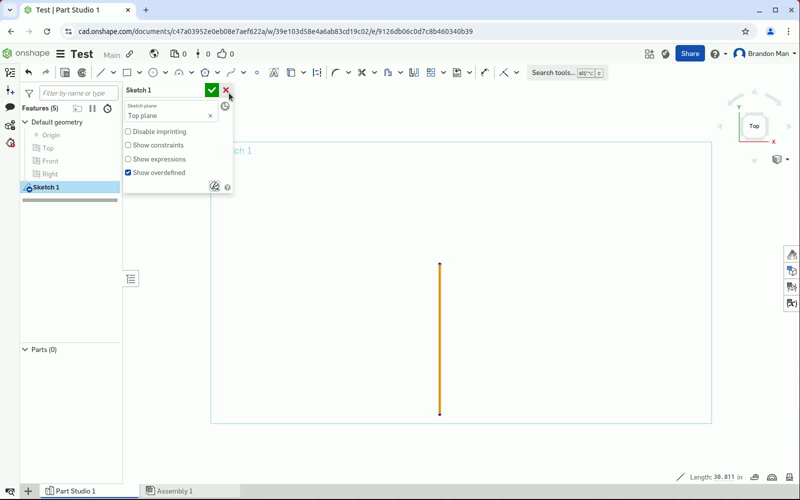
key(shift+h)
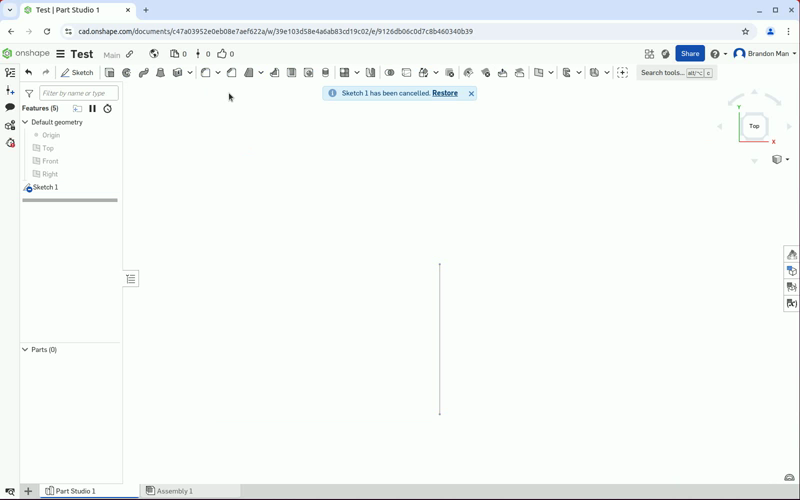
key(shift+s)
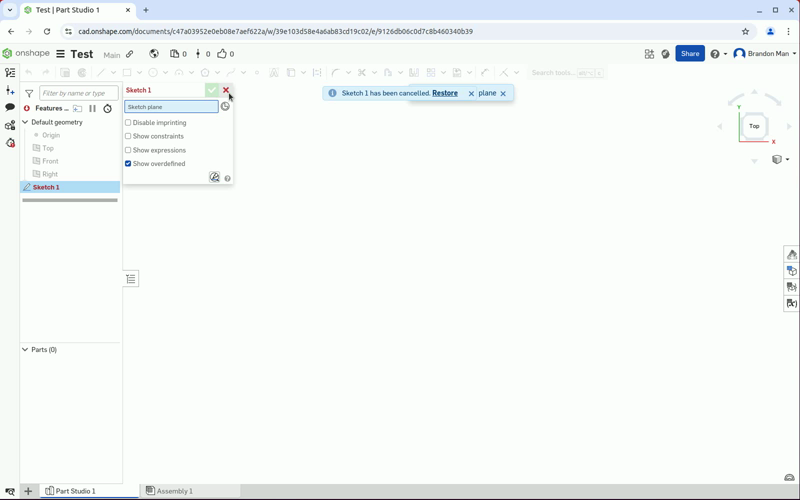
mouse_move(73, 150)
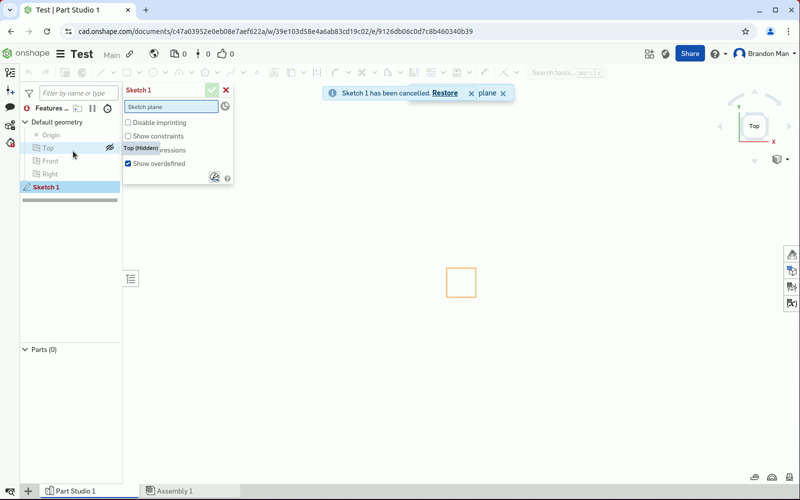
click(73, 150)
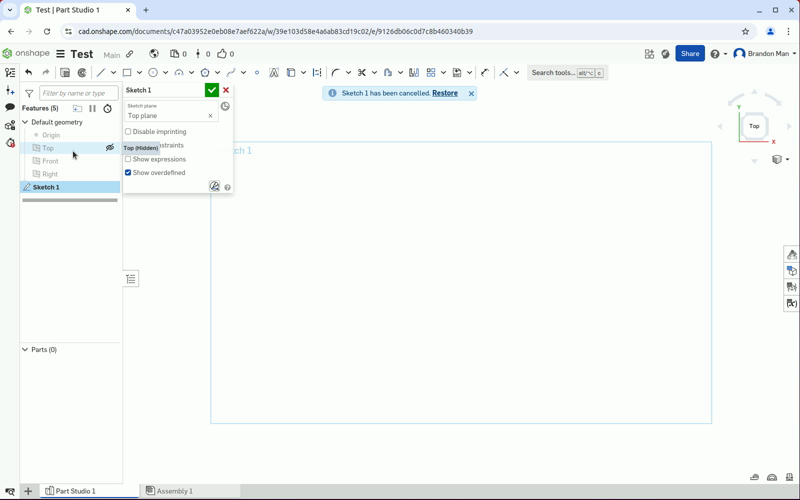
mouse_move(73, 352)
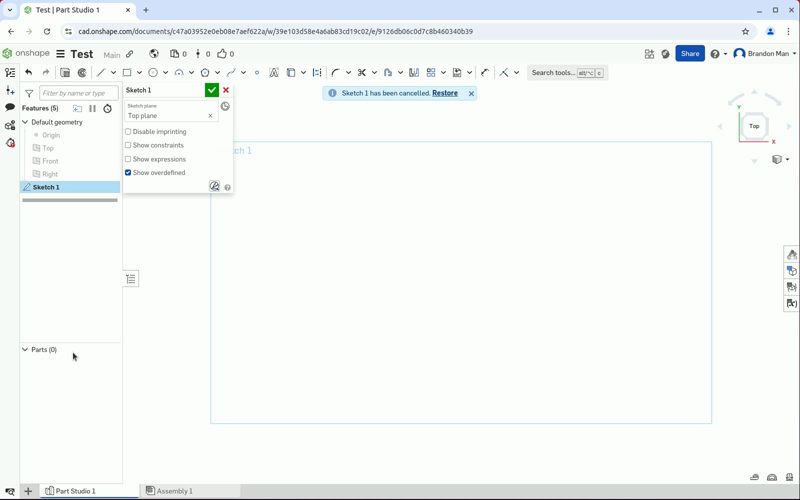
key(y)
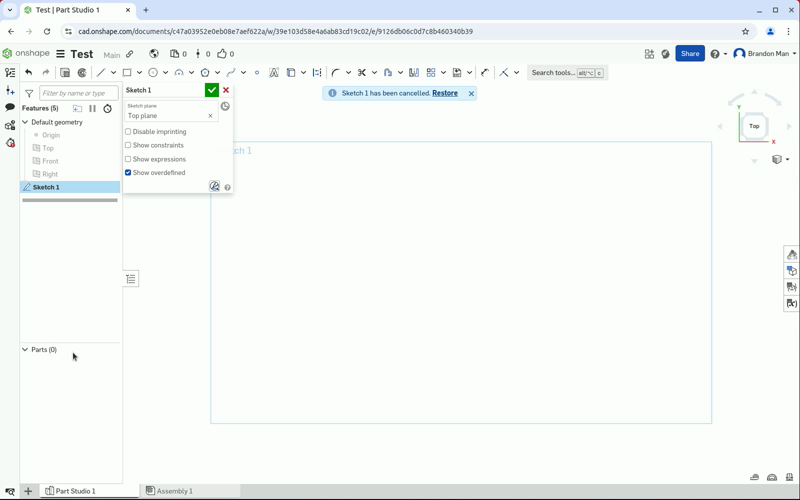
key(a)
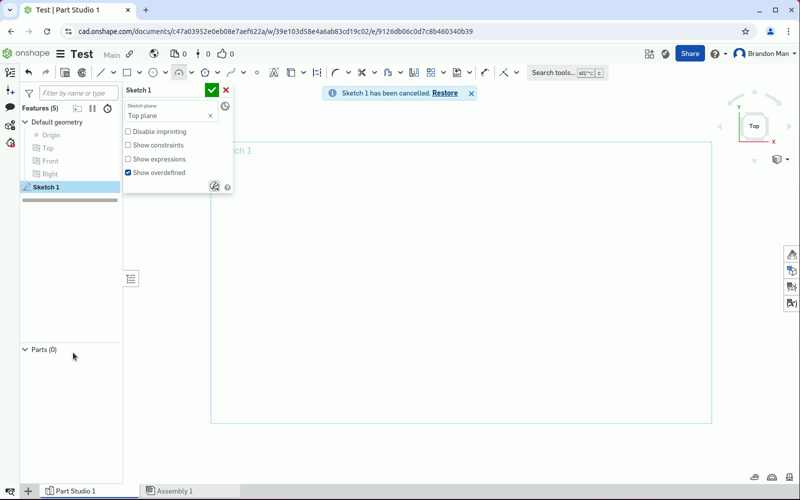
key_down(shift)
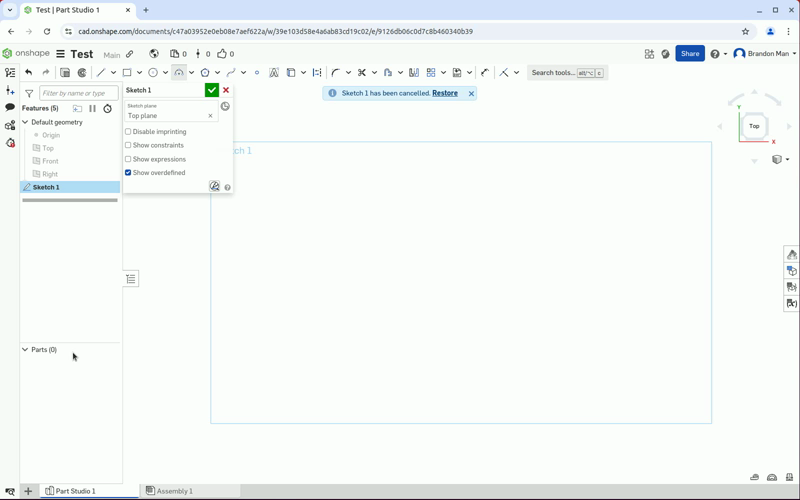
mouse_move(401, 177)
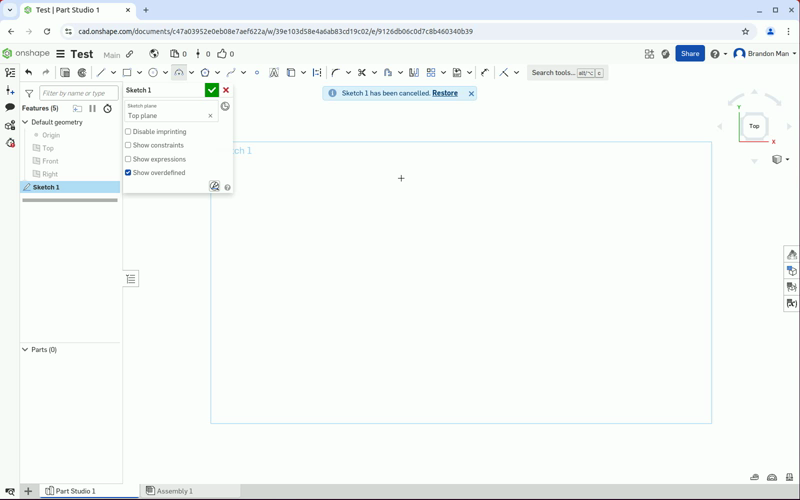
click(401, 177)
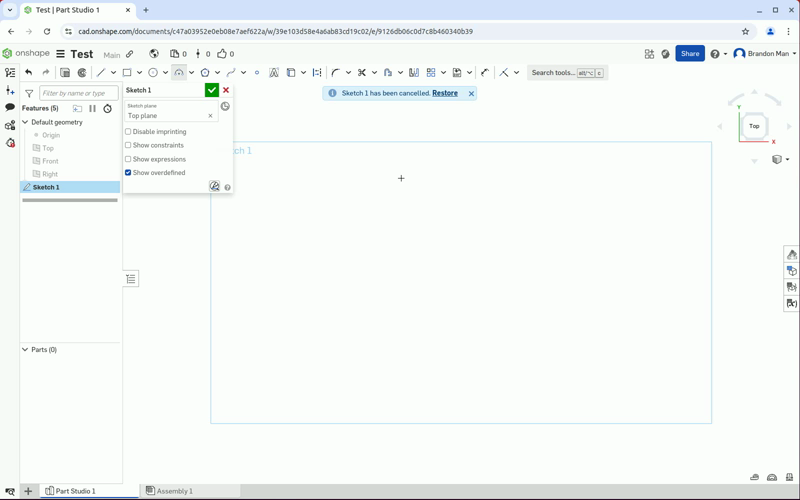
key_up(shift)
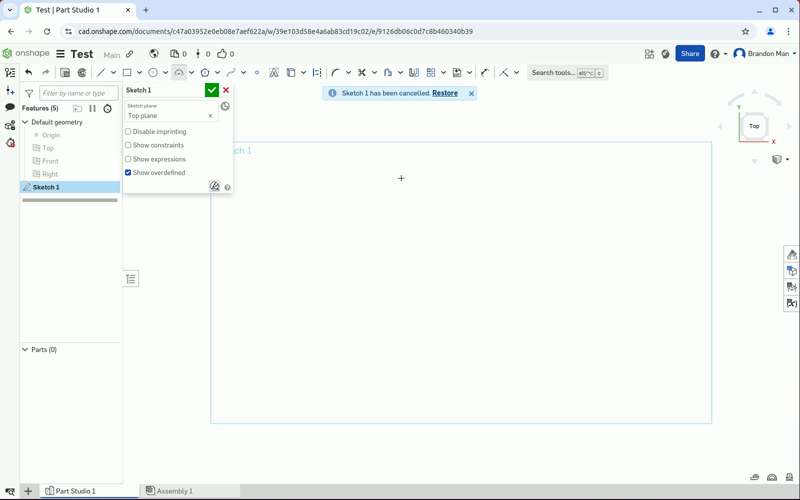
key_down(shift)
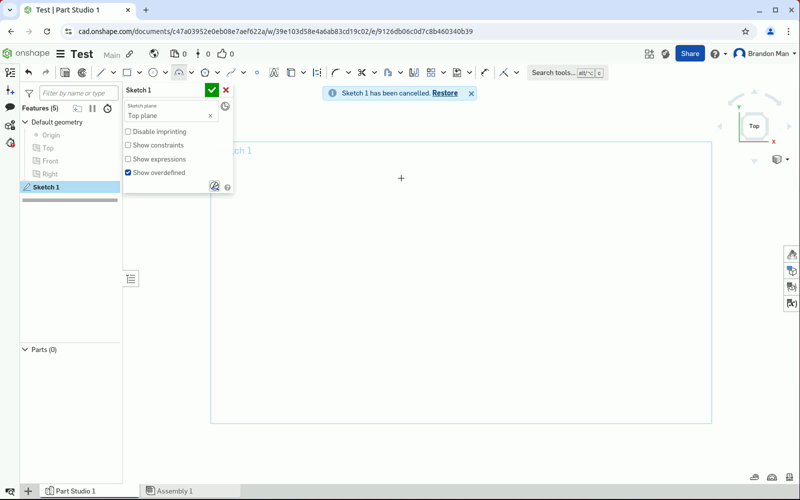
mouse_move(413, 185)
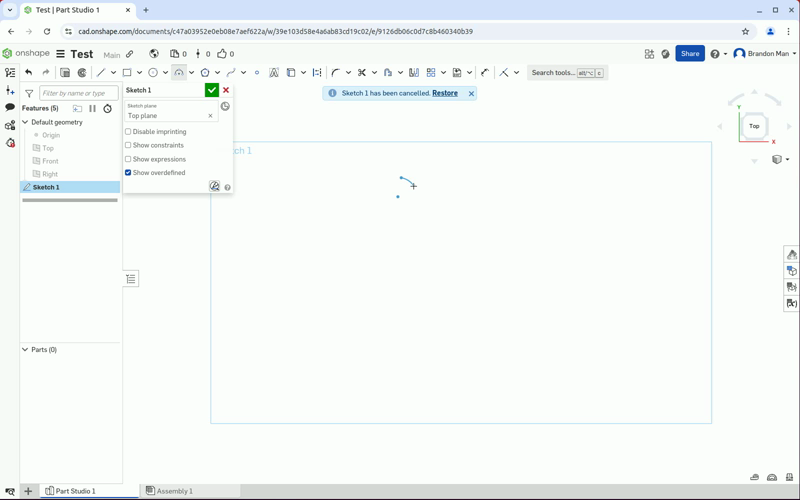
click(413, 185)
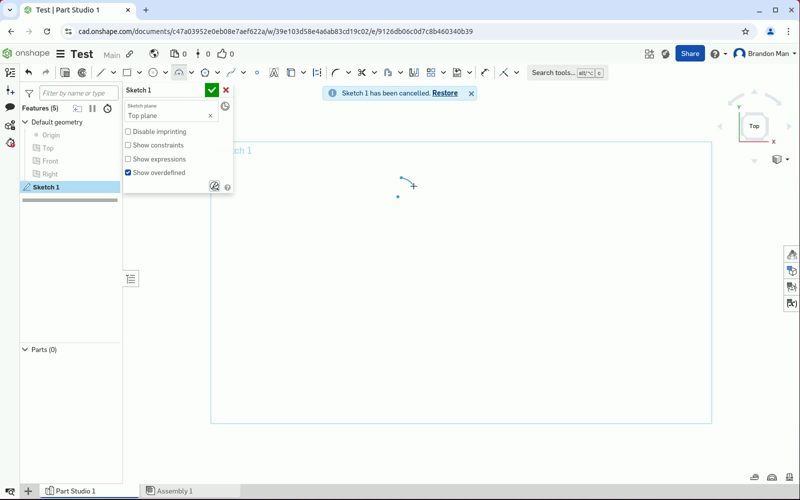
mouse_move(408, 179)
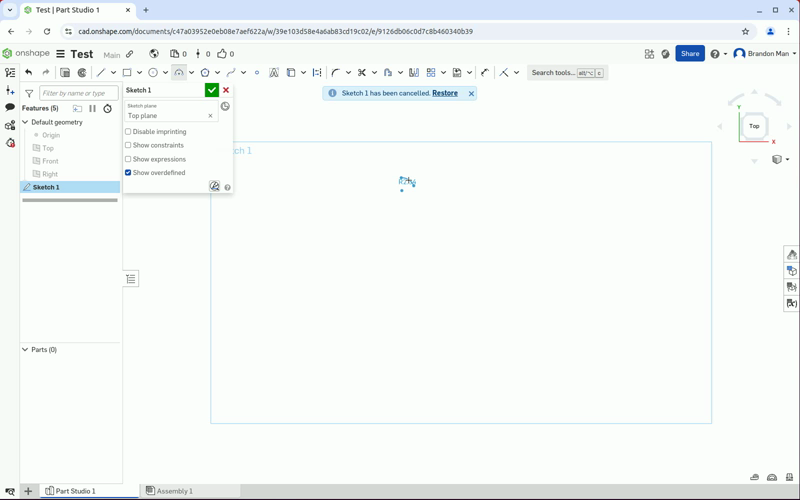
click(408, 179)
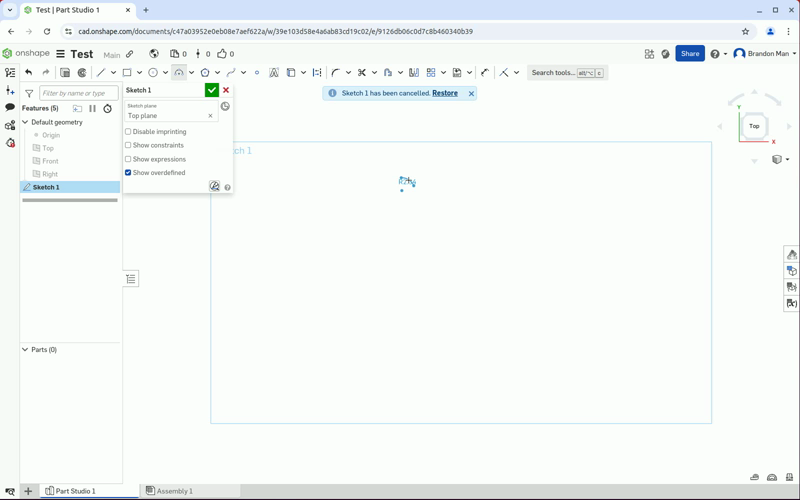
key_up(shift)
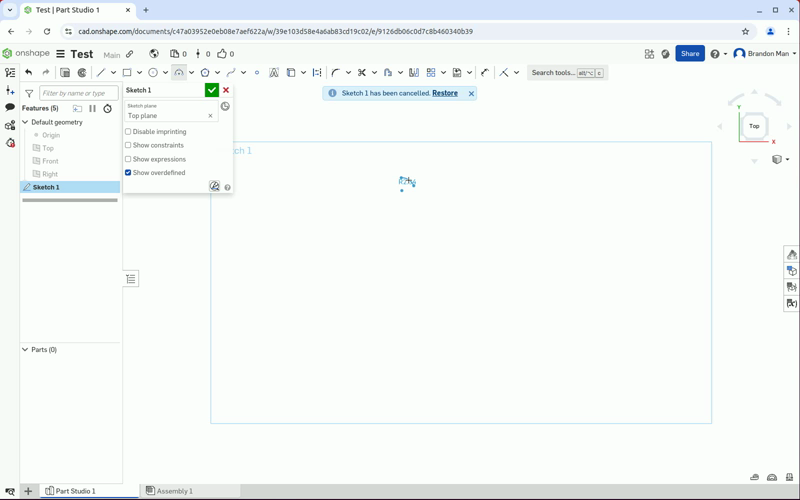
key(esc)
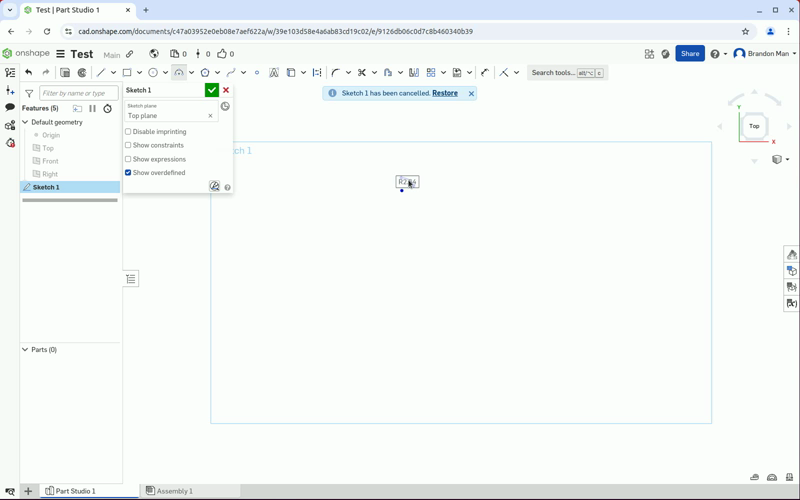
key(l)
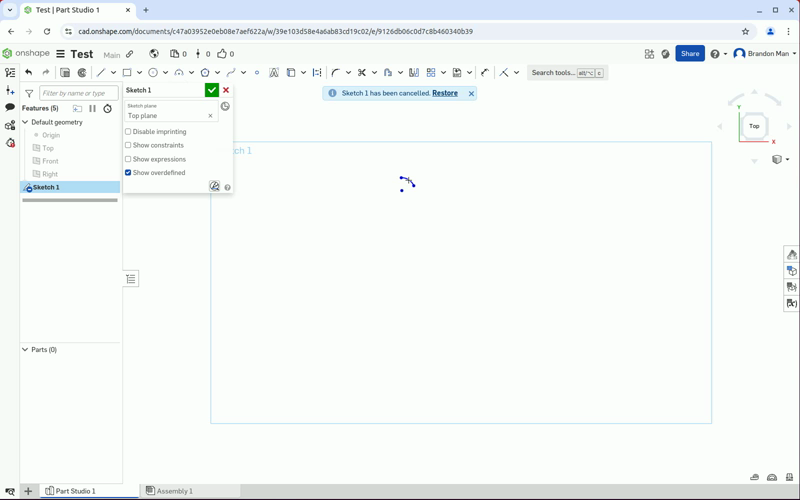
mouse_move(413, 185)
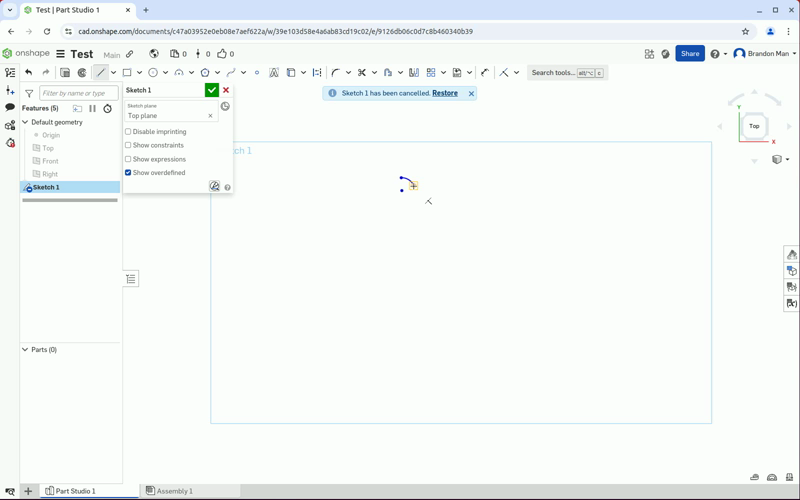
click(413, 185)
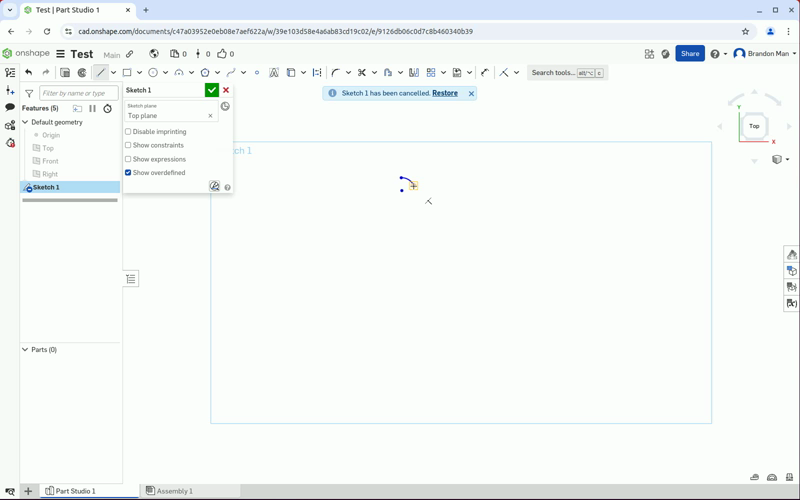
key_down(shift)
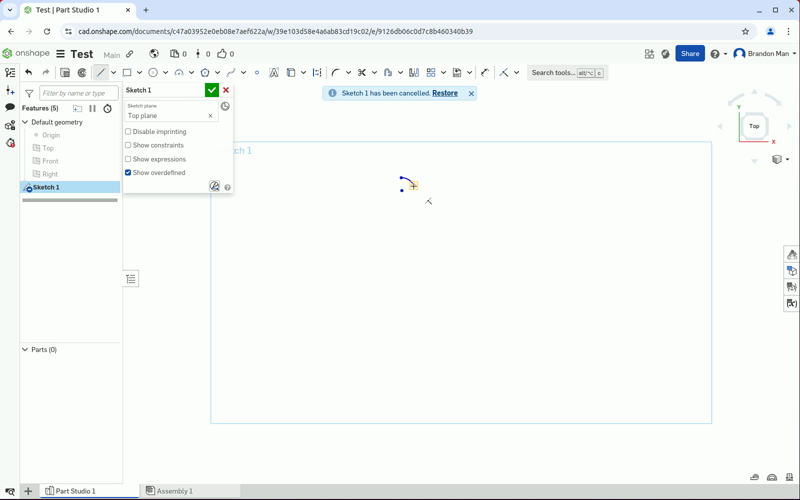
mouse_move(444, 185)
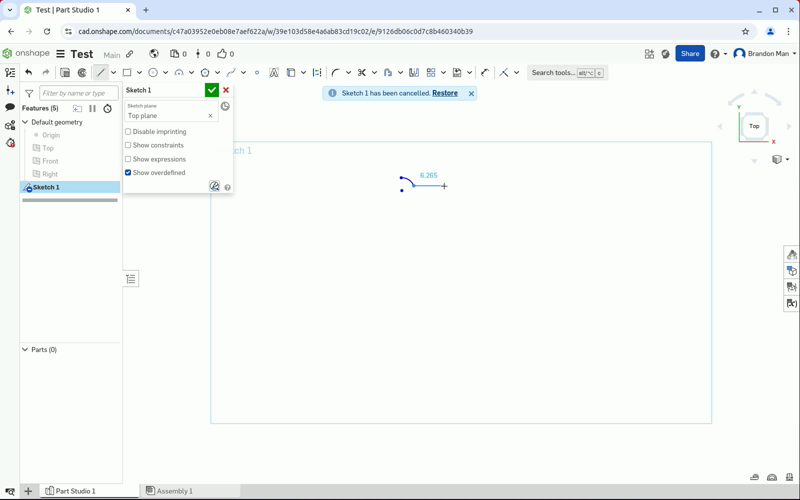
mouse_move(441, 185)
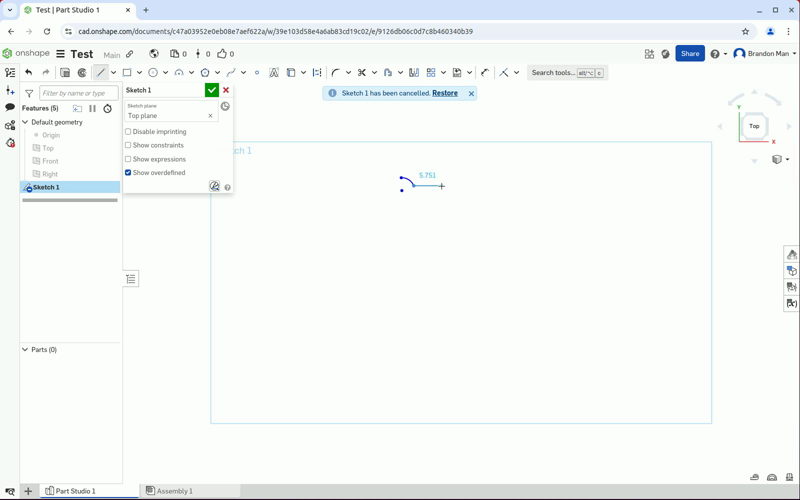
click(441, 185)
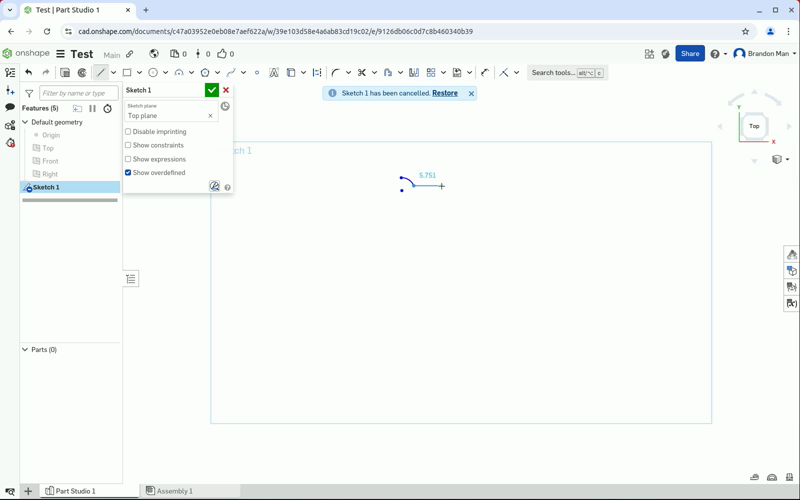
key_up(shift)
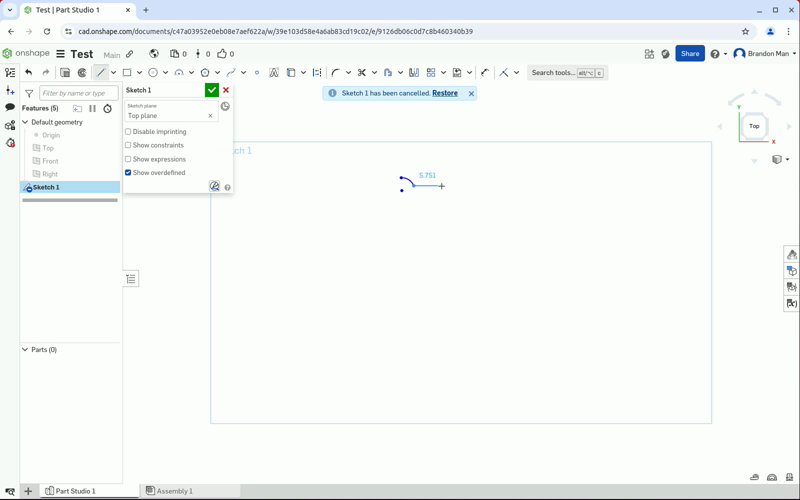
key(esc)
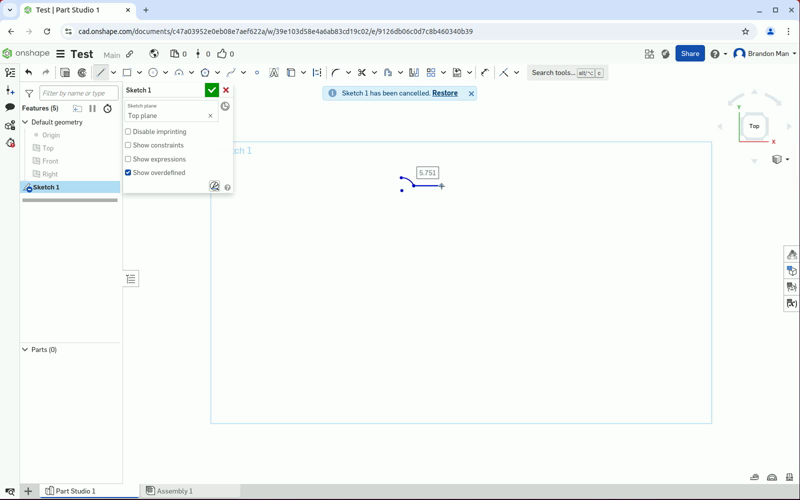
key(a)
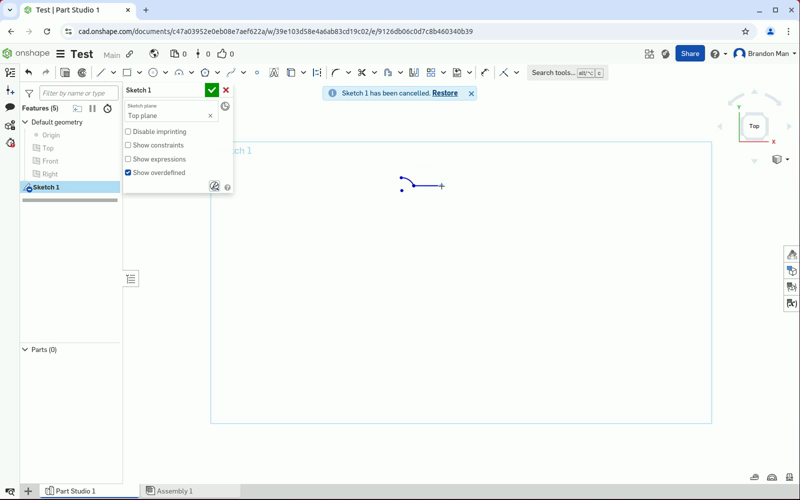
mouse_move(441, 185)
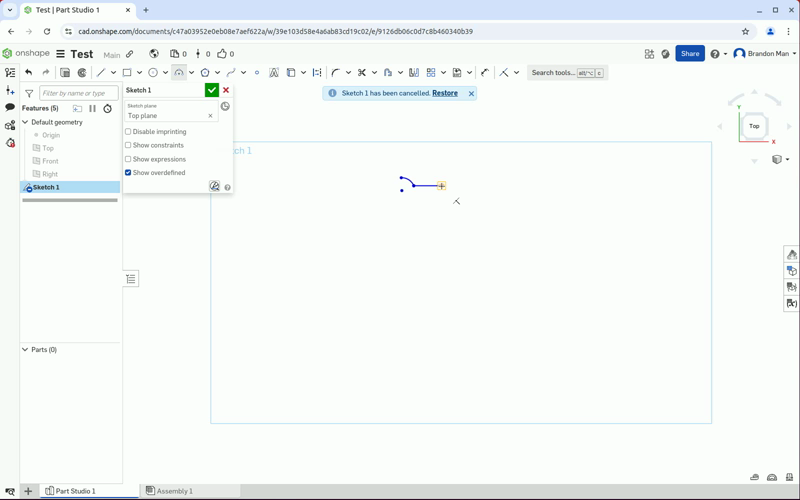
click(441, 185)
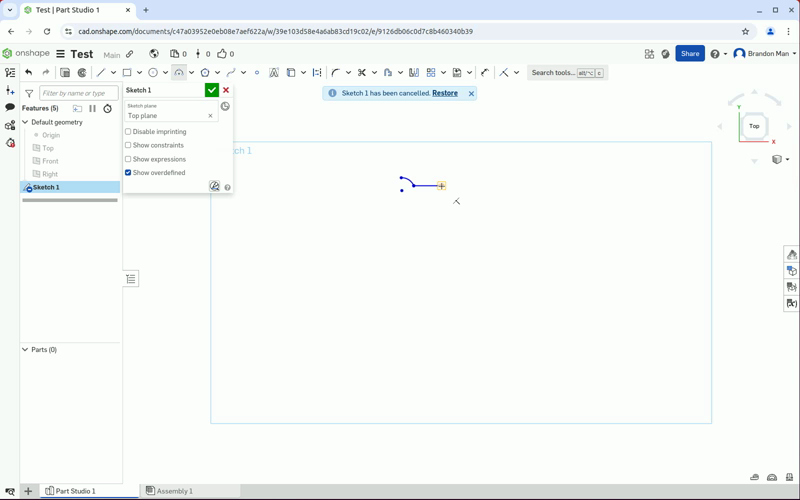
key_down(shift)
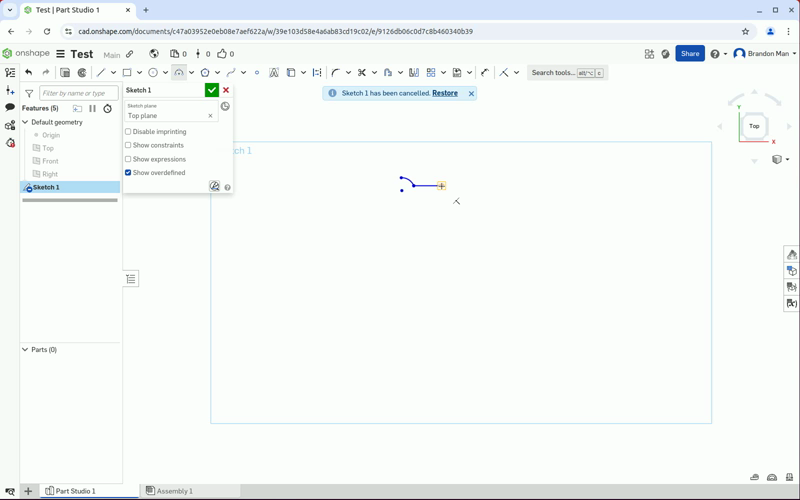
mouse_move(429, 177)
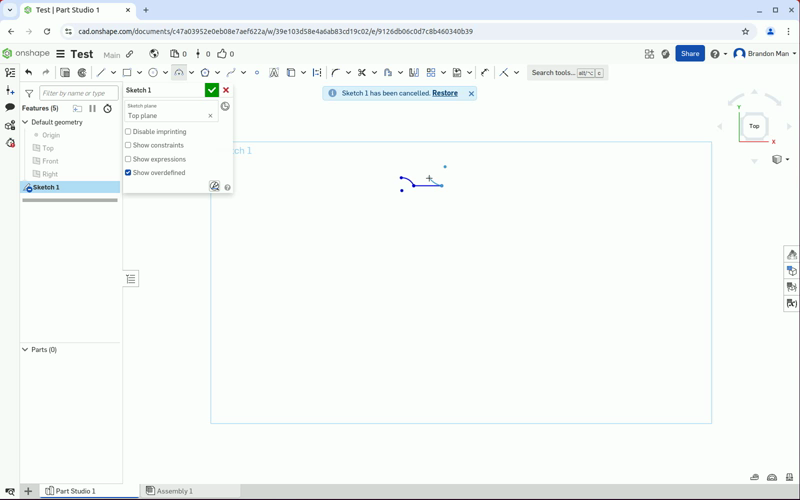
click(429, 177)
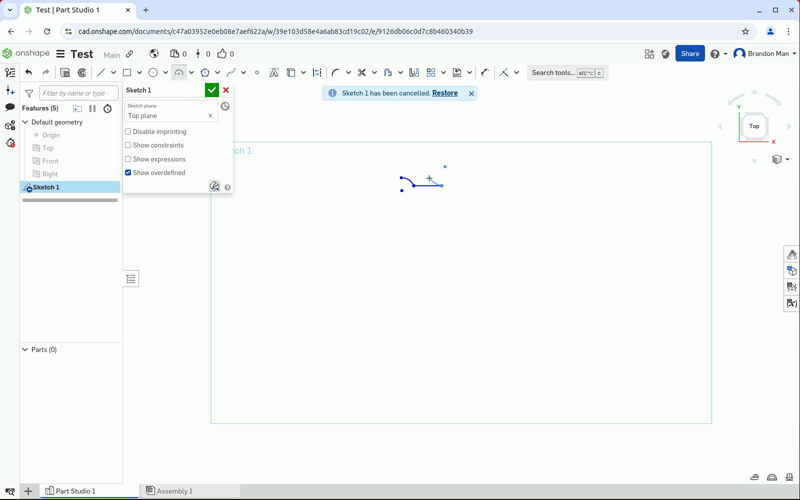
mouse_move(434, 183)
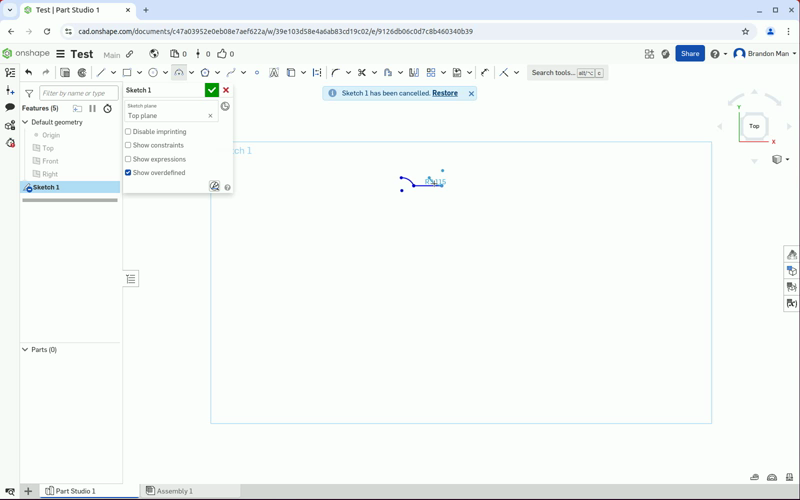
click(434, 183)
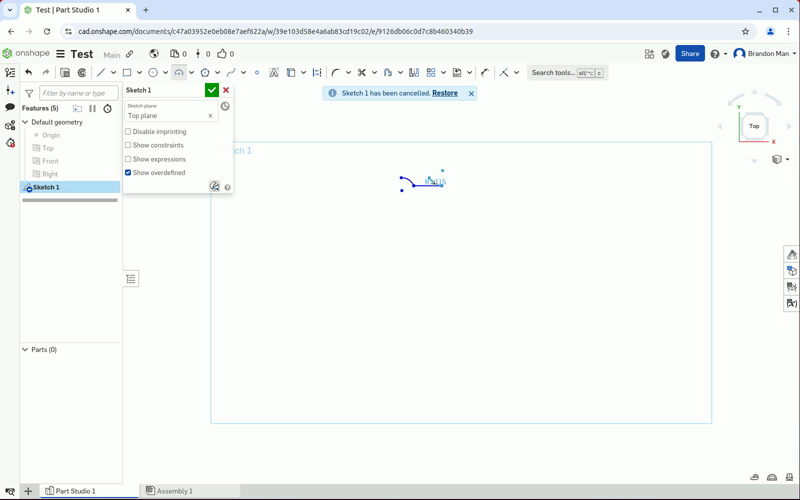
key_up(shift)
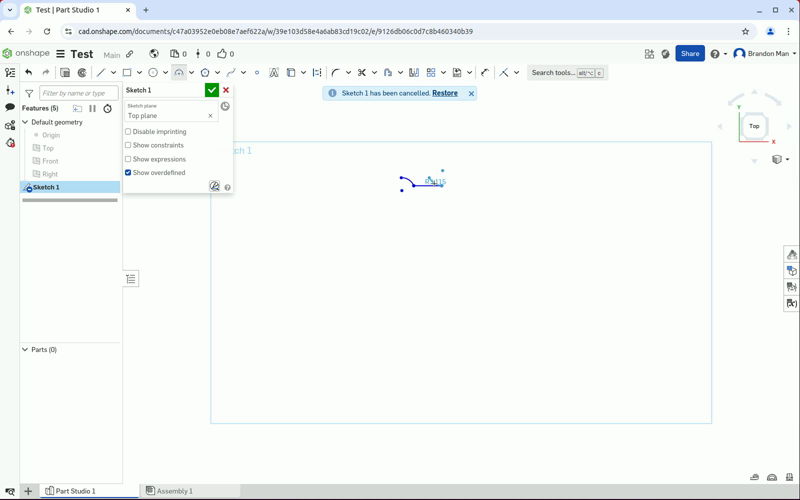
key(esc)
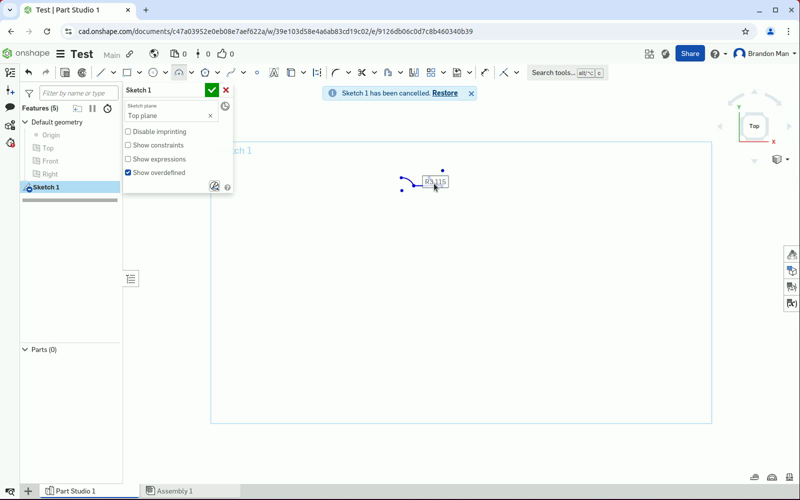
key(l)
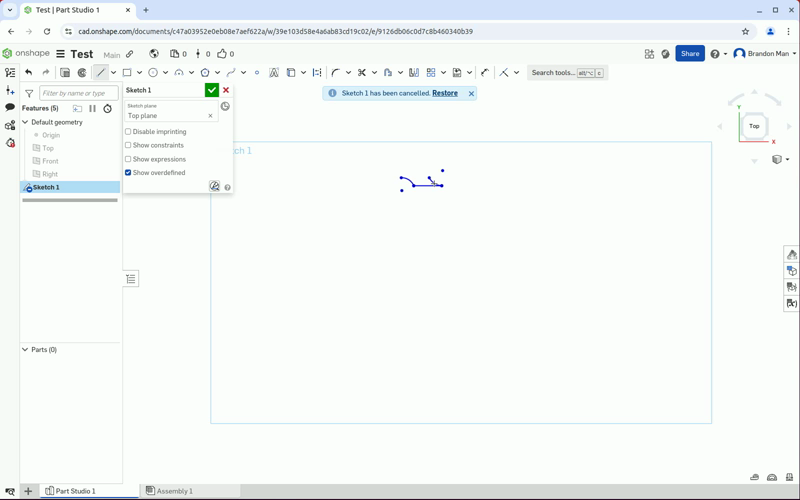
mouse_move(429, 177)
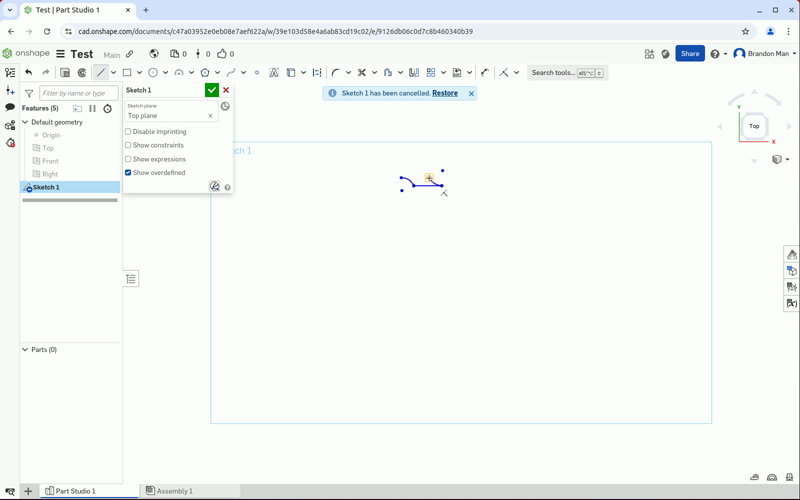
click(429, 177)
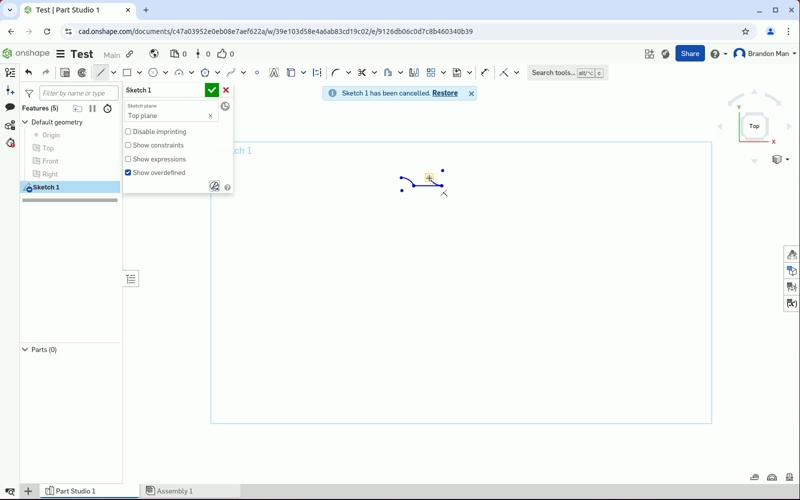
mouse_move(459, 177)
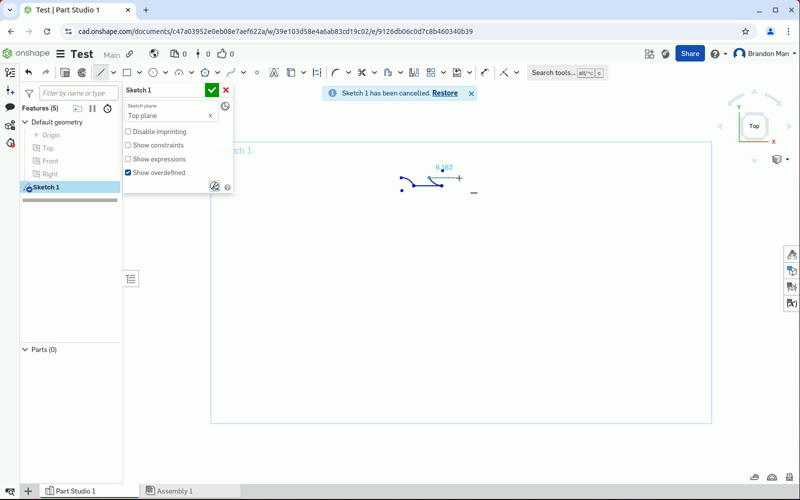
key_down(shift)
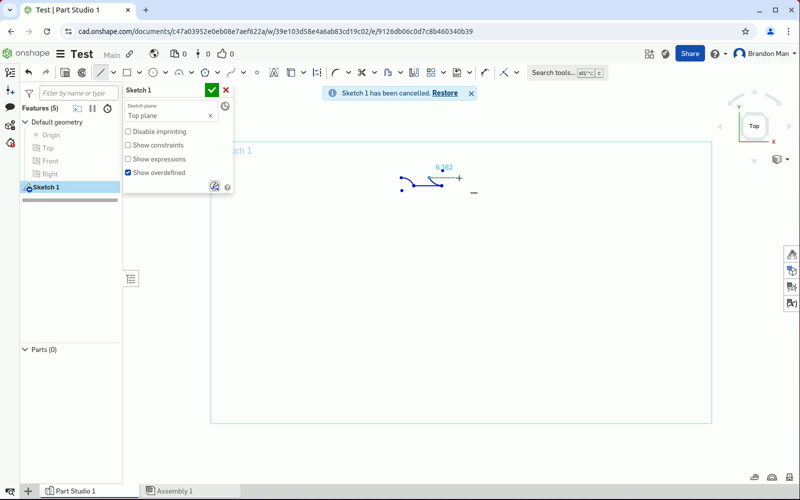
mouse_move(401, 177)
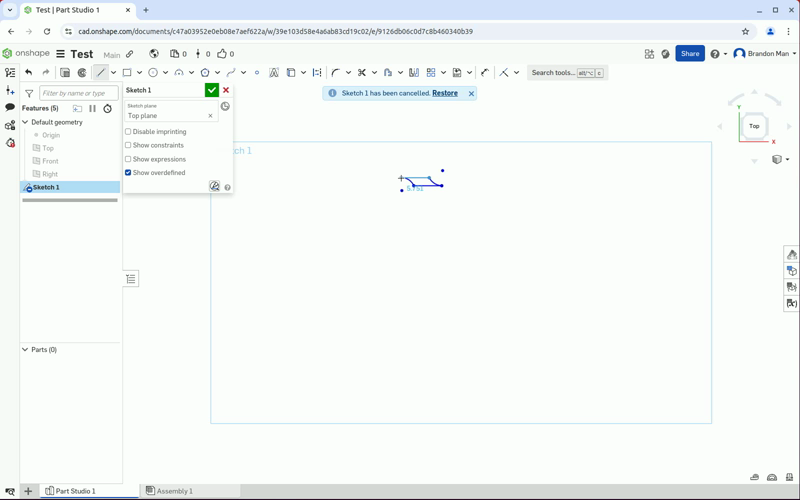
key_up(shift)
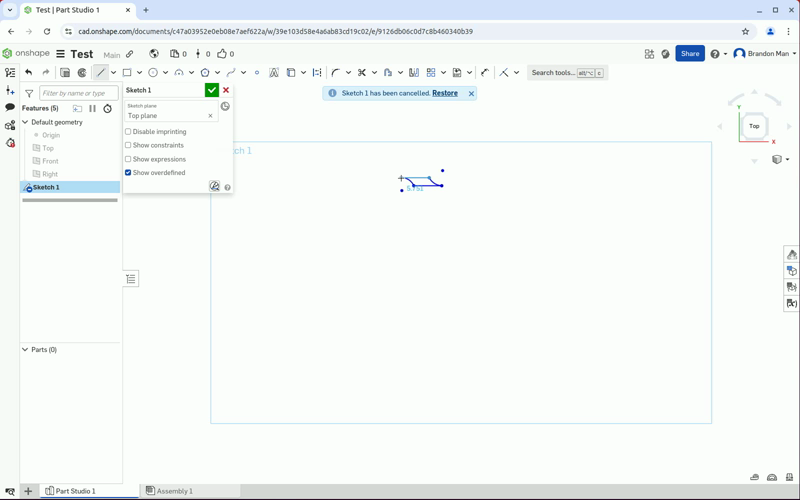
click(401, 177)
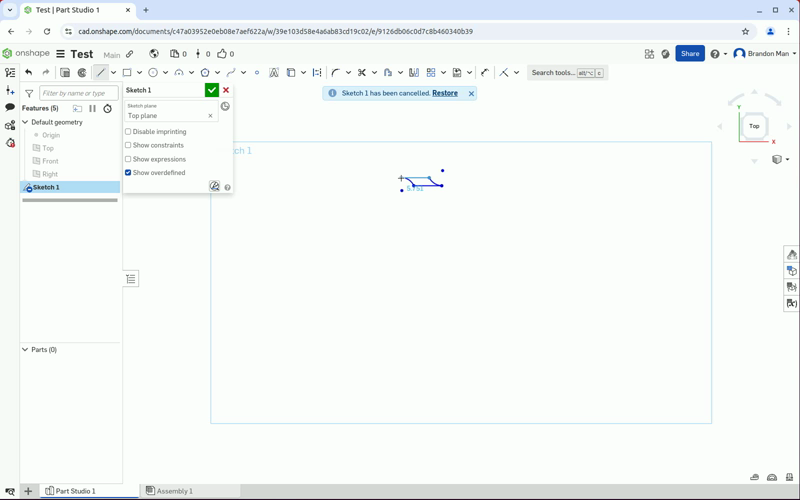
key(esc)
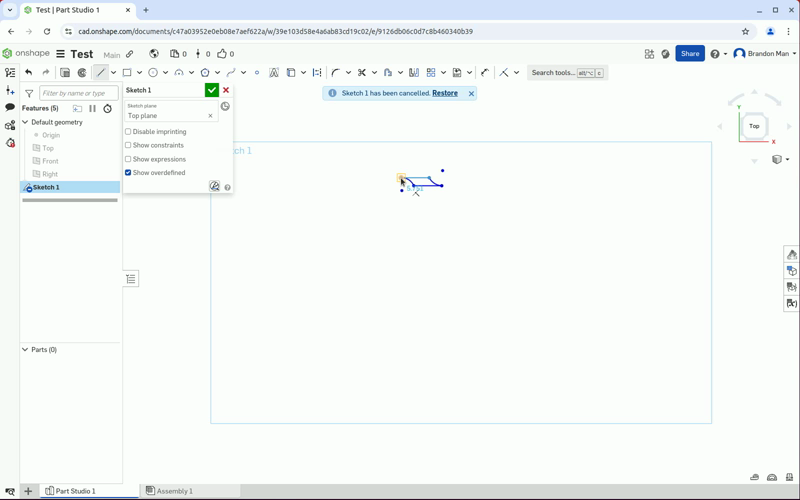
mouse_move(414, 183)
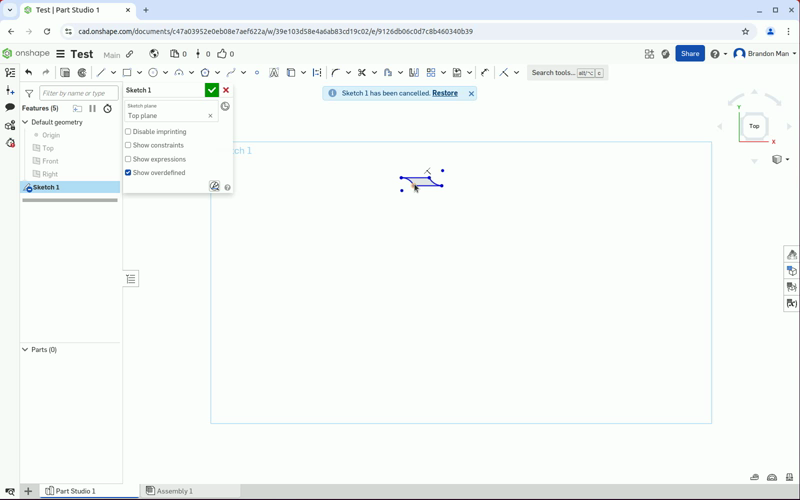
scroll(6)
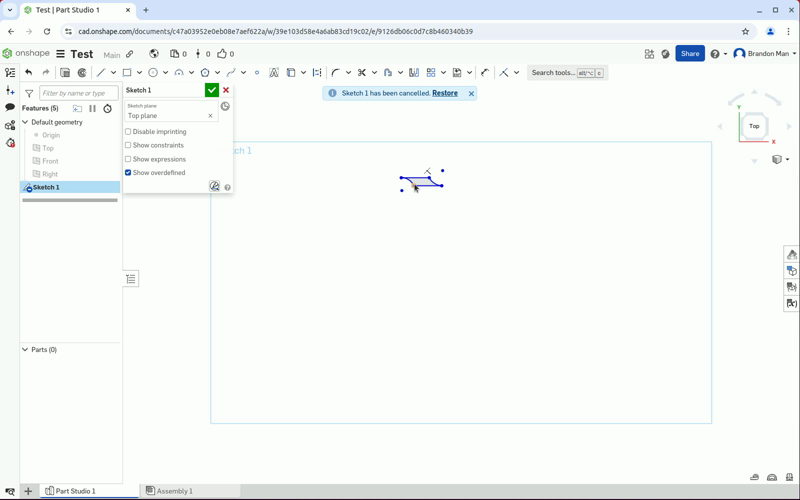
scroll(6)
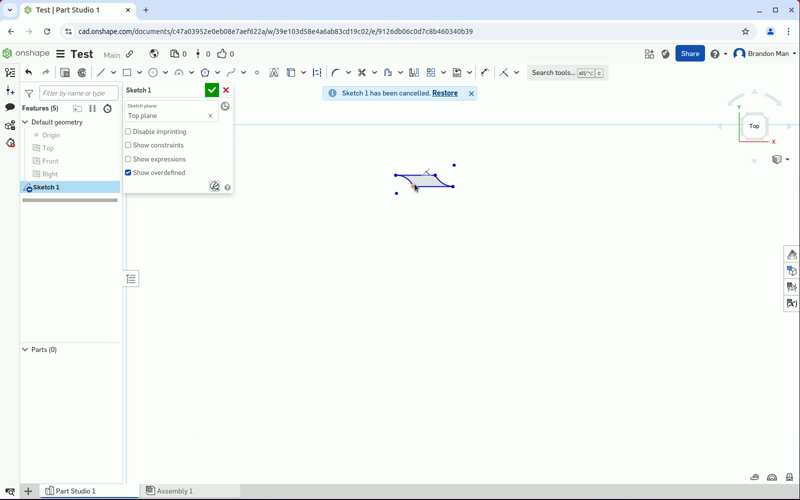
scroll(6)
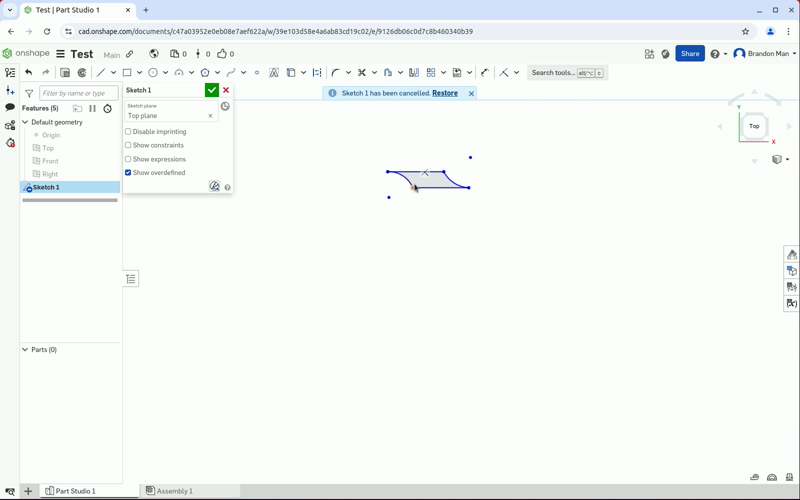
scroll(6)
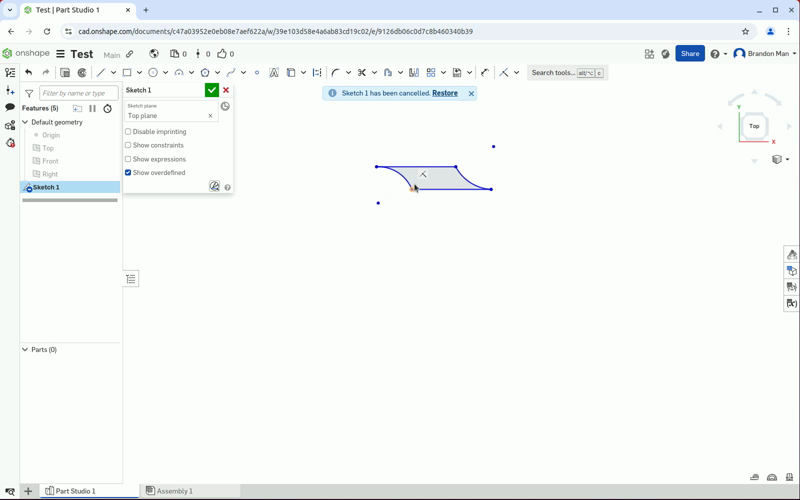
scroll(6)
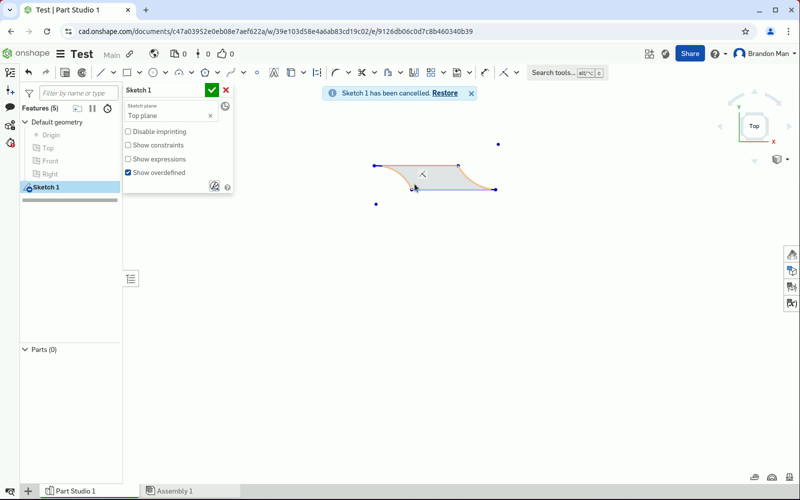
scroll(6)
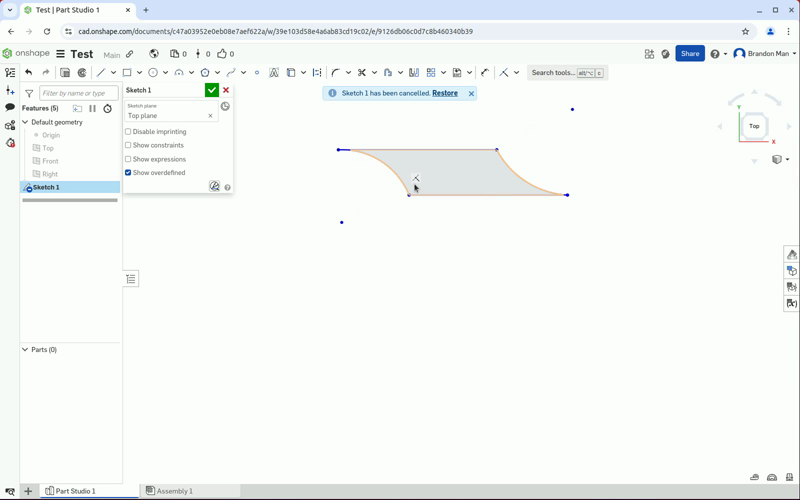
scroll(6)
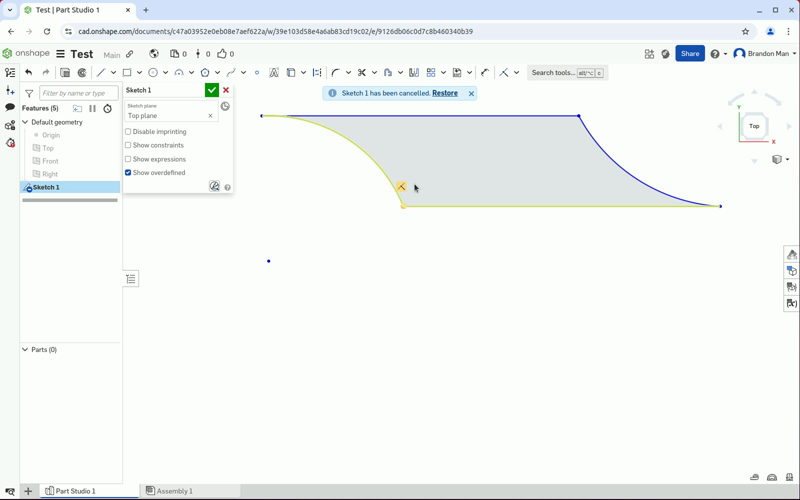
click(414, 183)
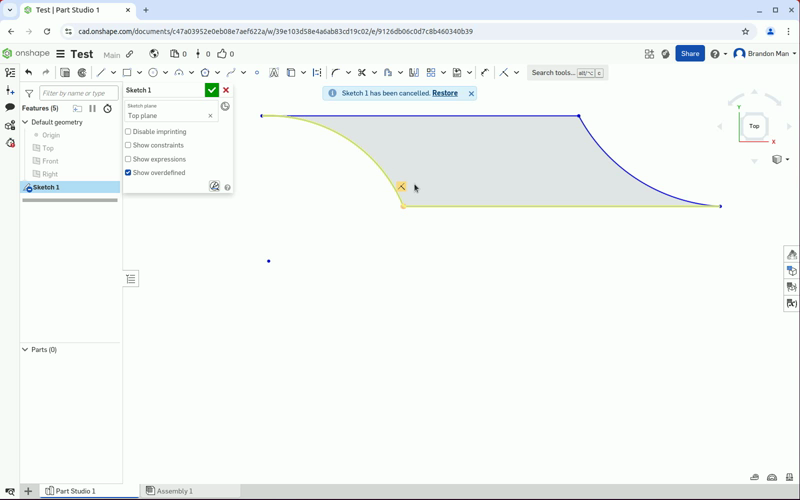
scroll(-6)
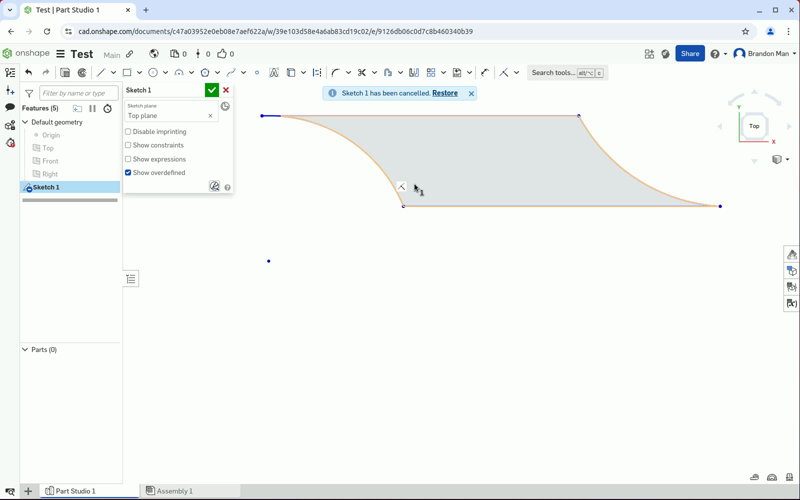
scroll(-6)
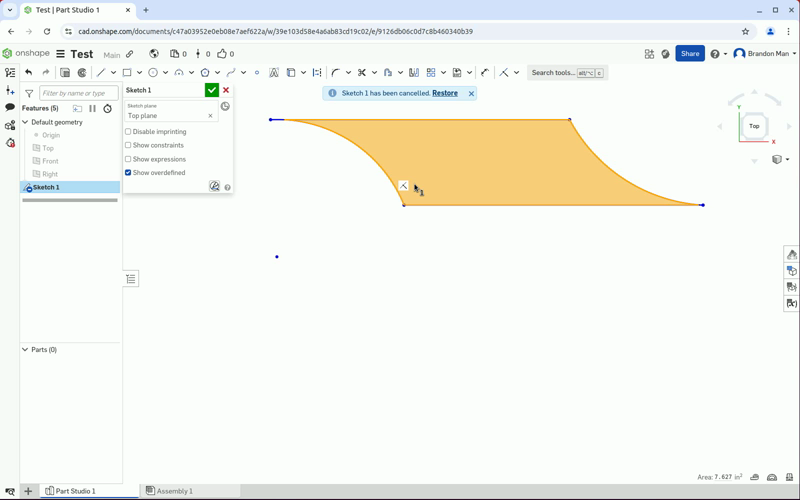
scroll(-6)
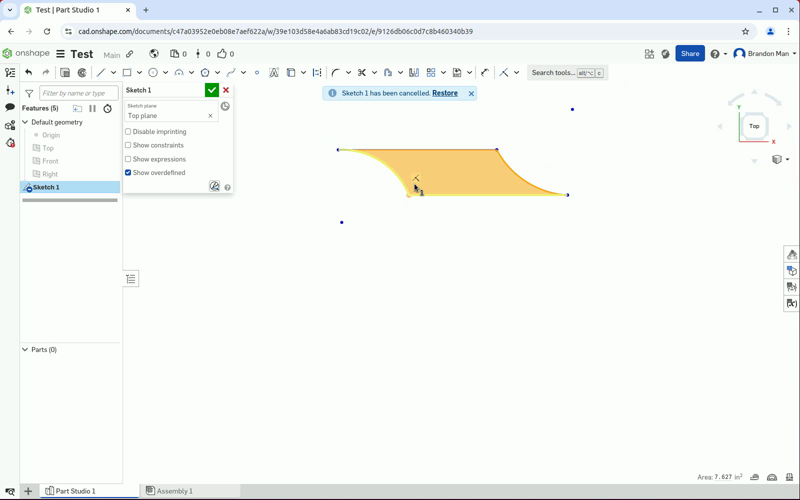
scroll(-6)
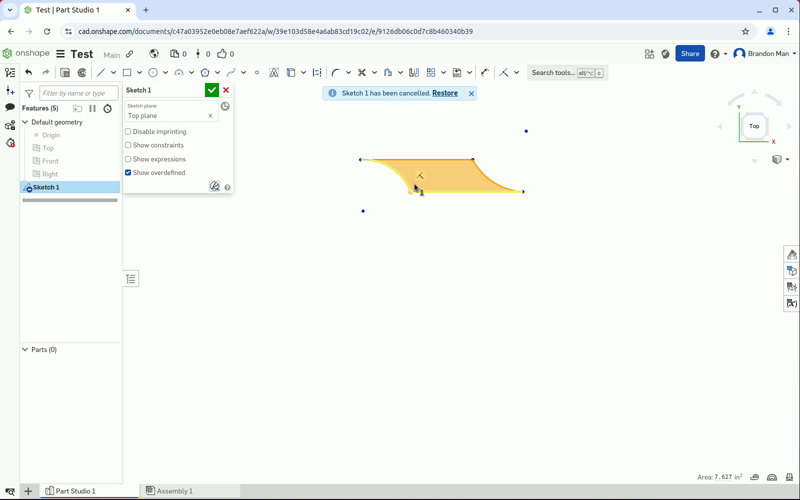
scroll(-6)
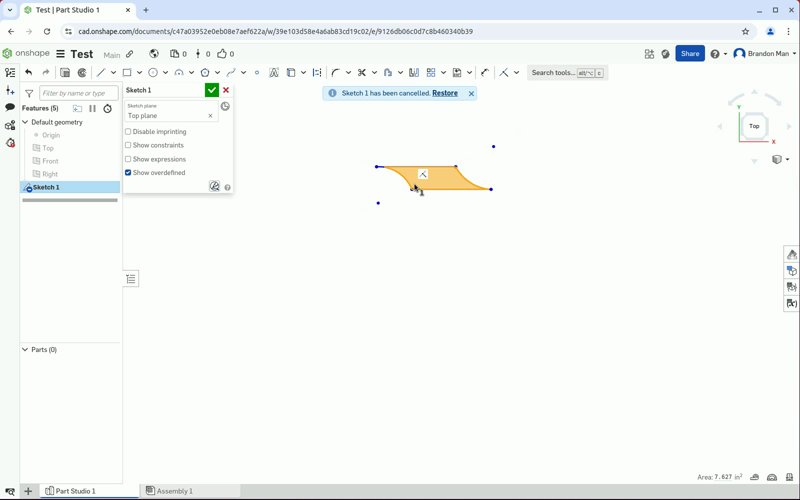
scroll(-6)
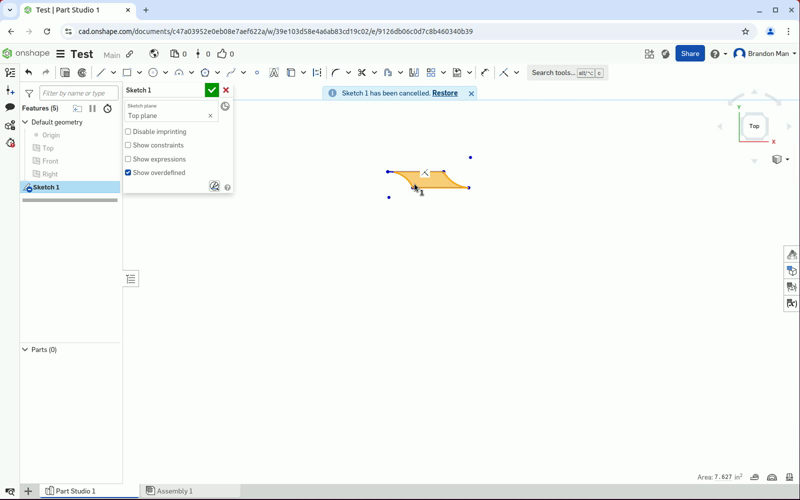
scroll(-6)
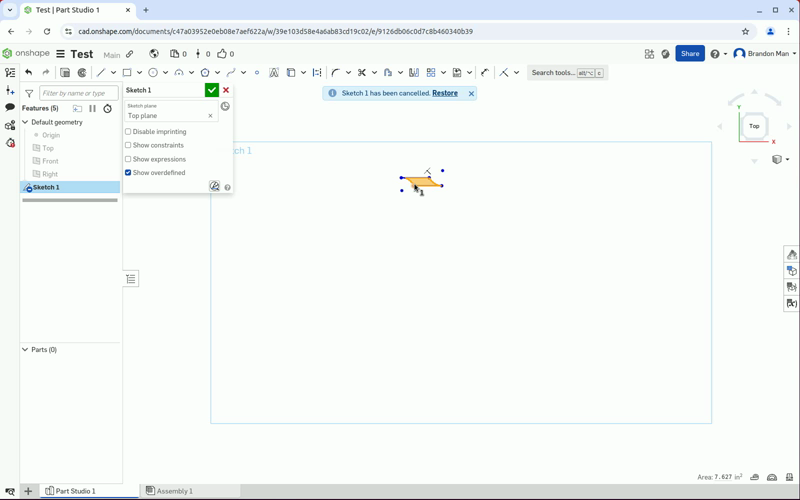
mouse_move(73, 352)
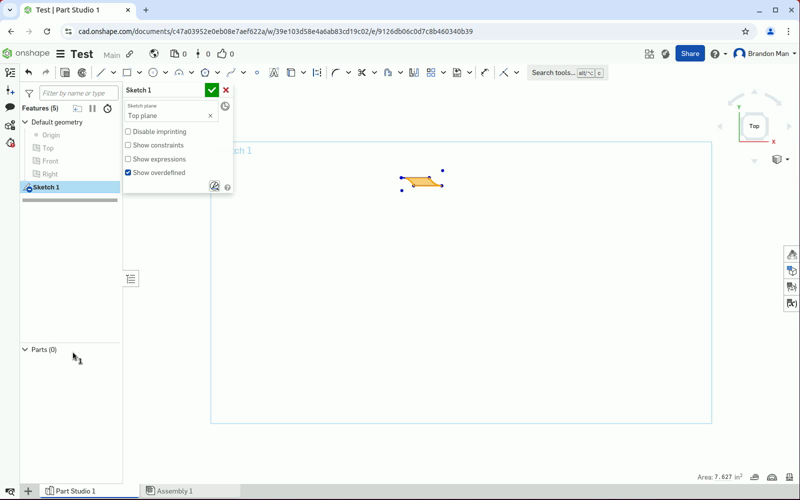
key(shift+y)
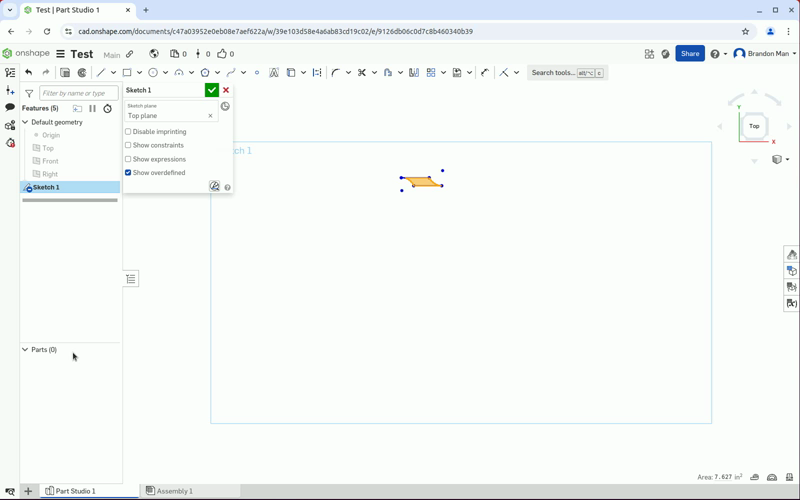
key(shift+e)
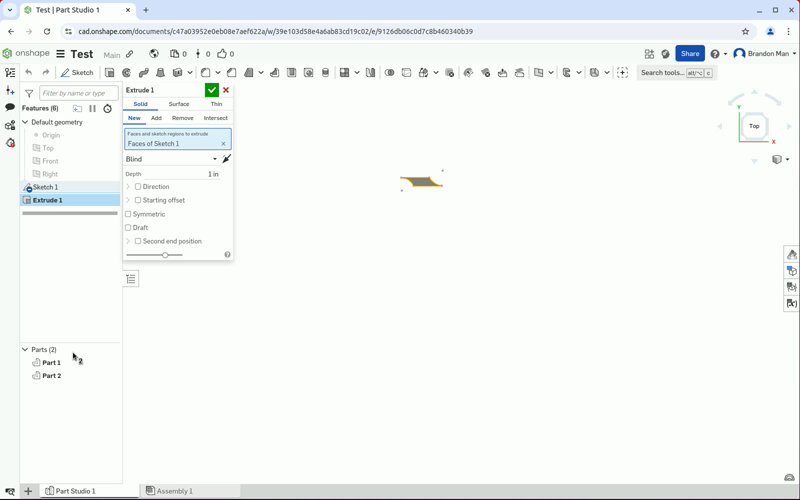
mouse_move(143, 106)
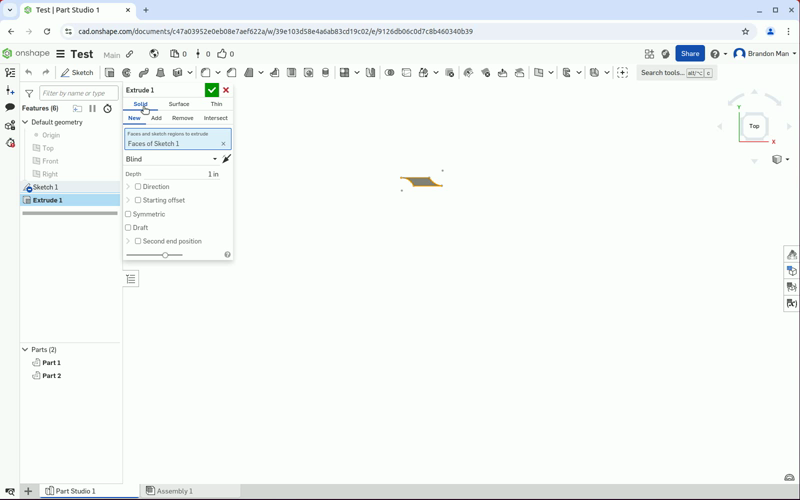
click(143, 106)
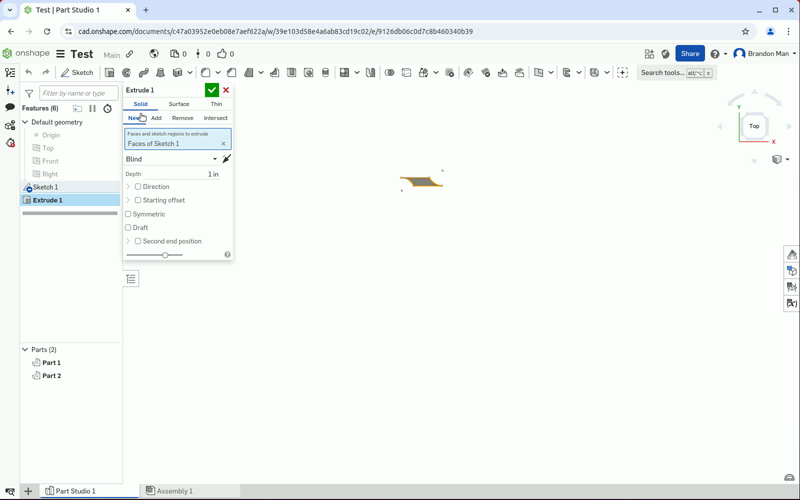
mouse_move(137, 120)
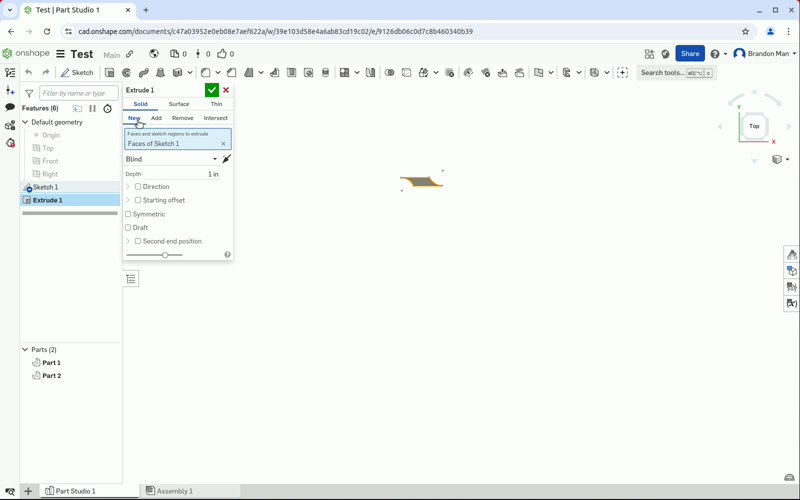
click(137, 120)
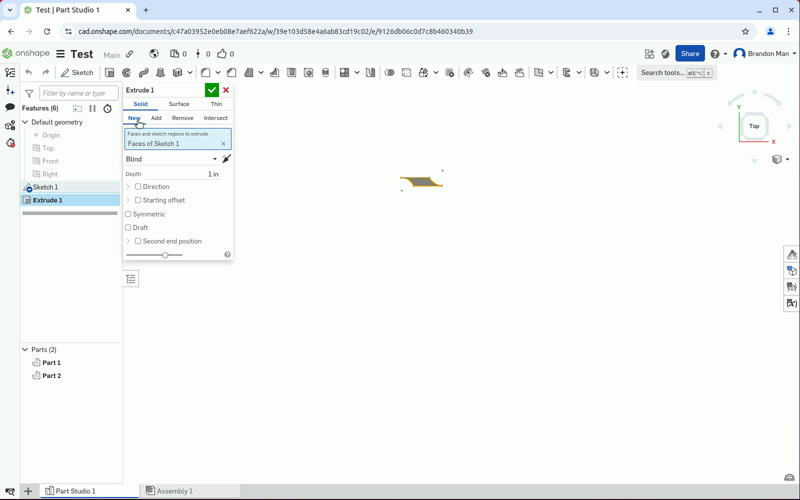
key(tab, 4)
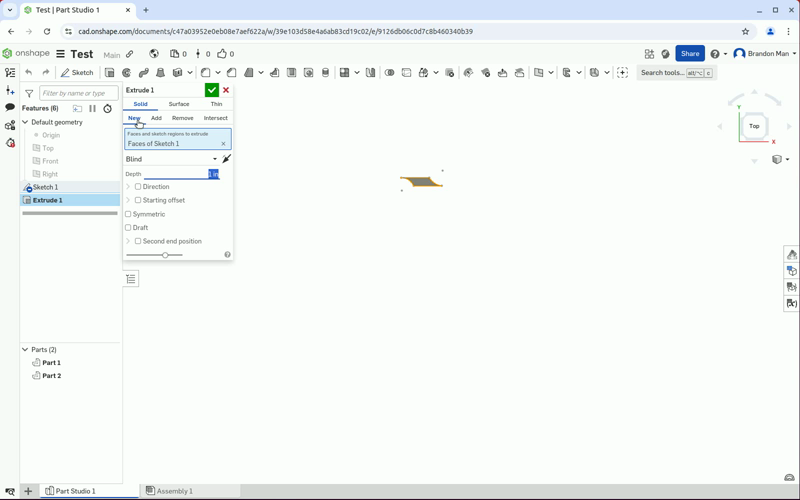
text(7.703)
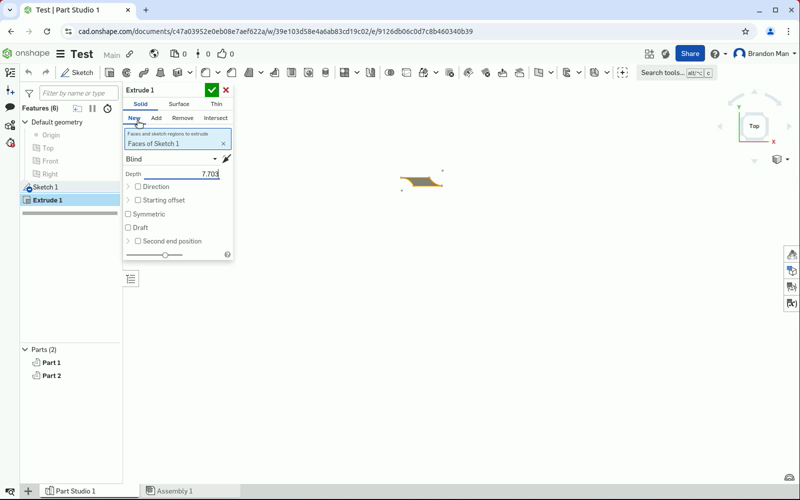
key(enter)
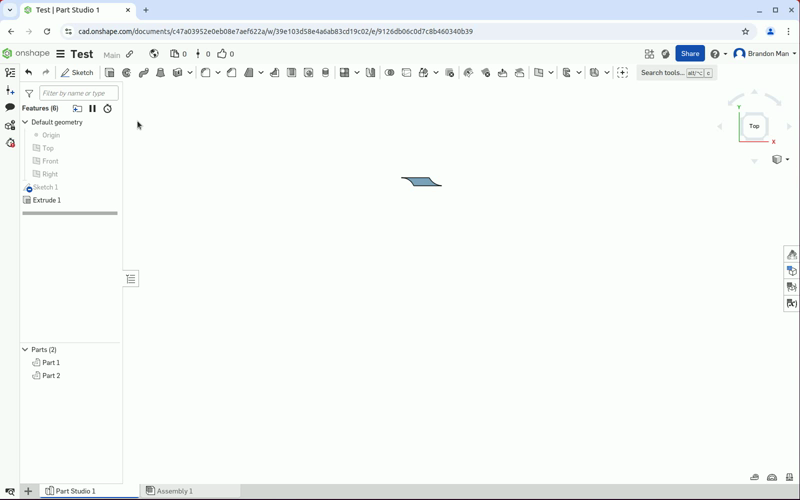
key(shift+h)
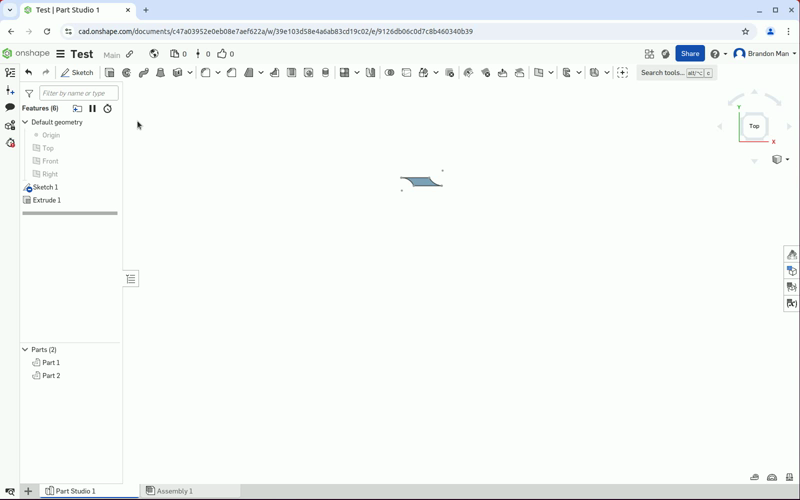
key(shift+h)
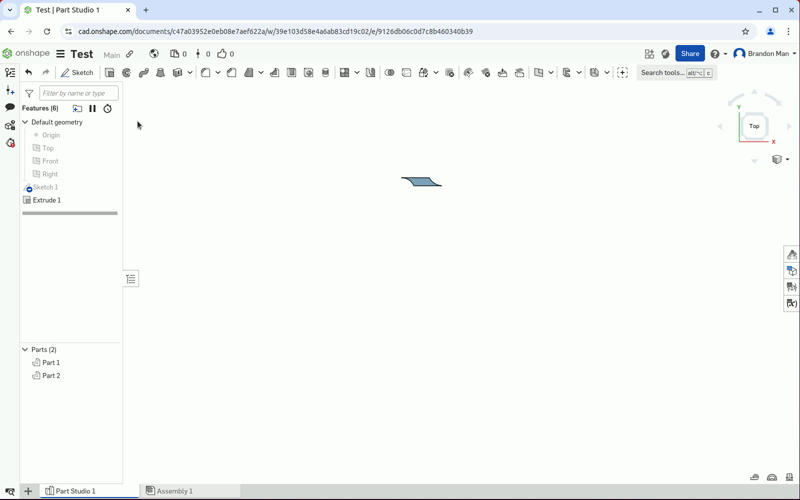
mouse_move(73, 189)
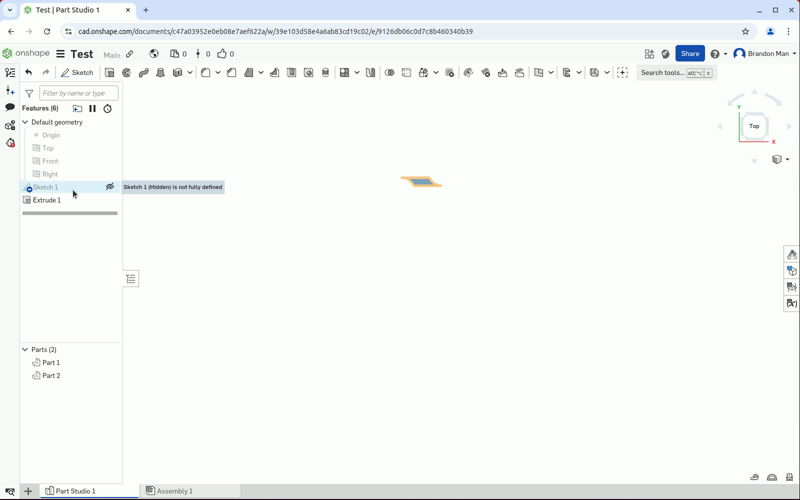
click(73, 189)
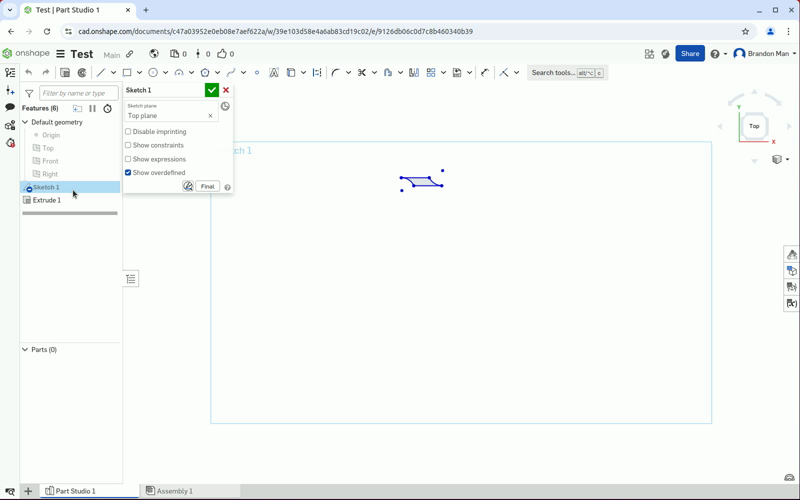
mouse_move(229, 92)
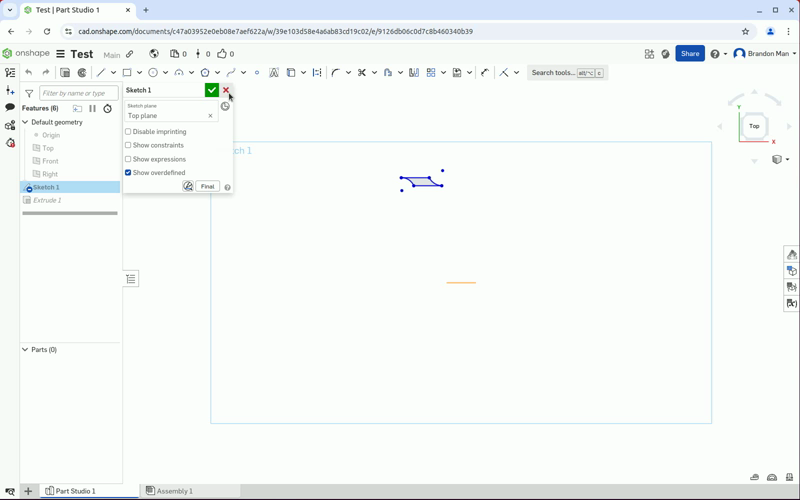
click(229, 92)
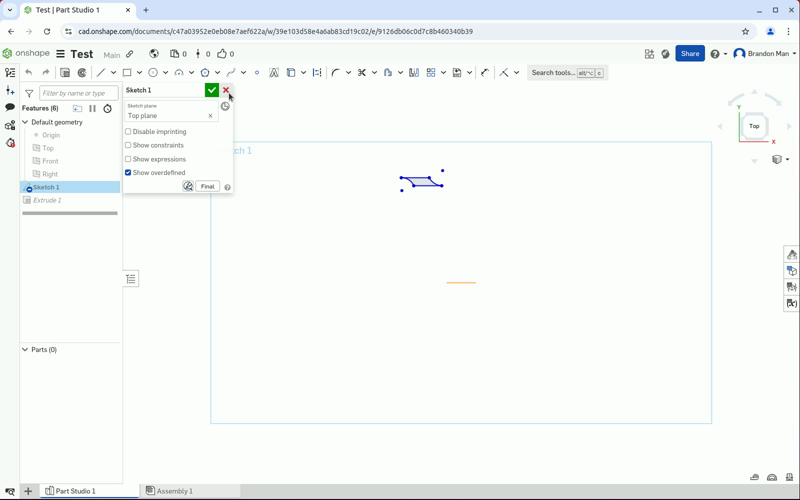
key(shift+s)
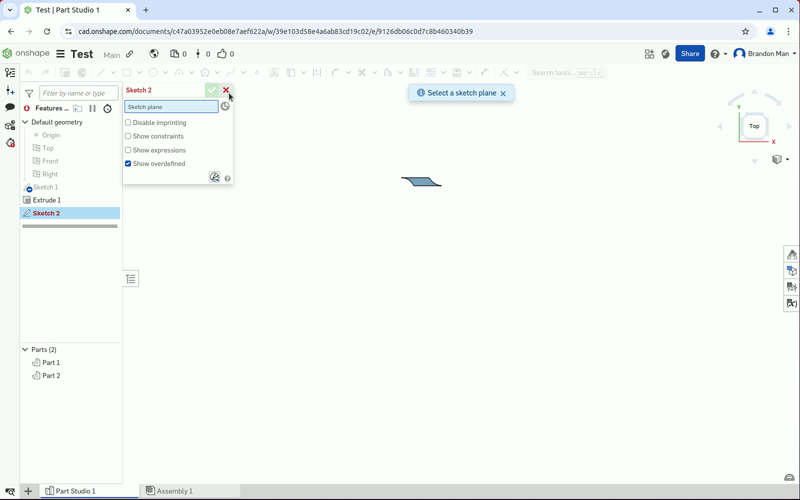
mouse_move(73, 150)
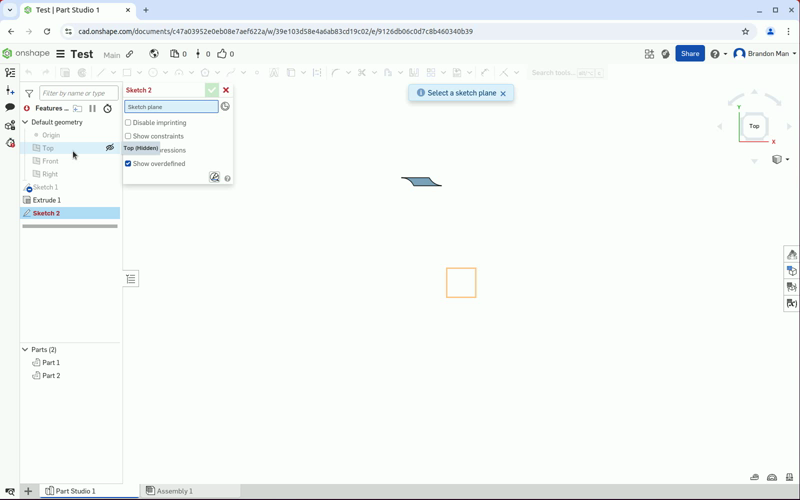
click(73, 150)
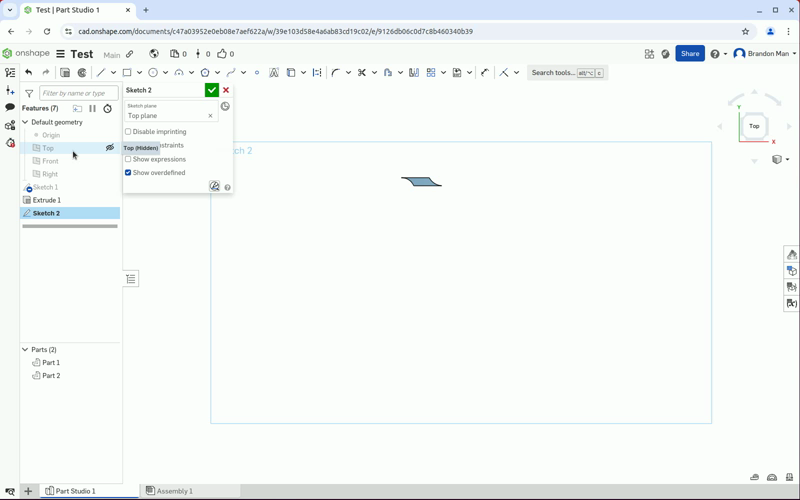
mouse_move(73, 352)
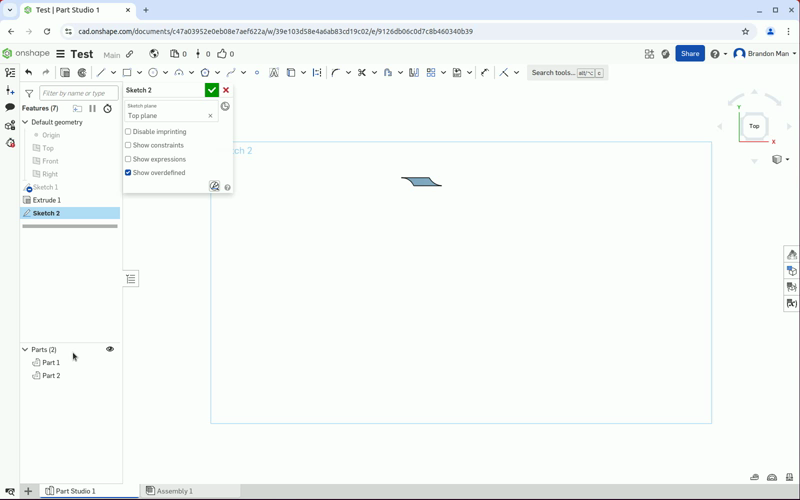
key(y)
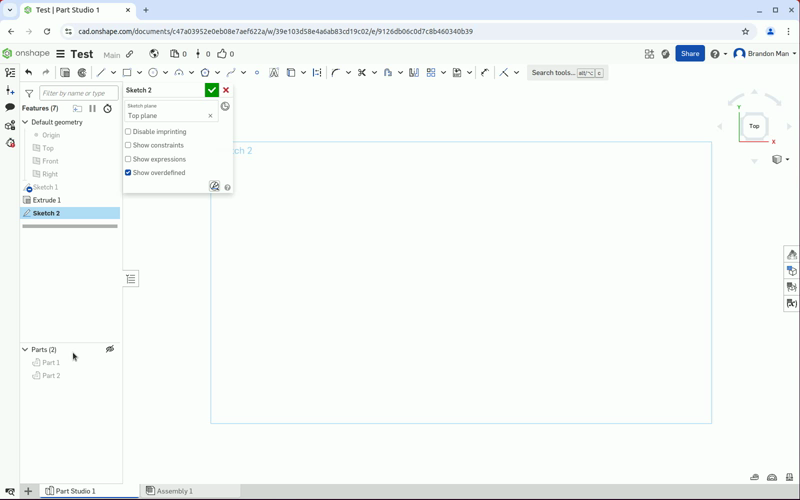
key(l)
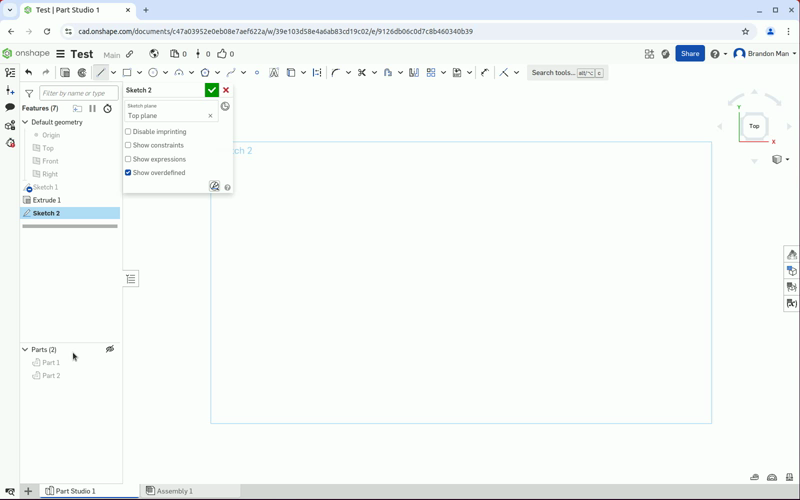
key_down(shift)
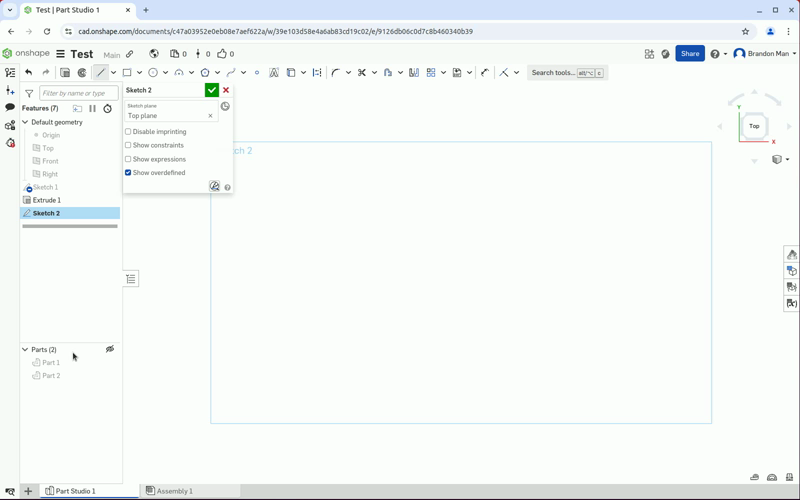
mouse_move(386, 192)
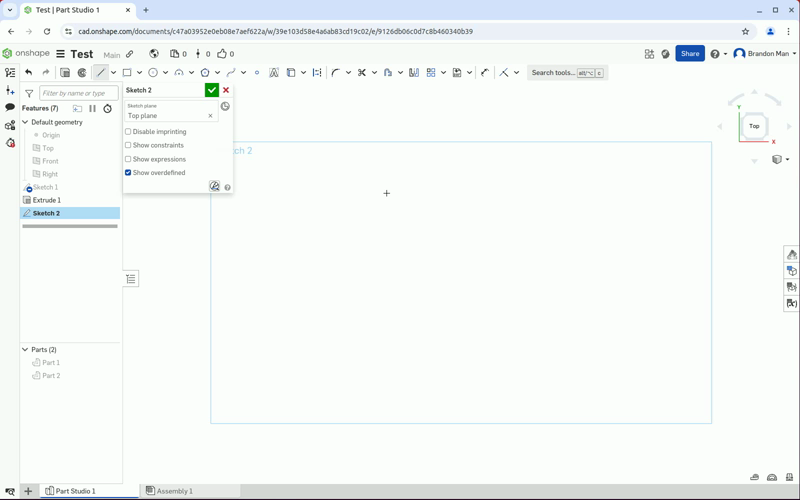
click(386, 192)
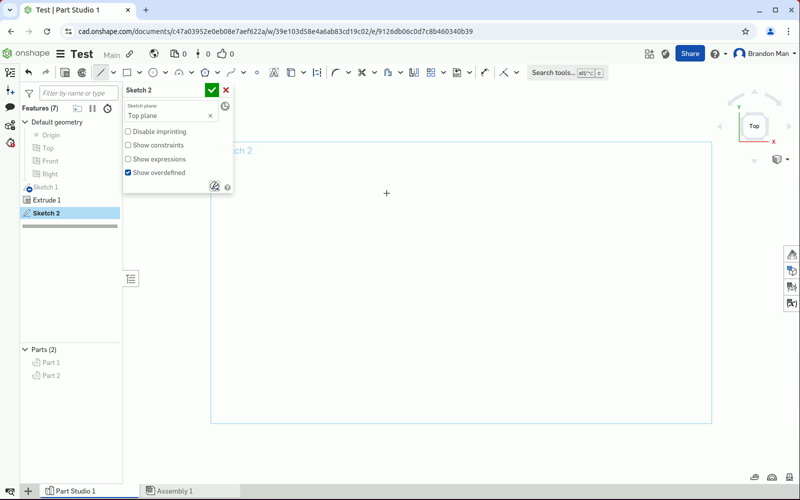
key_up(shift)
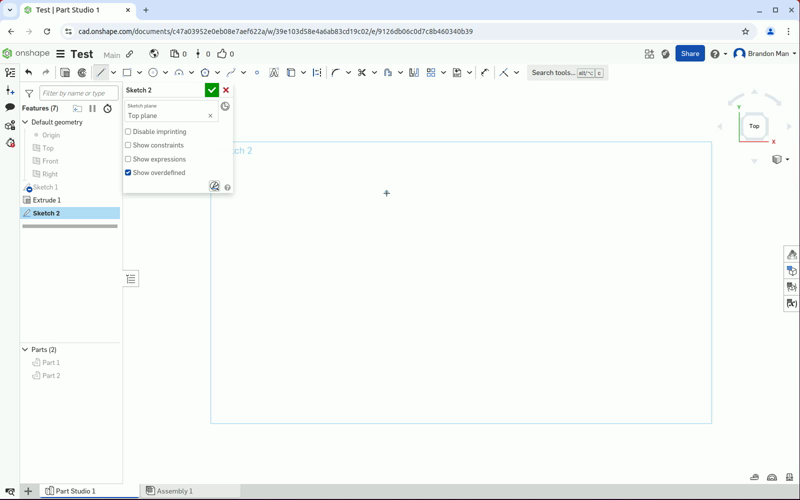
key_down(shift)
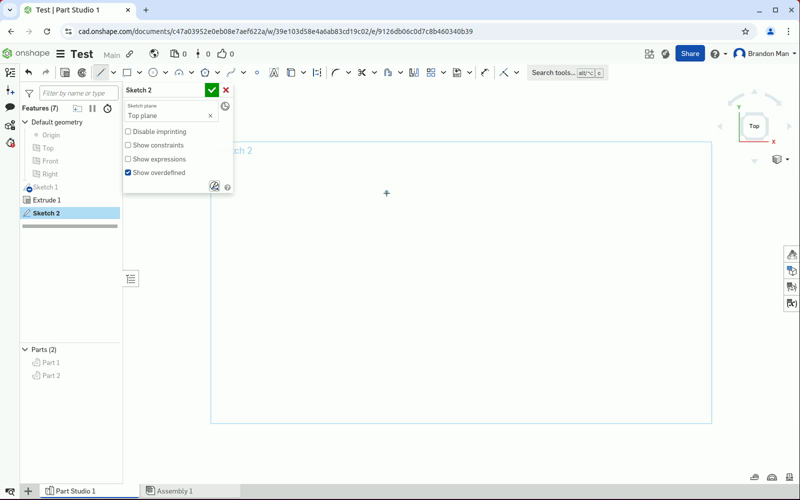
mouse_move(417, 192)
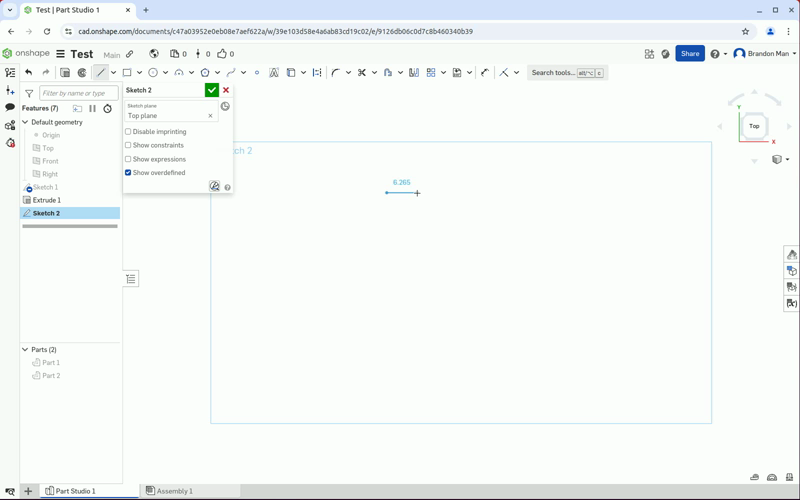
mouse_move(395, 192)
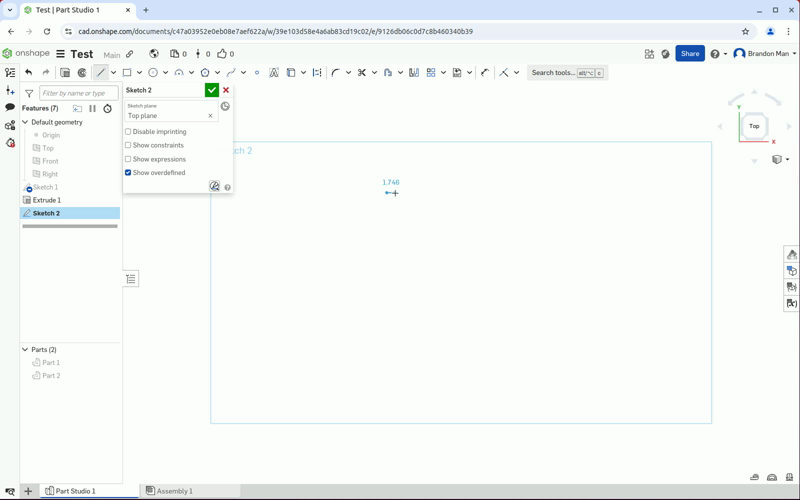
click(395, 192)
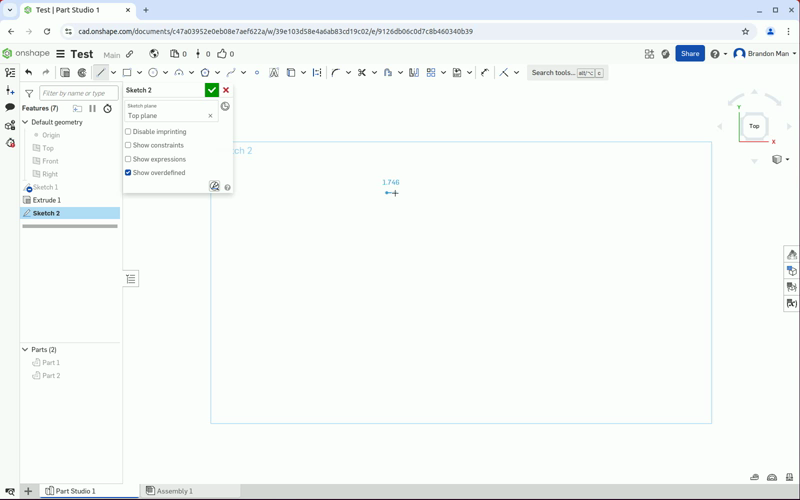
key_up(shift)
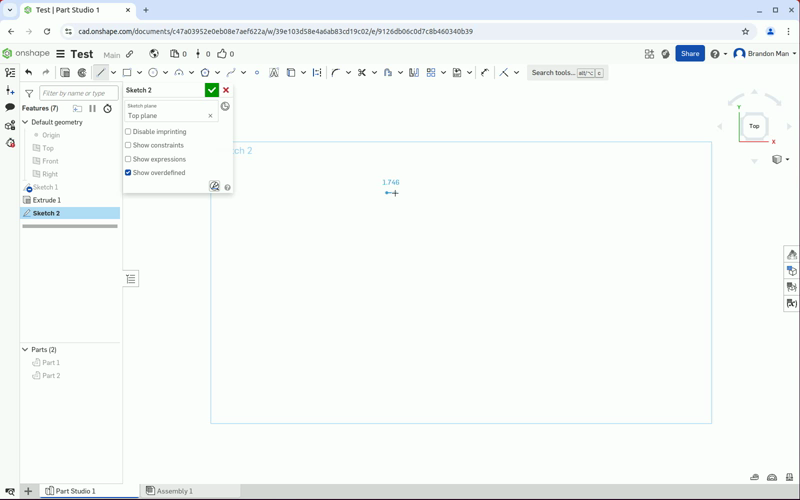
key(esc)
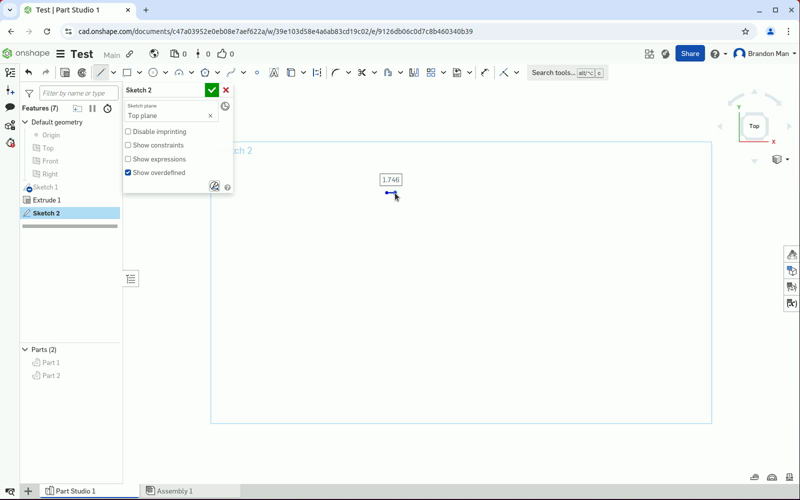
key(a)
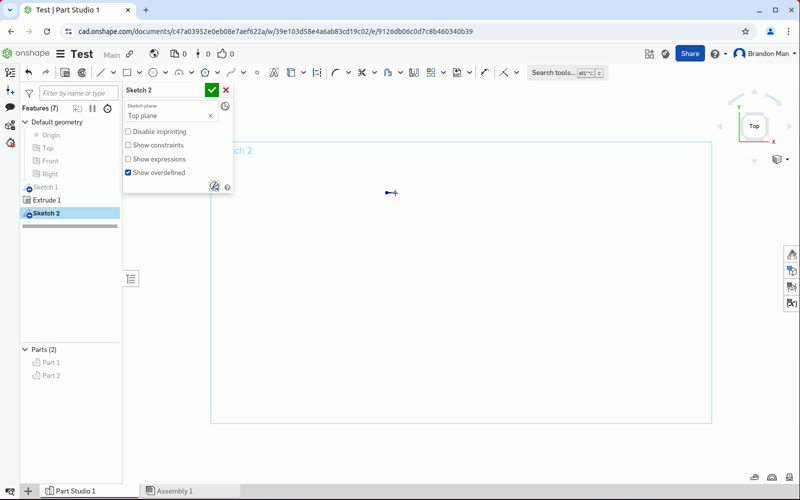
mouse_move(395, 192)
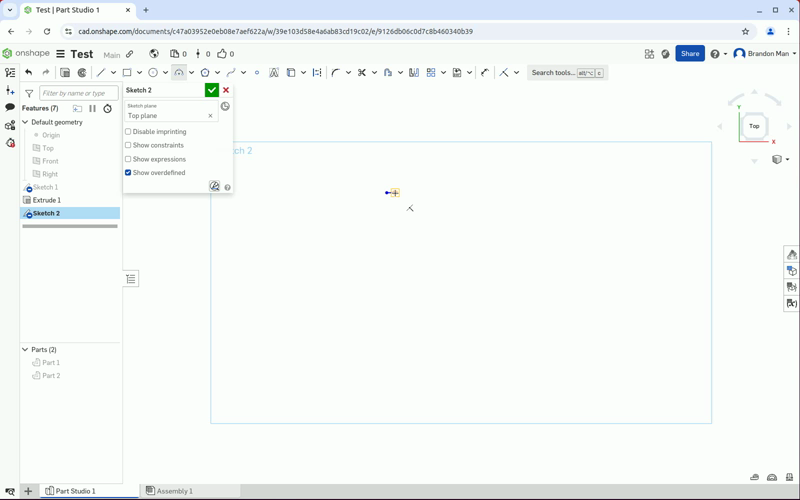
click(395, 192)
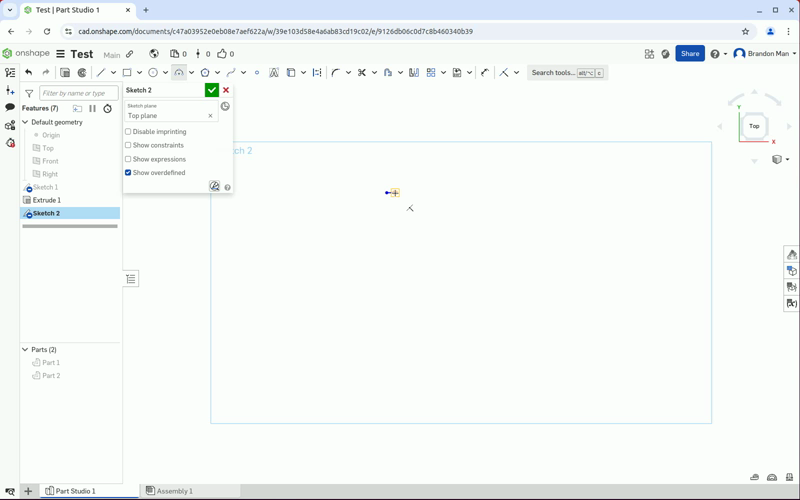
key_down(shift)
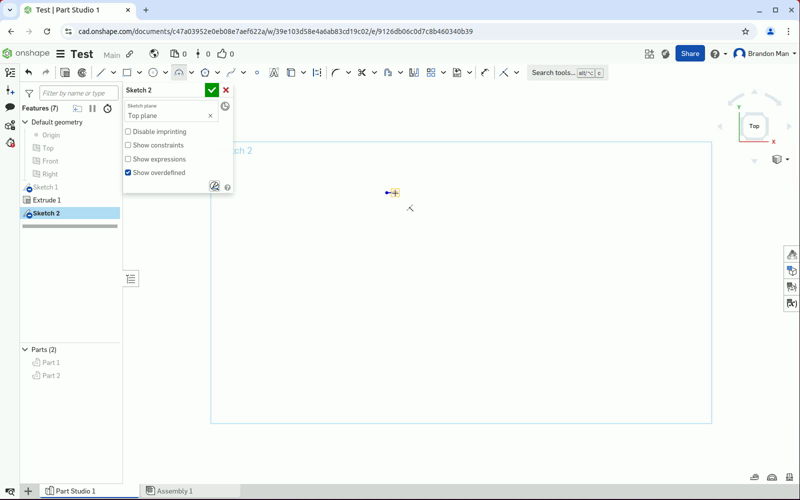
mouse_move(401, 186)
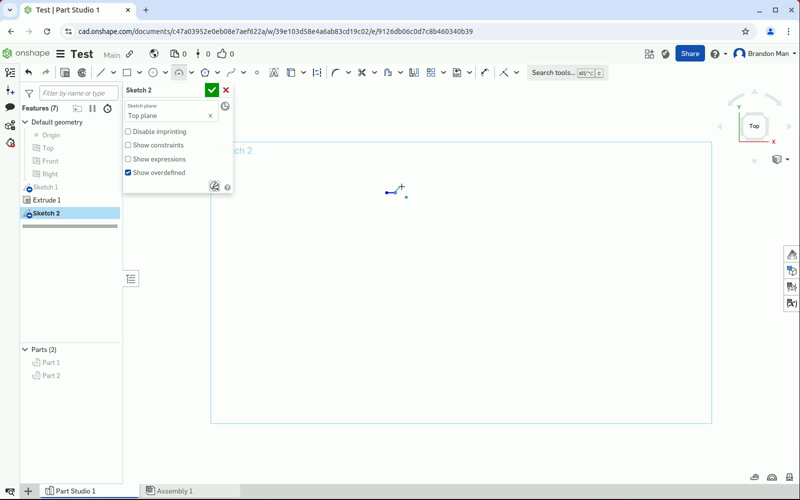
click(401, 186)
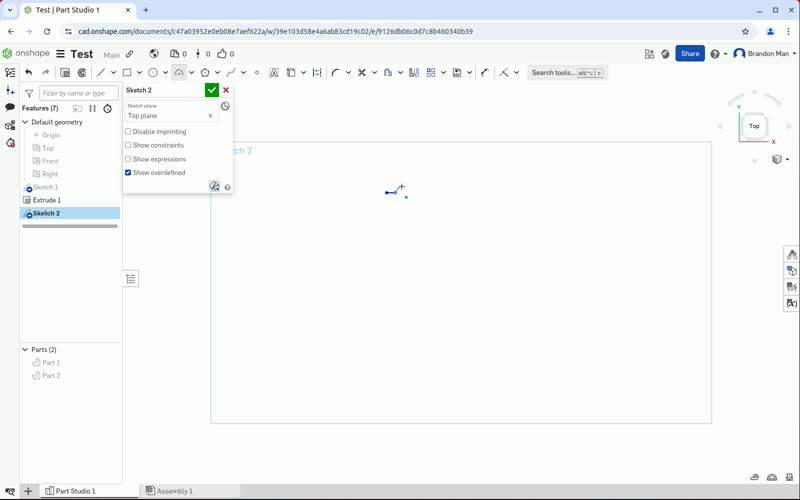
mouse_move(397, 188)
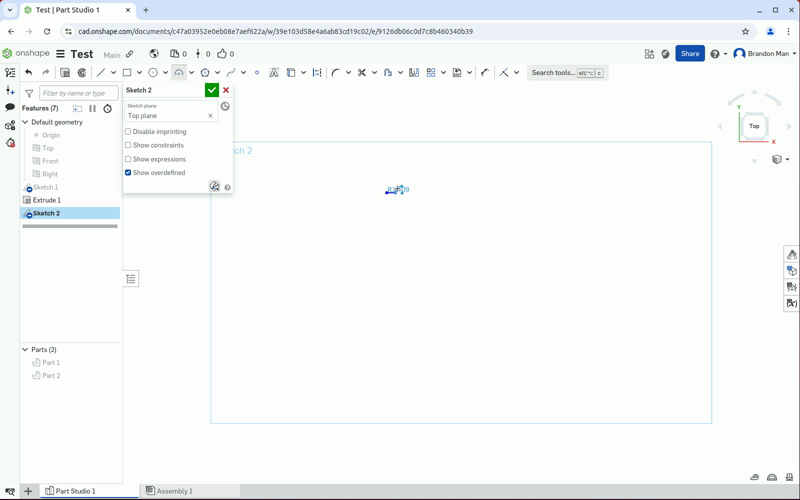
click(397, 188)
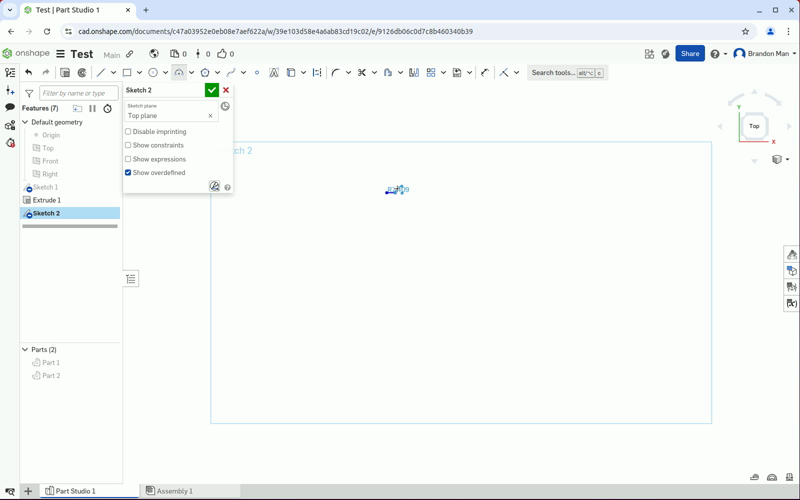
key_up(shift)
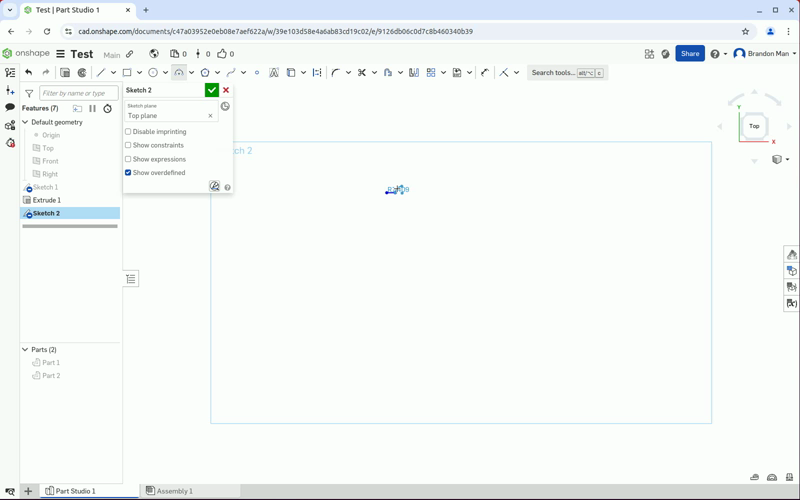
key(esc)
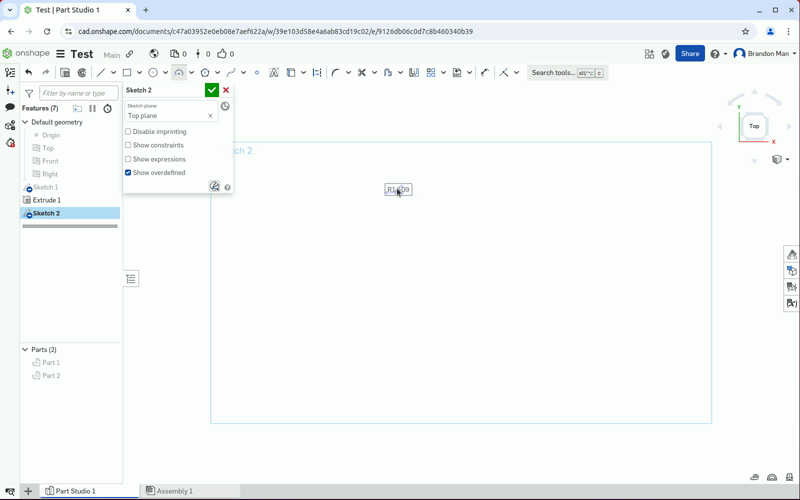
key(l)
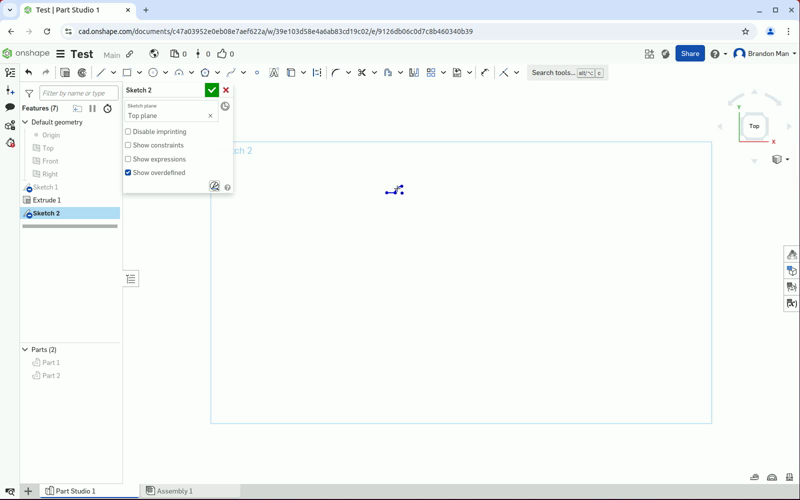
mouse_move(401, 186)
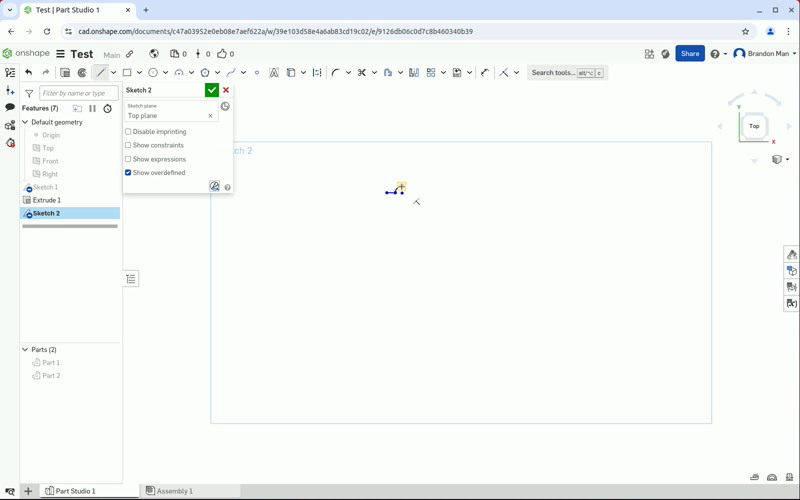
click(401, 186)
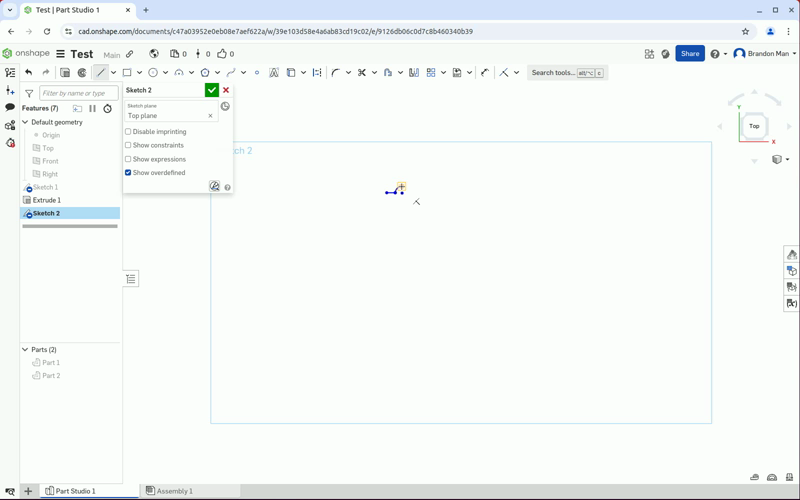
key_down(shift)
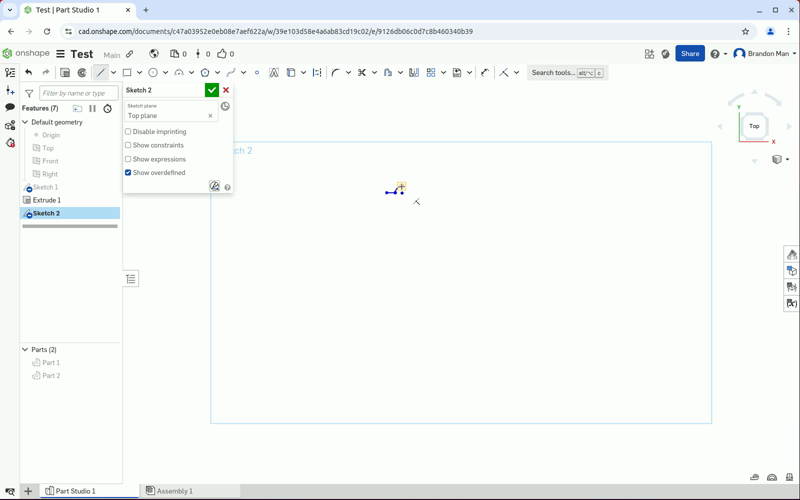
mouse_move(431, 186)
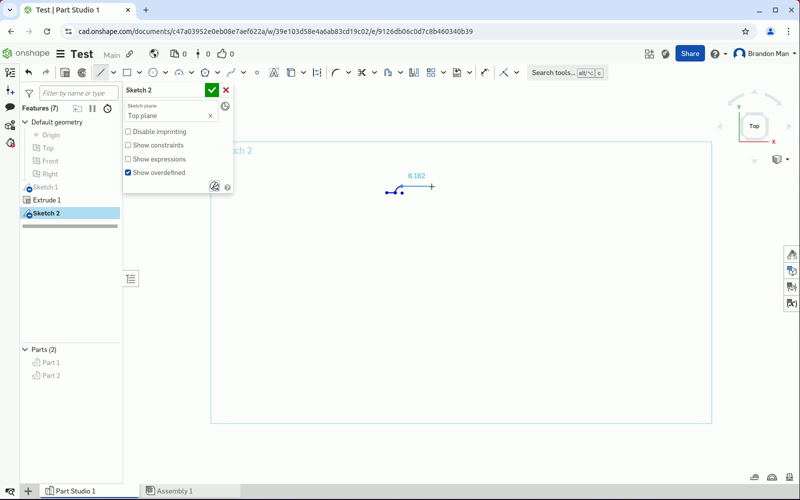
mouse_move(414, 186)
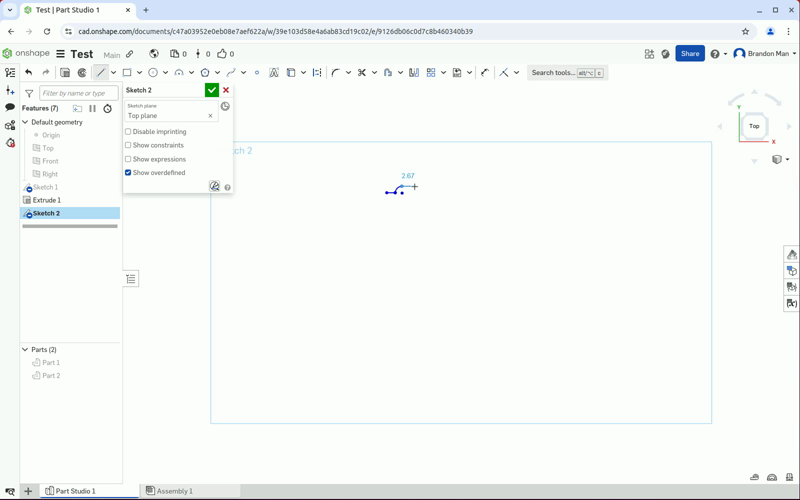
click(414, 186)
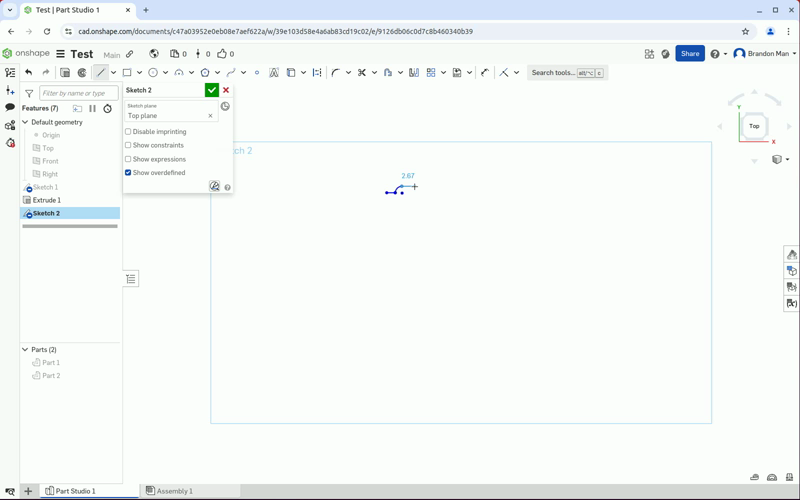
key_up(shift)
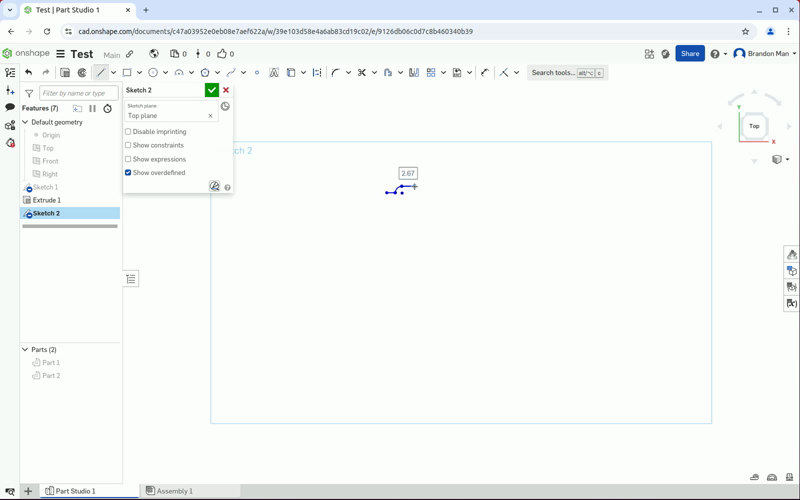
key(esc)
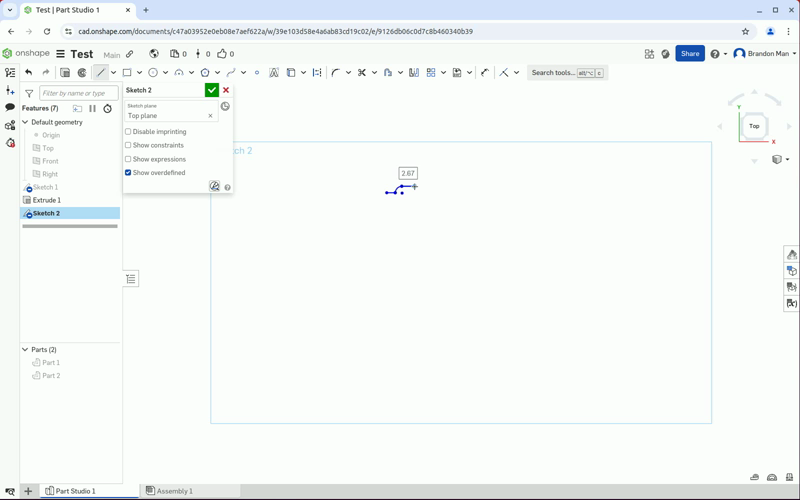
key(a)
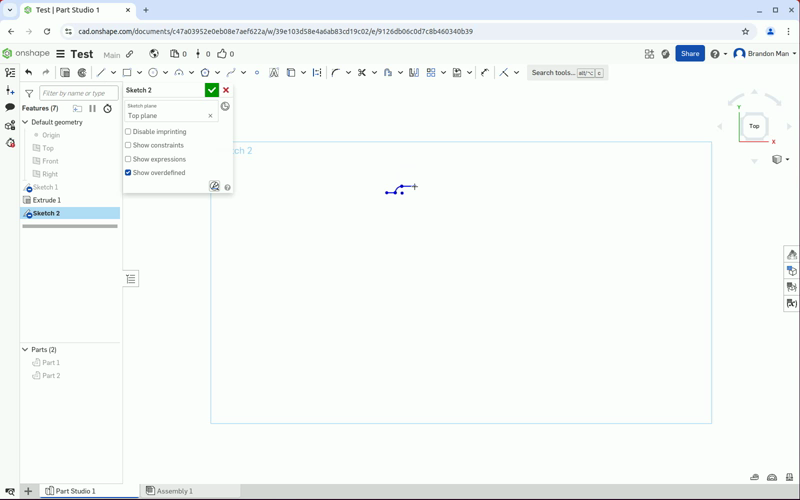
mouse_move(414, 186)
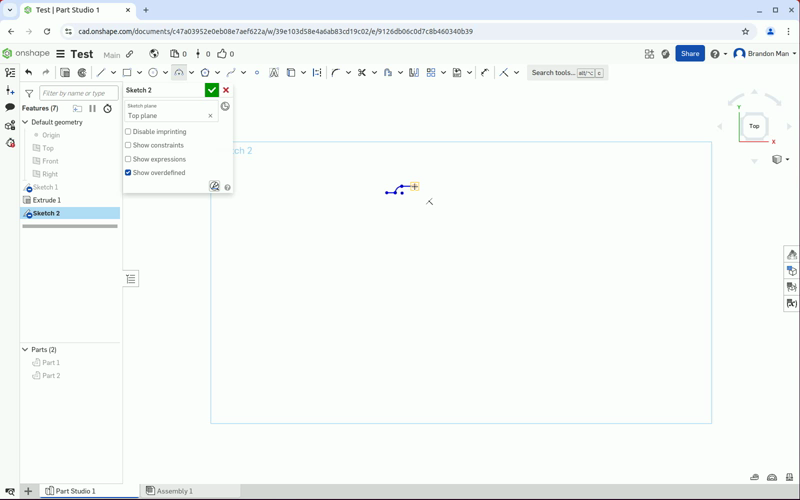
click(414, 186)
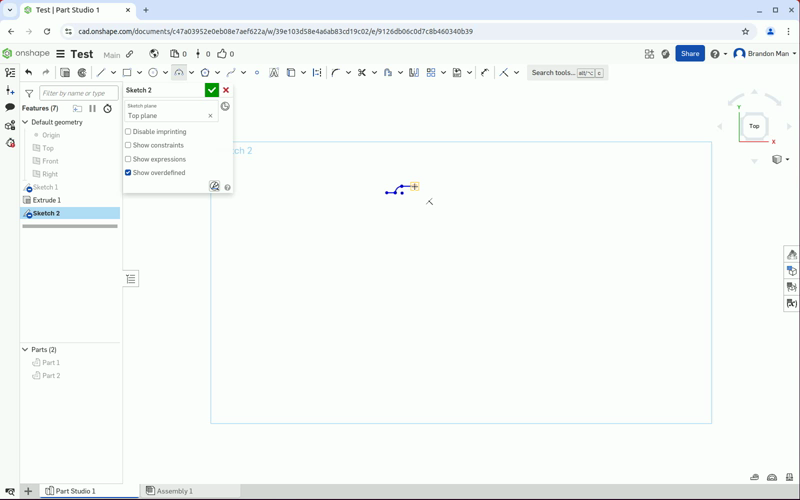
mouse_move(386, 192)
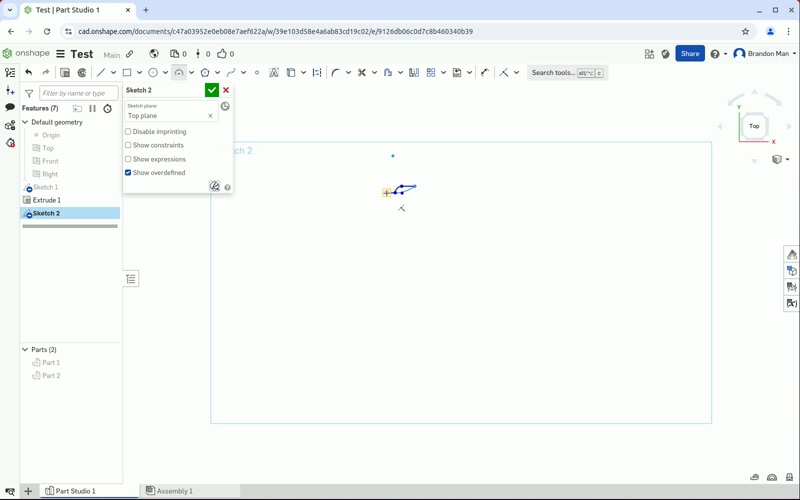
click(386, 192)
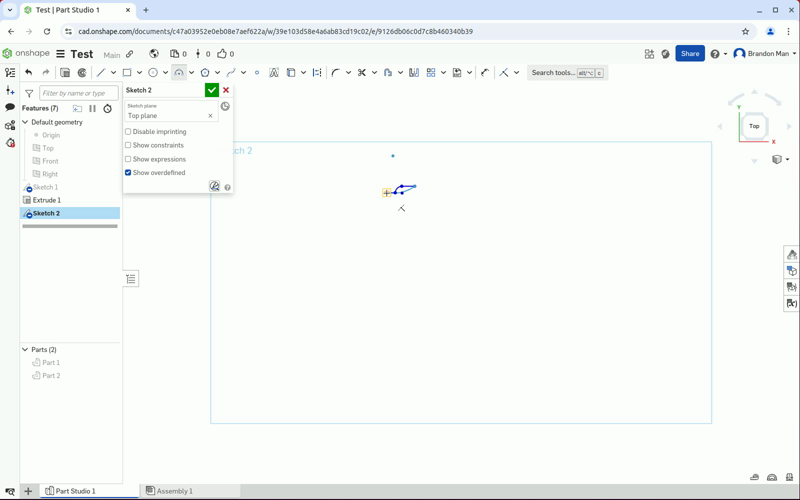
key_down(shift)
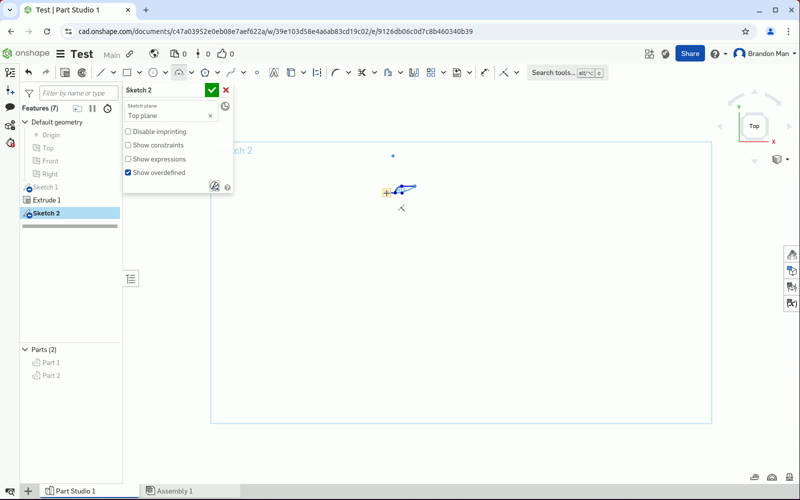
mouse_move(398, 178)
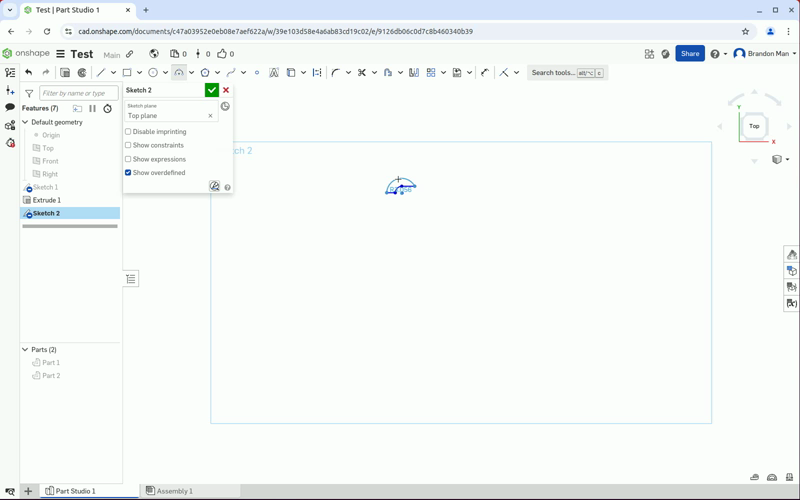
click(398, 178)
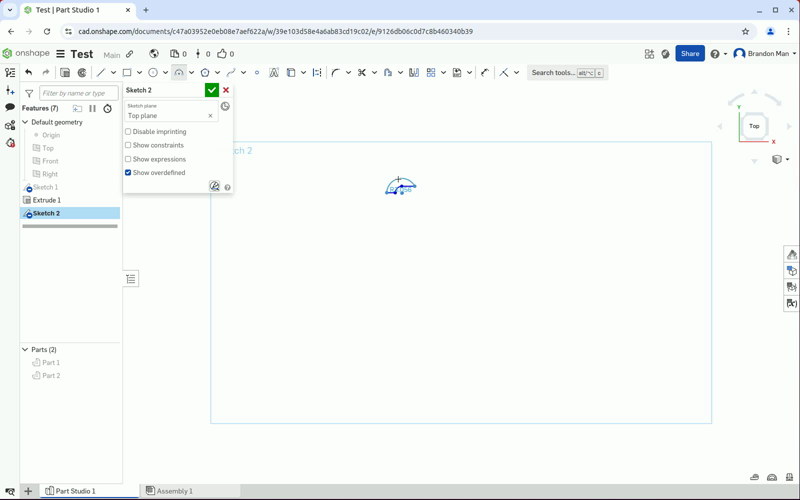
key_up(shift)
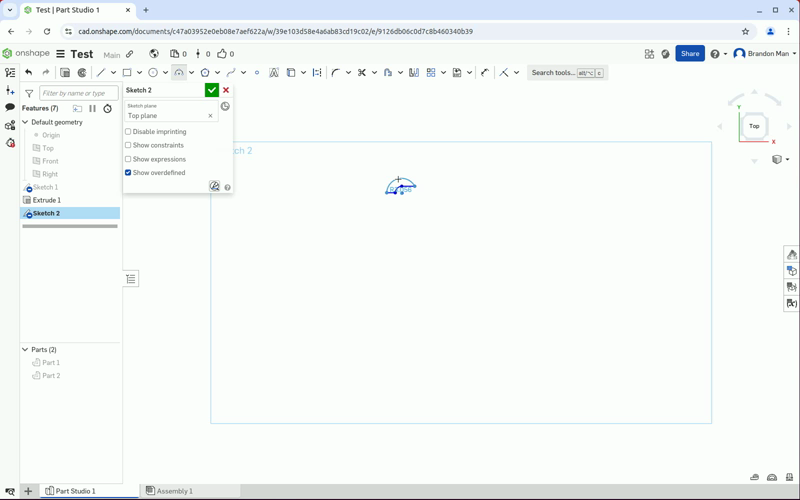
key(esc)
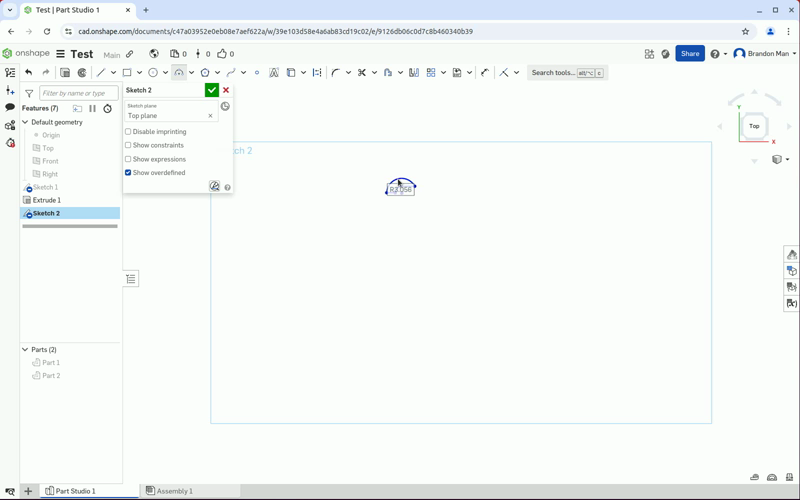
mouse_move(405, 179)
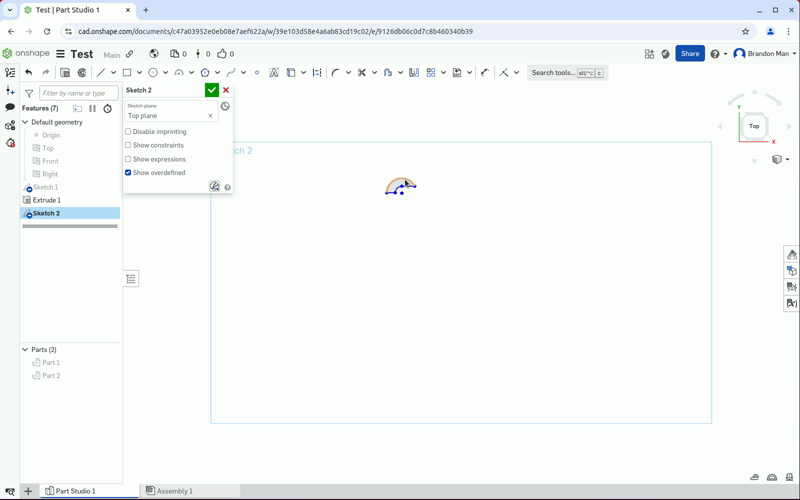
scroll(6)
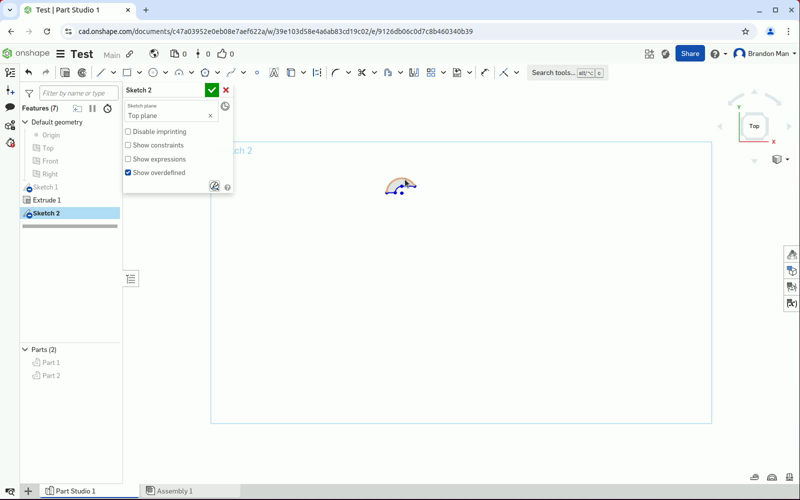
scroll(6)
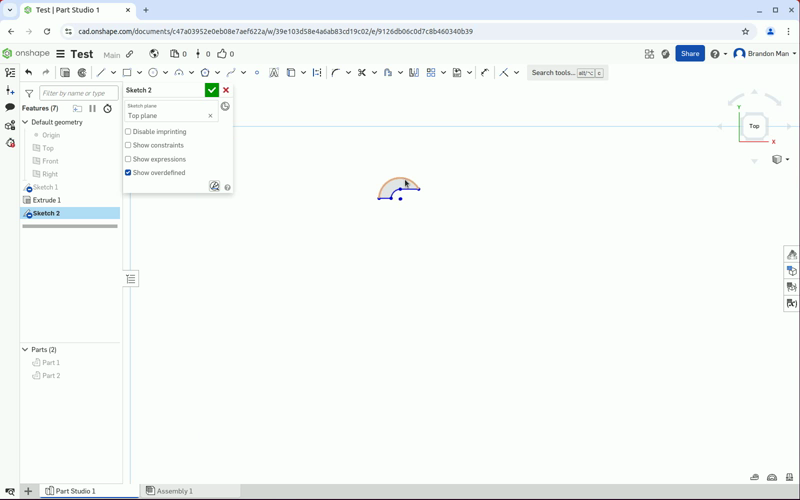
scroll(6)
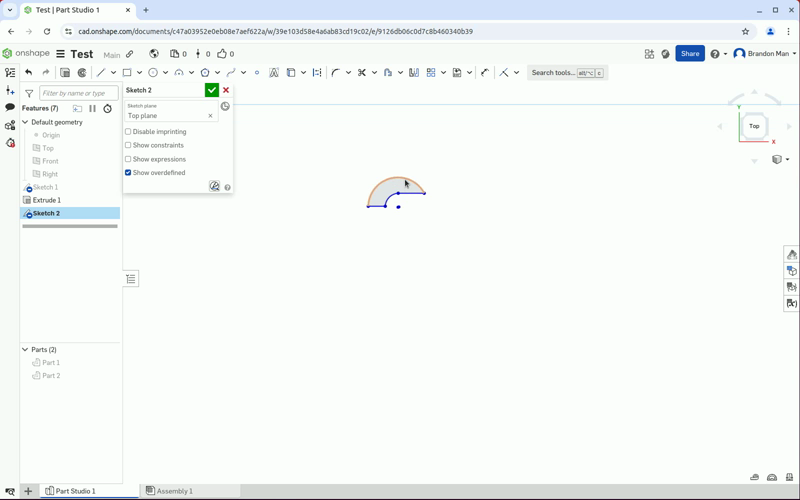
scroll(6)
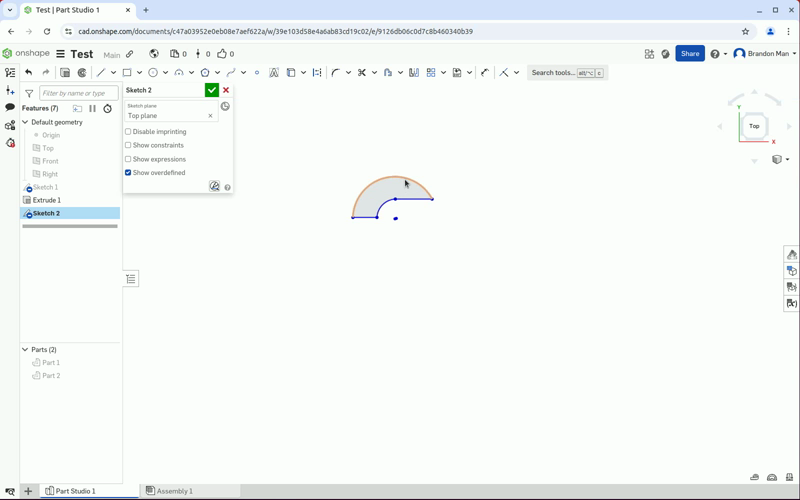
scroll(6)
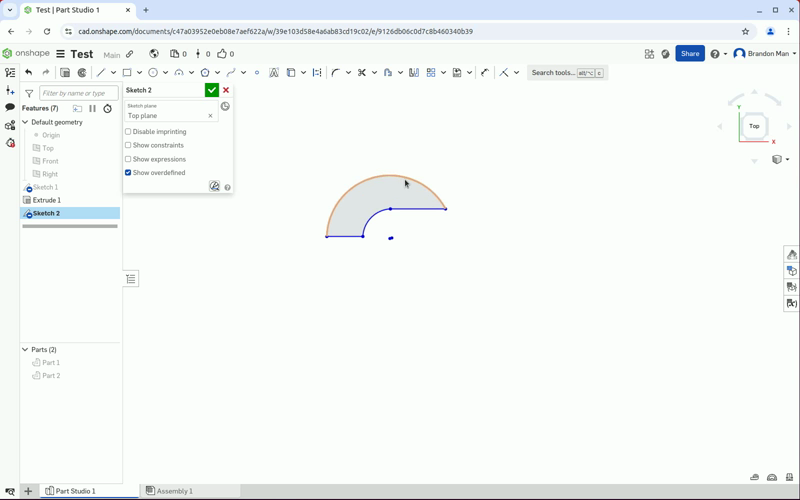
scroll(6)
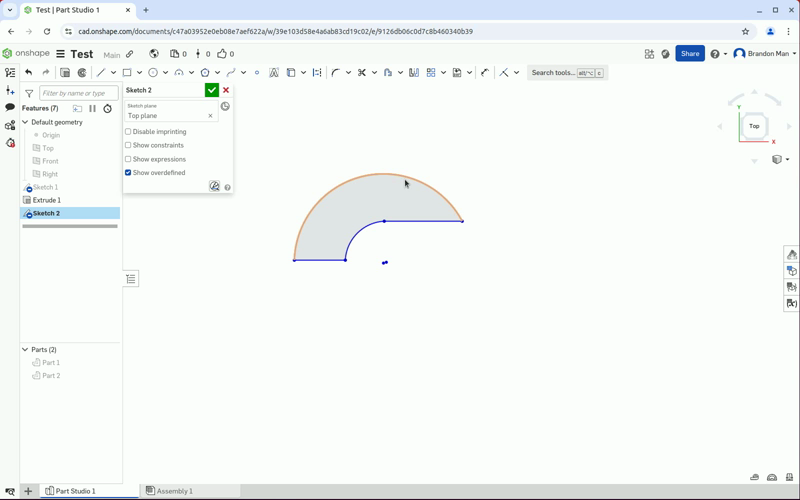
scroll(6)
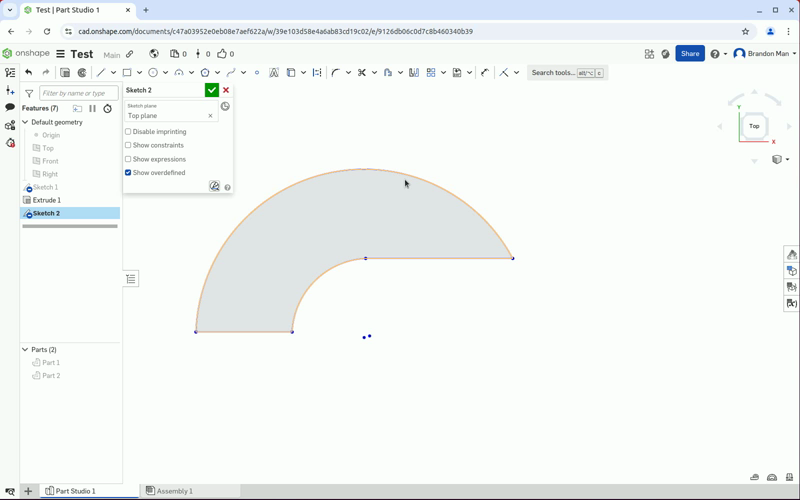
click(405, 179)
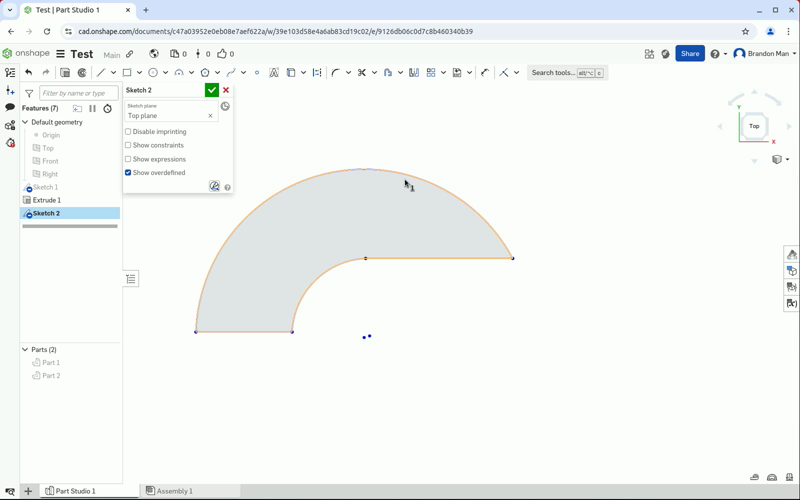
scroll(-6)
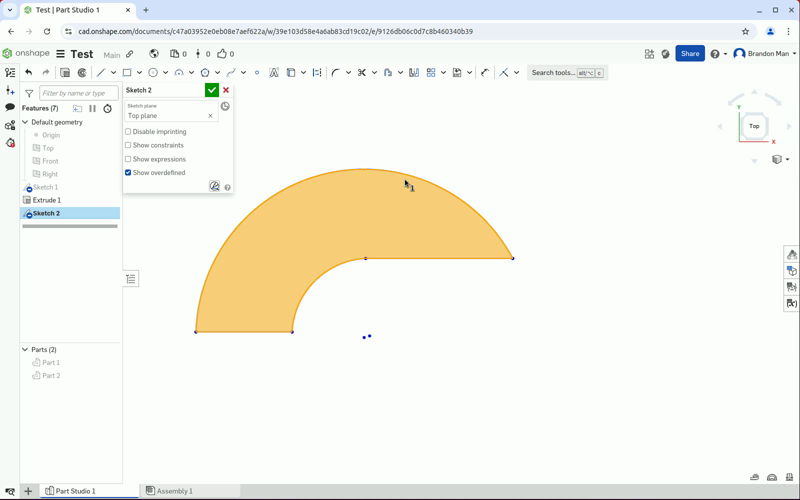
scroll(-6)
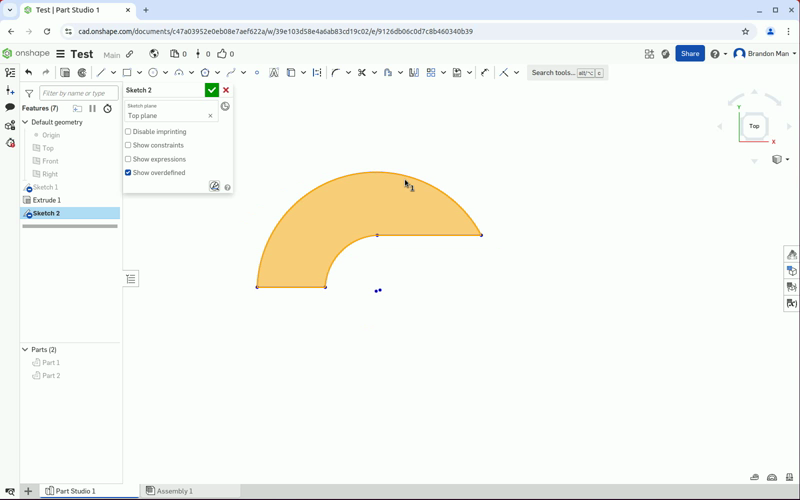
scroll(-6)
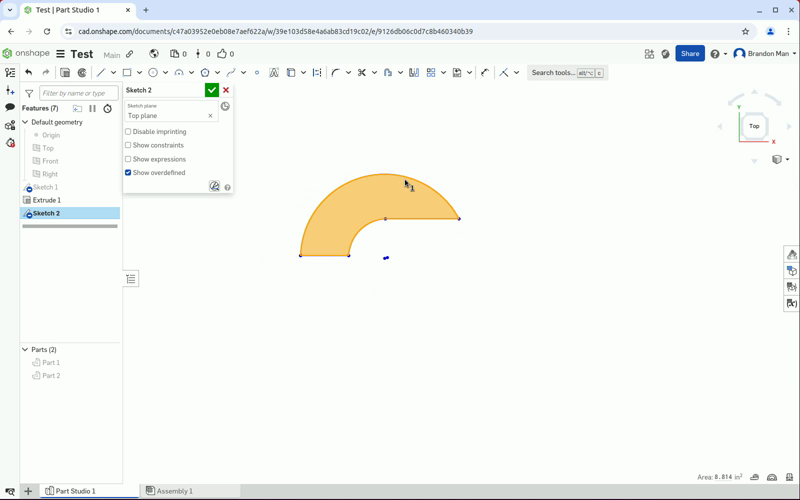
scroll(-6)
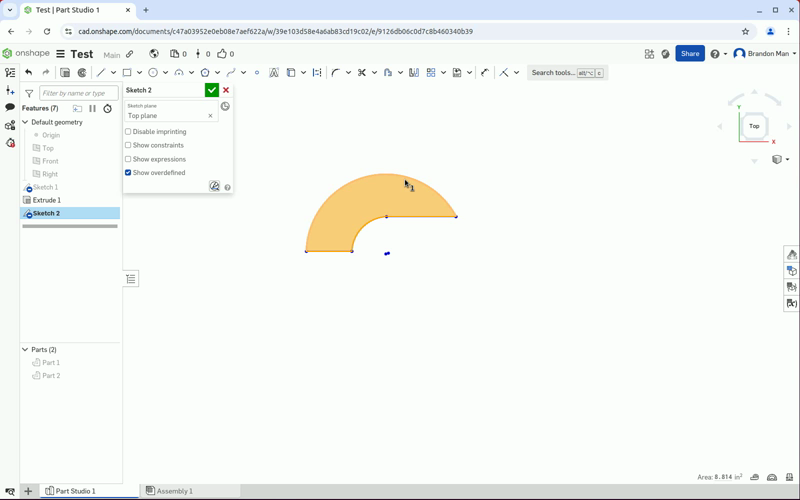
scroll(-6)
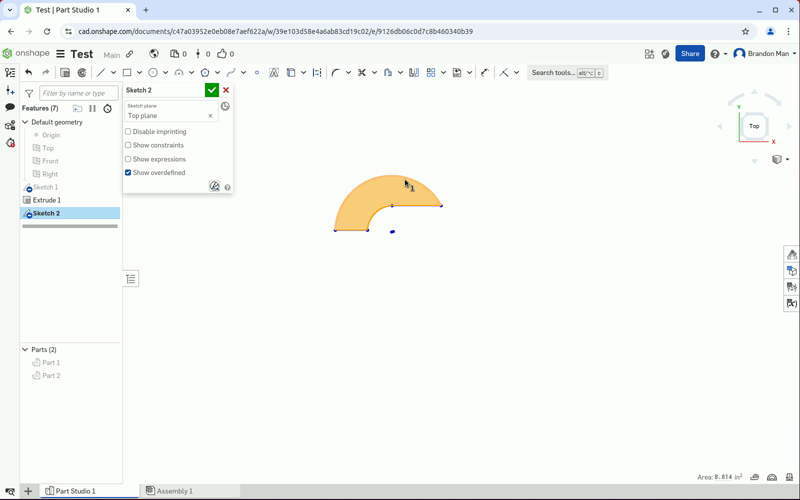
scroll(-6)
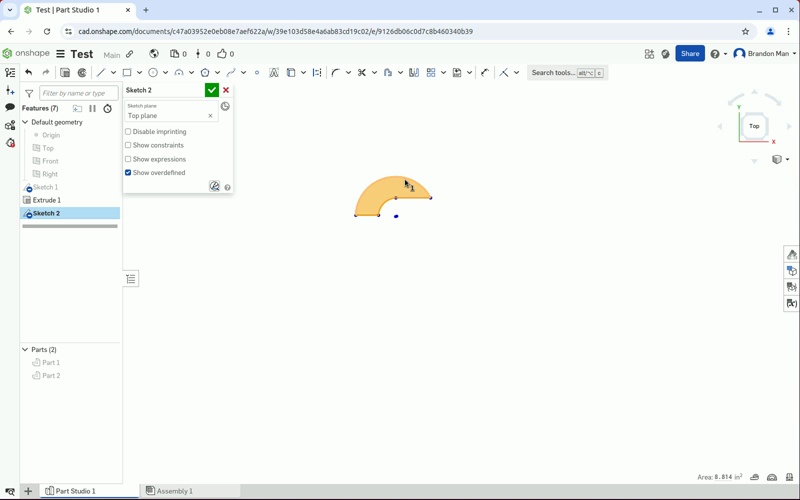
scroll(-6)
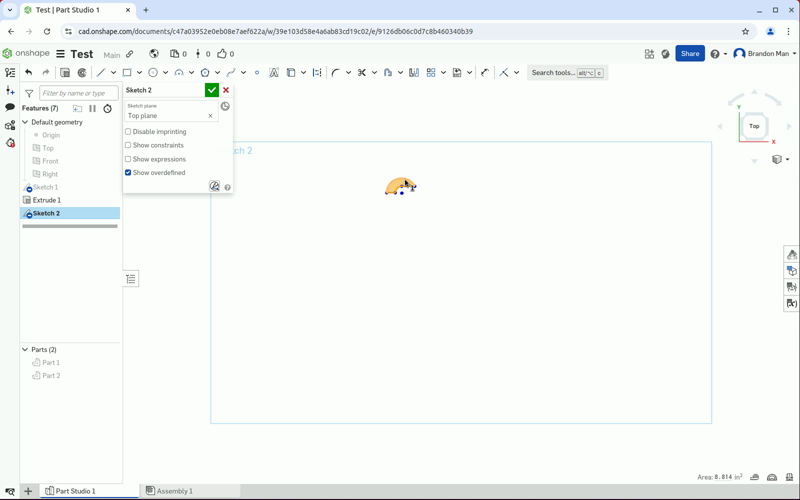
mouse_move(73, 352)
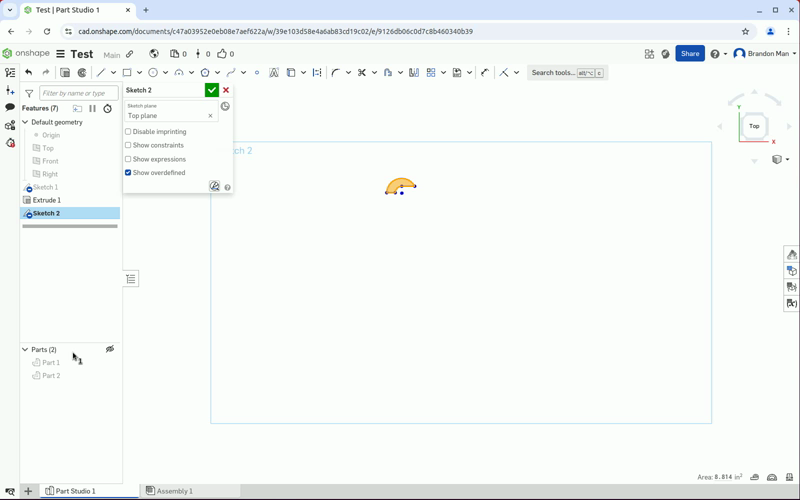
key(shift+y)
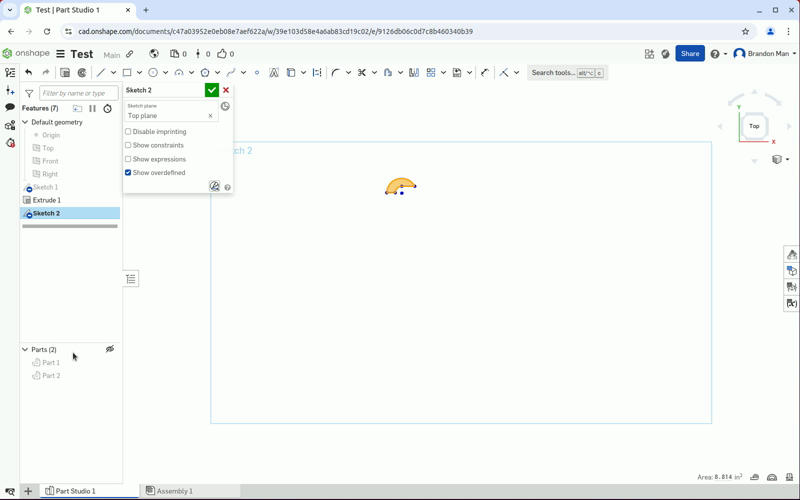
key(shift+e)
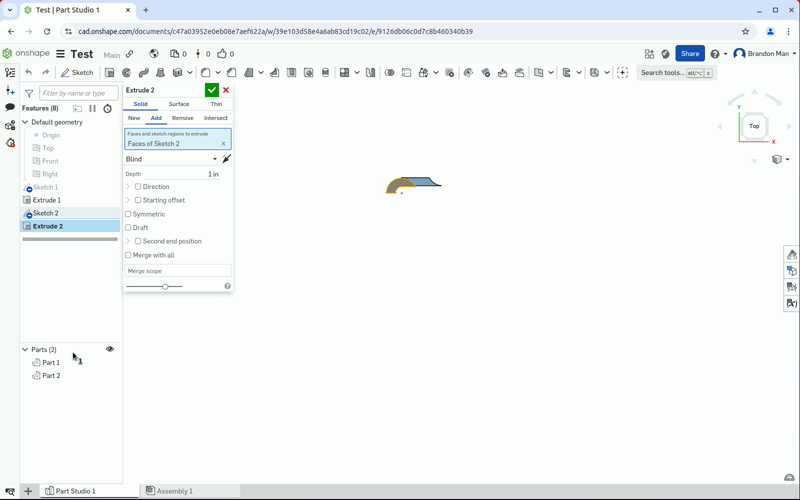
mouse_move(143, 106)
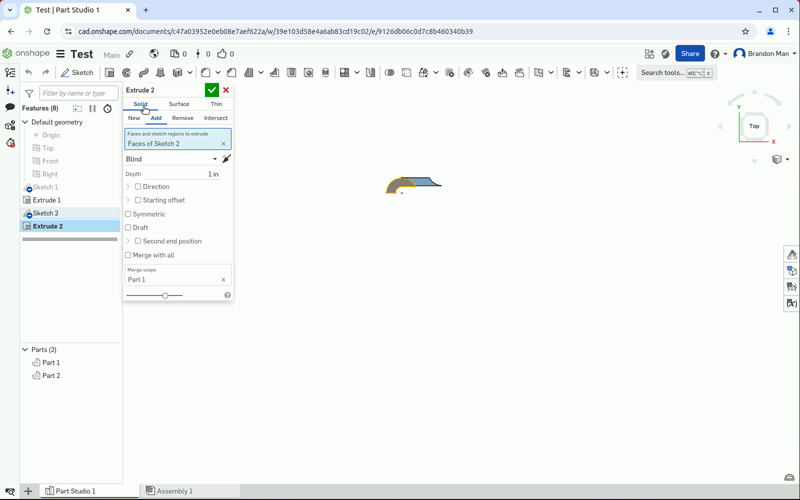
click(143, 106)
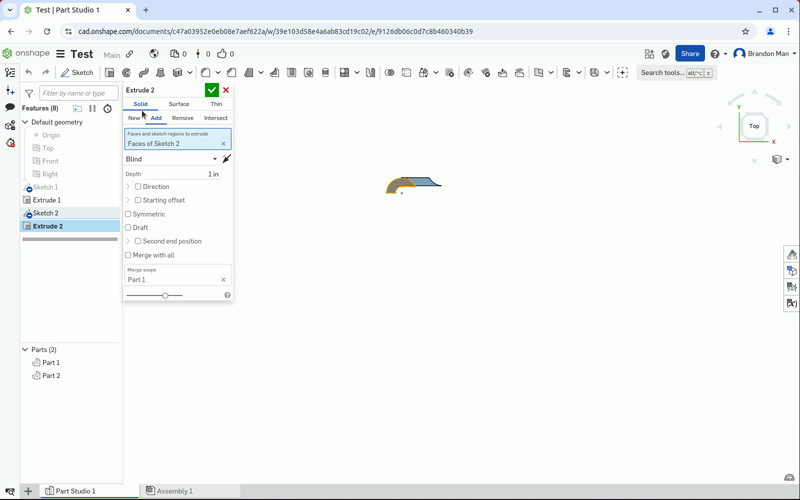
mouse_move(137, 120)
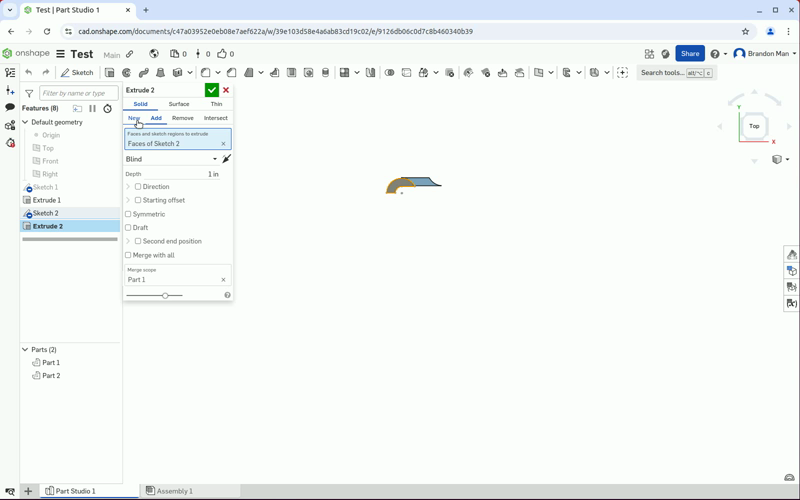
click(137, 120)
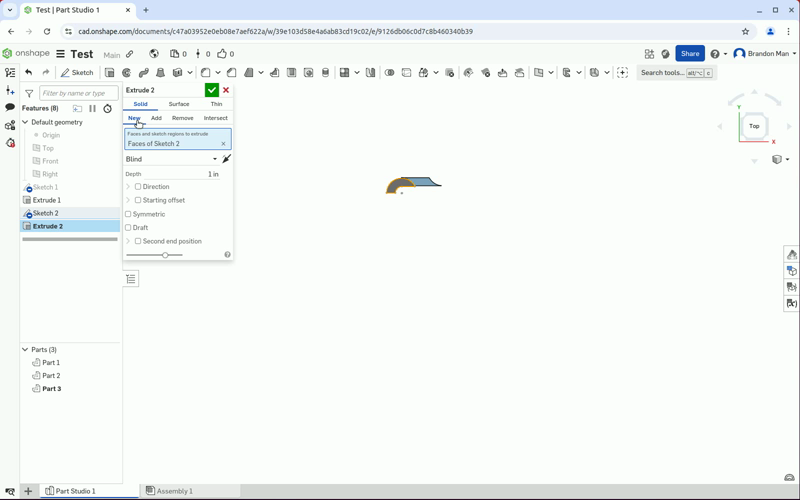
key(tab, 4)
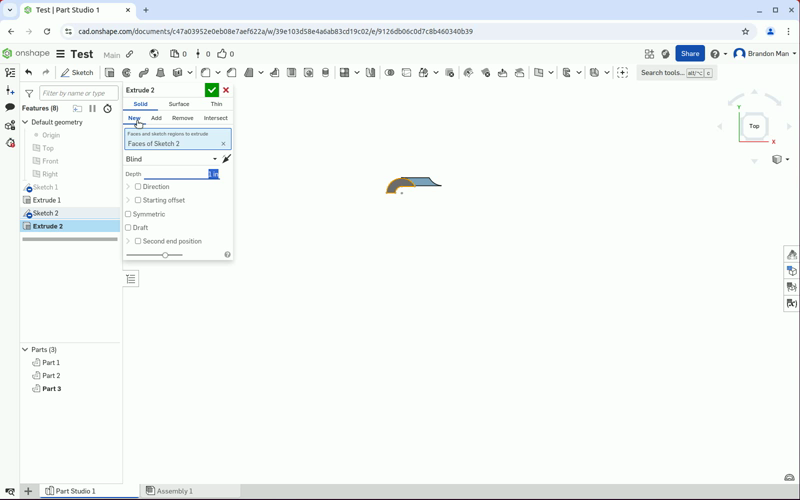
text(7.703)
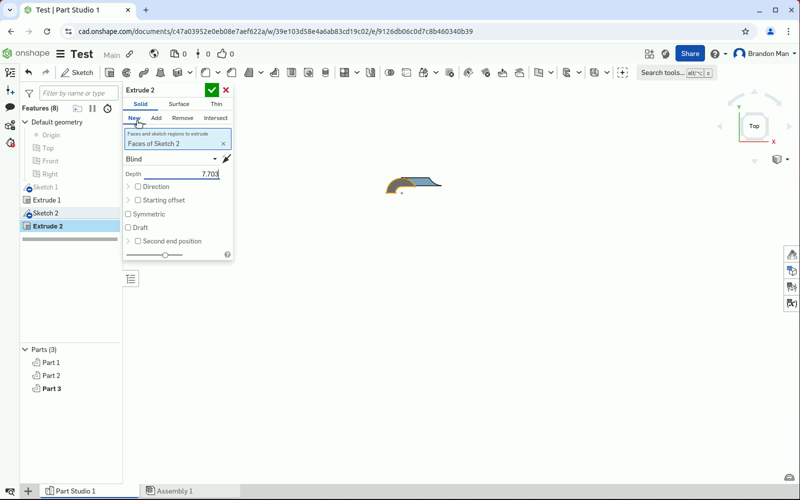
key(enter)
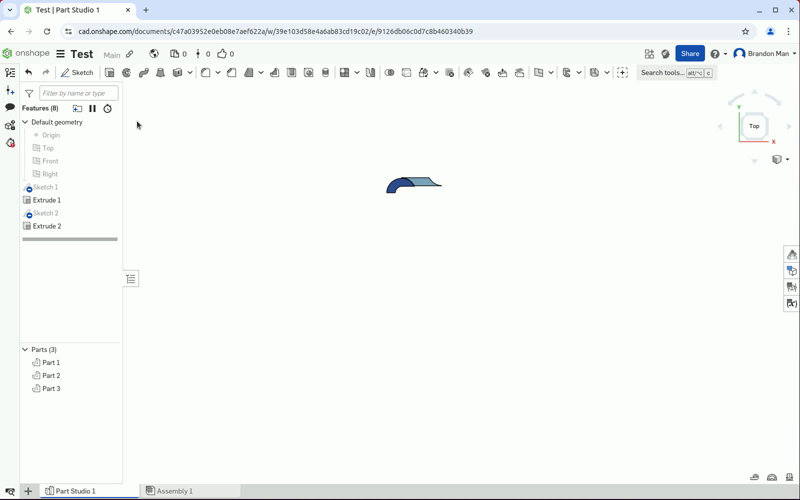
key(shift+h)
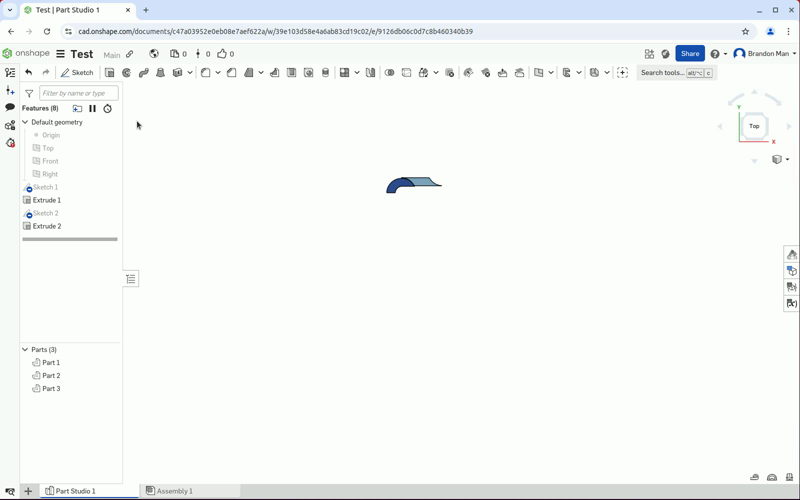
key(shift+h)
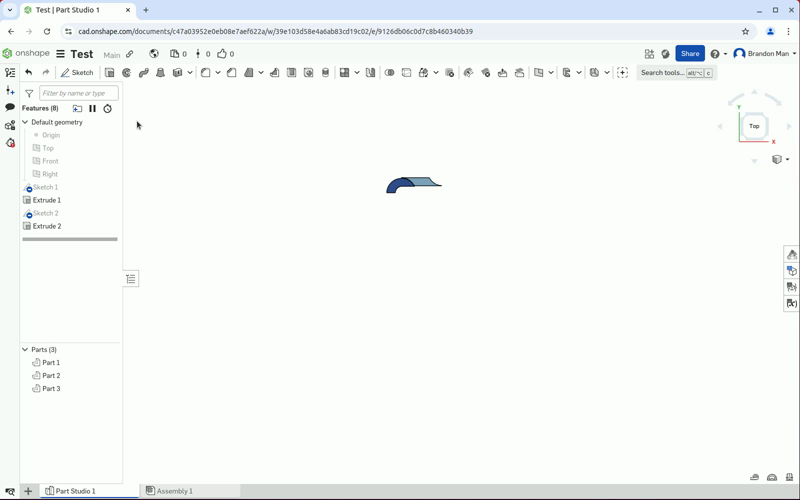
mouse_move(73, 189)
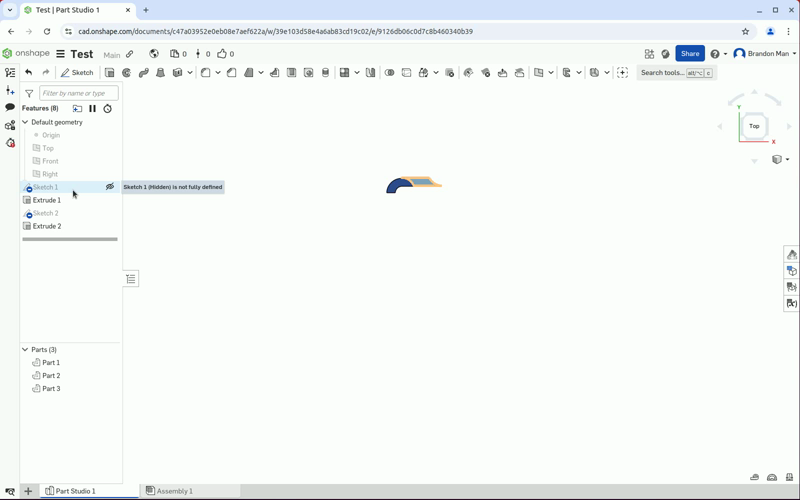
click(73, 189)
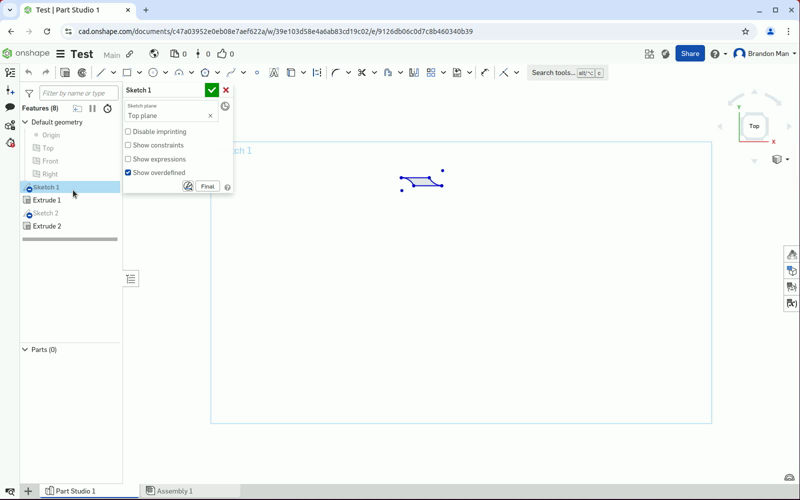
mouse_move(229, 92)
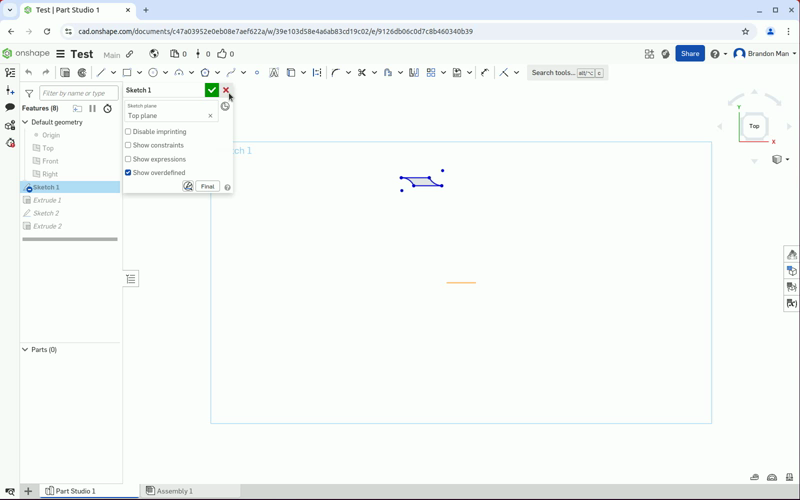
click(229, 92)
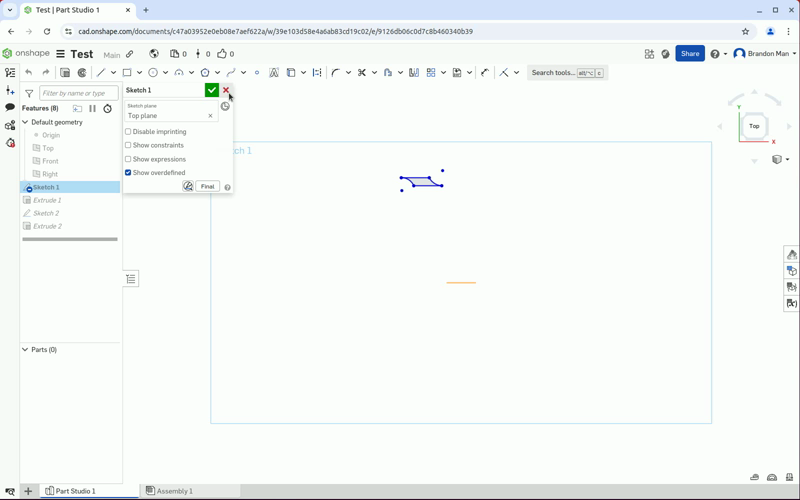
key(shift+s)
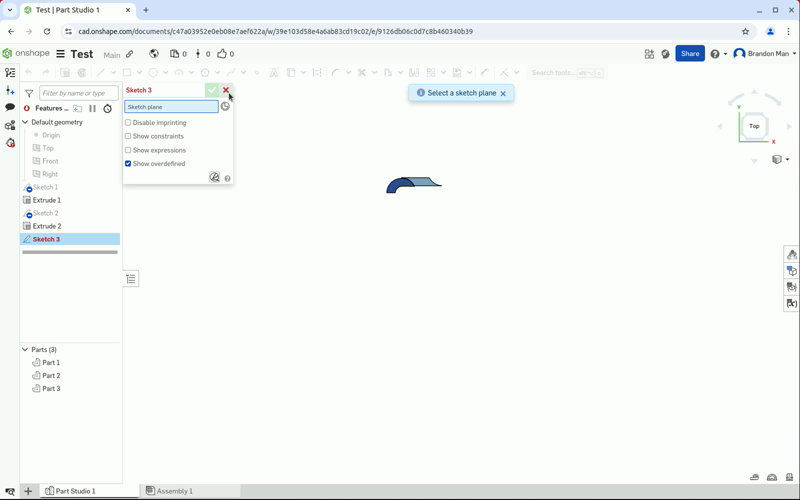
mouse_move(73, 150)
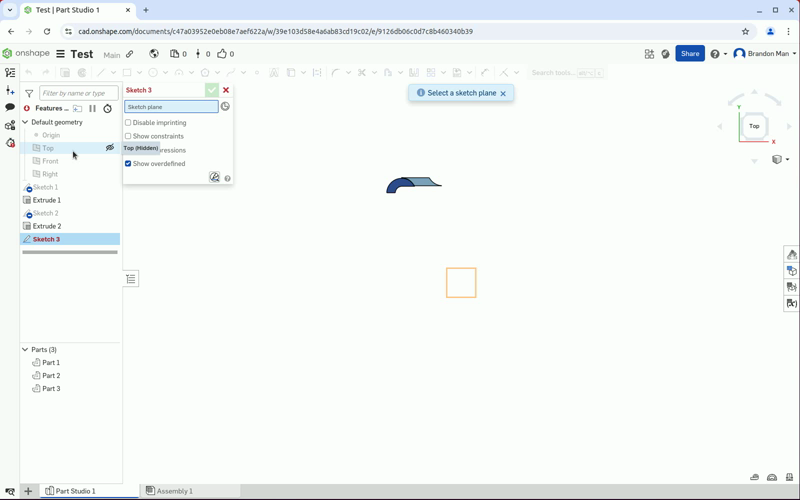
click(73, 150)
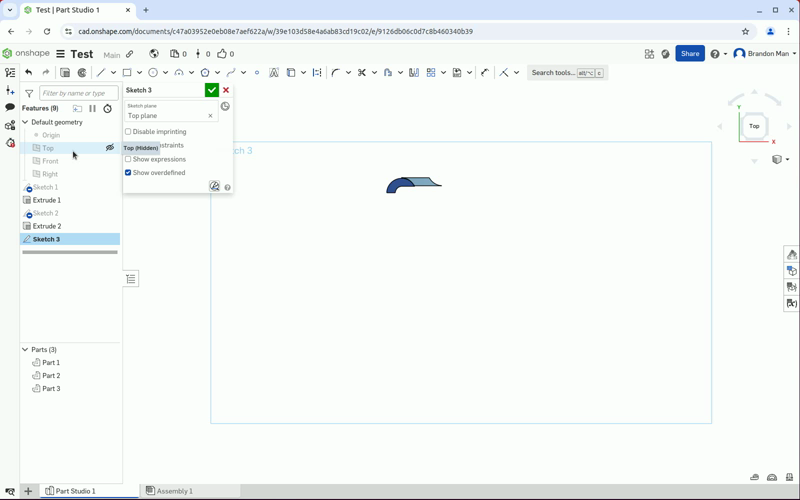
mouse_move(73, 352)
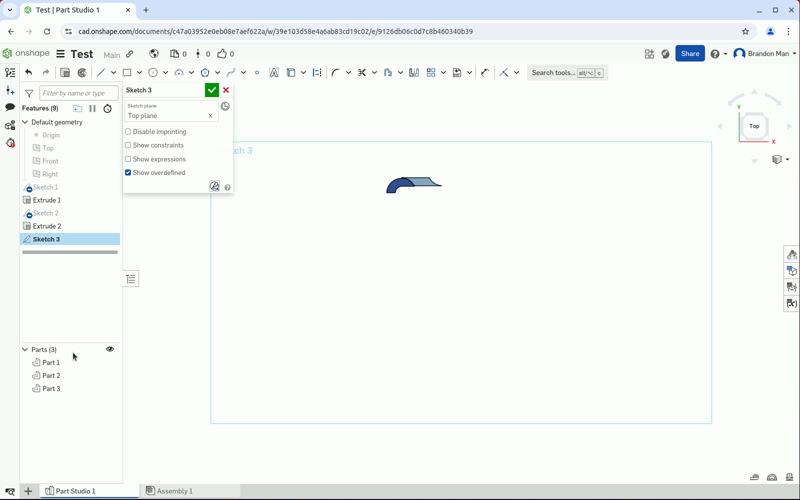
key(y)
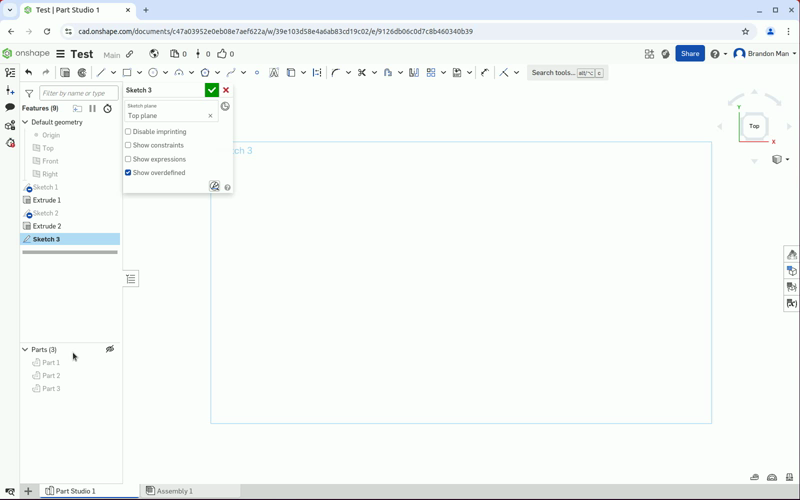
key(a)
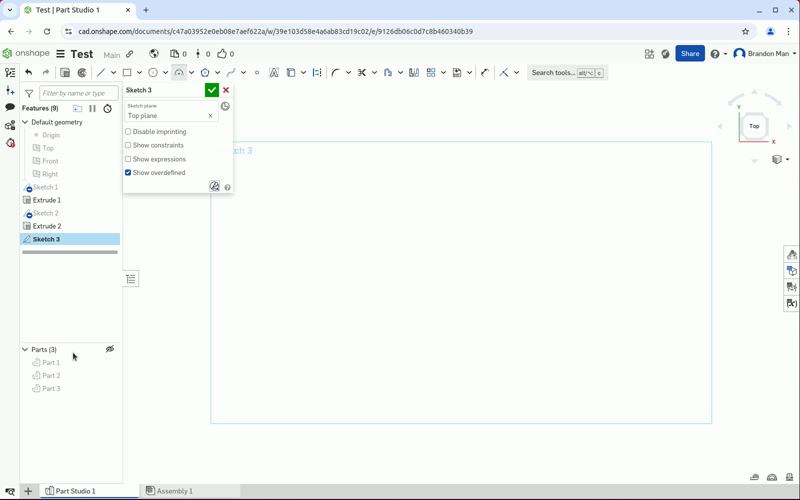
key_down(shift)
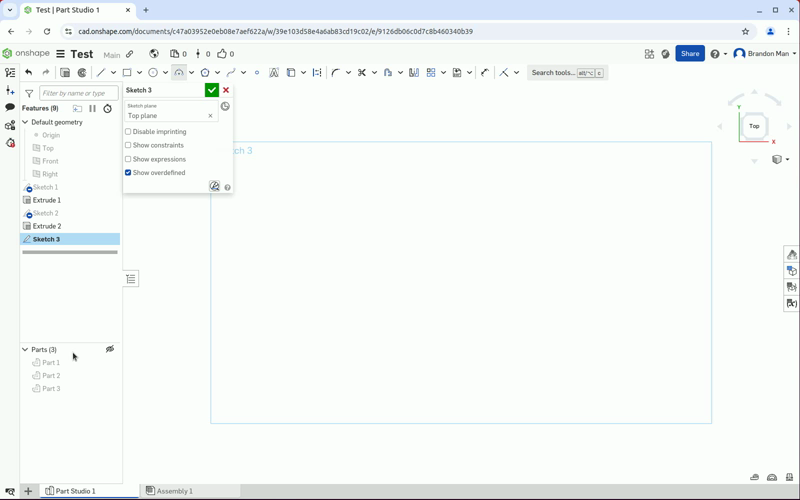
mouse_move(429, 177)
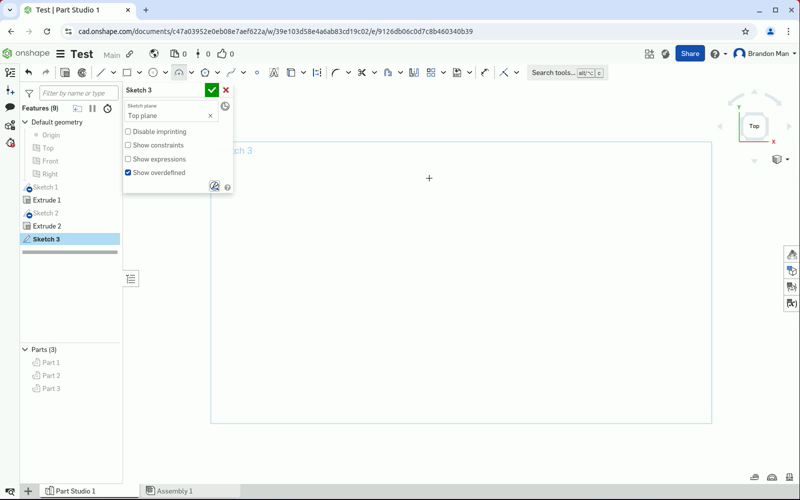
click(429, 177)
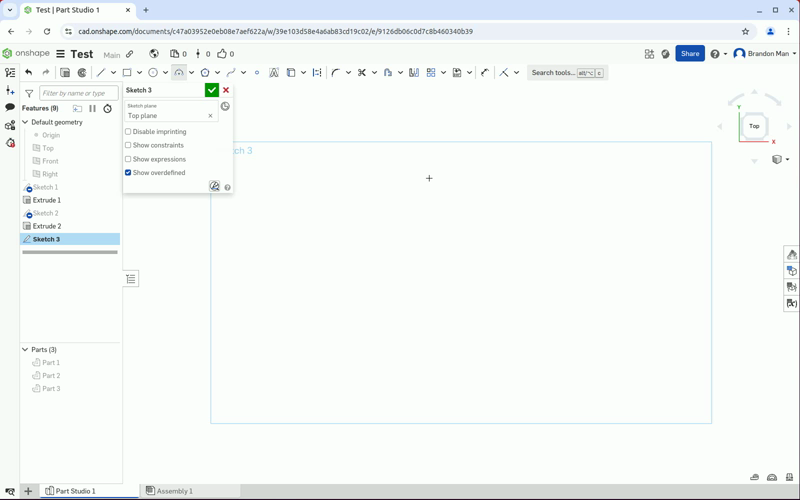
key_up(shift)
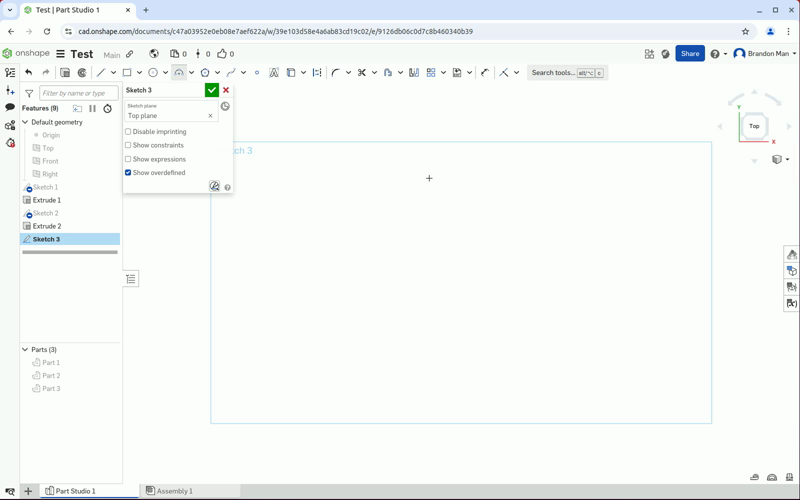
key_down(shift)
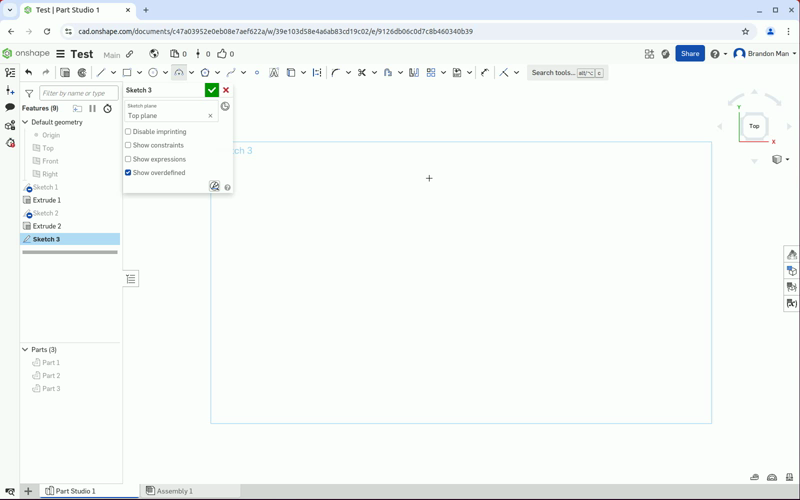
mouse_move(456, 170)
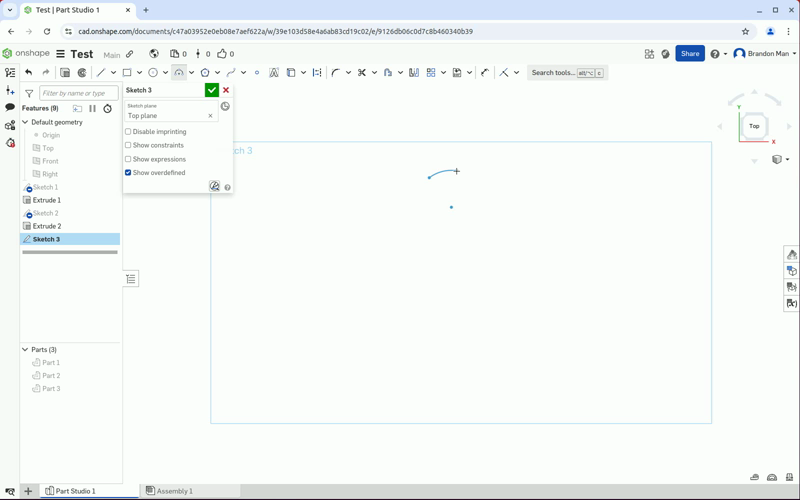
click(456, 170)
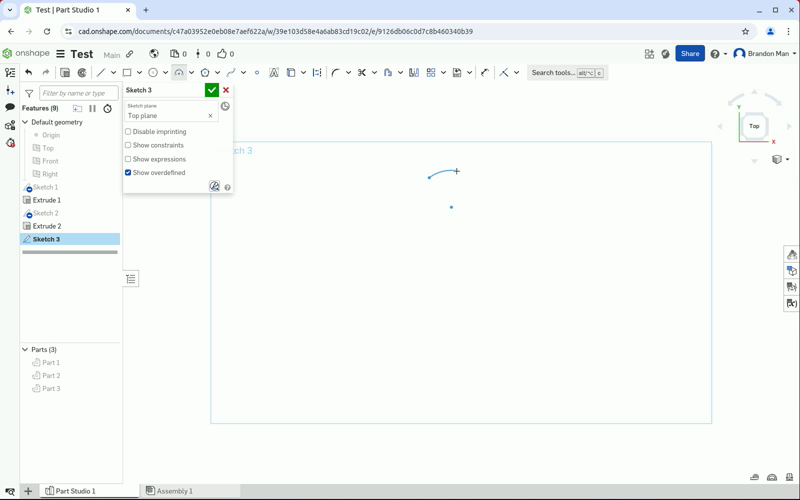
mouse_move(445, 185)
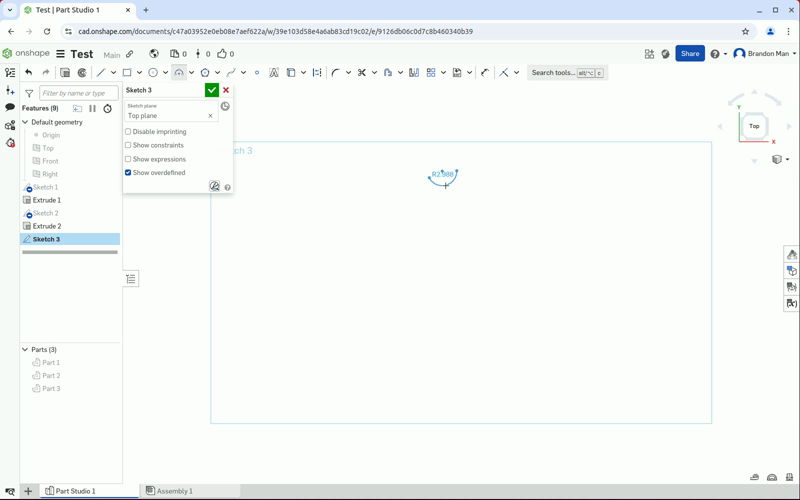
click(445, 185)
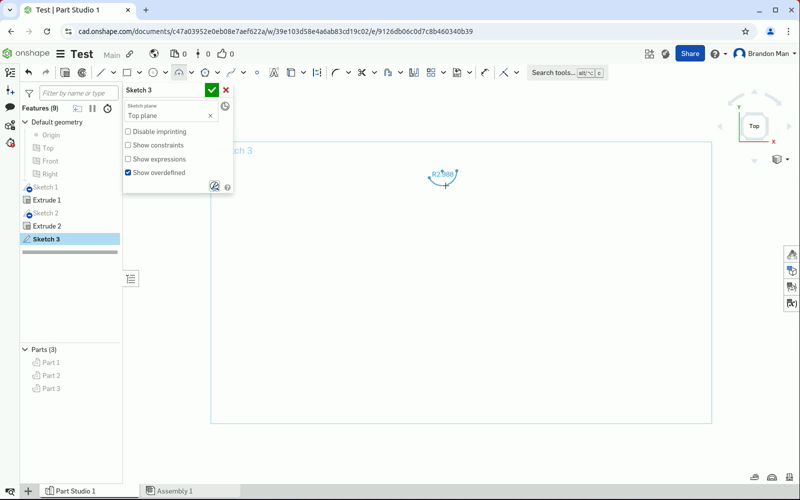
key_up(shift)
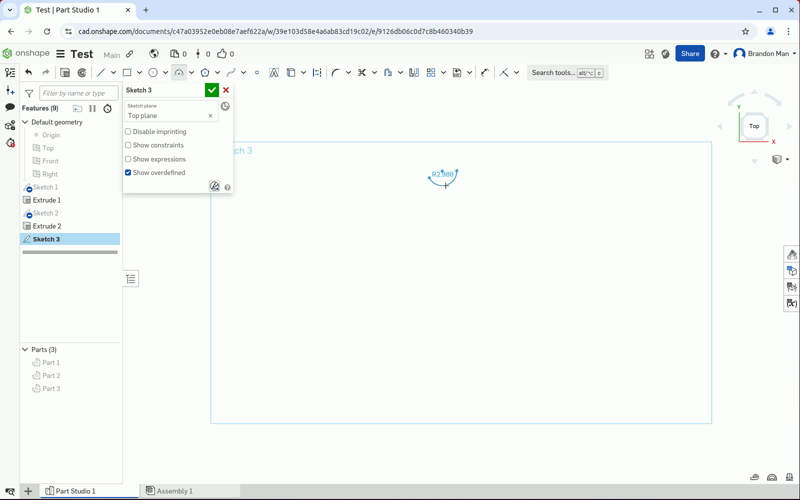
key(esc)
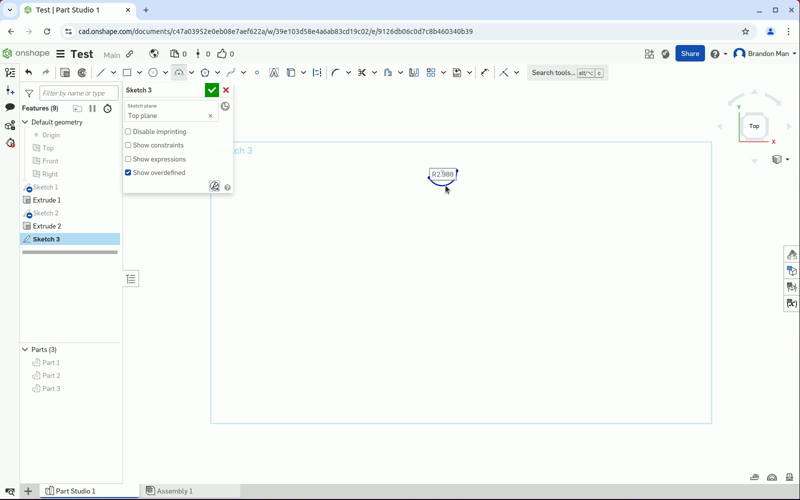
key(l)
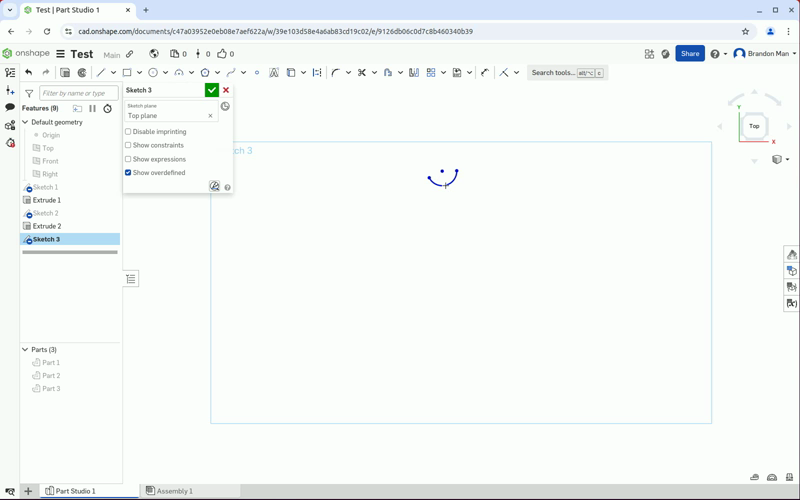
mouse_move(456, 170)
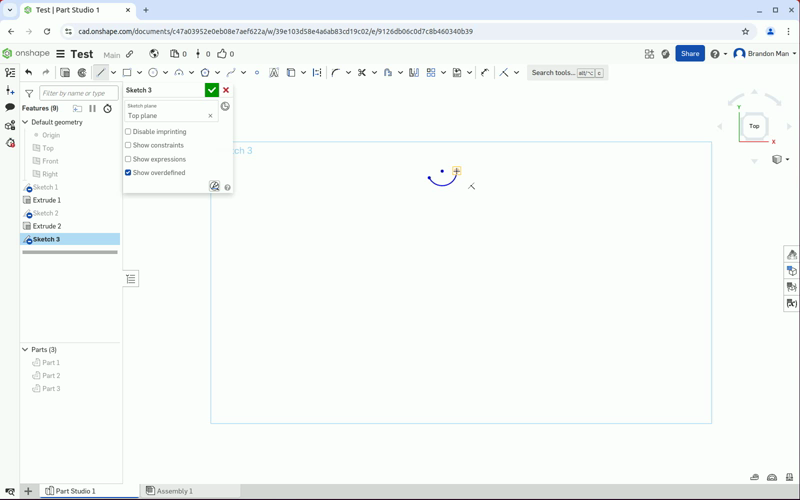
click(456, 170)
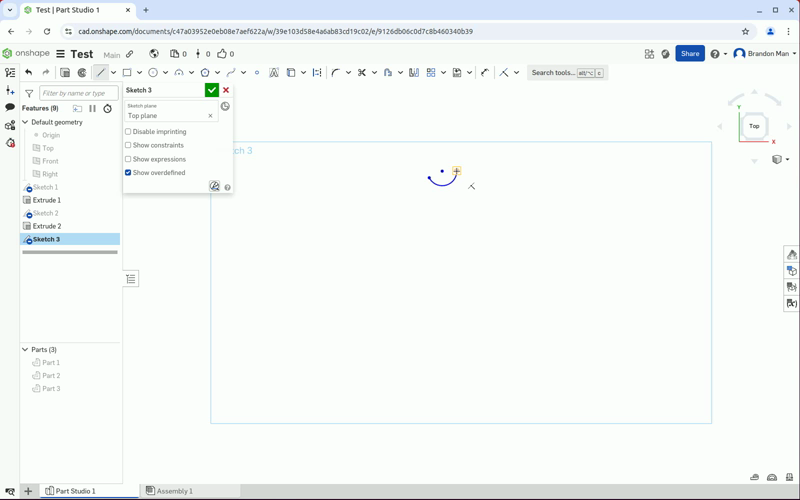
key_down(shift)
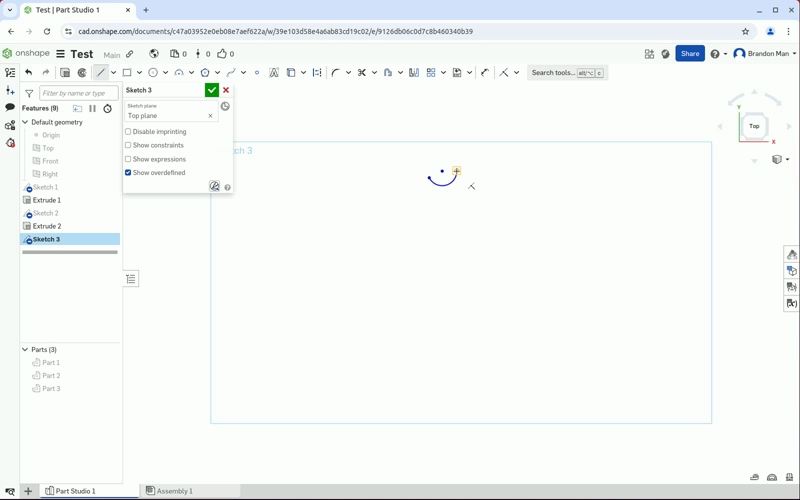
mouse_move(486, 170)
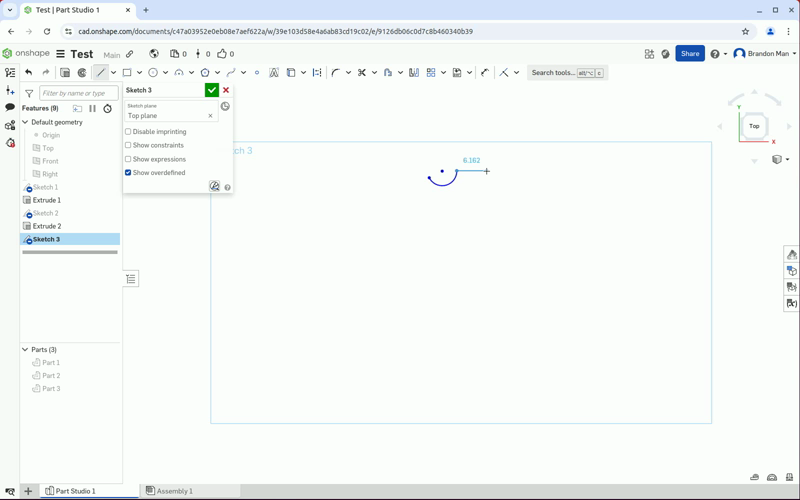
mouse_move(448, 170)
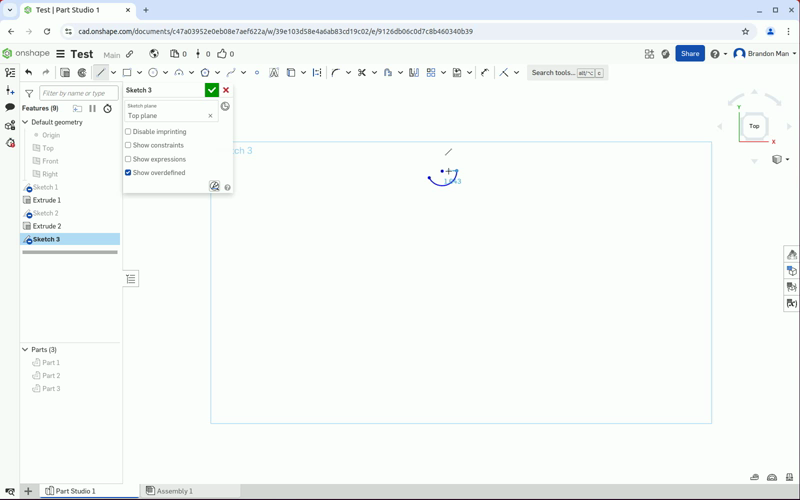
click(448, 170)
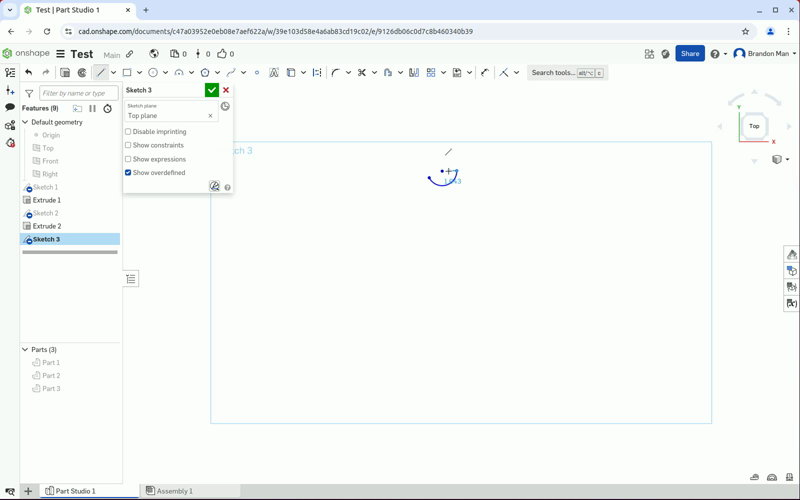
key_up(shift)
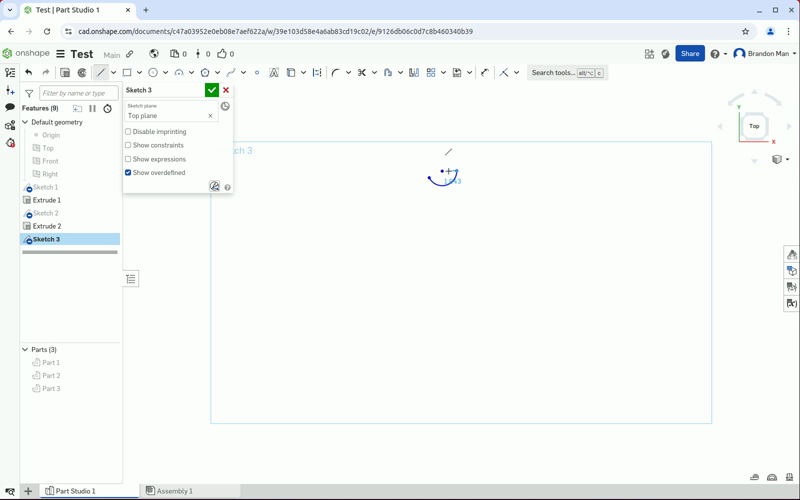
key(esc)
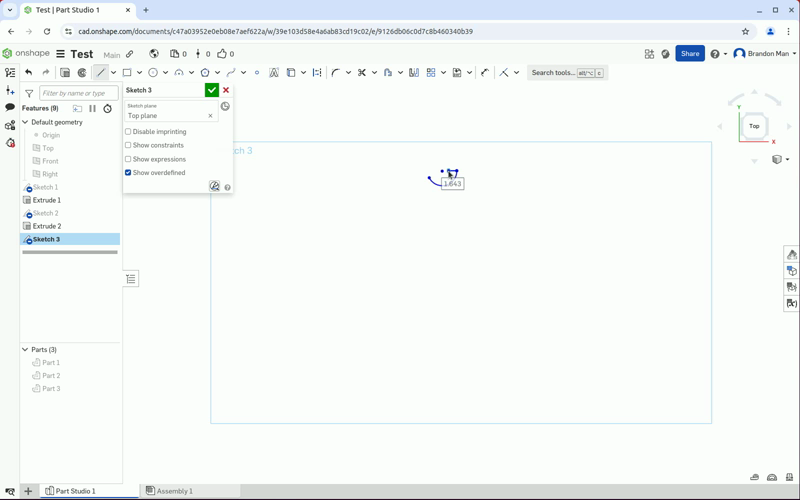
key(a)
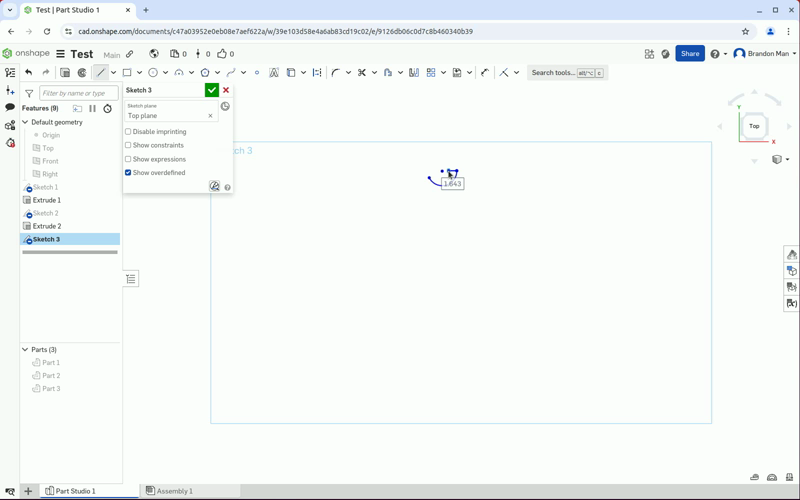
mouse_move(448, 170)
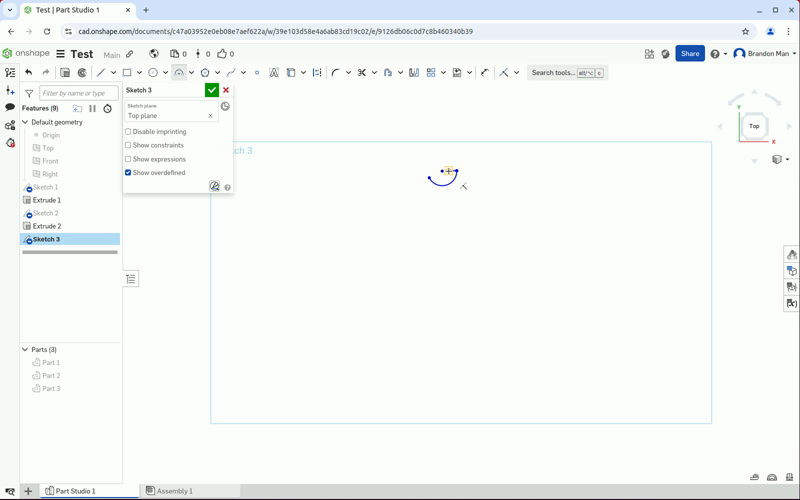
click(448, 170)
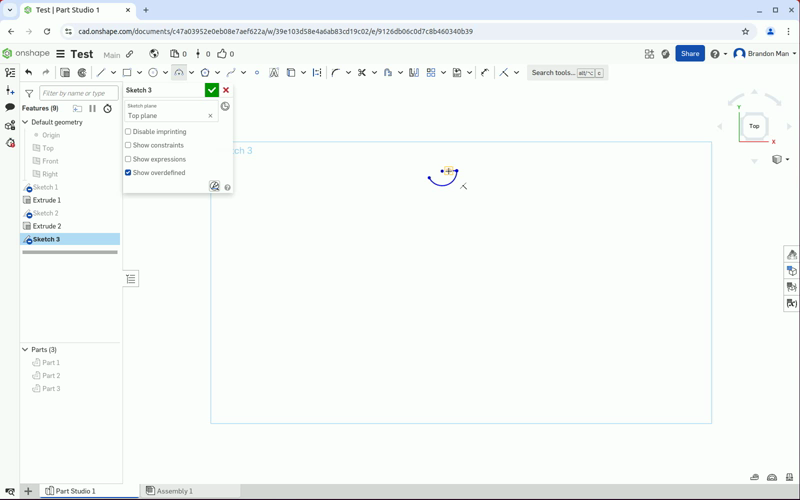
key_down(shift)
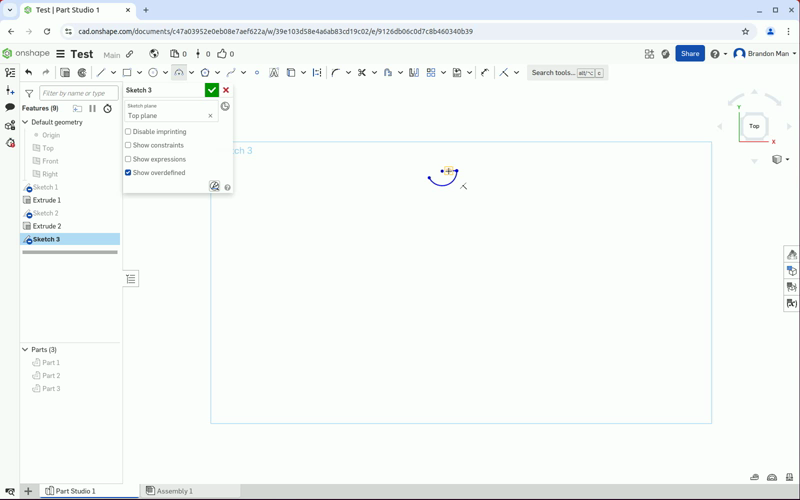
mouse_move(442, 177)
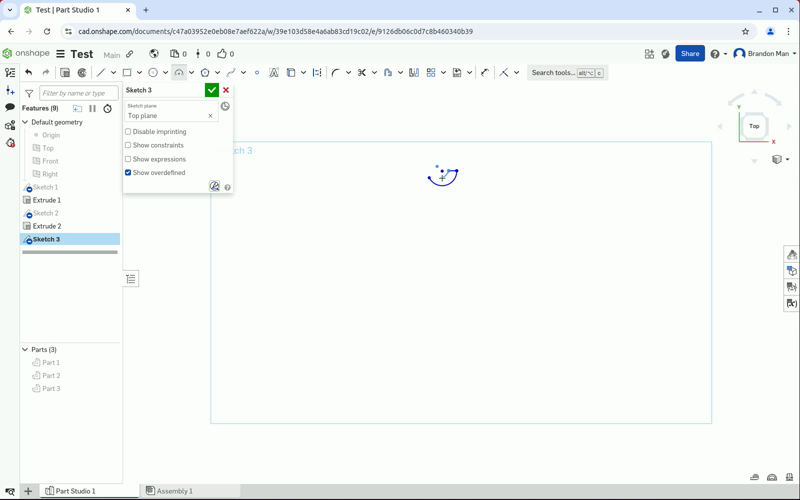
click(442, 177)
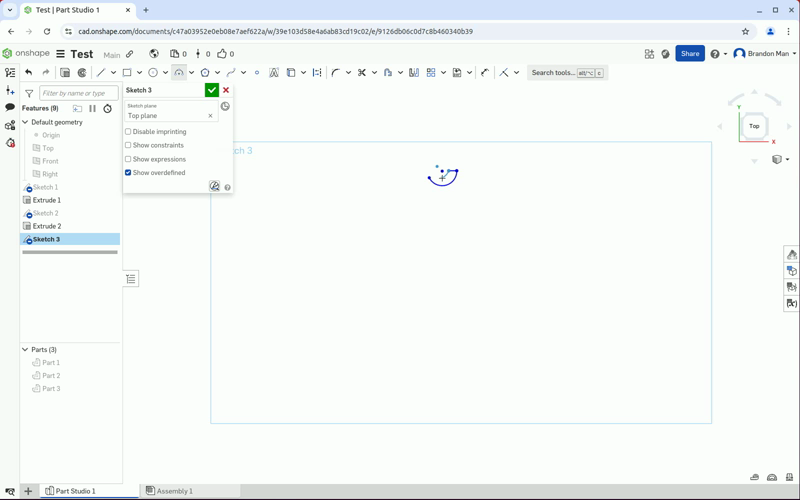
mouse_move(447, 175)
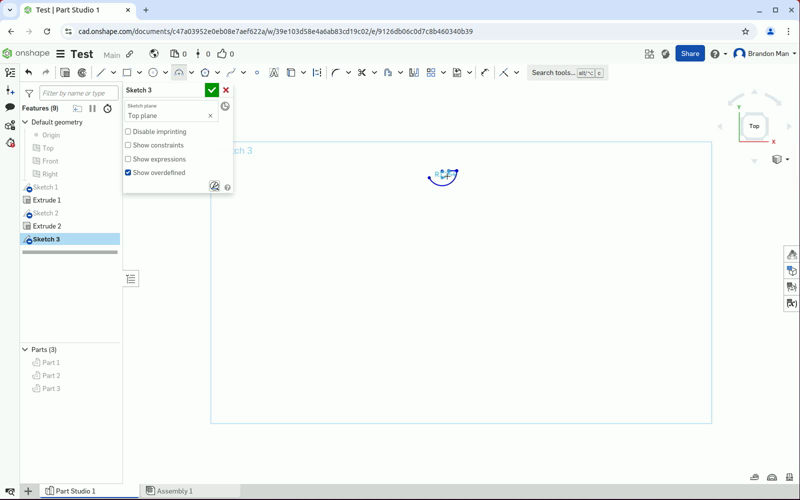
click(447, 175)
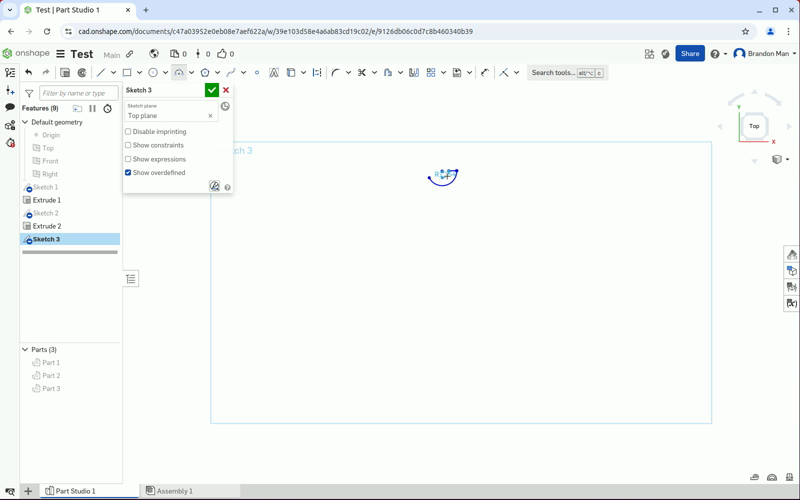
key_up(shift)
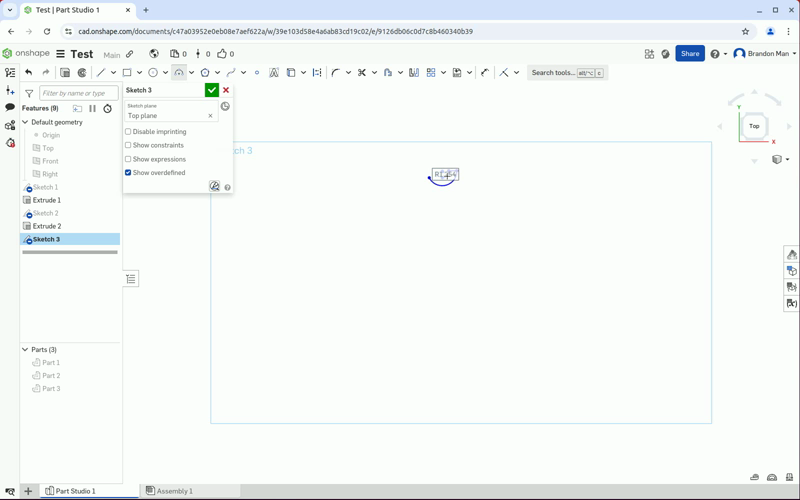
key(esc)
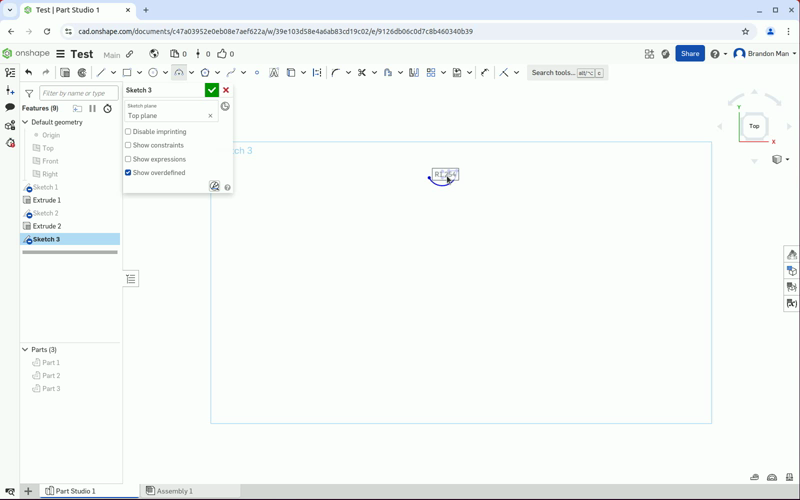
key(l)
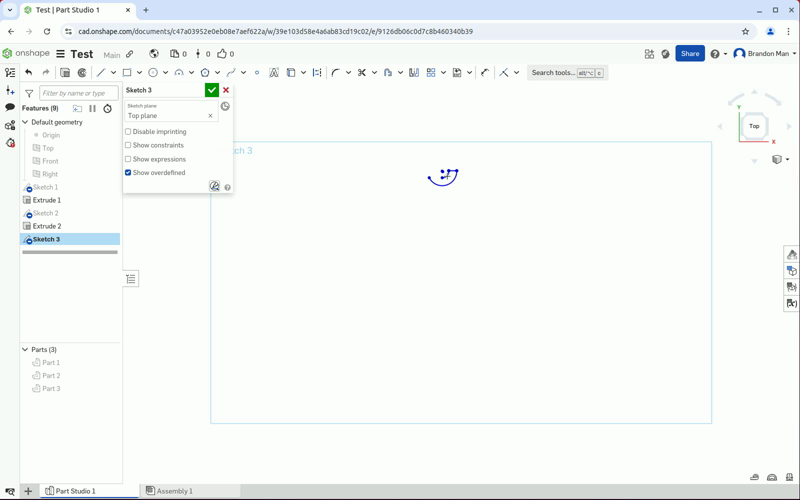
mouse_move(442, 177)
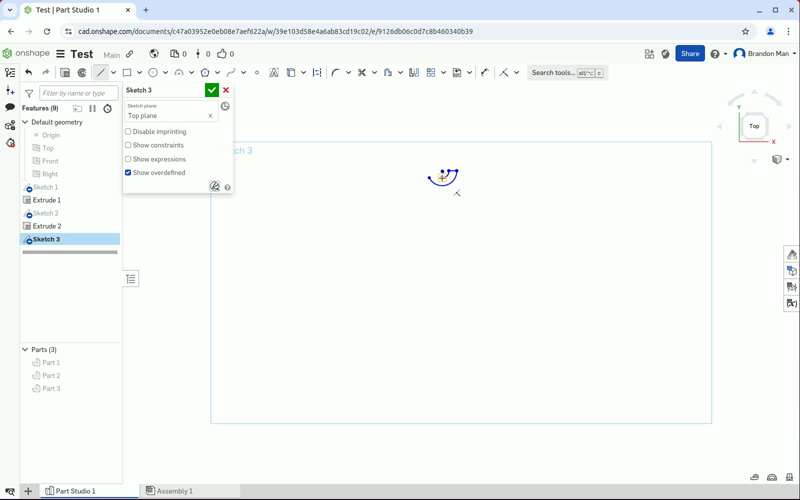
click(442, 177)
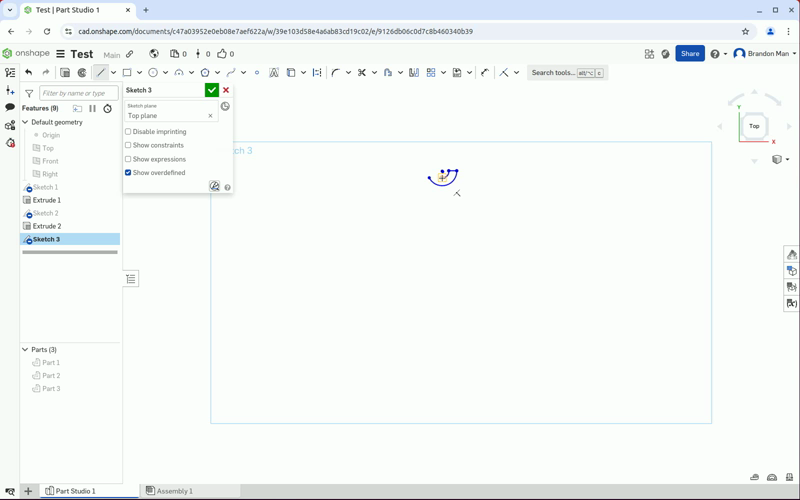
mouse_move(472, 177)
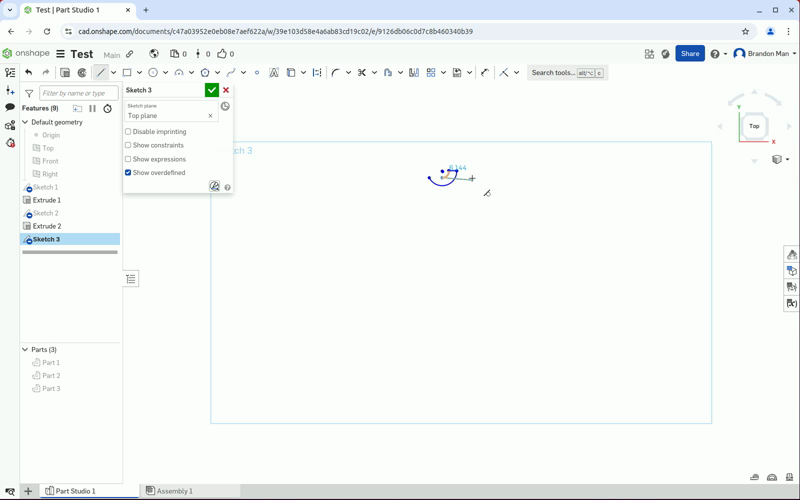
key_down(shift)
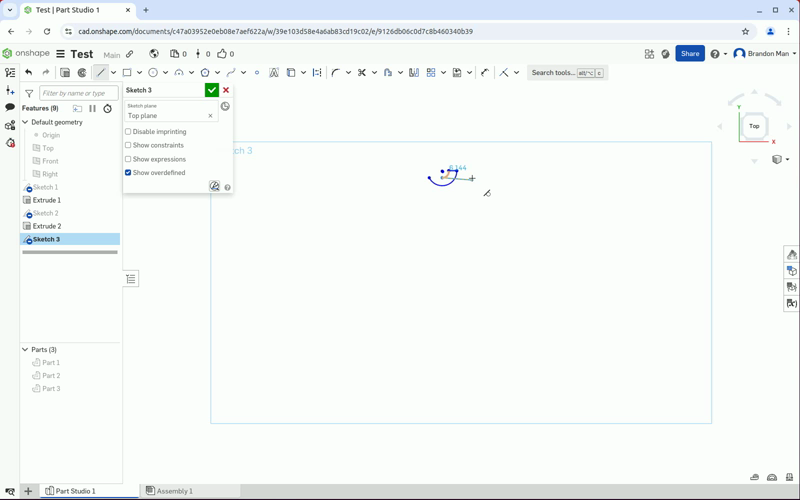
mouse_move(429, 177)
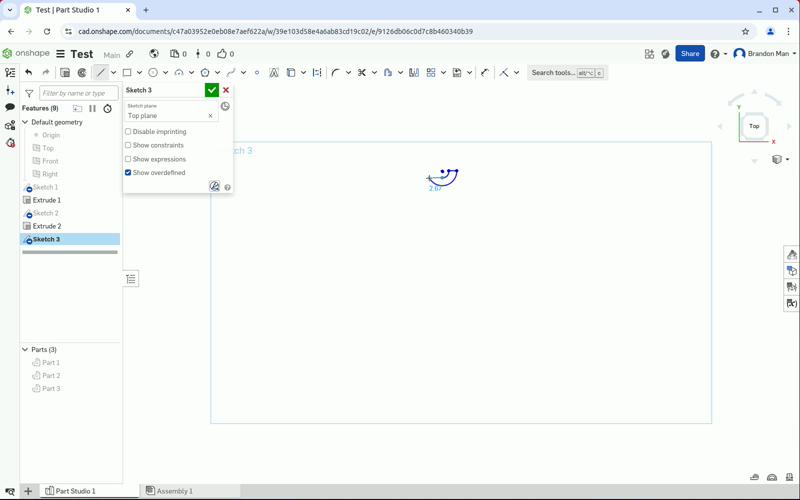
key_up(shift)
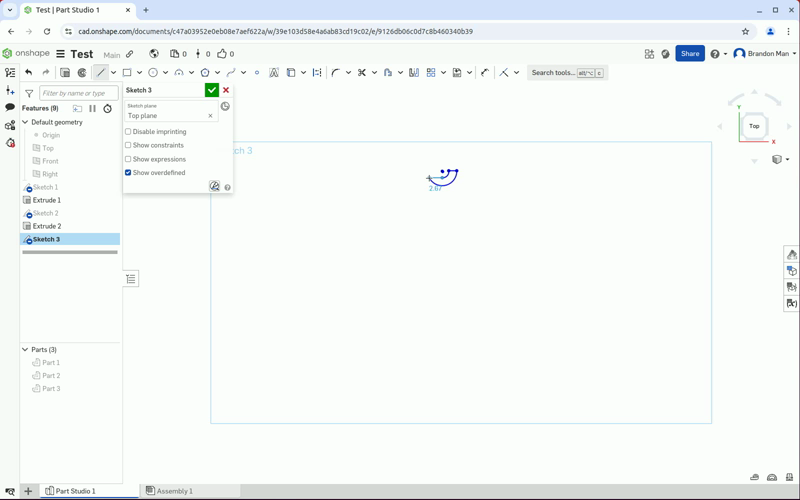
click(429, 177)
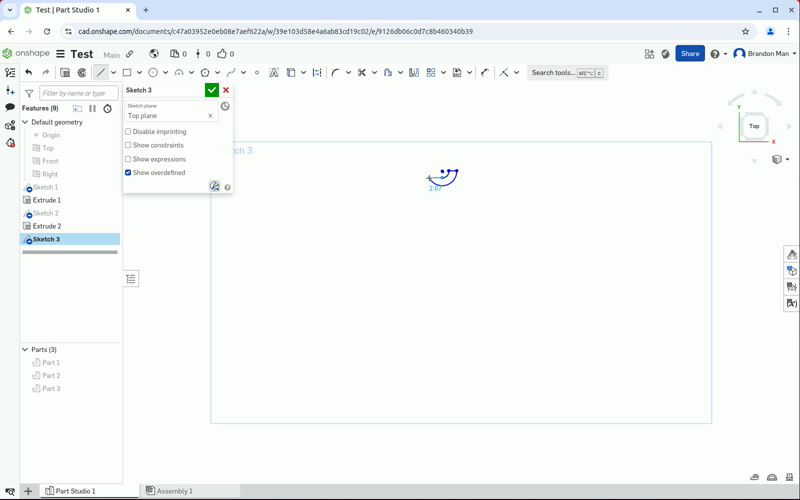
key(esc)
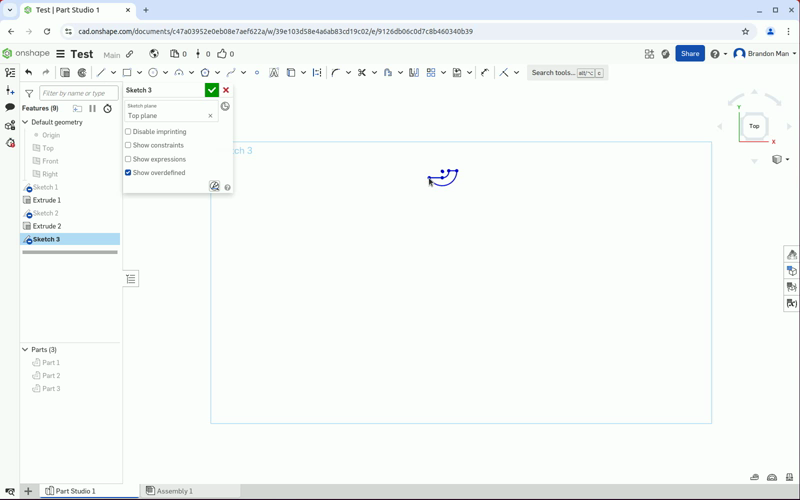
mouse_move(448, 176)
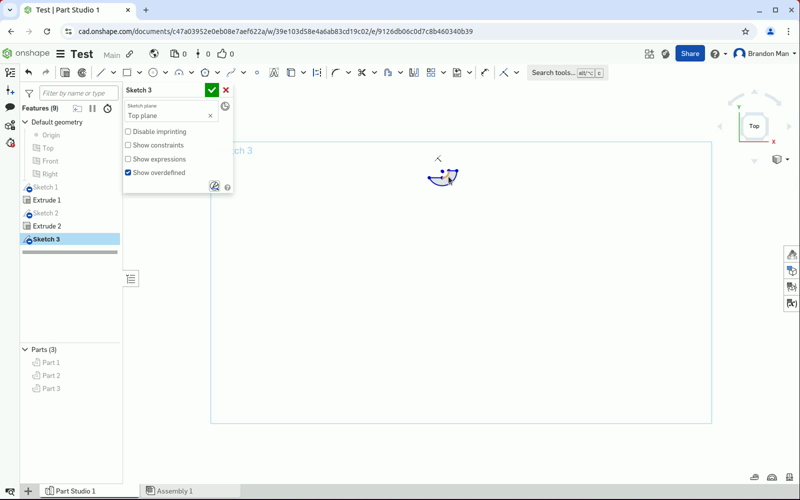
scroll(6)
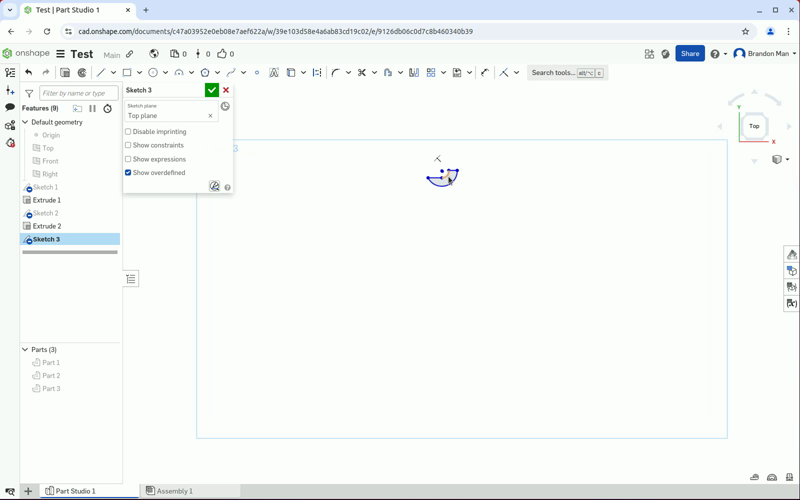
scroll(6)
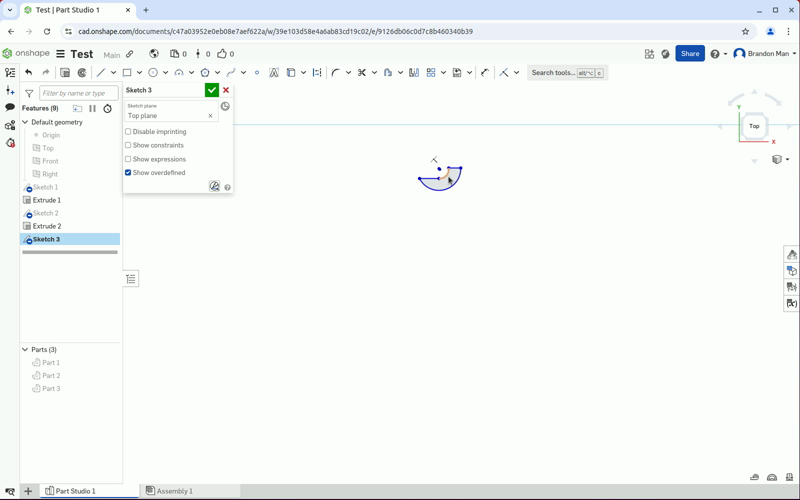
scroll(6)
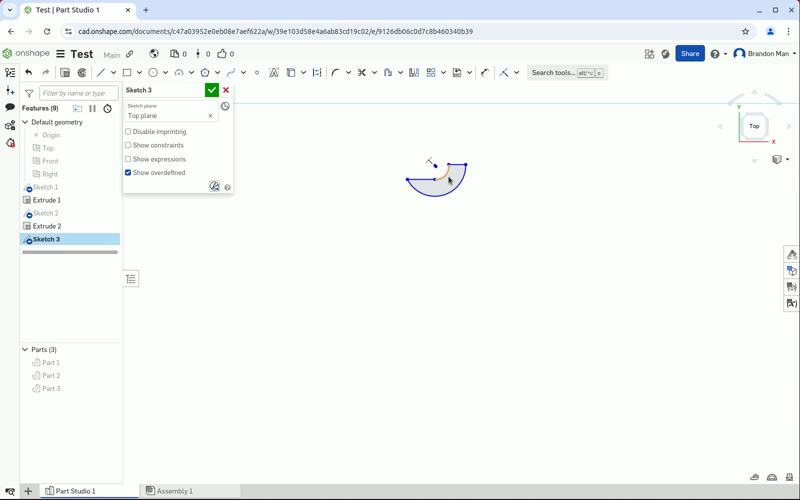
scroll(6)
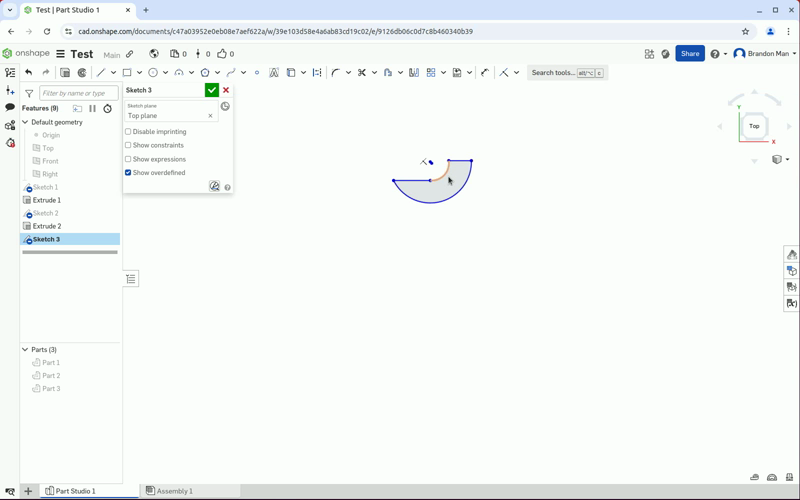
scroll(6)
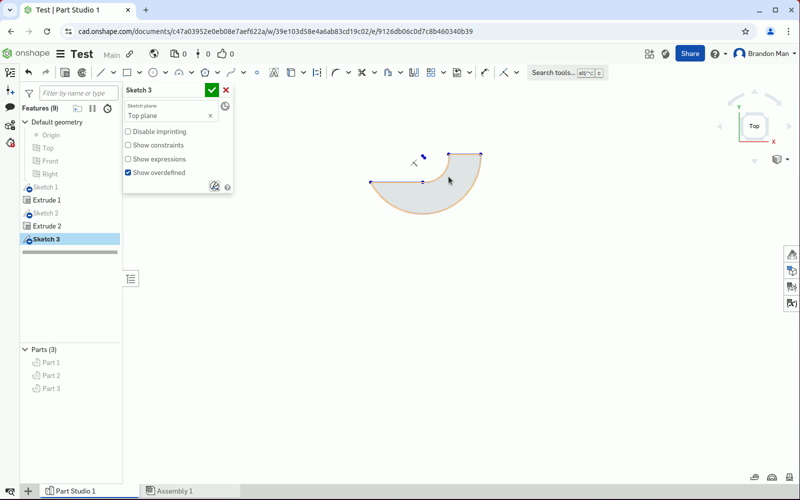
scroll(6)
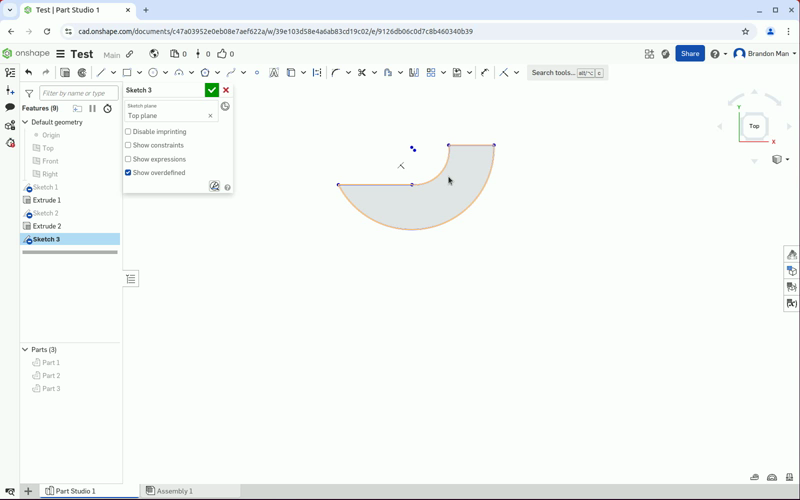
scroll(6)
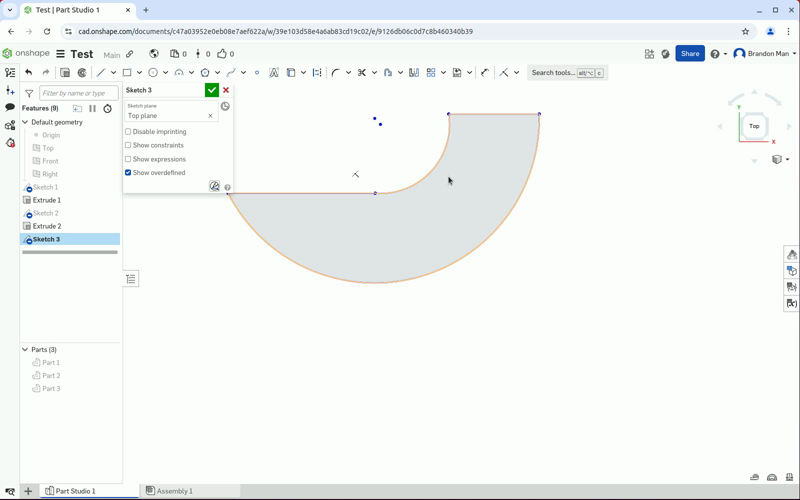
click(448, 176)
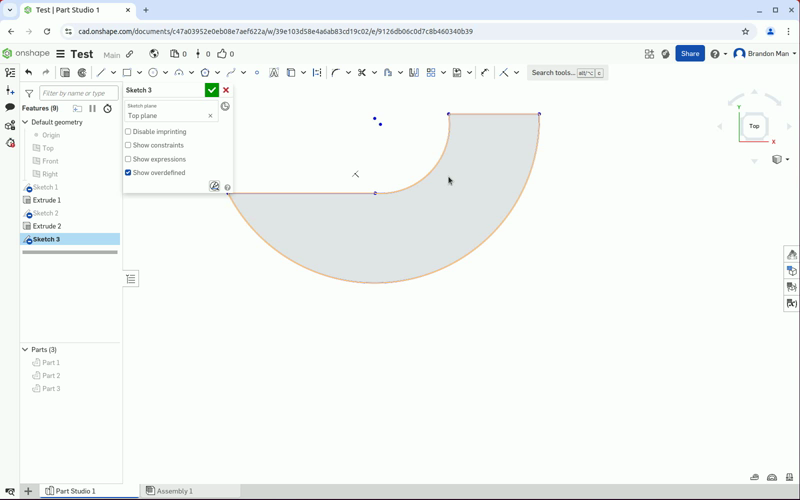
scroll(-6)
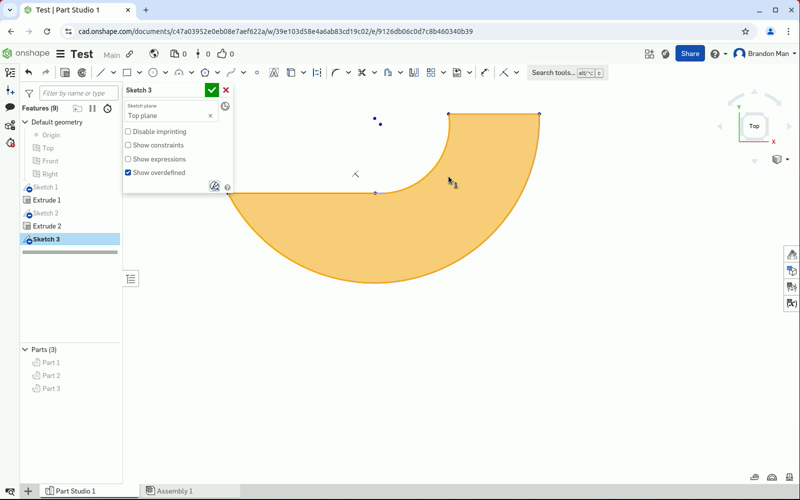
scroll(-6)
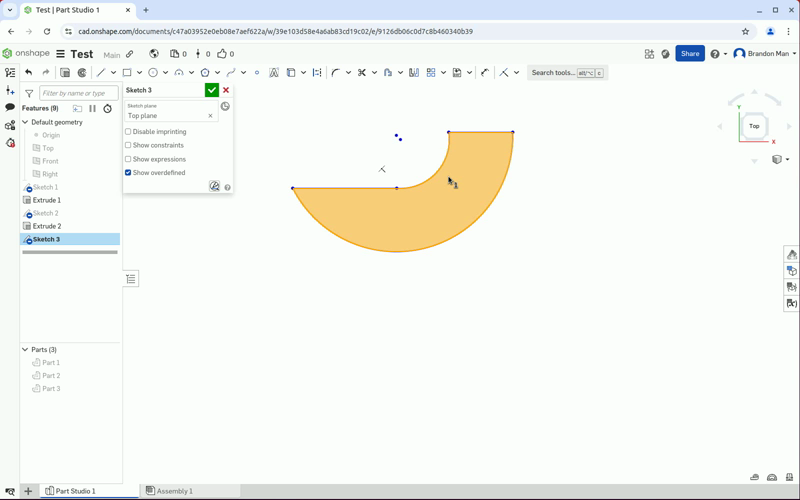
scroll(-6)
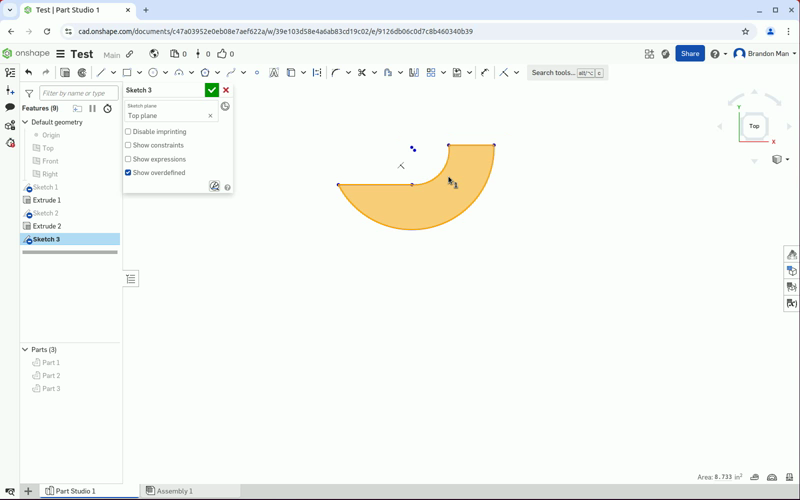
scroll(-6)
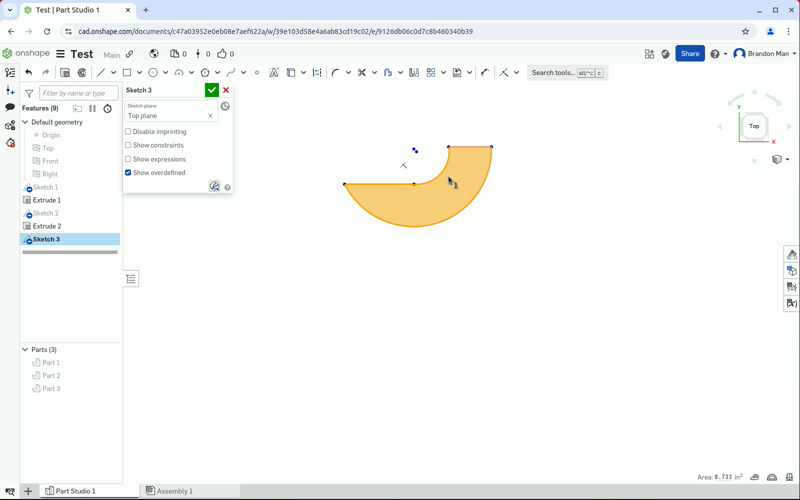
scroll(-6)
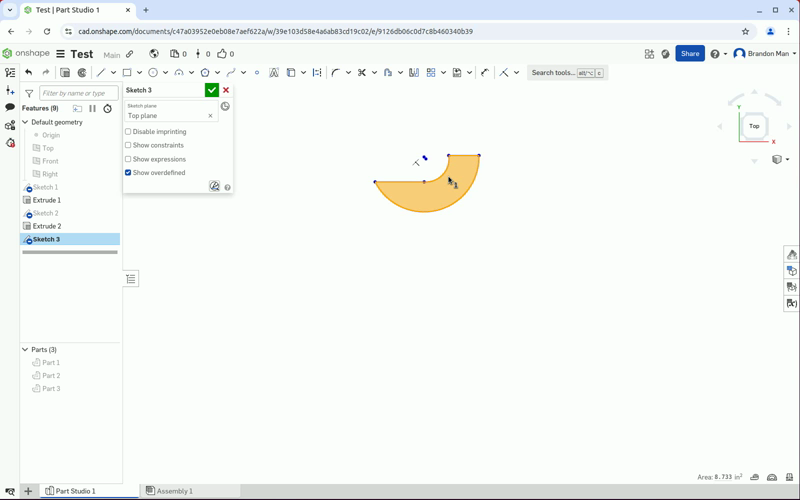
scroll(-6)
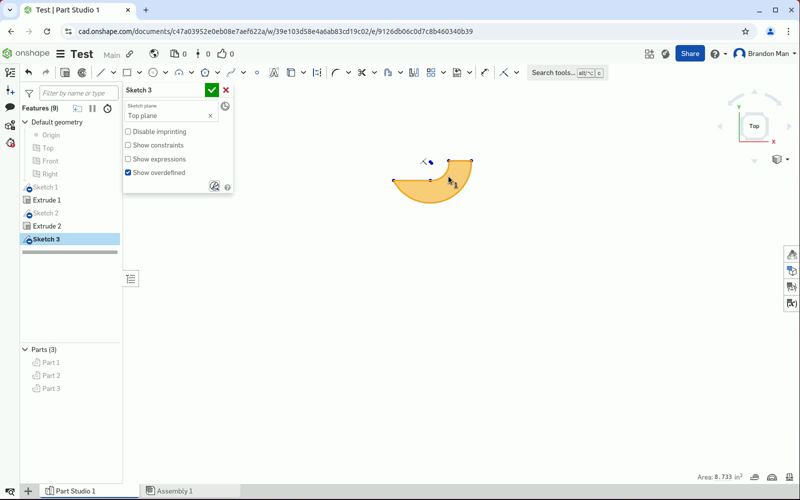
scroll(-6)
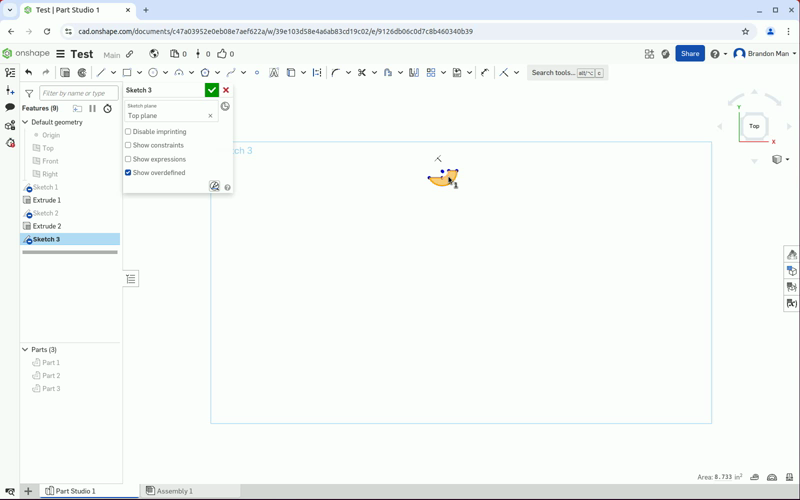
mouse_move(73, 352)
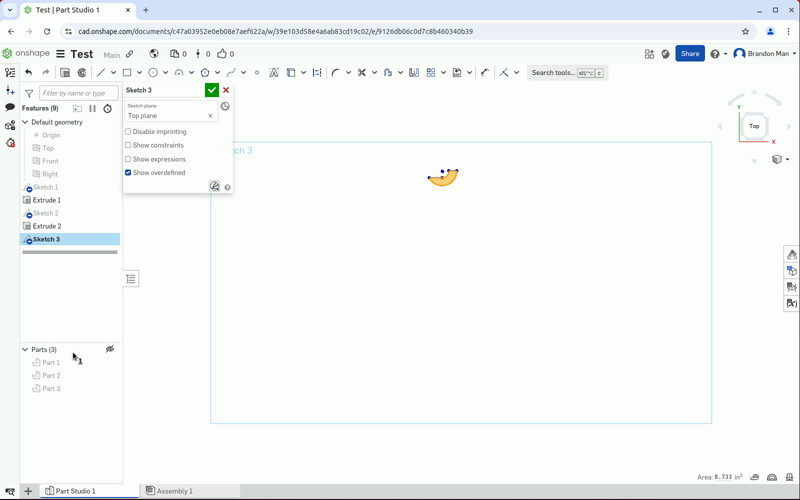
key(shift+y)
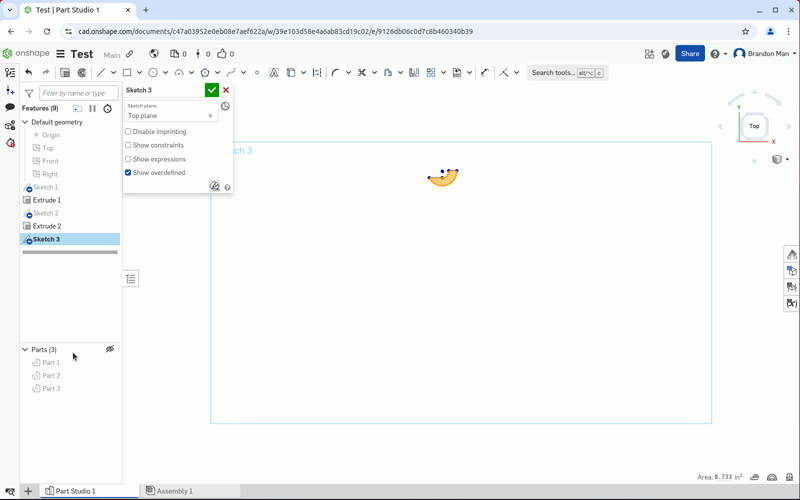
key(shift+e)
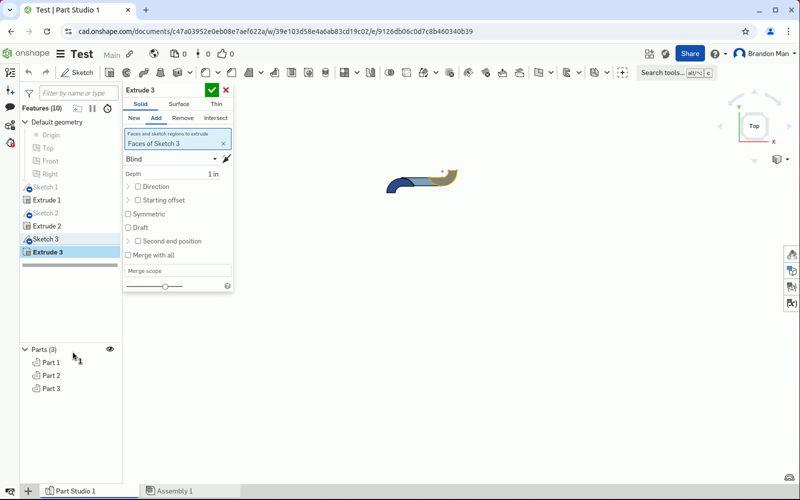
mouse_move(143, 106)
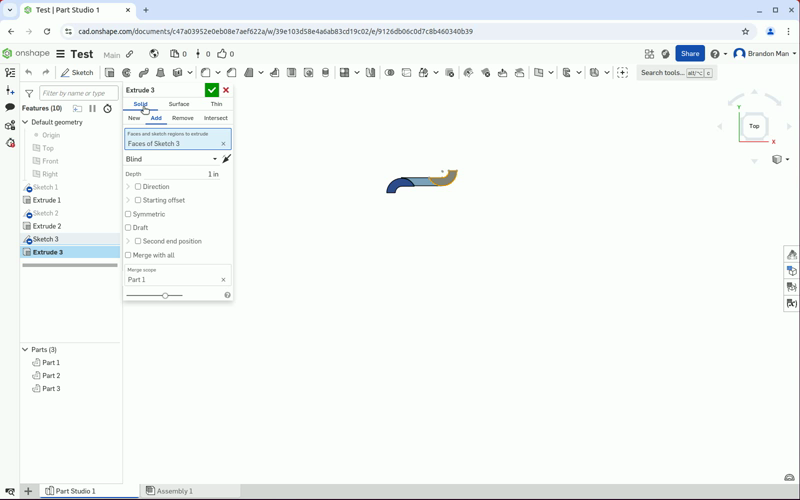
click(143, 106)
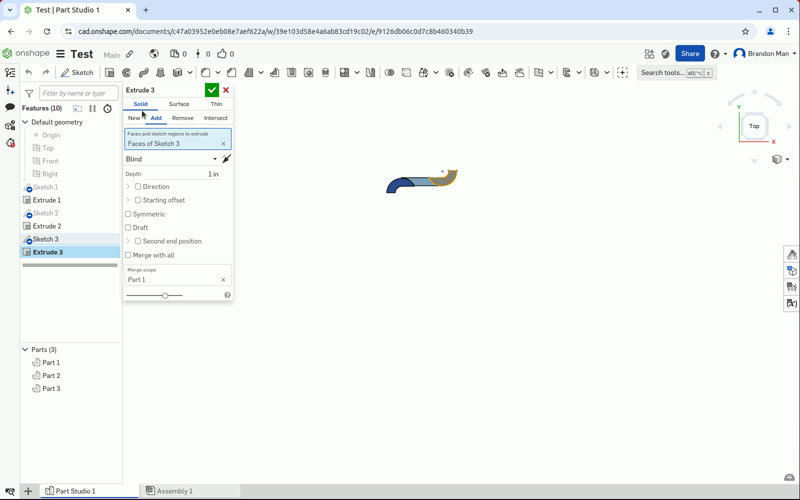
mouse_move(137, 120)
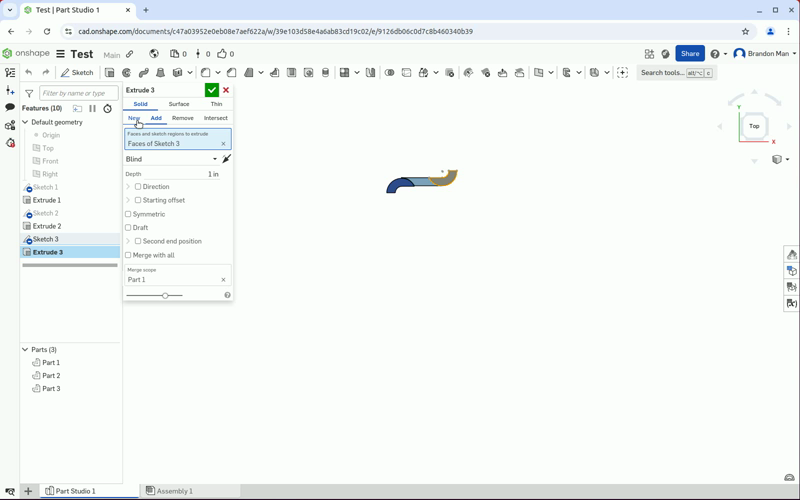
click(137, 120)
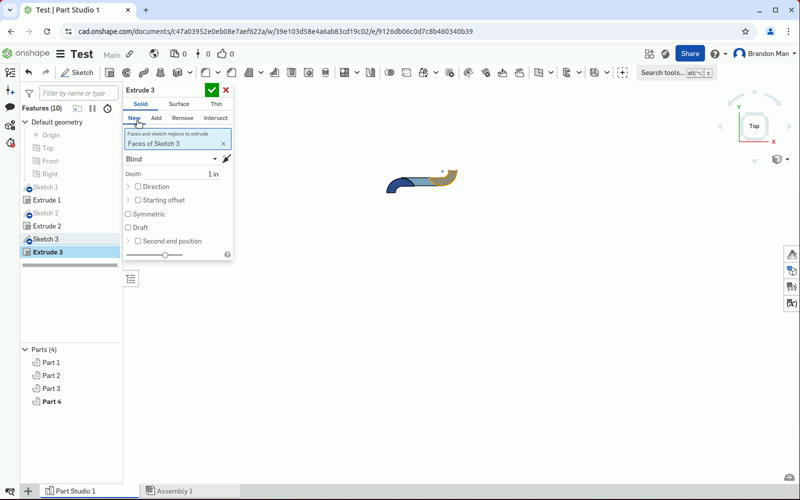
key(tab, 4)
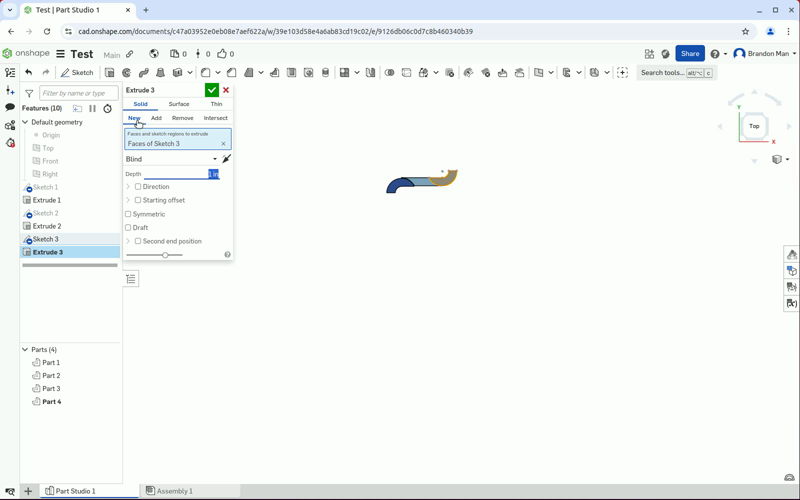
text(7.703)
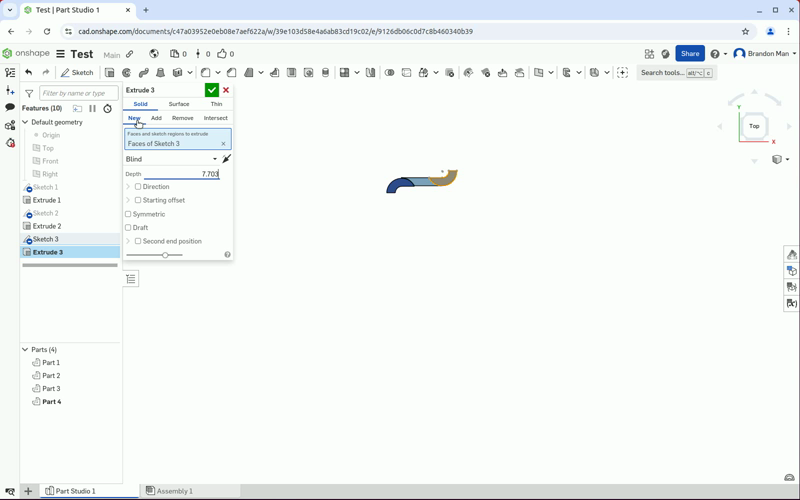
key(enter)
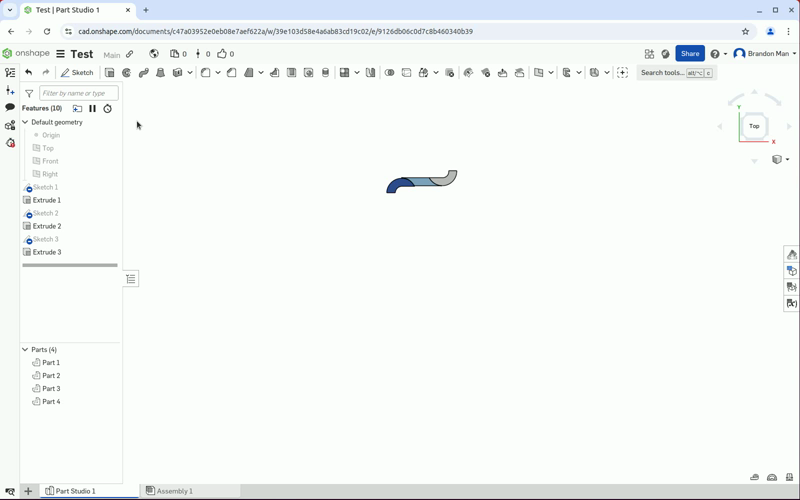
key(shift+h)
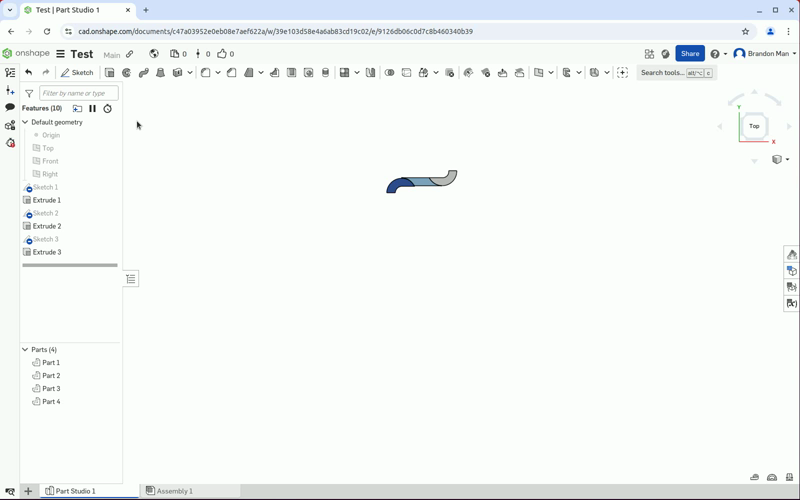
key(shift+h)
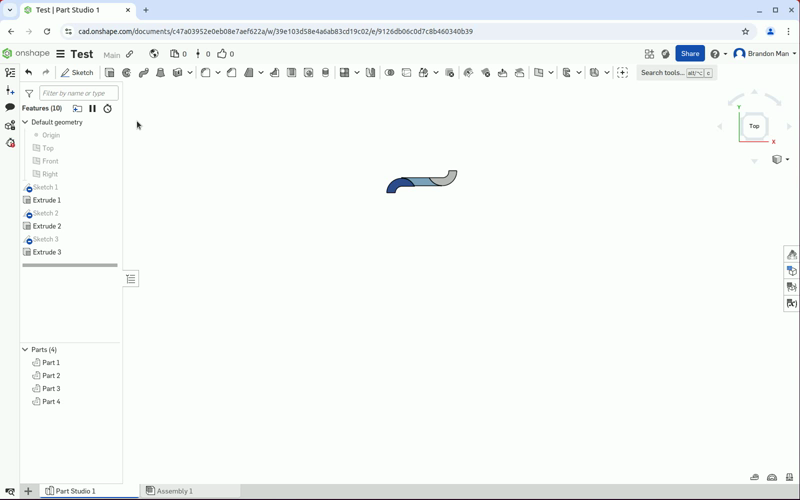
mouse_move(73, 189)
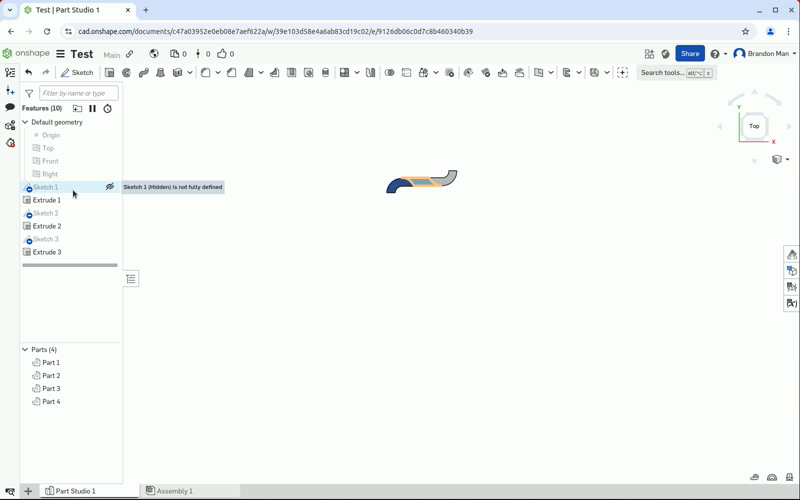
click(73, 189)
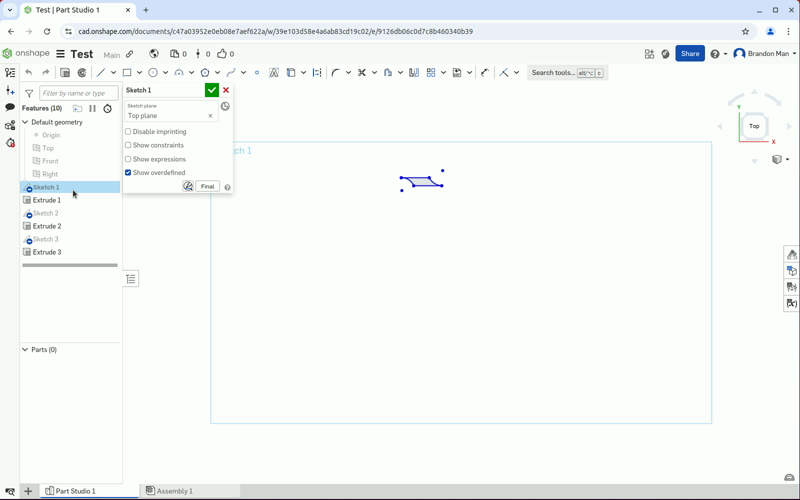
mouse_move(229, 92)
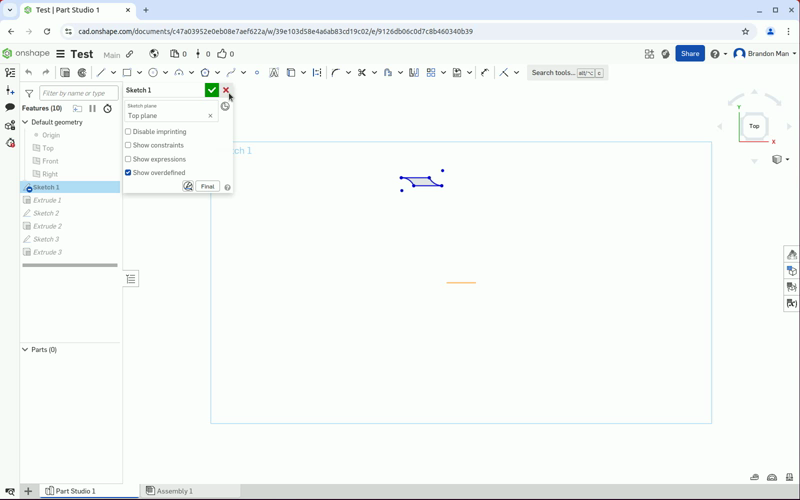
click(229, 92)
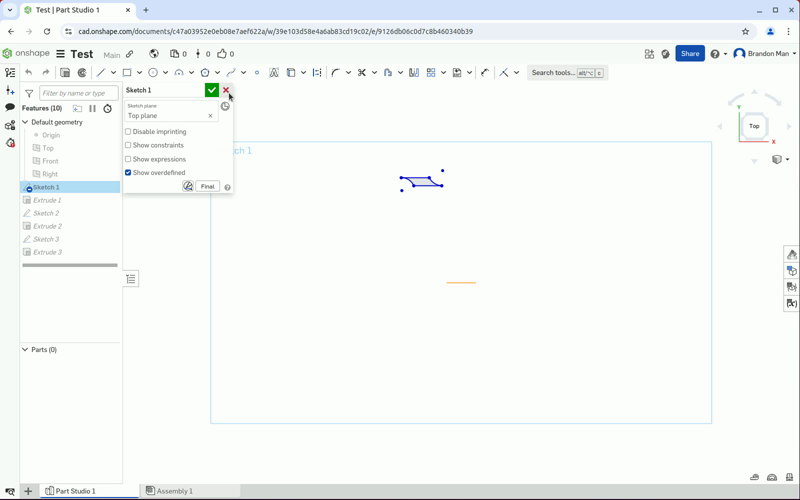
key(shift+s)
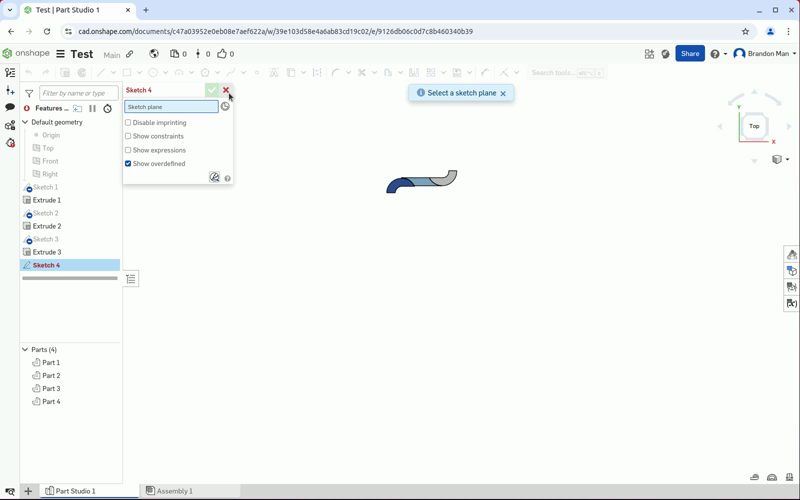
mouse_move(73, 150)
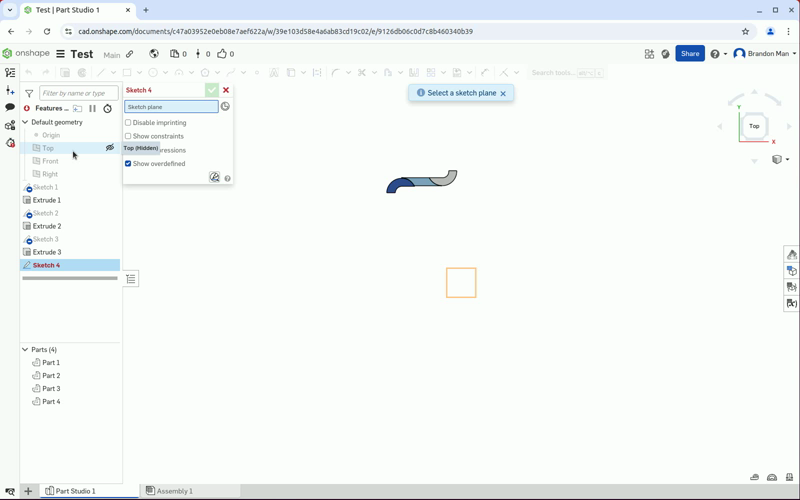
click(73, 150)
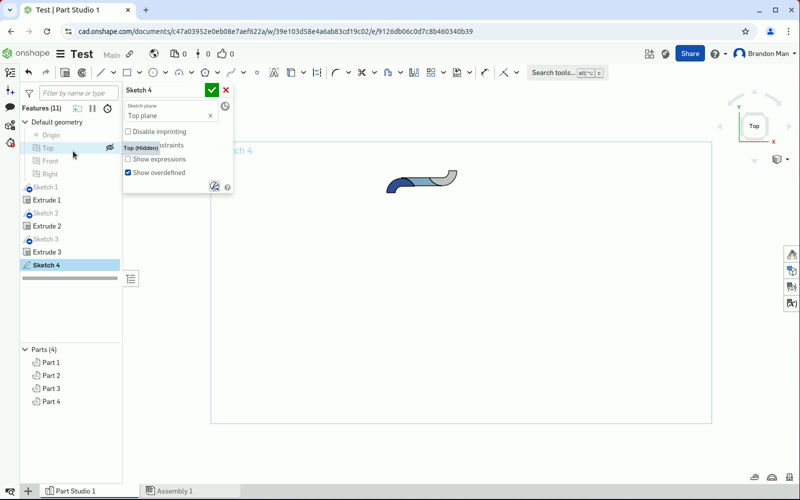
mouse_move(73, 352)
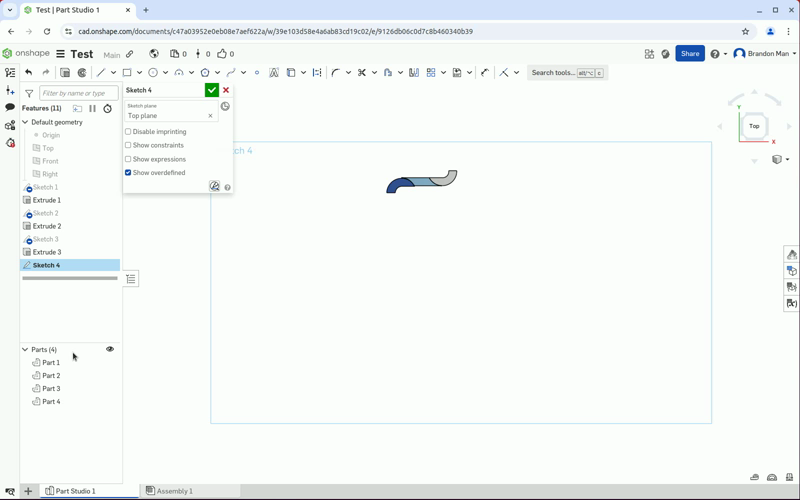
key(y)
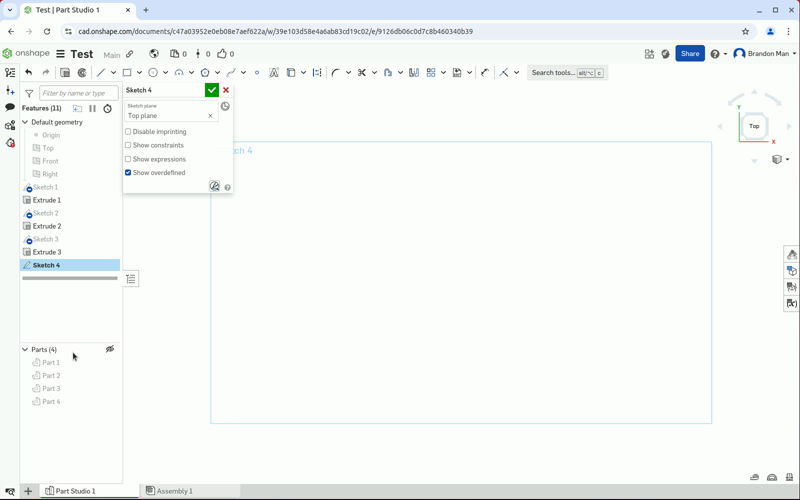
key(a)
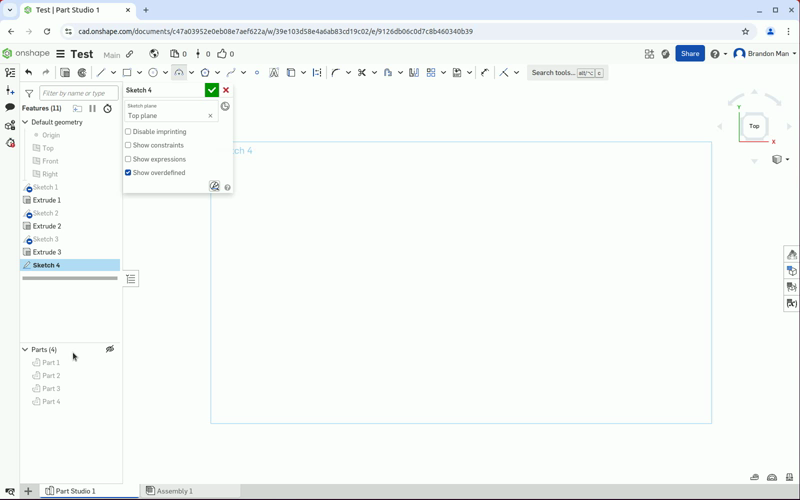
key_down(shift)
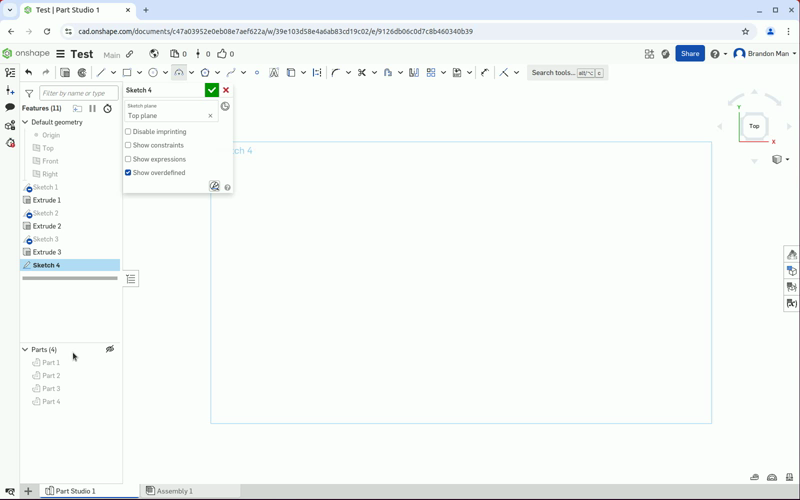
mouse_move(447, 158)
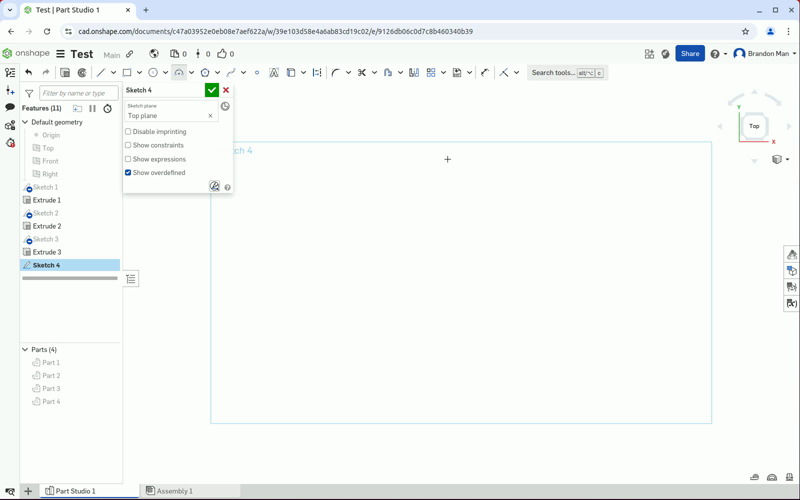
click(447, 158)
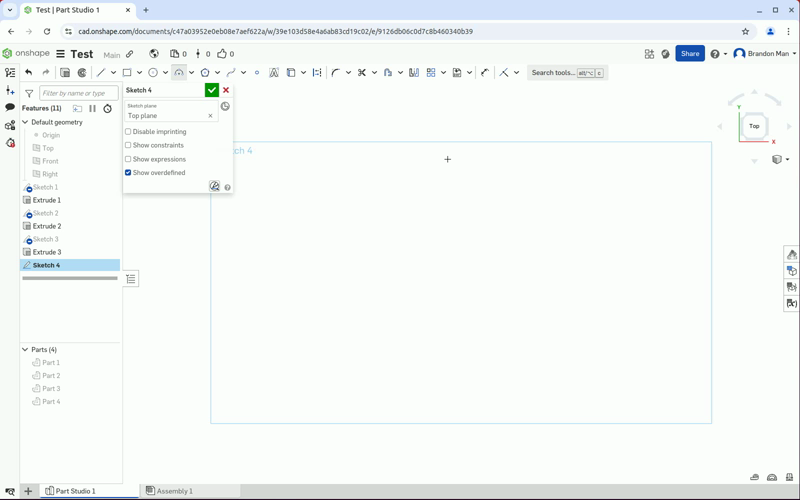
key_up(shift)
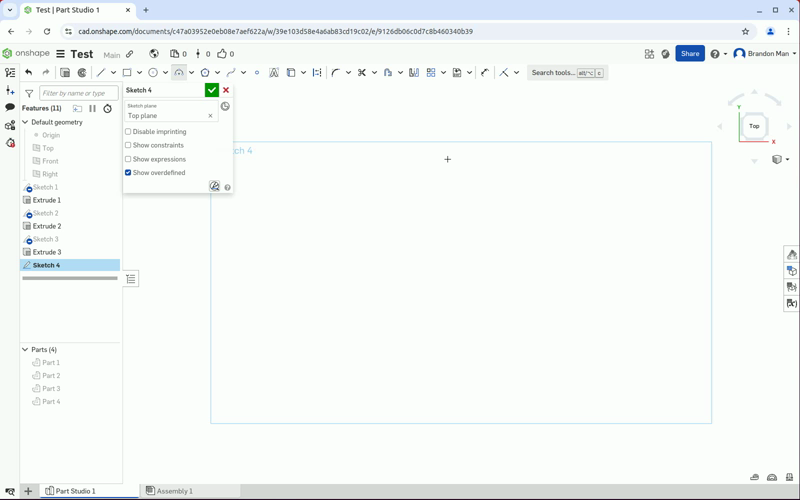
key_down(shift)
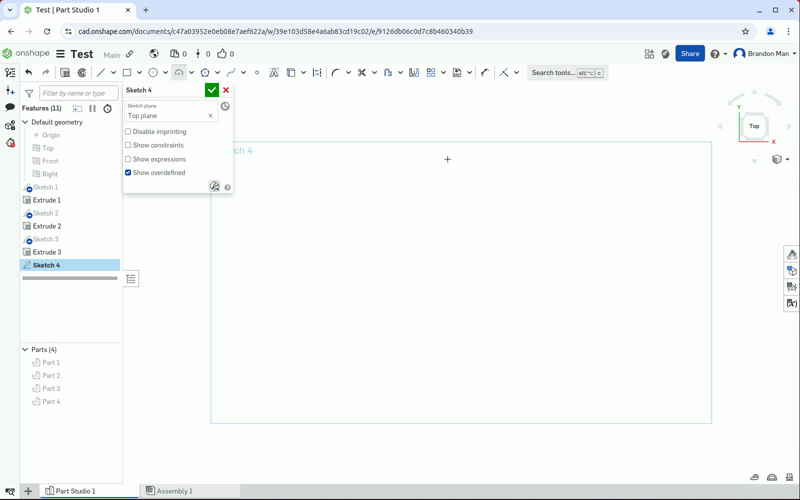
mouse_move(456, 172)
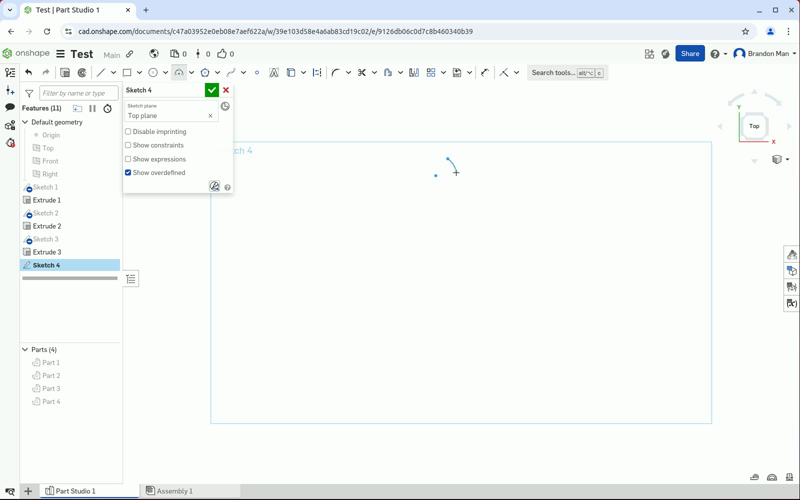
click(456, 172)
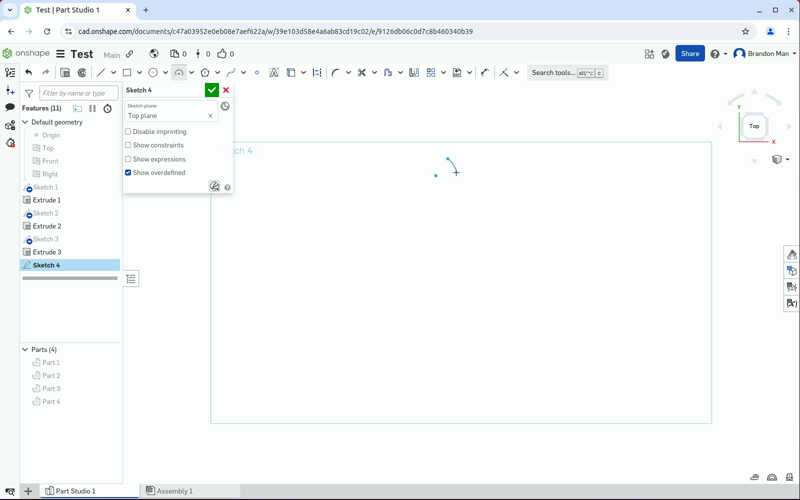
mouse_move(453, 164)
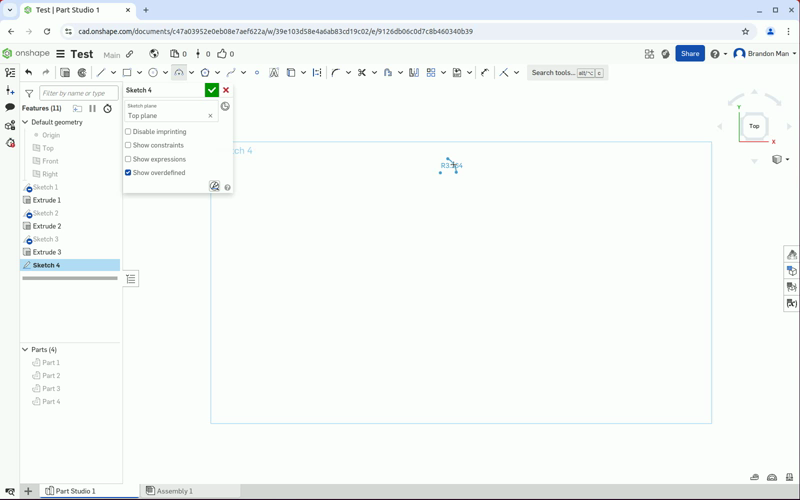
click(453, 164)
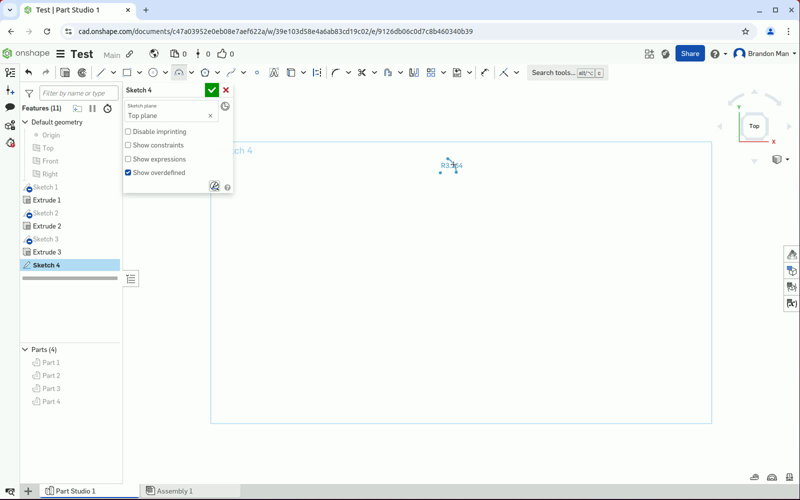
key_up(shift)
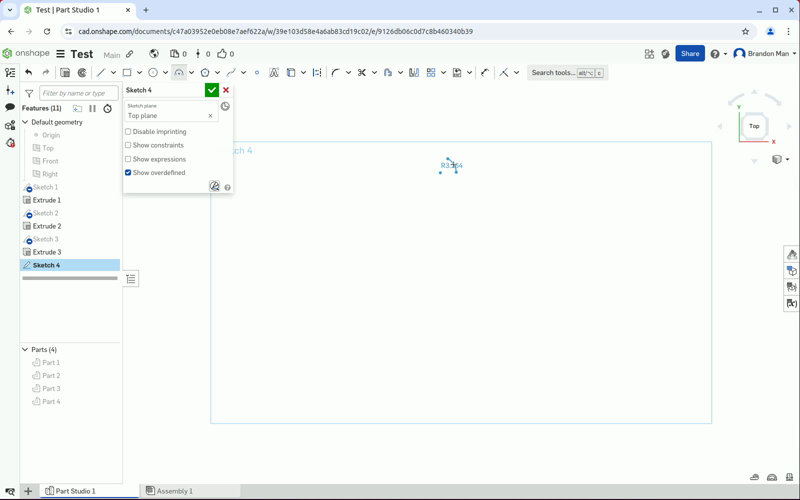
key(esc)
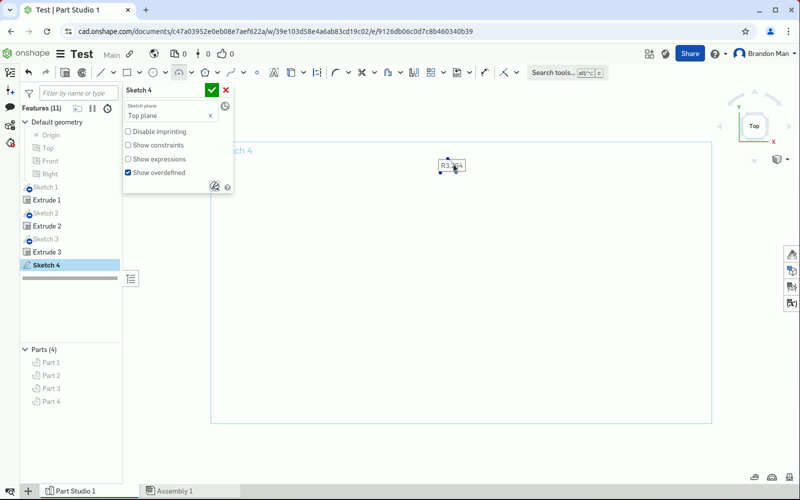
key(l)
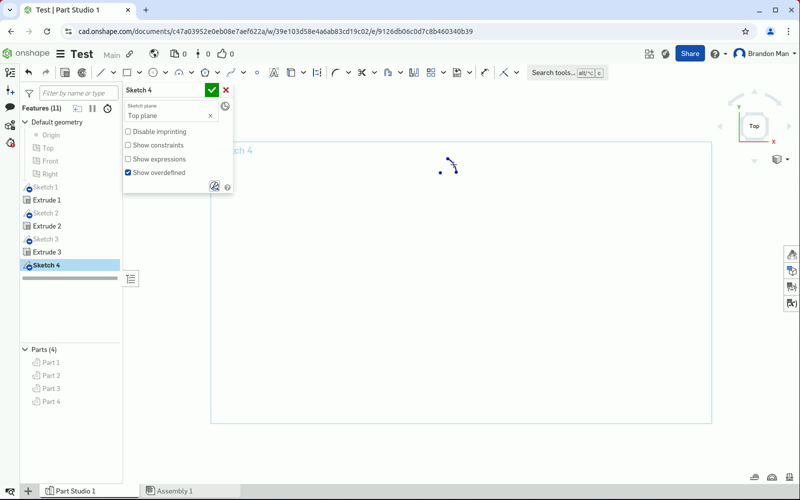
mouse_move(456, 172)
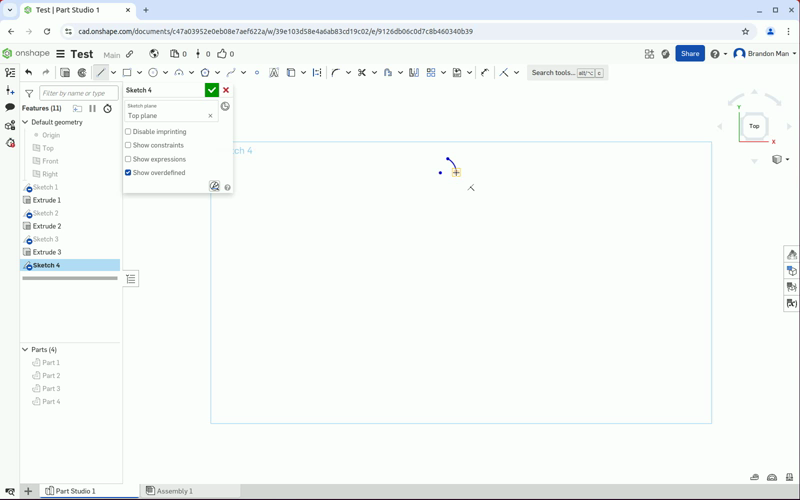
click(456, 172)
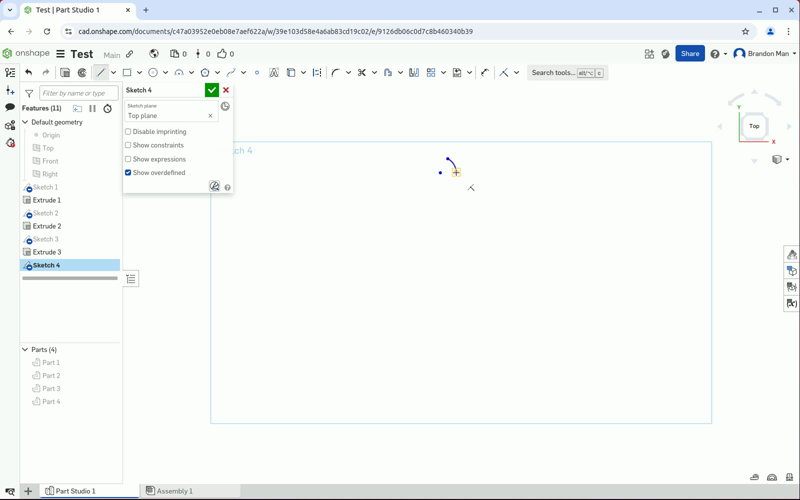
key_down(shift)
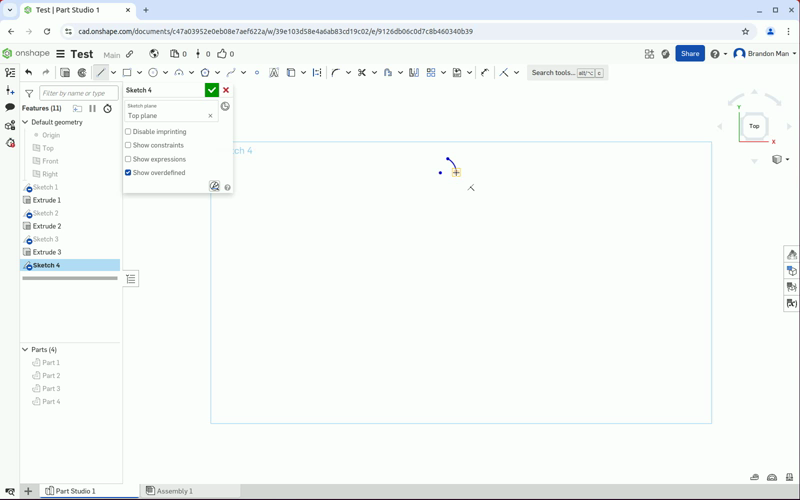
mouse_move(486, 172)
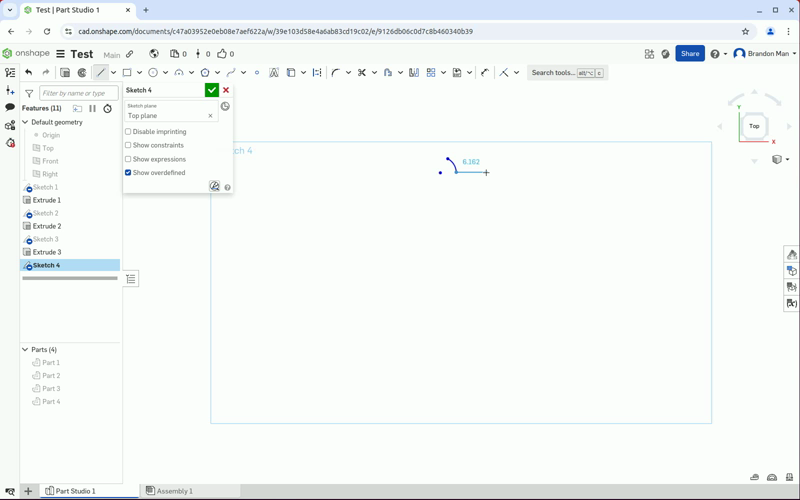
mouse_move(456, 135)
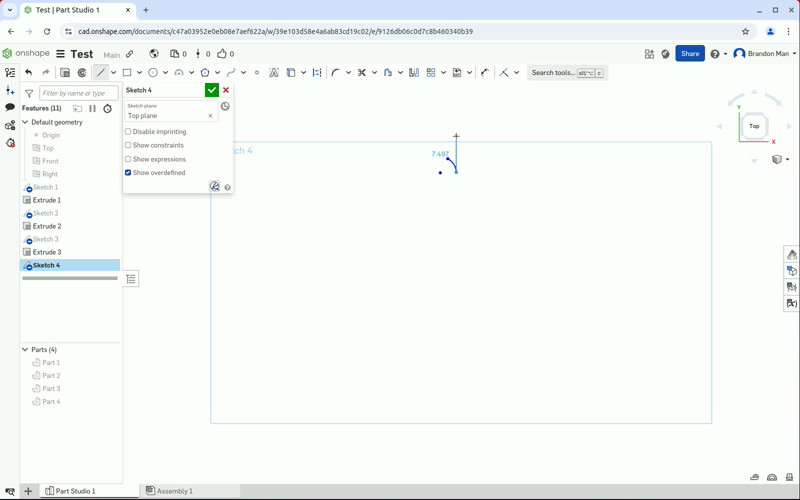
click(456, 135)
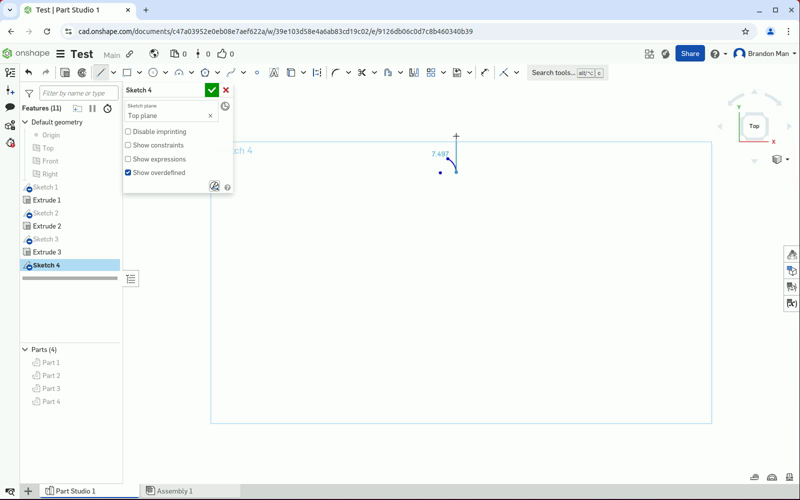
key_up(shift)
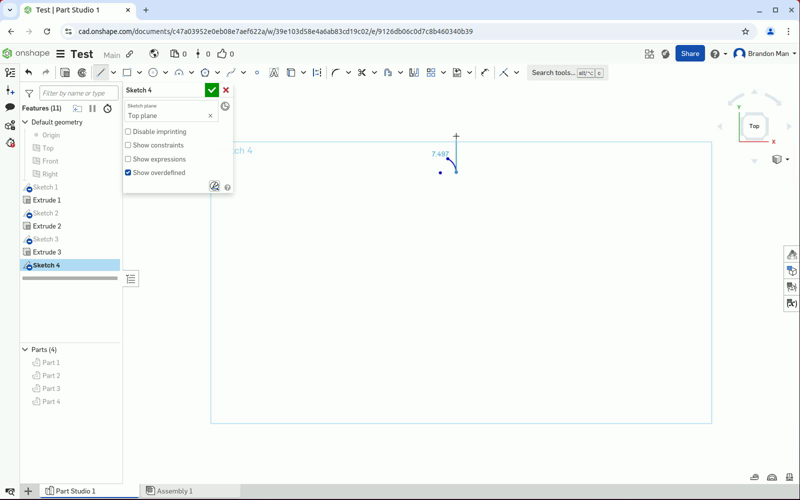
key_down(shift)
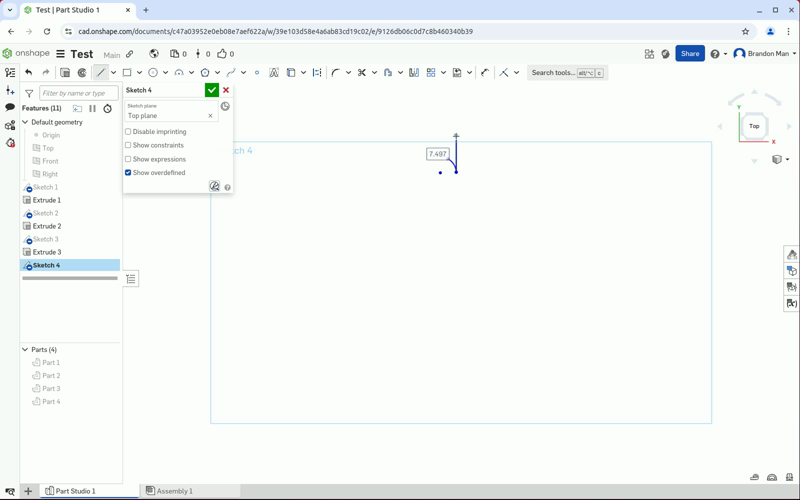
mouse_move(486, 135)
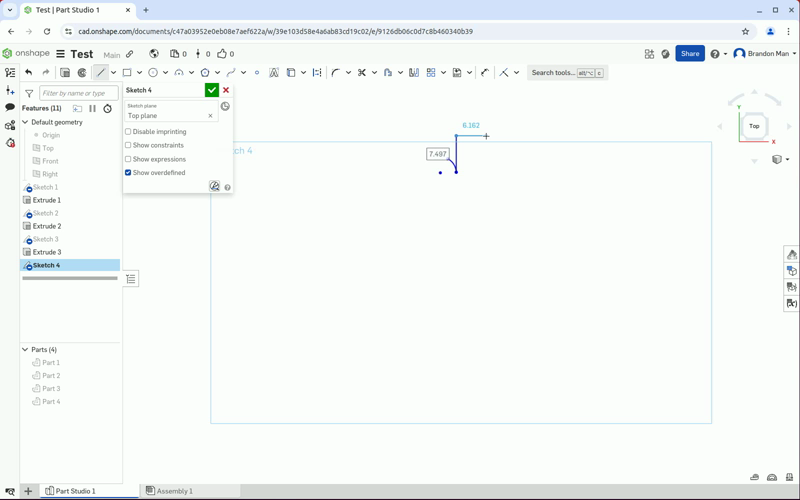
mouse_move(447, 135)
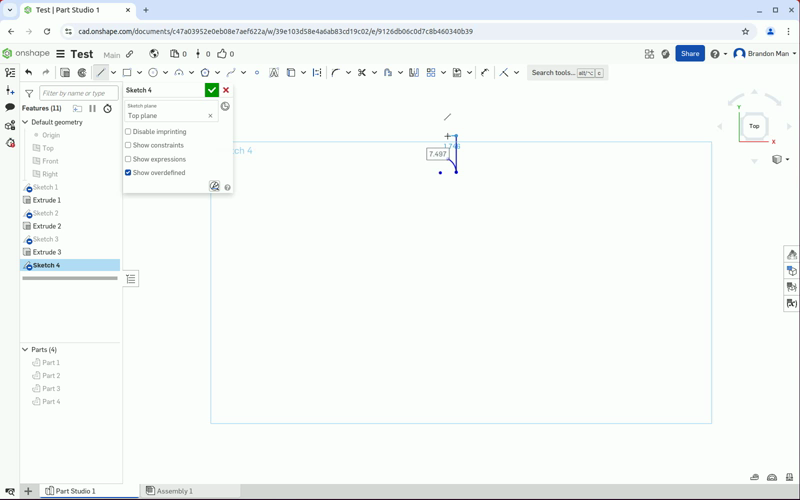
click(447, 135)
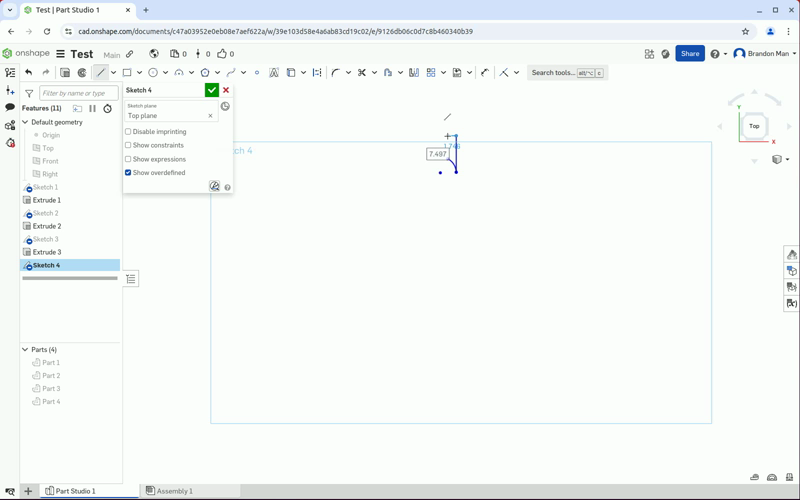
key_up(shift)
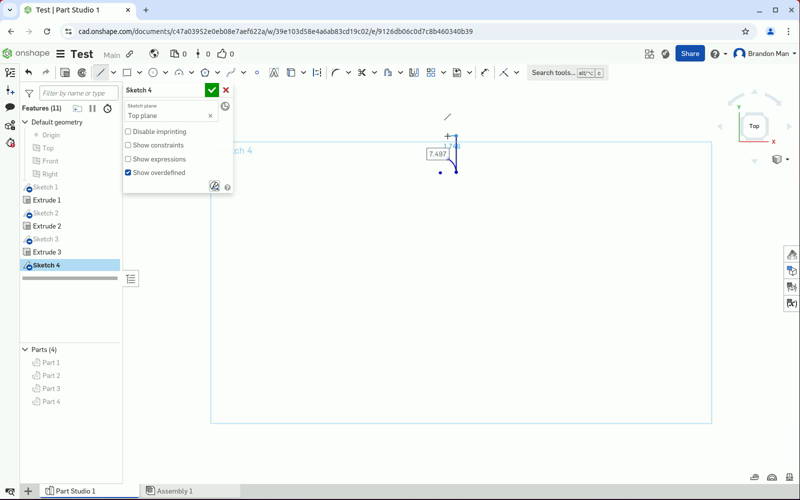
mouse_move(477, 135)
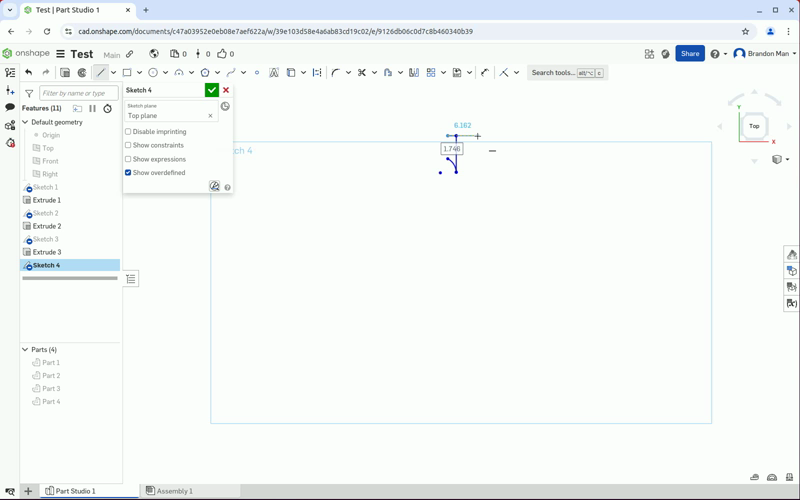
key_down(shift)
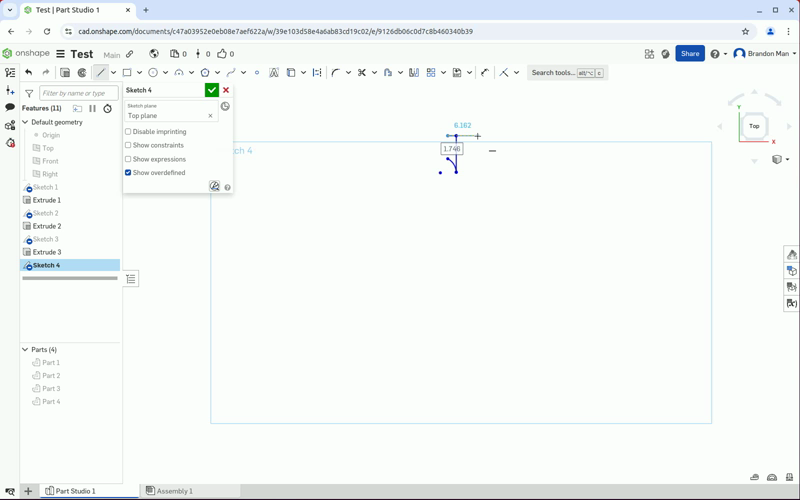
mouse_move(447, 158)
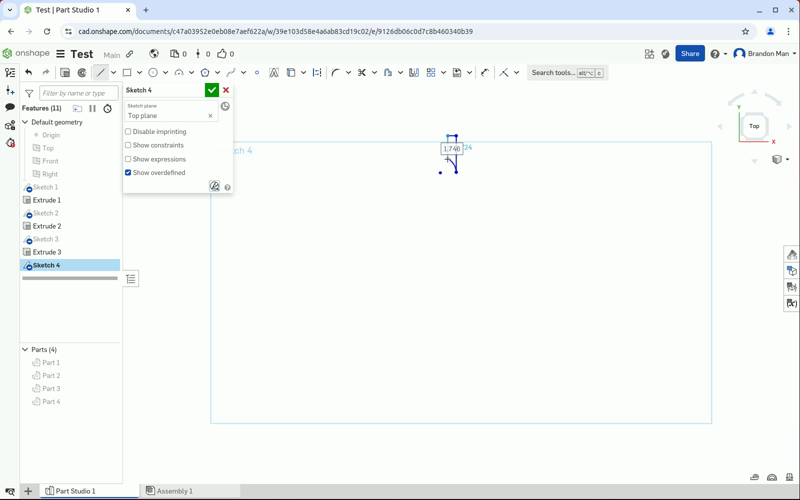
key_up(shift)
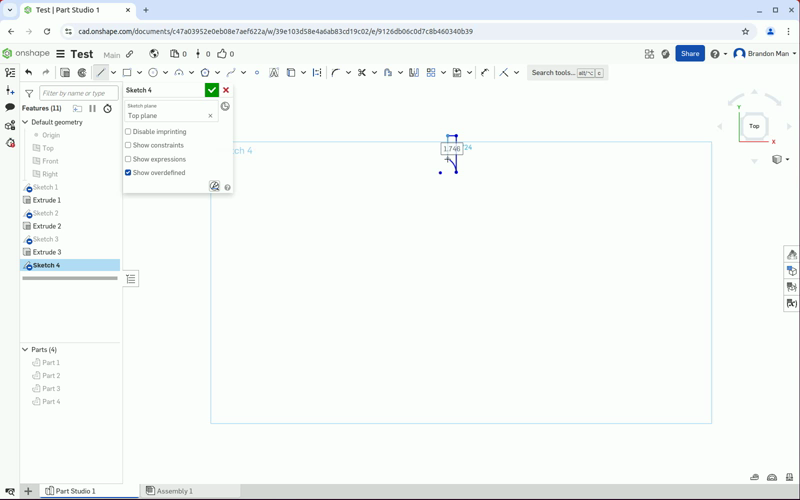
click(447, 158)
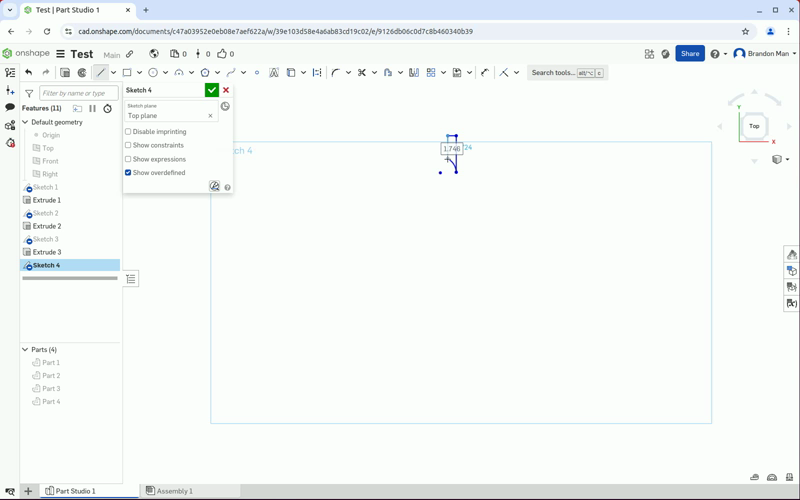
key(esc)
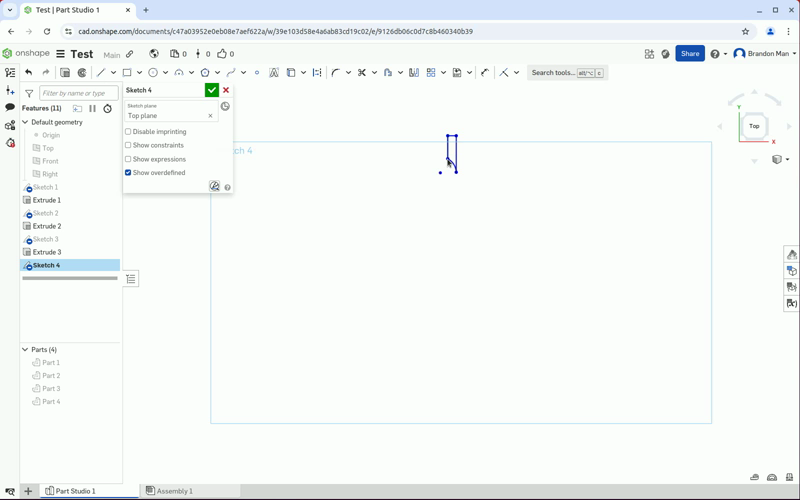
mouse_move(450, 156)
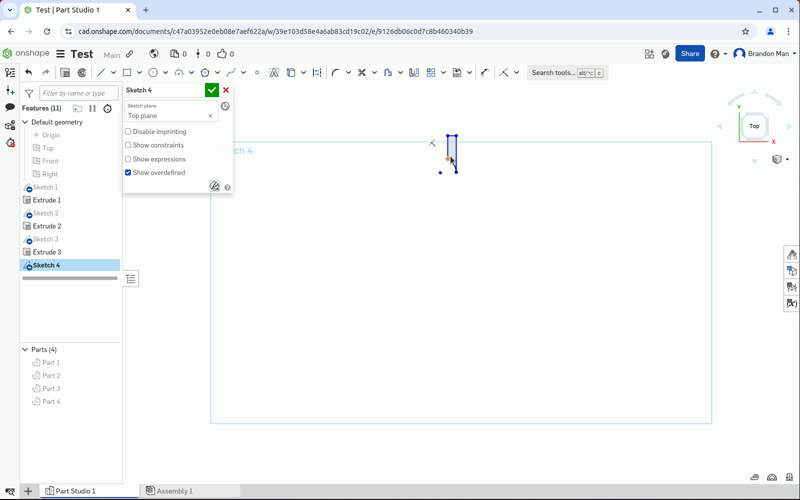
scroll(6)
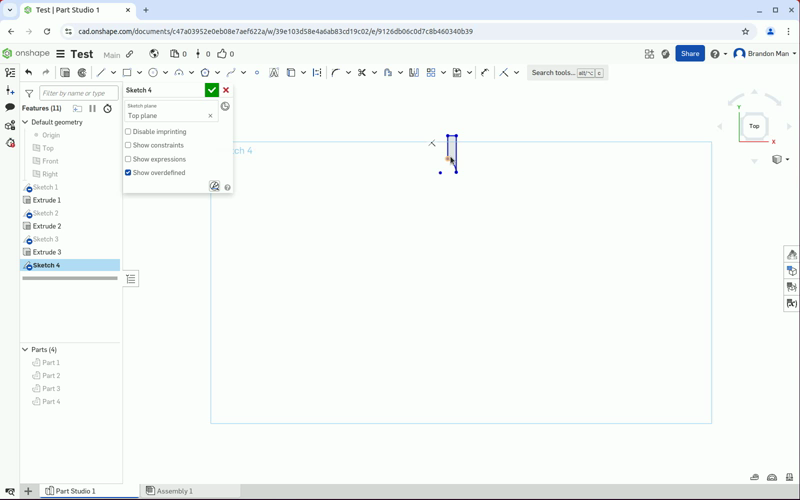
scroll(6)
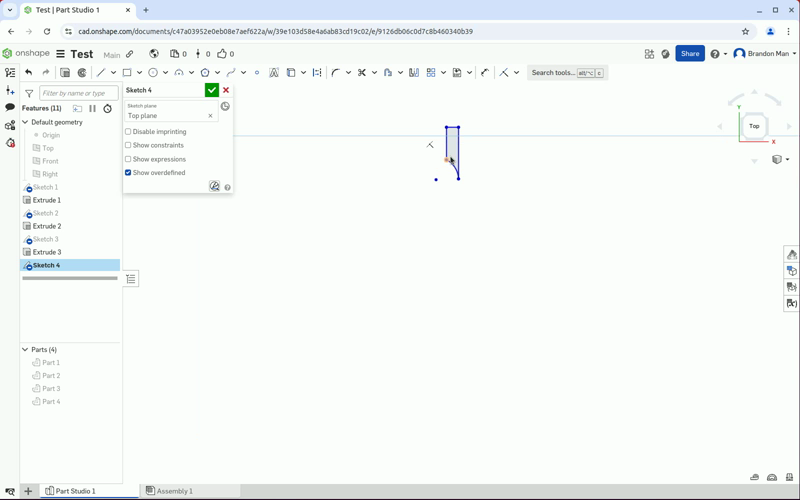
scroll(6)
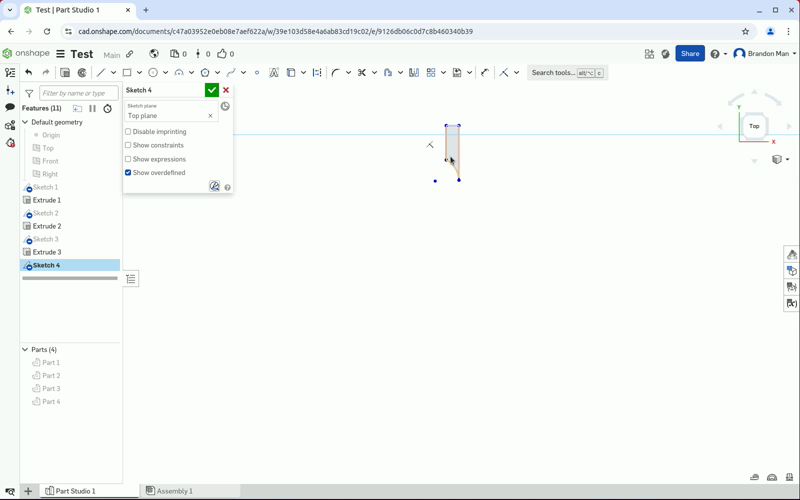
scroll(6)
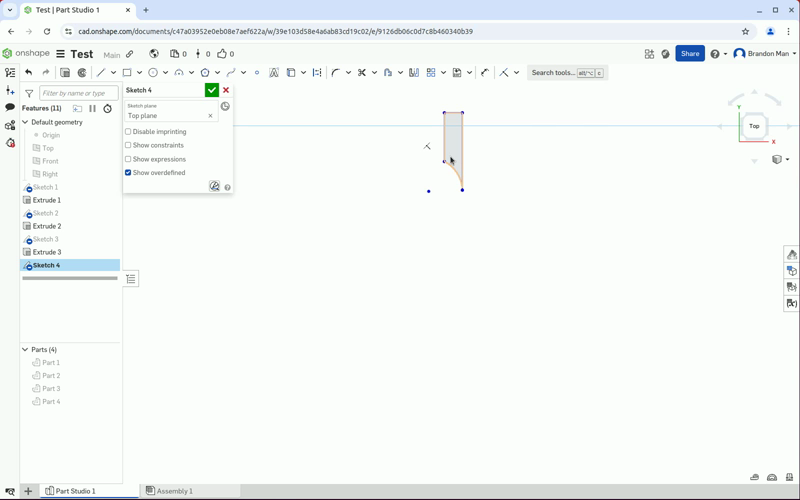
scroll(6)
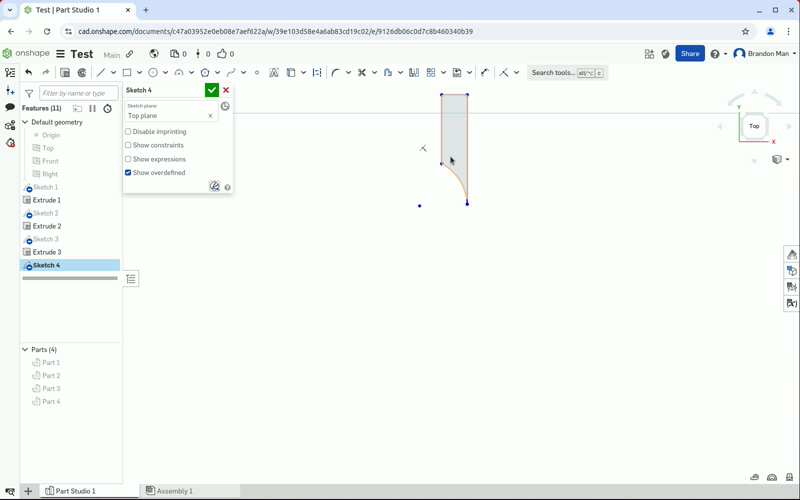
scroll(6)
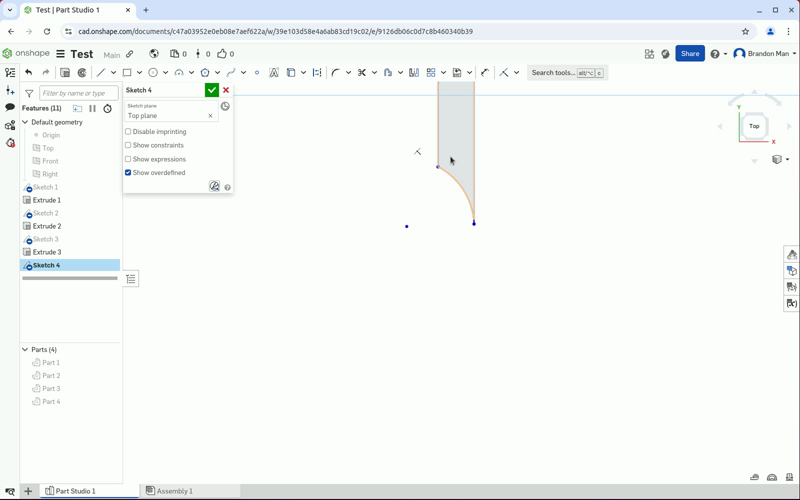
scroll(6)
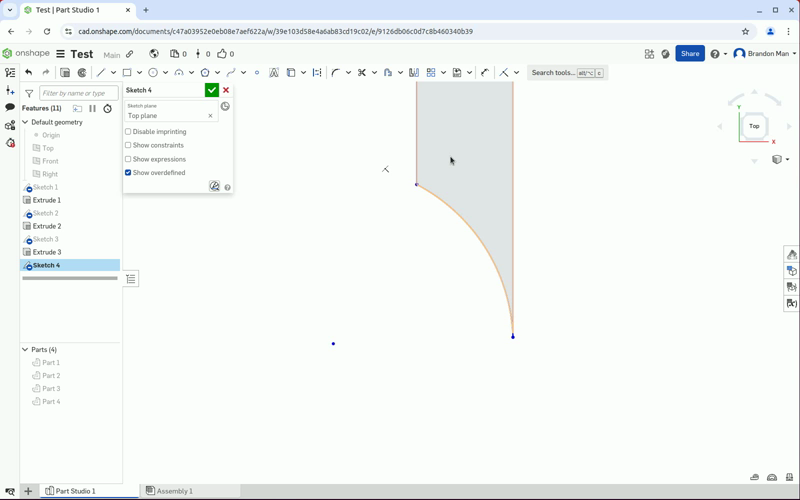
click(450, 156)
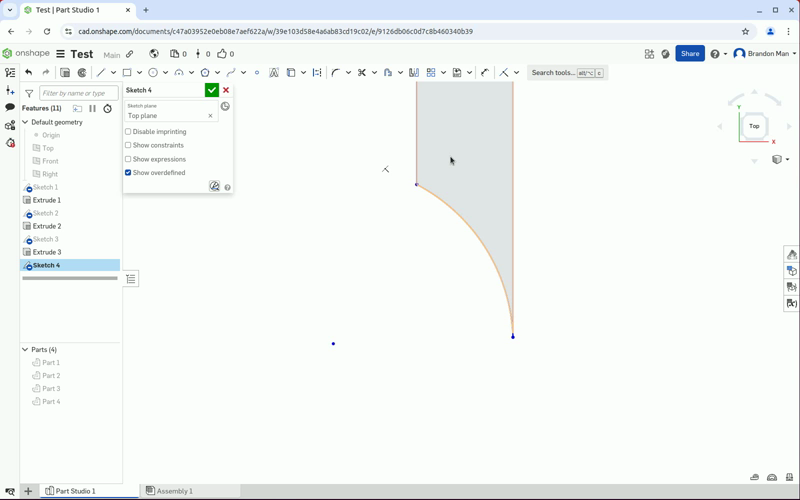
scroll(-6)
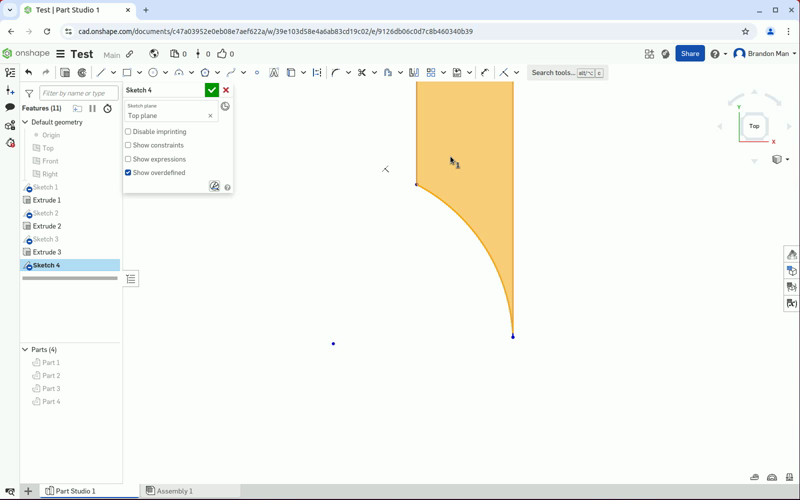
scroll(-6)
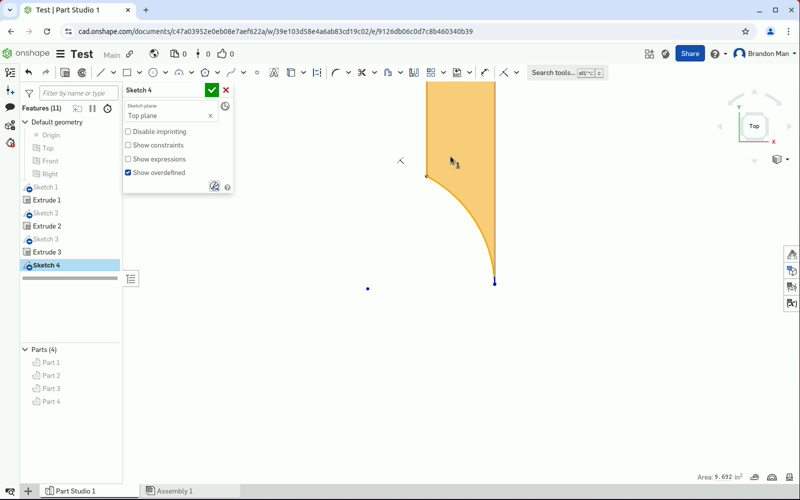
scroll(-6)
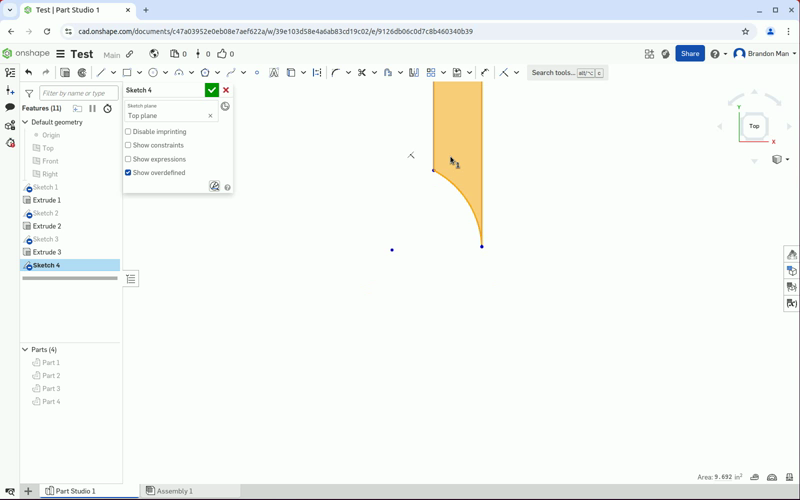
scroll(-6)
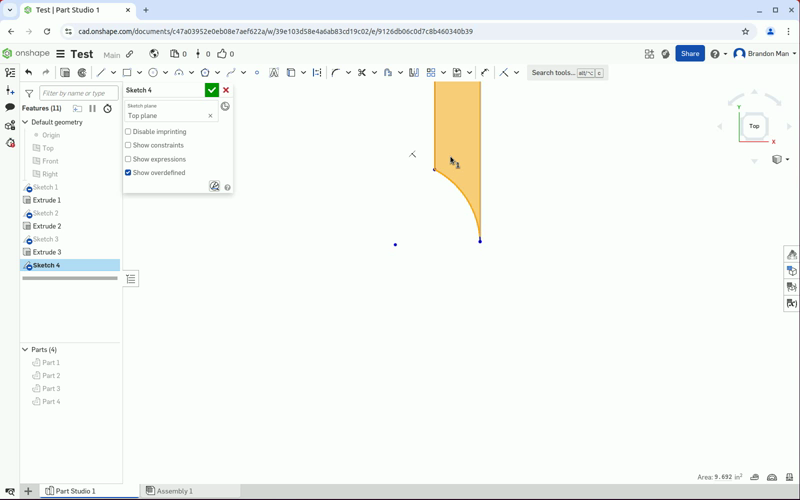
scroll(-6)
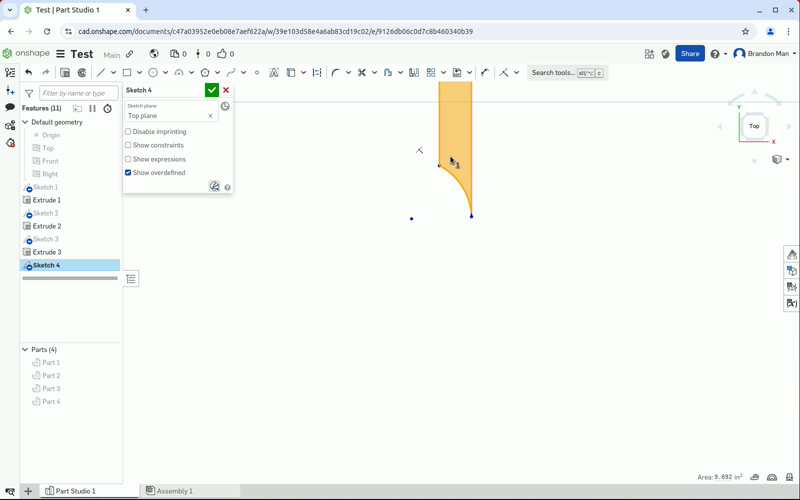
scroll(-6)
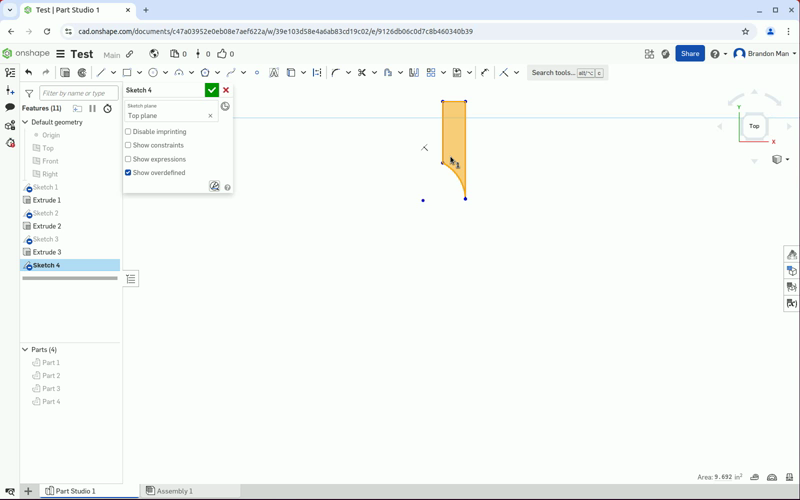
scroll(-6)
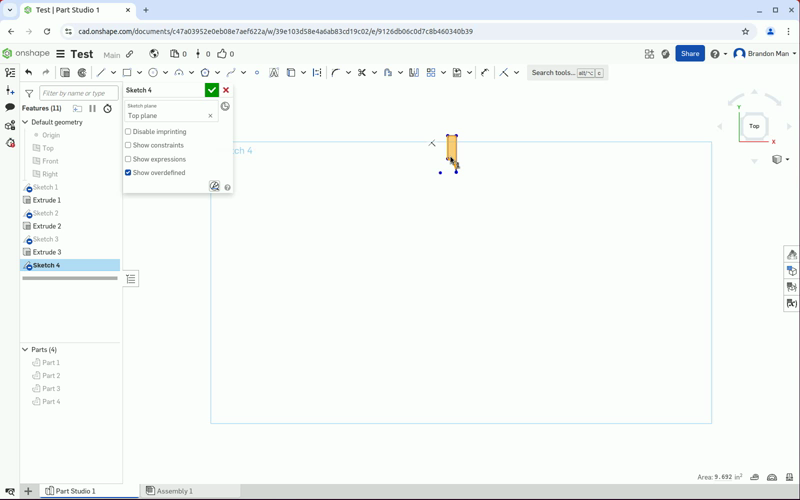
mouse_move(73, 352)
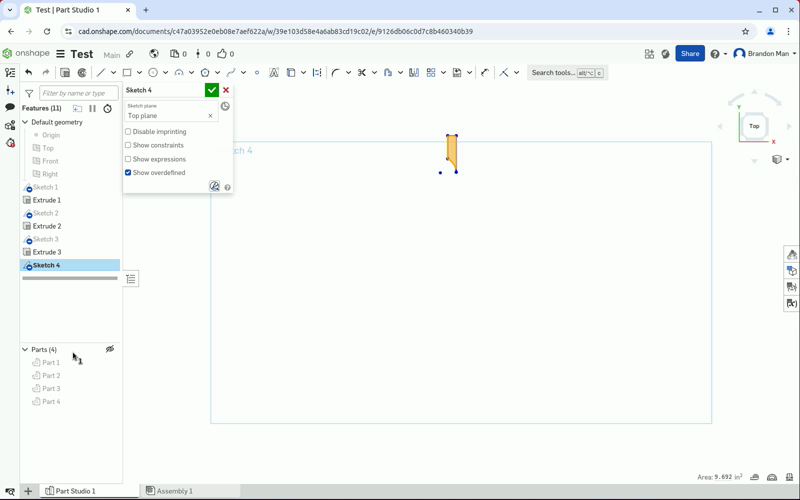
key(shift+y)
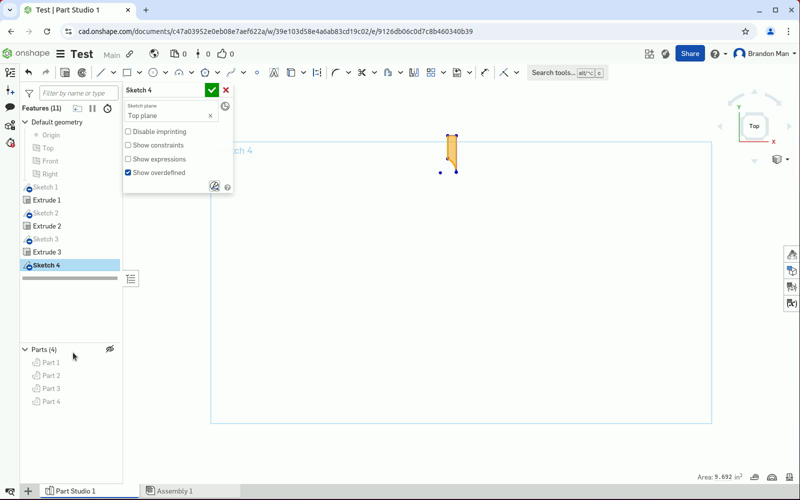
key(shift+e)
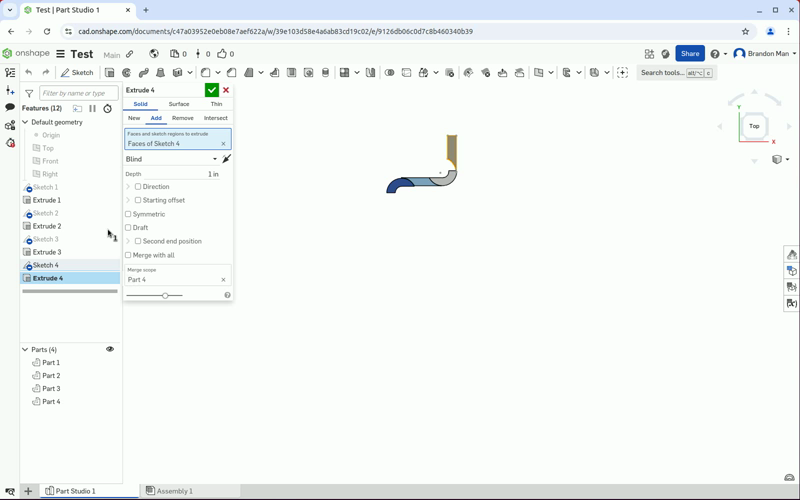
mouse_move(143, 106)
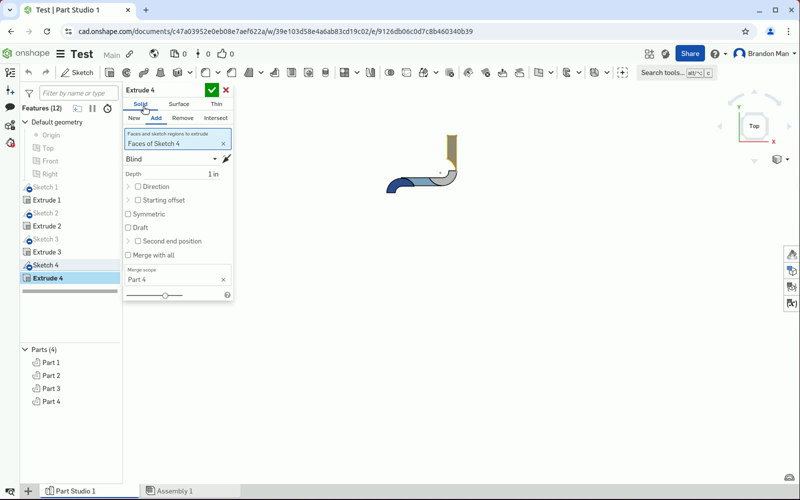
click(143, 106)
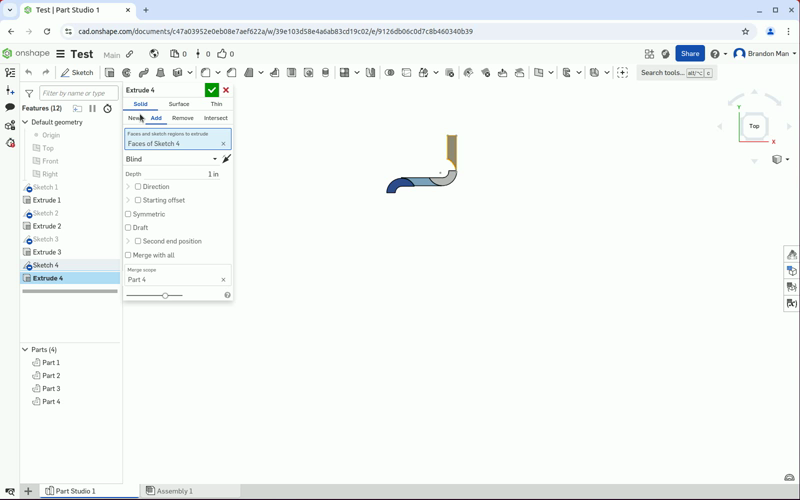
mouse_move(137, 120)
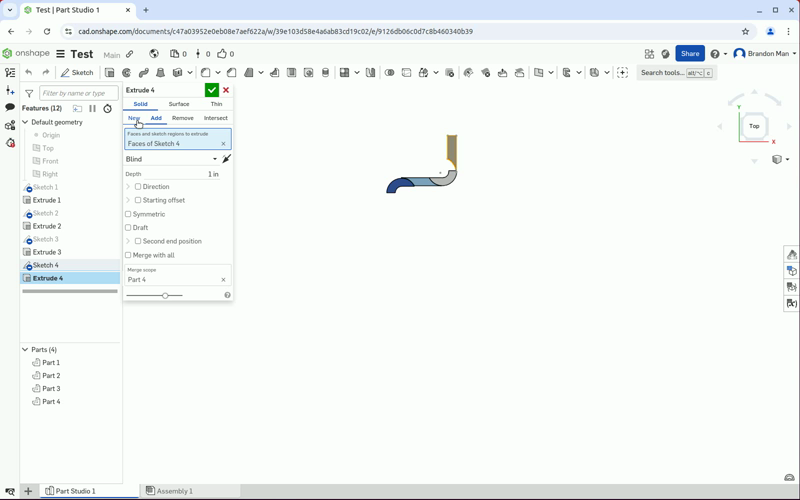
click(137, 120)
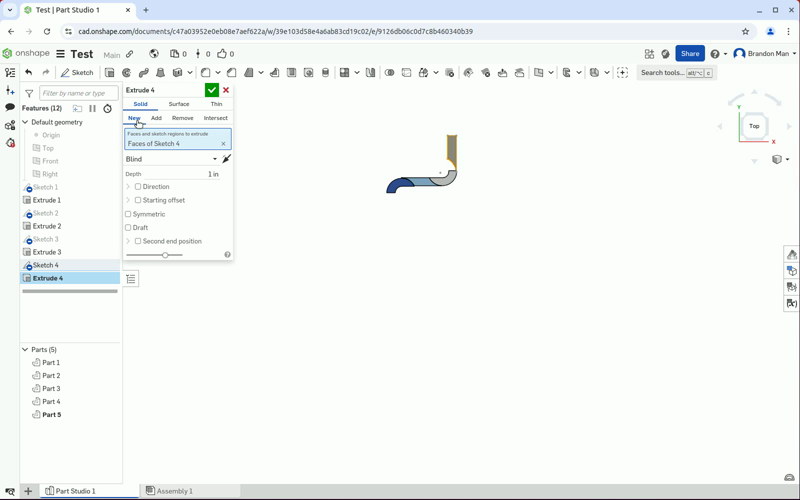
key(tab, 4)
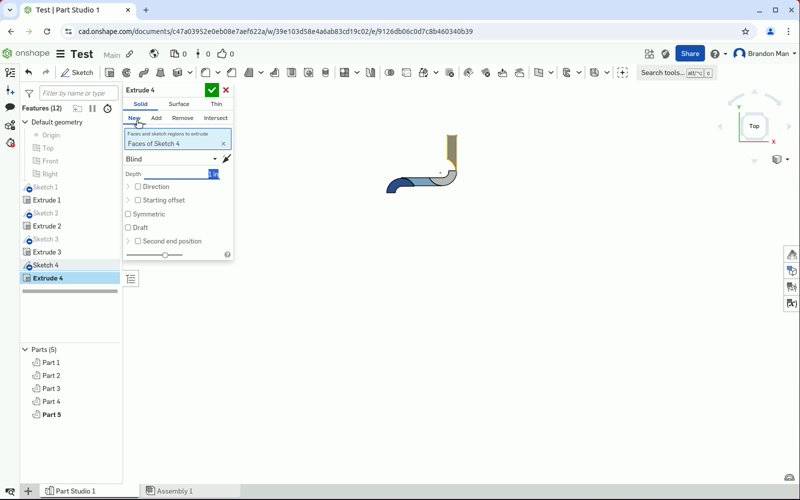
text(7.703)
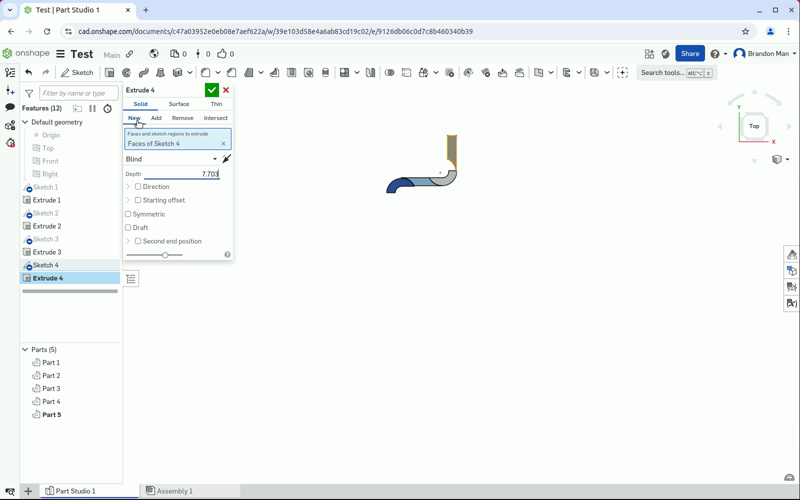
key(enter)
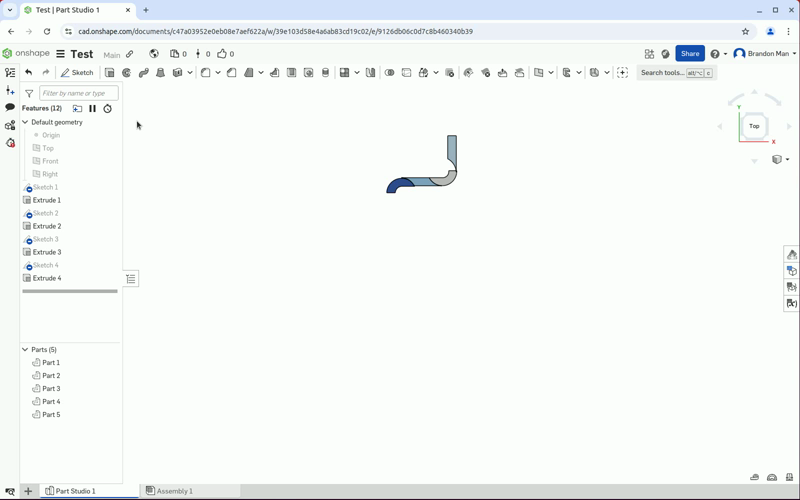
key(shift+h)
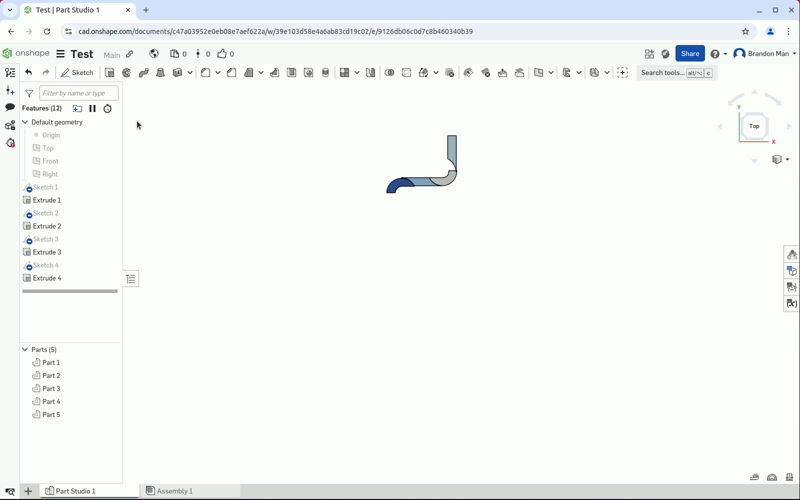
key(shift+h)
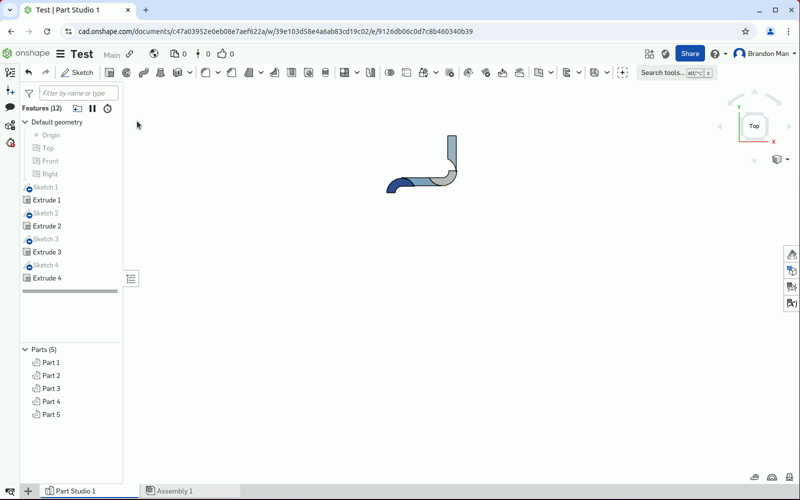
mouse_move(73, 189)
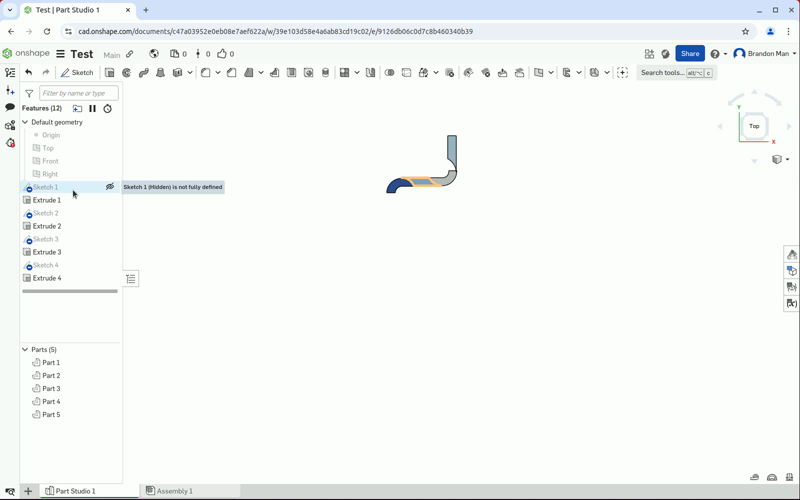
click(73, 189)
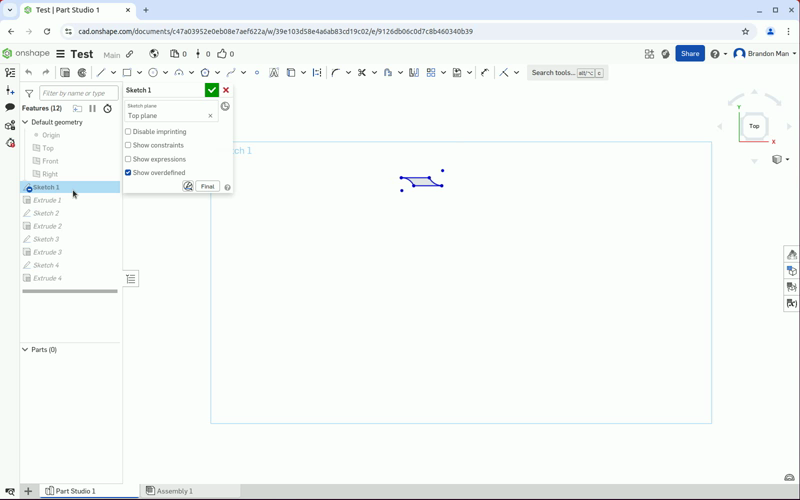
mouse_move(229, 92)
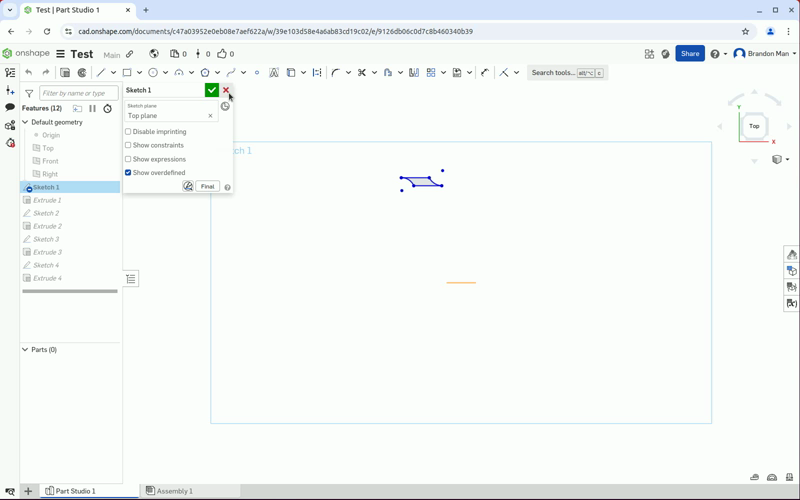
click(229, 92)
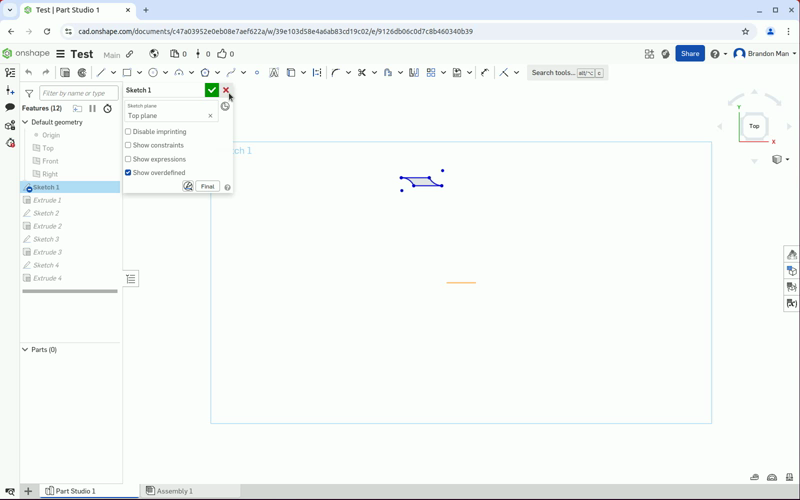
key(shift+s)
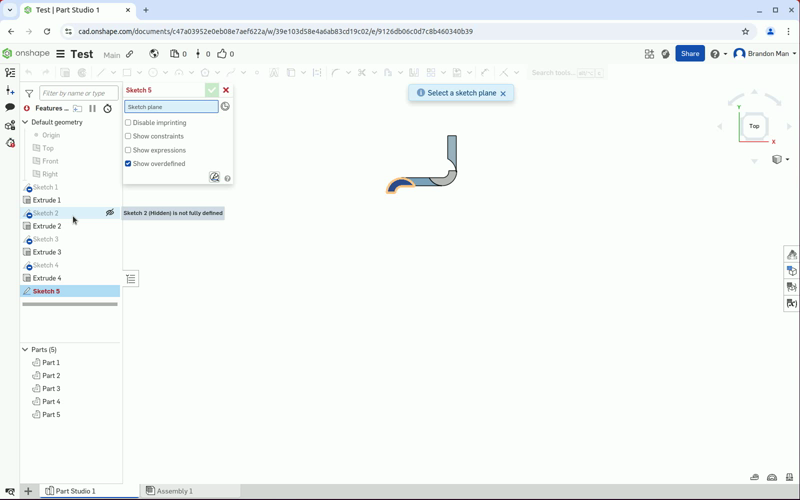
scroll(3)
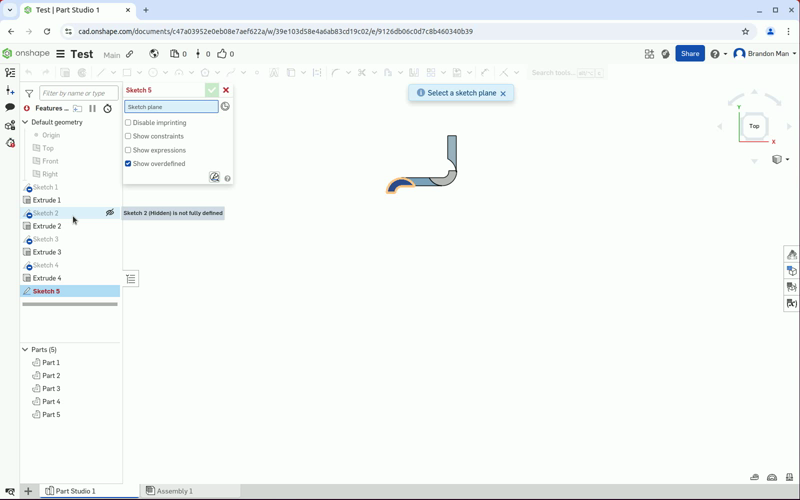
mouse_move(73, 150)
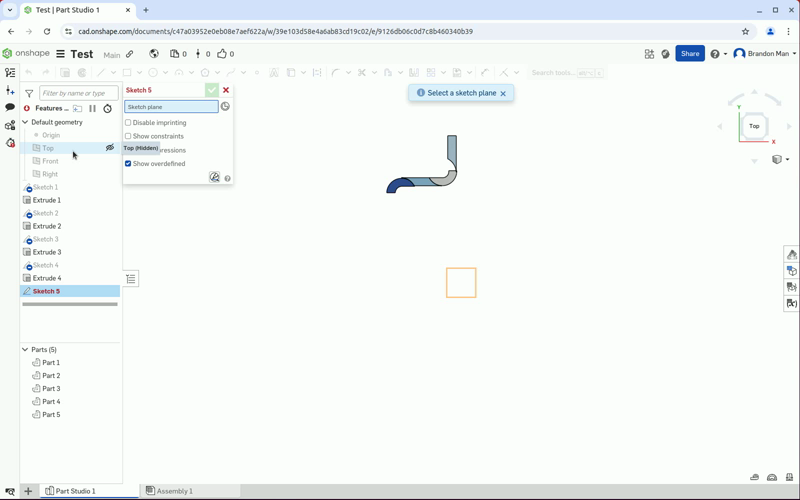
click(73, 150)
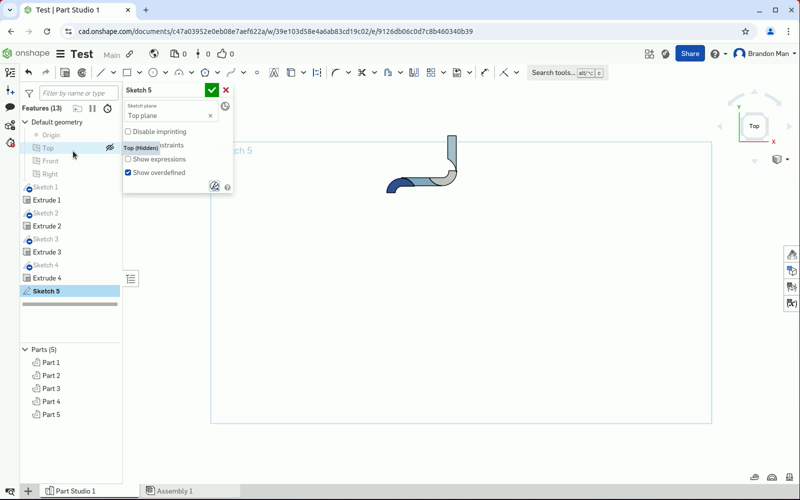
mouse_move(73, 352)
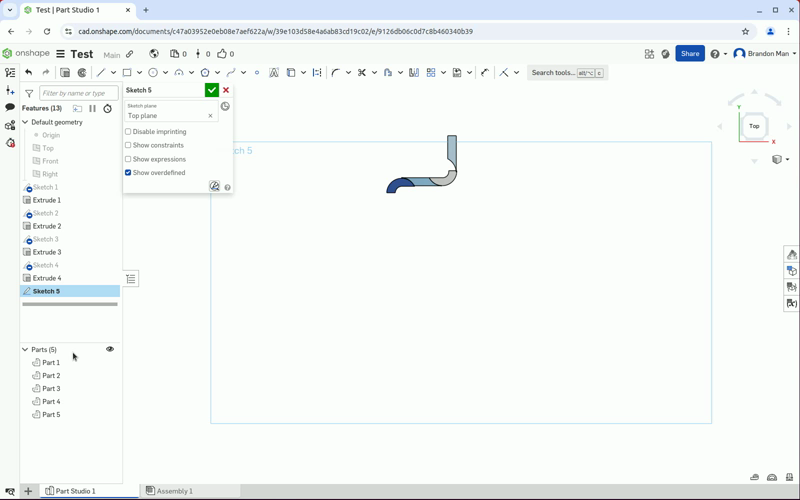
key(y)
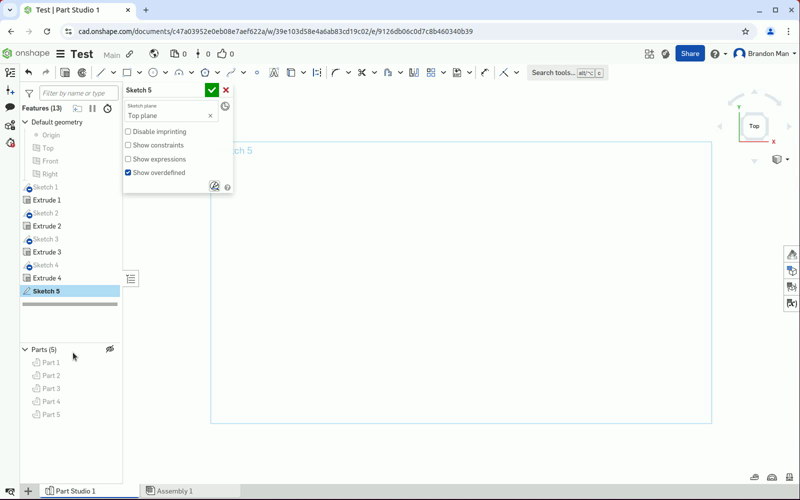
key(l)
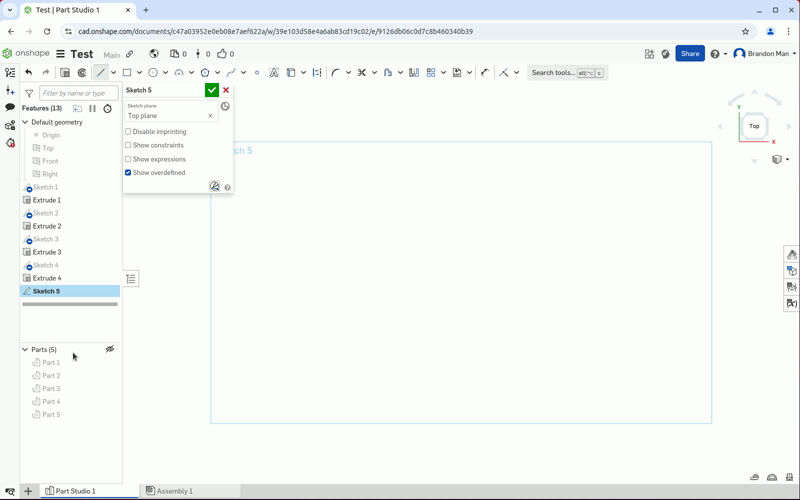
key_down(shift)
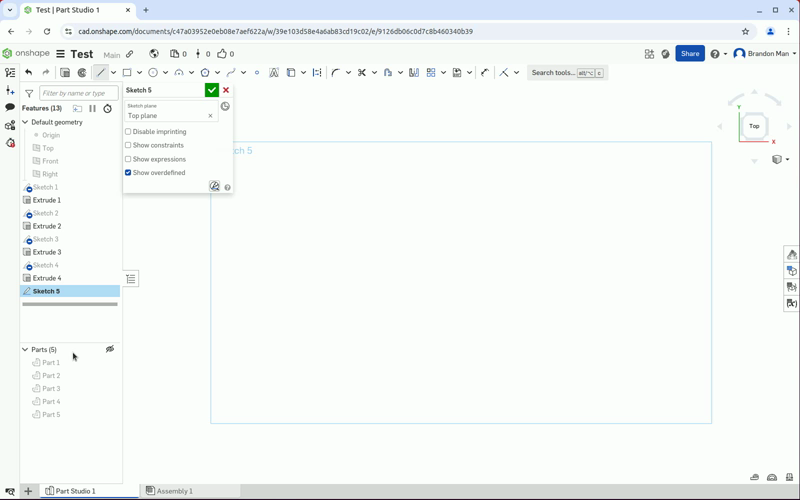
mouse_move(386, 395)
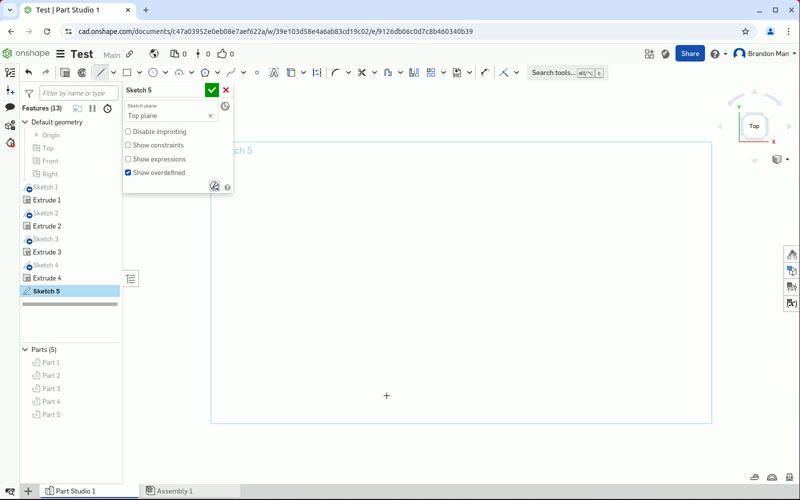
click(386, 395)
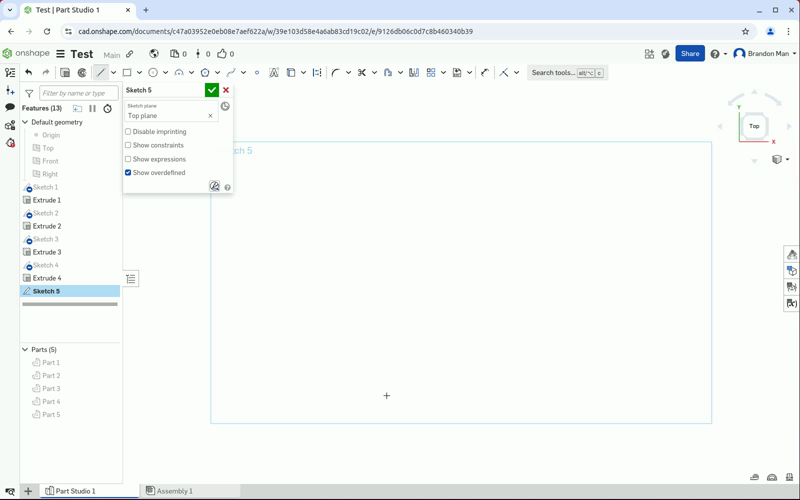
key_up(shift)
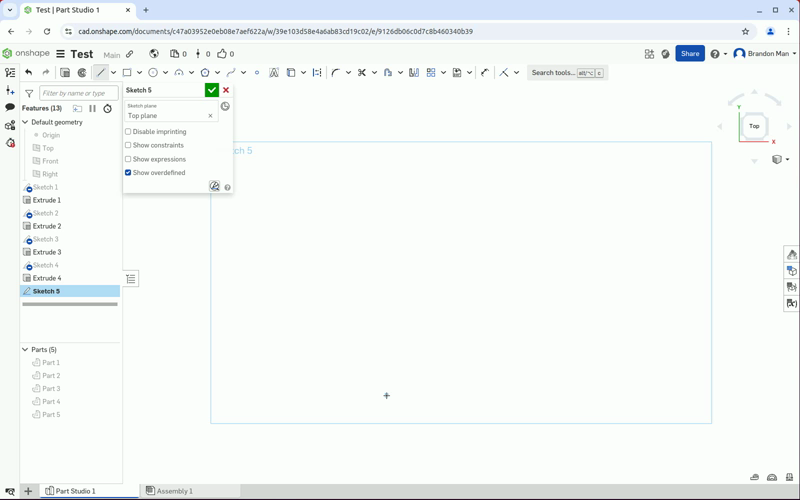
key_down(shift)
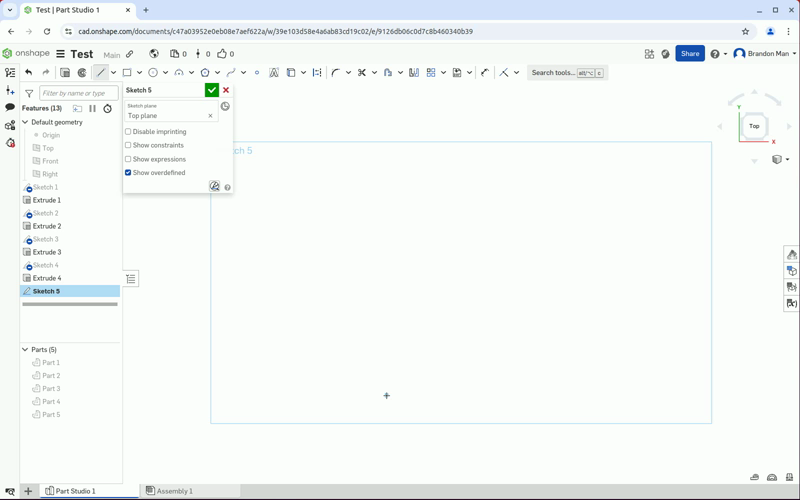
mouse_move(417, 395)
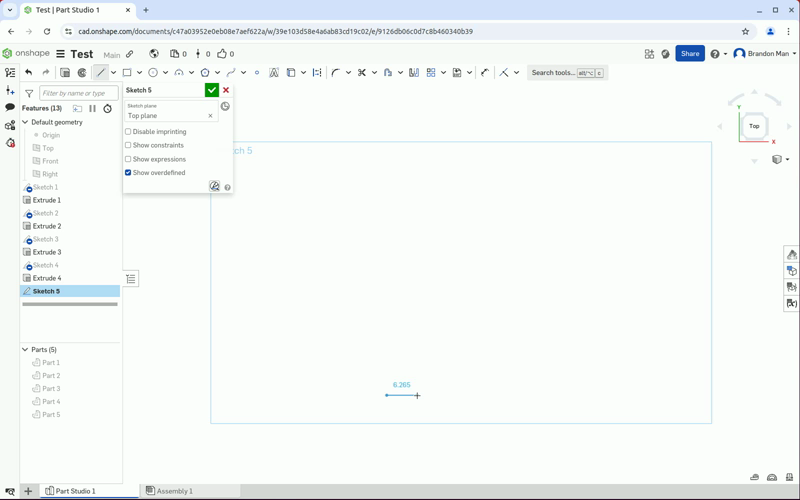
mouse_move(395, 395)
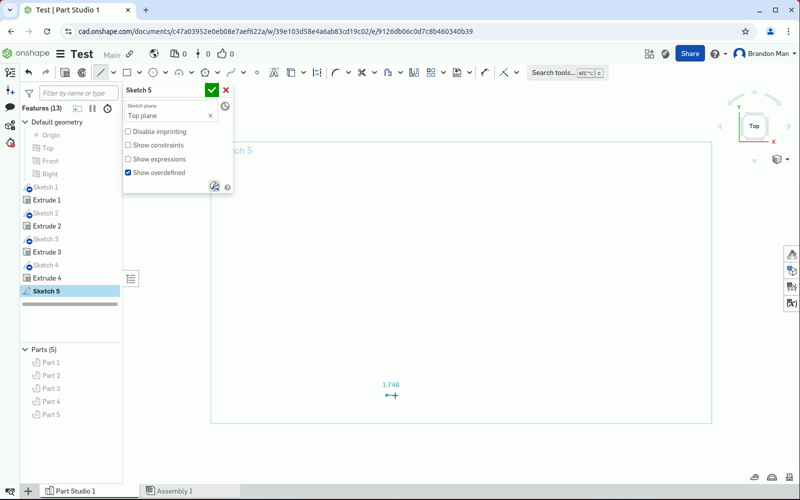
click(395, 395)
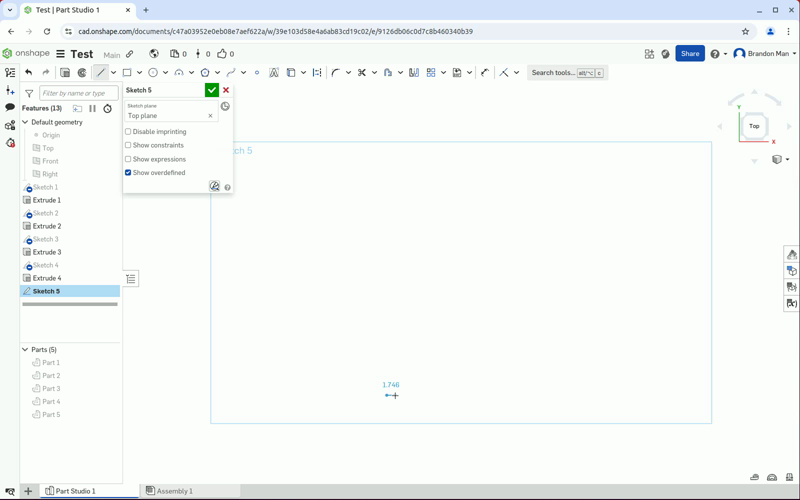
key_up(shift)
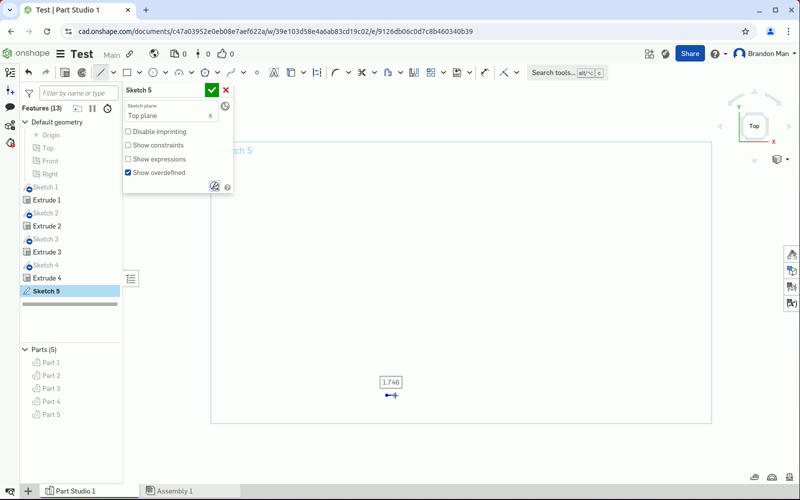
key_down(shift)
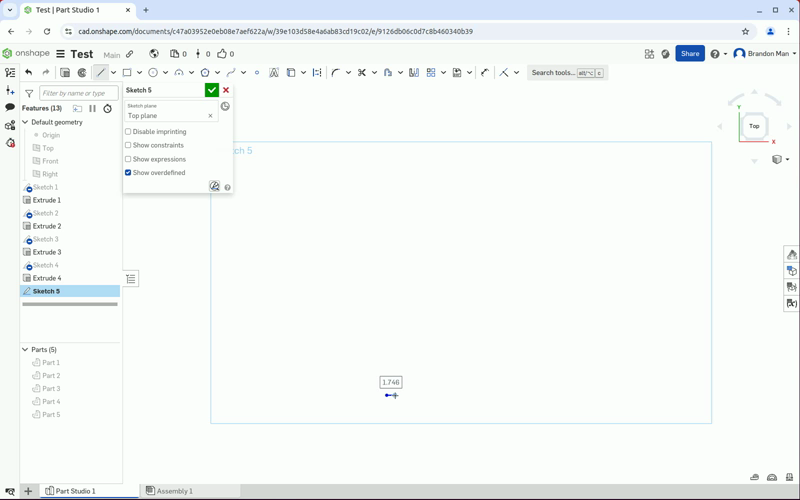
mouse_move(395, 205)
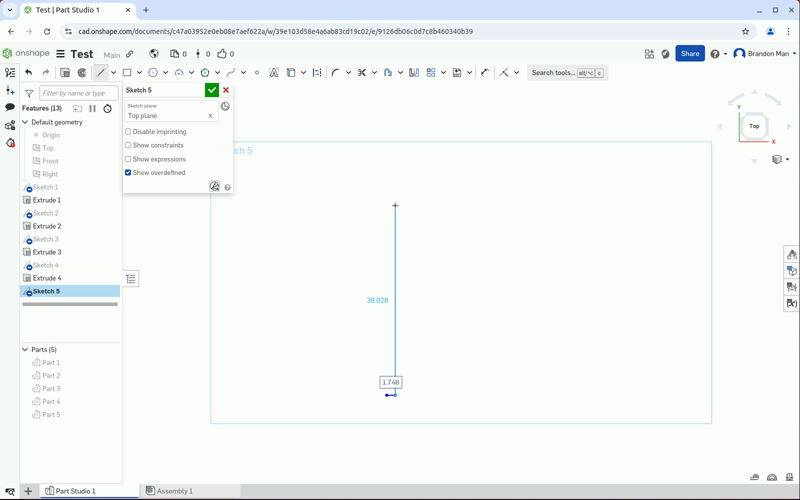
click(395, 205)
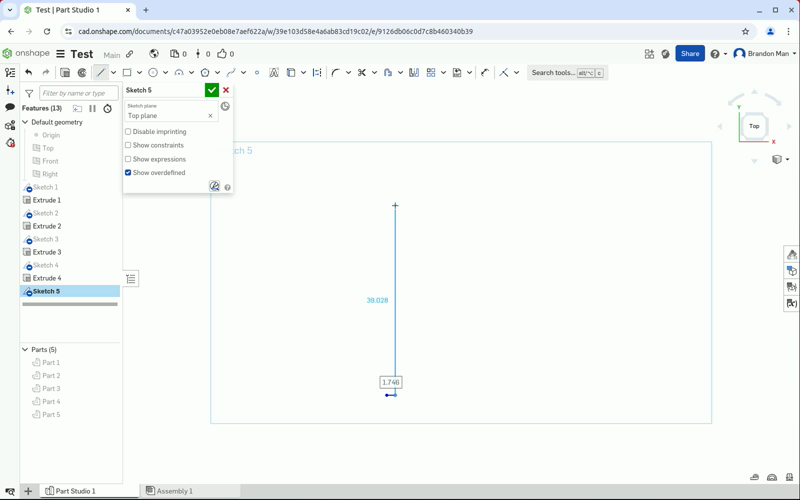
key_up(shift)
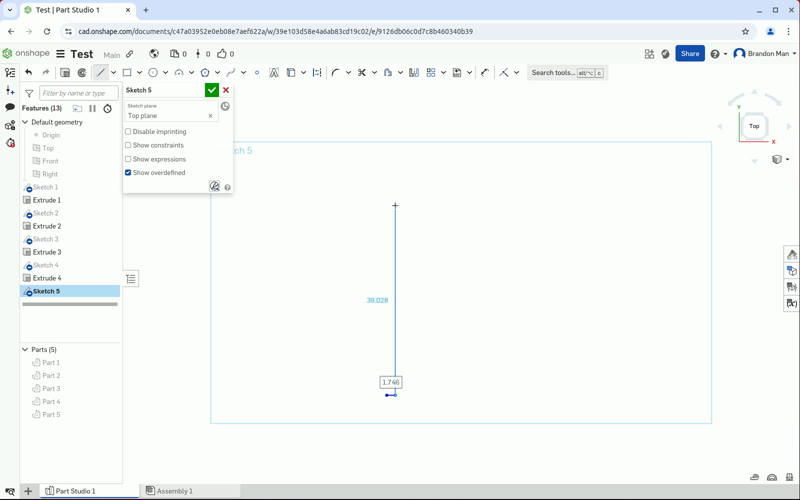
key(esc)
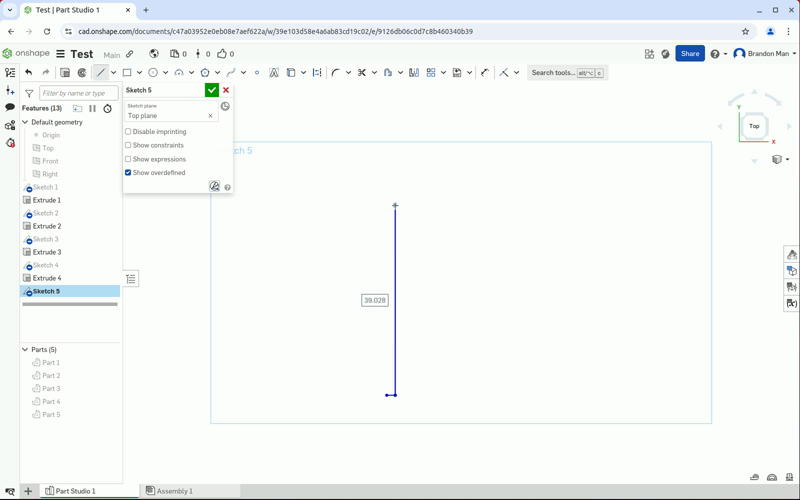
key(a)
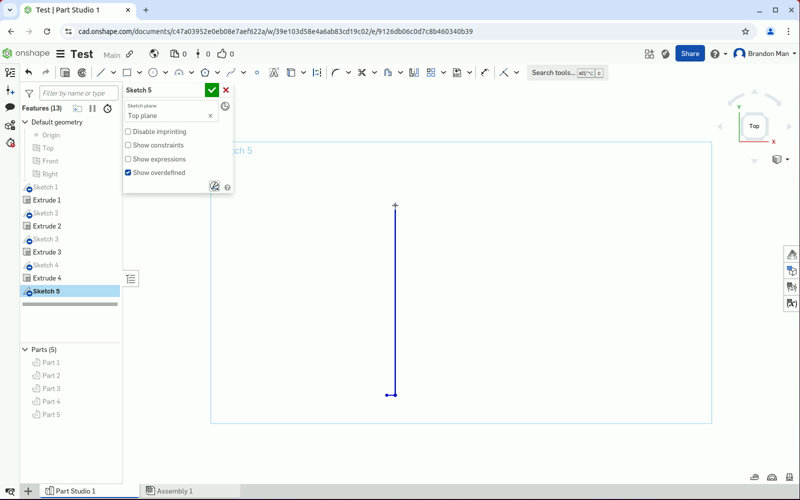
mouse_move(395, 205)
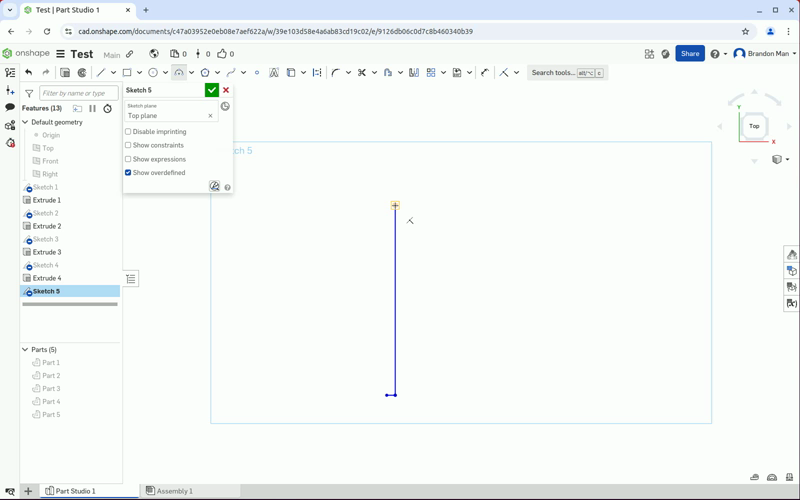
click(395, 205)
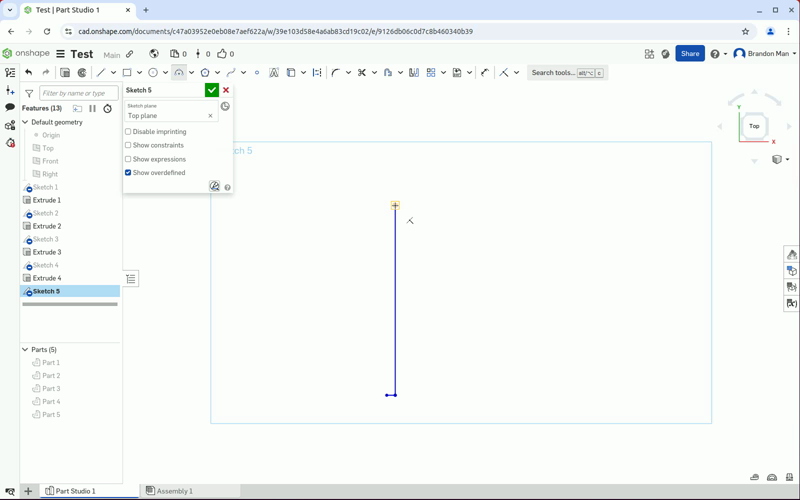
key_down(shift)
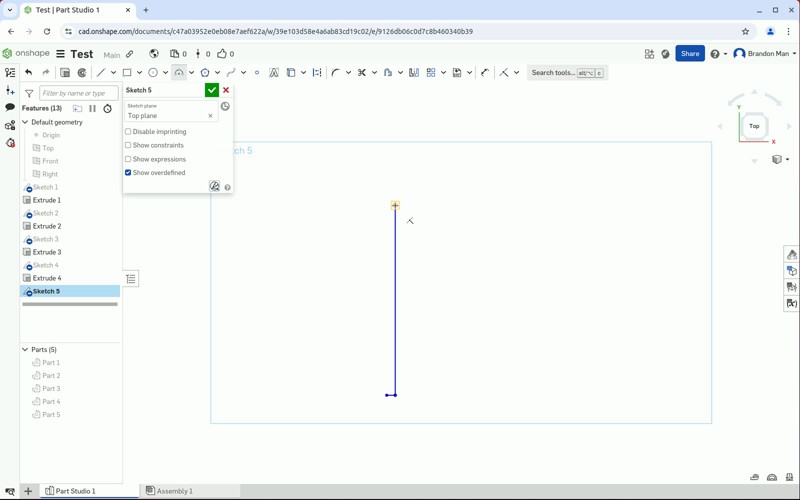
mouse_move(386, 192)
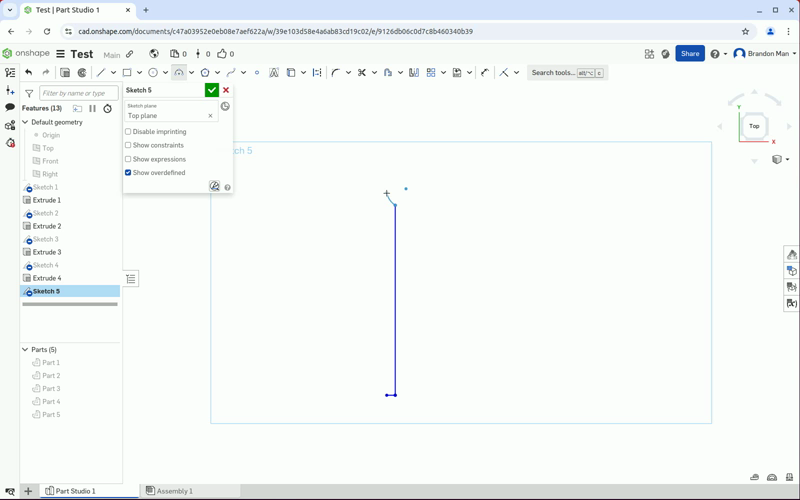
click(386, 192)
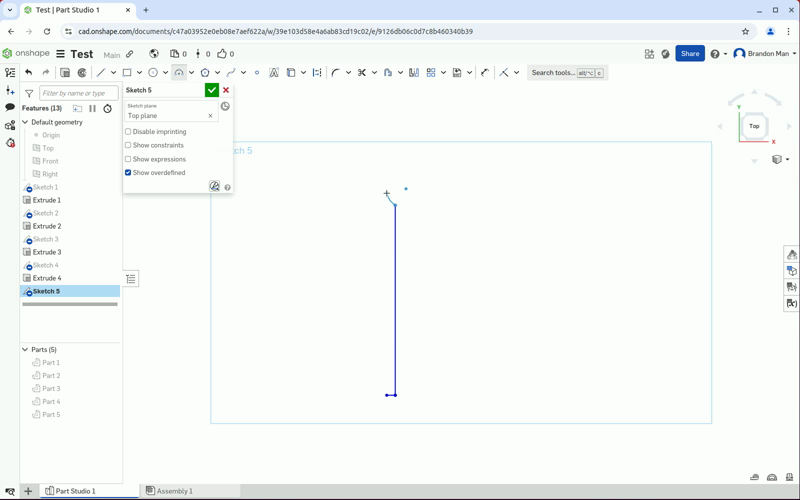
mouse_move(389, 200)
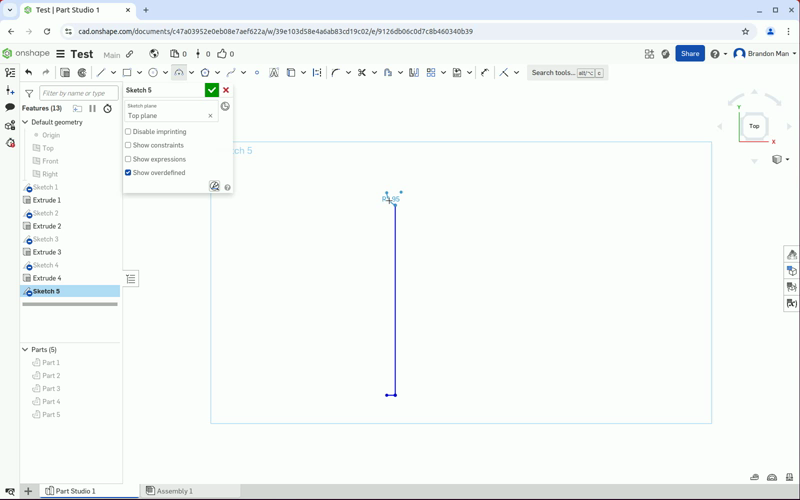
click(389, 200)
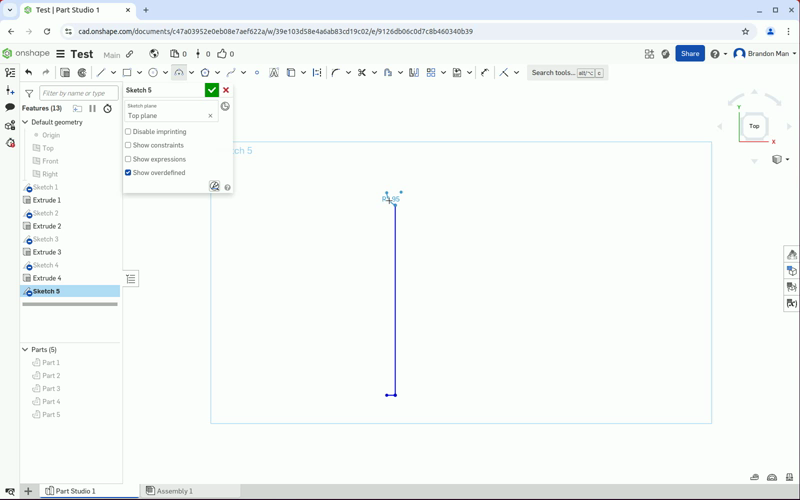
key_up(shift)
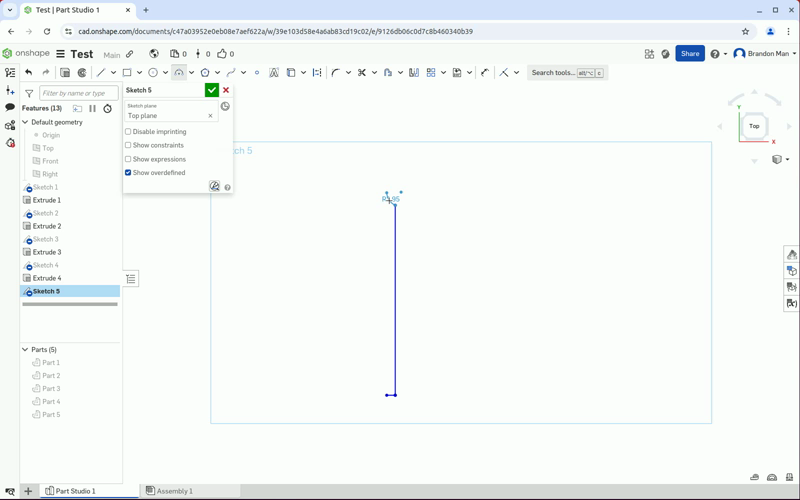
key(esc)
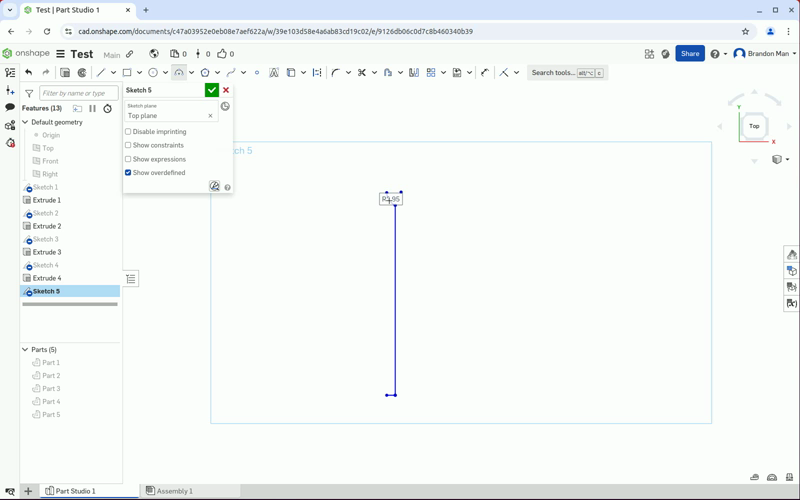
key(l)
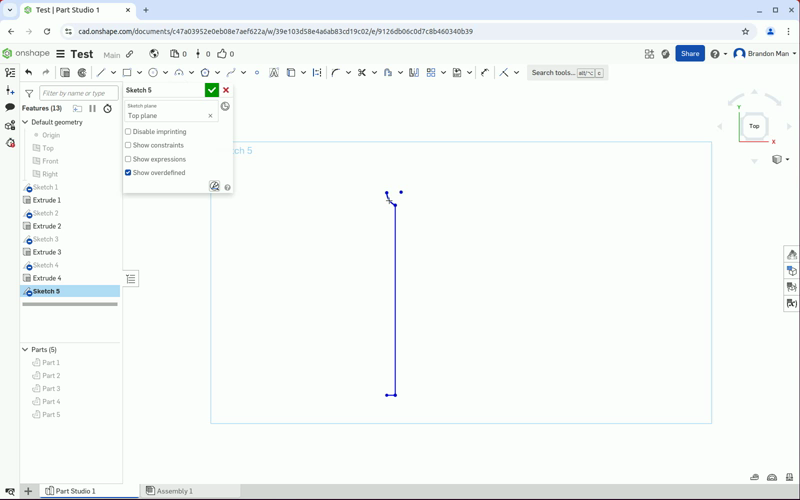
mouse_move(386, 192)
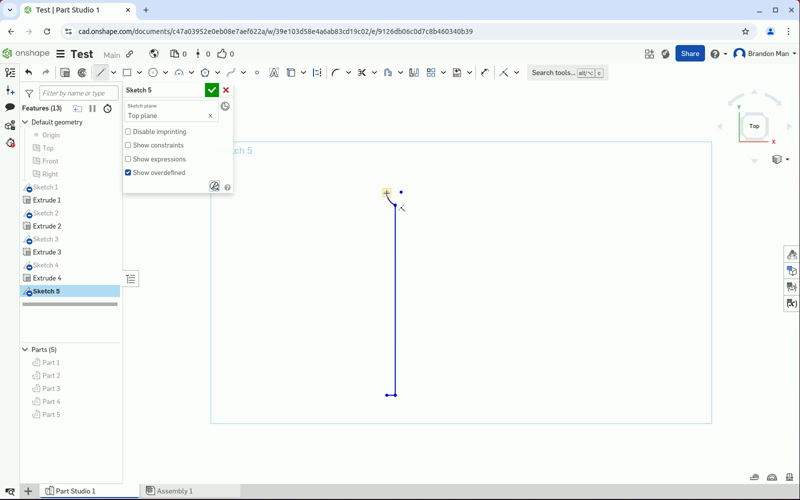
click(386, 192)
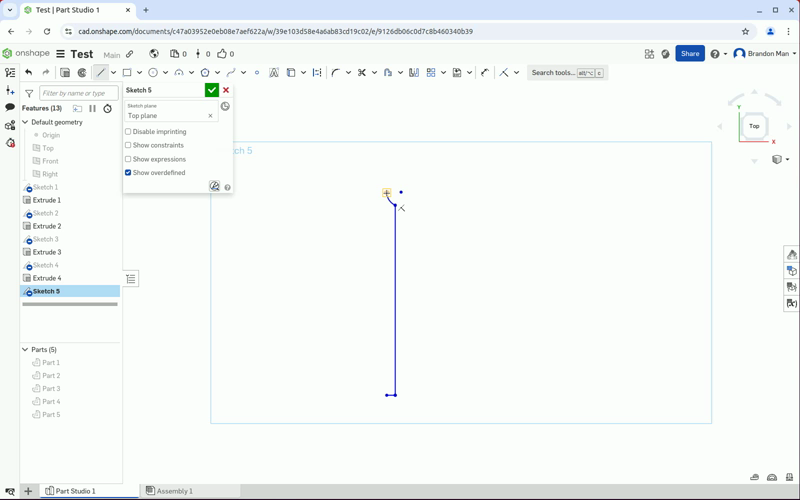
key_down(shift)
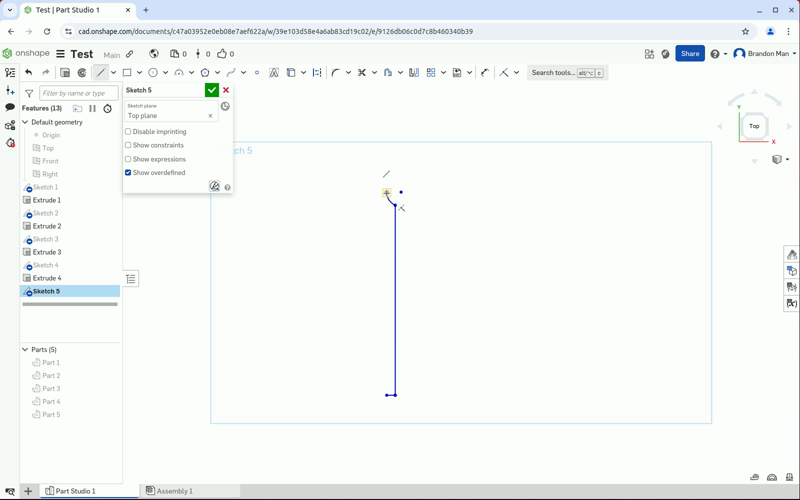
mouse_move(386, 395)
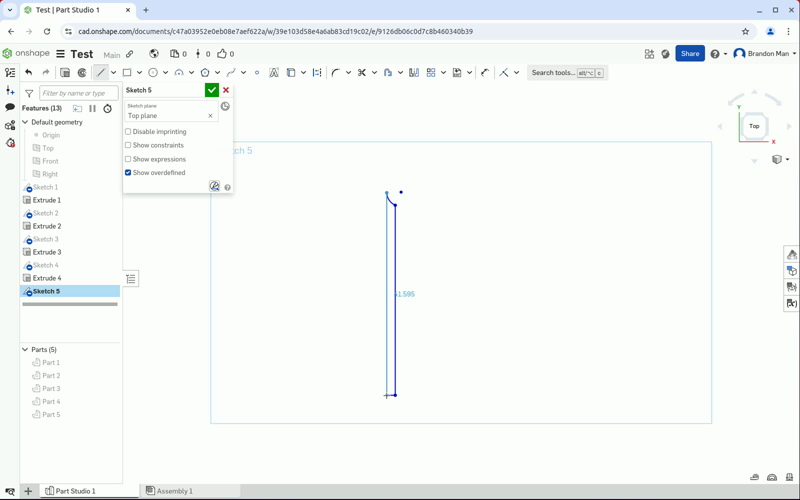
key_up(shift)
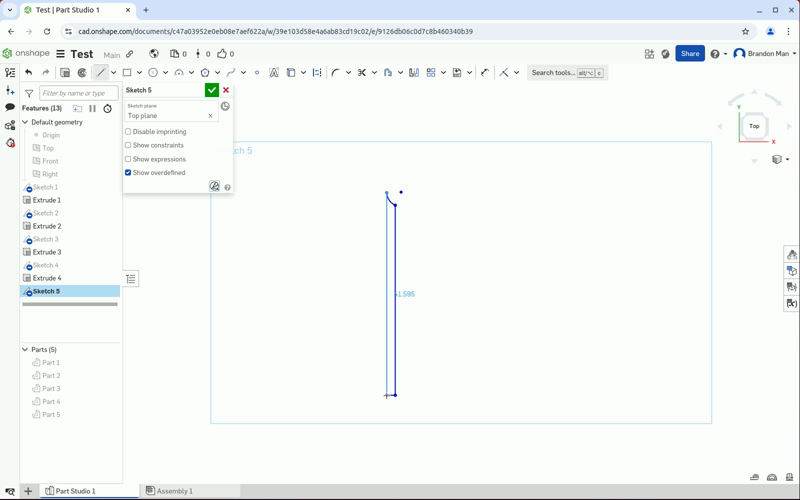
click(386, 395)
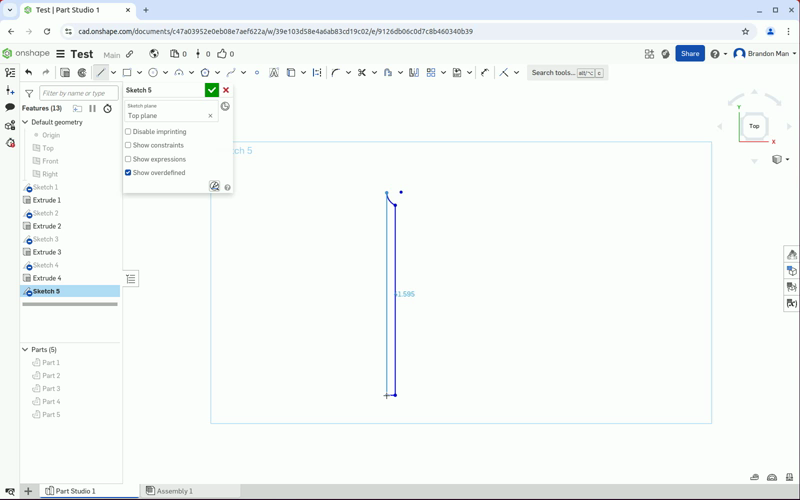
key(esc)
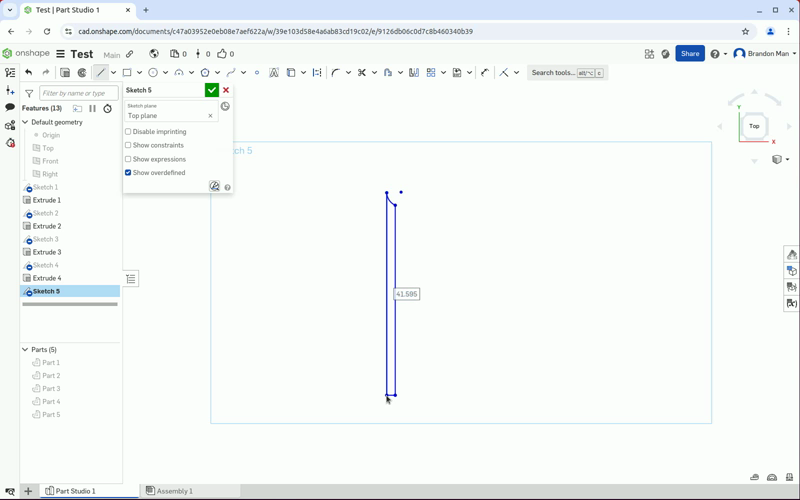
mouse_move(390, 347)
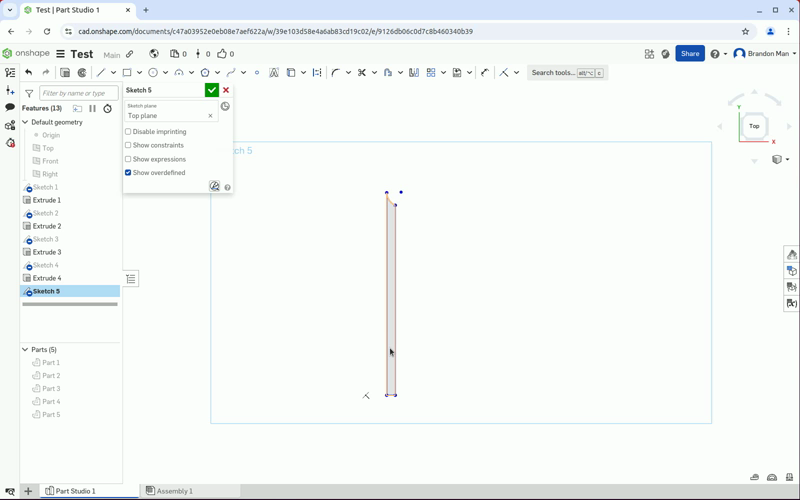
scroll(6)
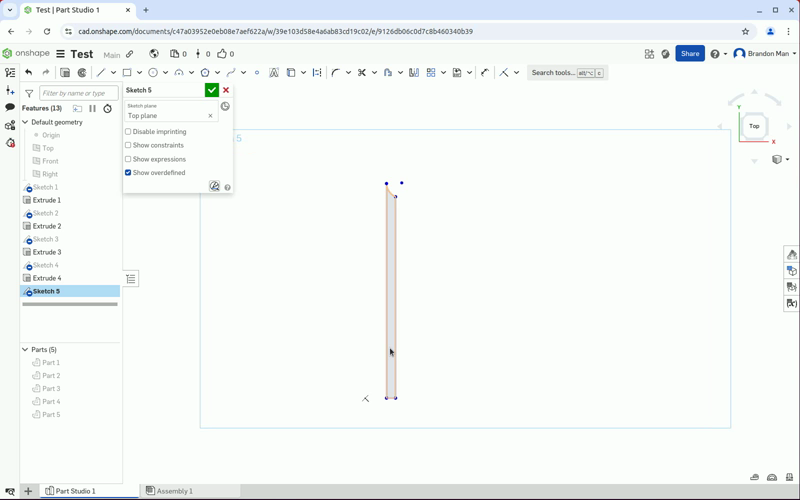
scroll(6)
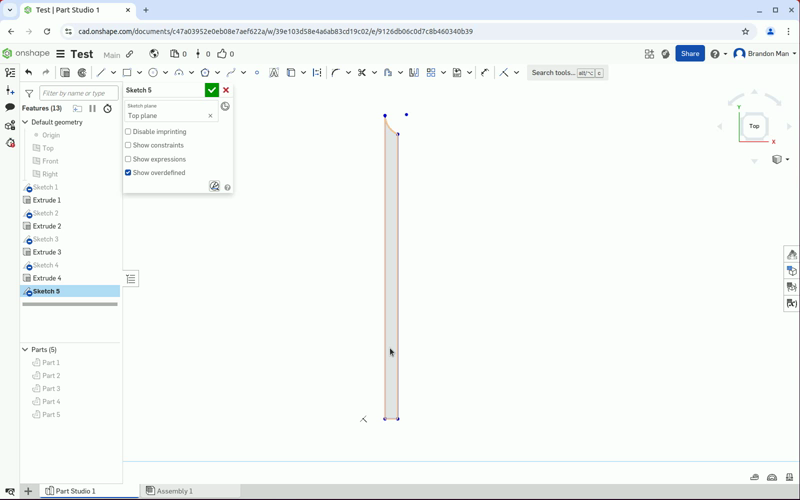
scroll(6)
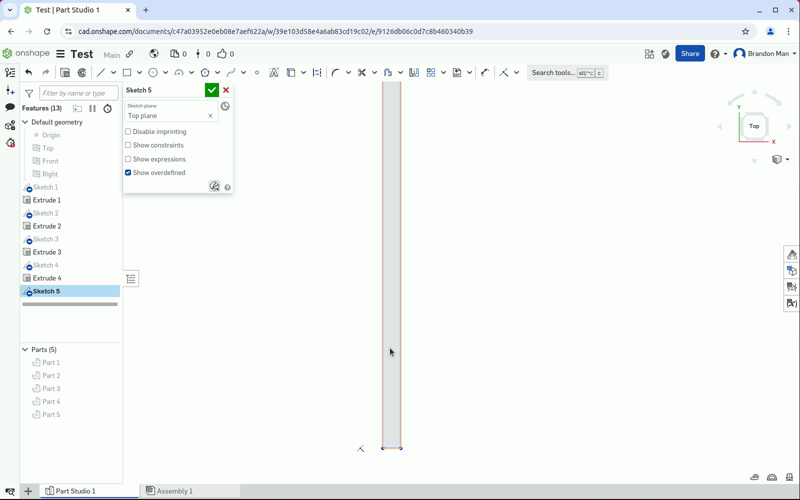
scroll(6)
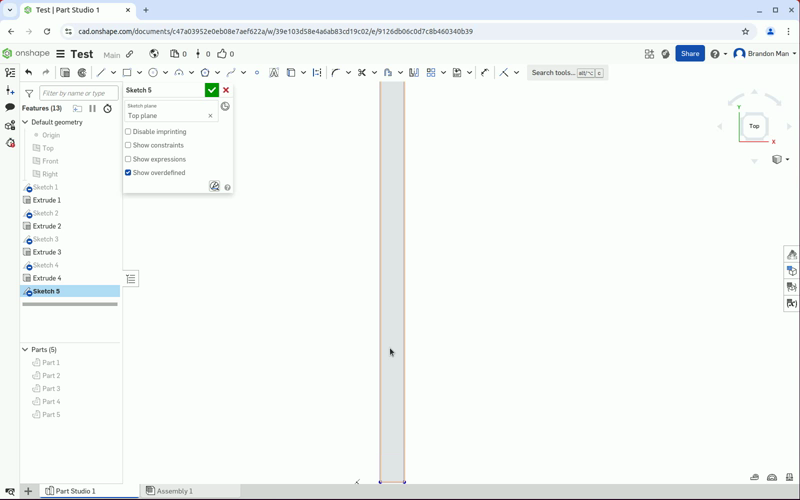
scroll(6)
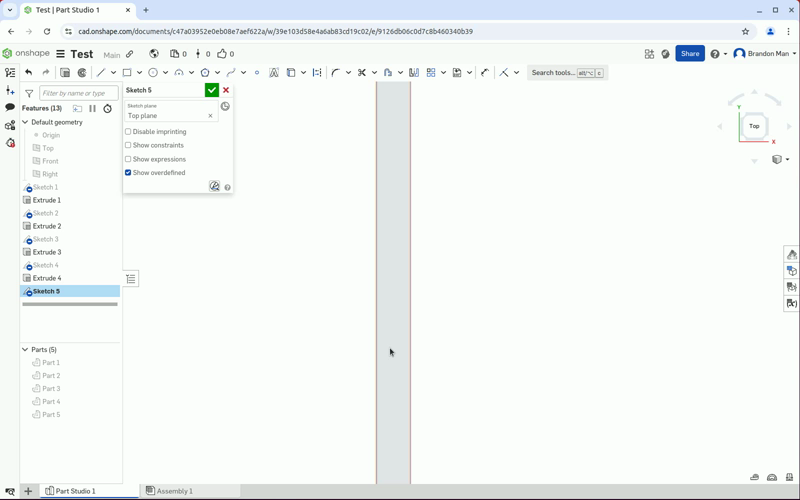
scroll(6)
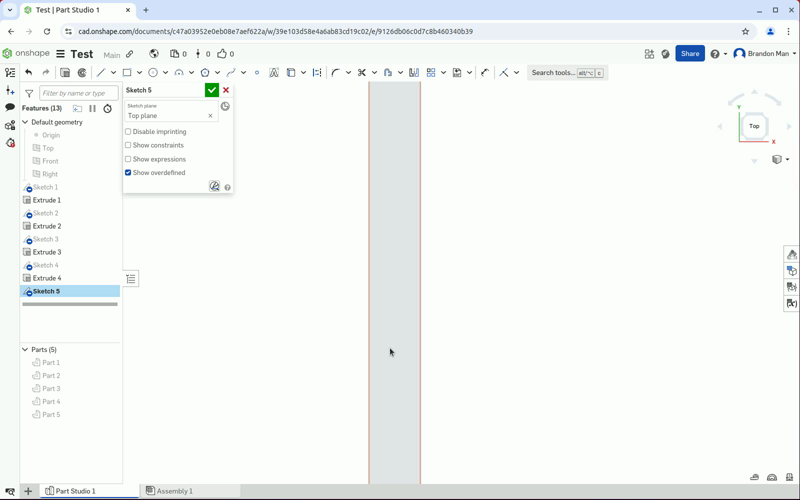
scroll(6)
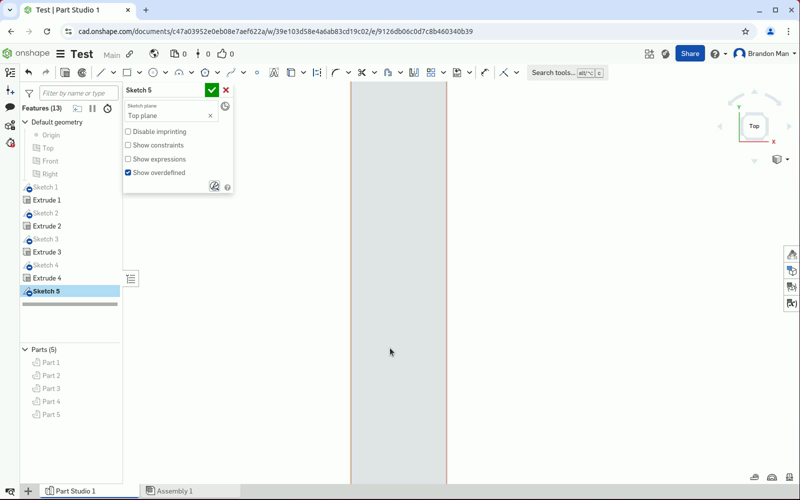
click(390, 347)
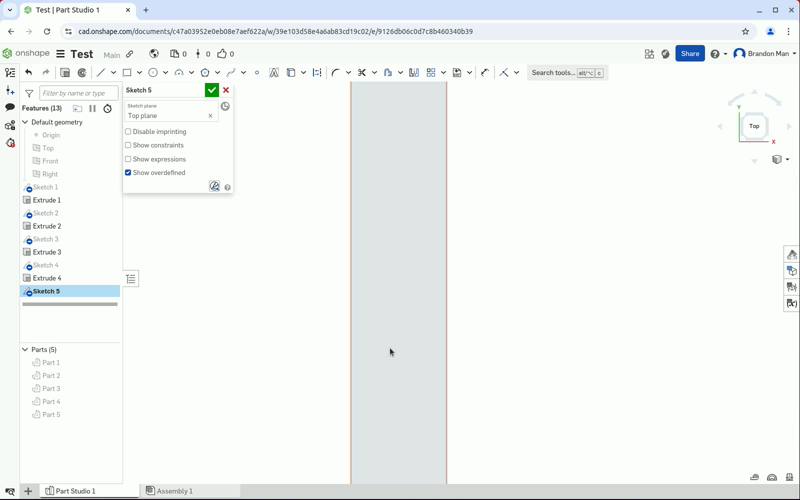
scroll(-6)
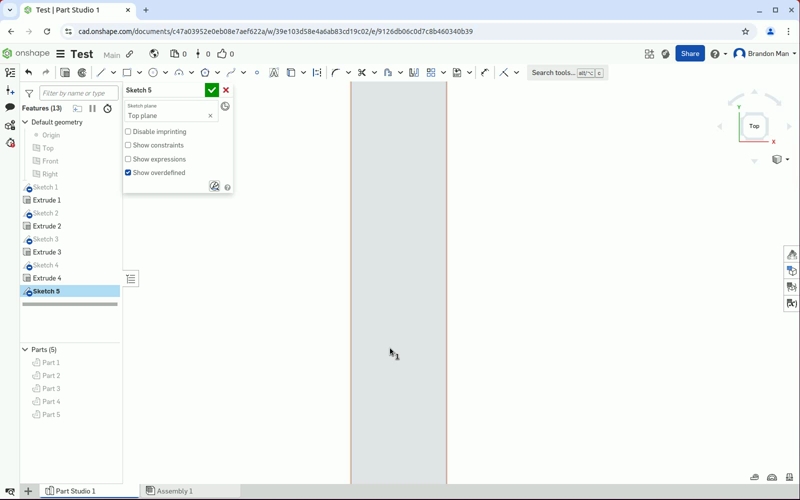
scroll(-6)
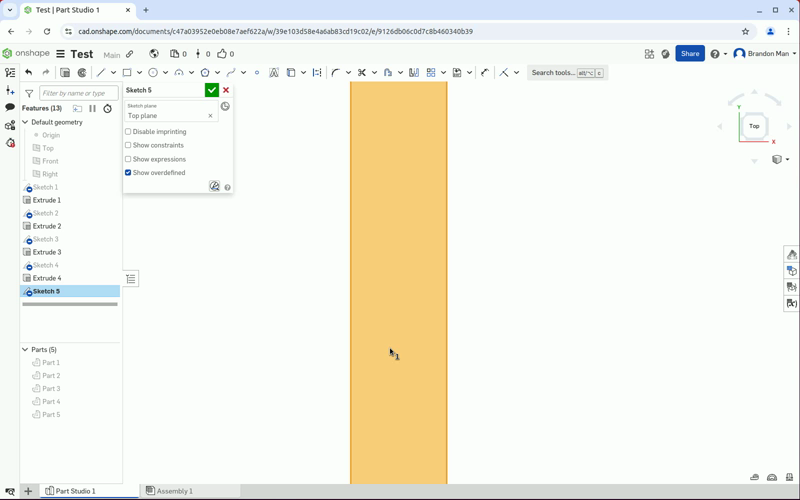
scroll(-6)
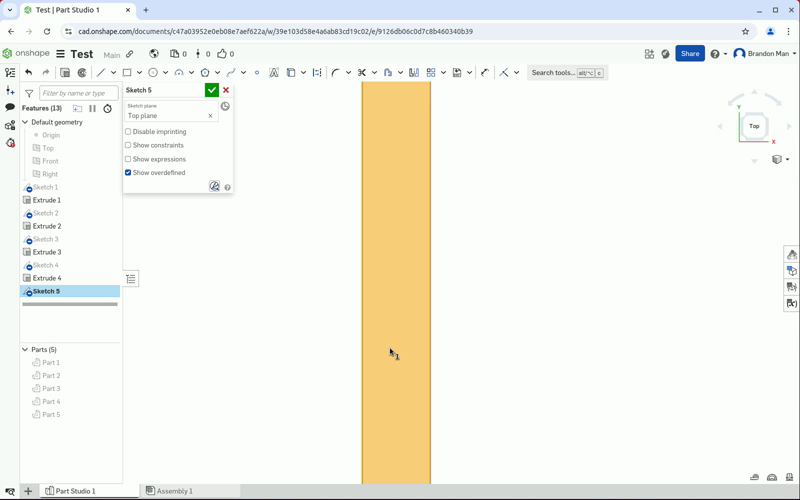
scroll(-6)
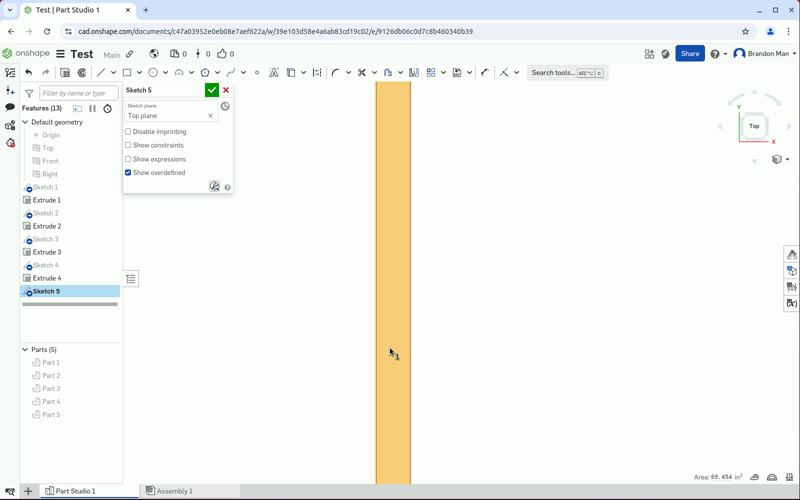
scroll(-6)
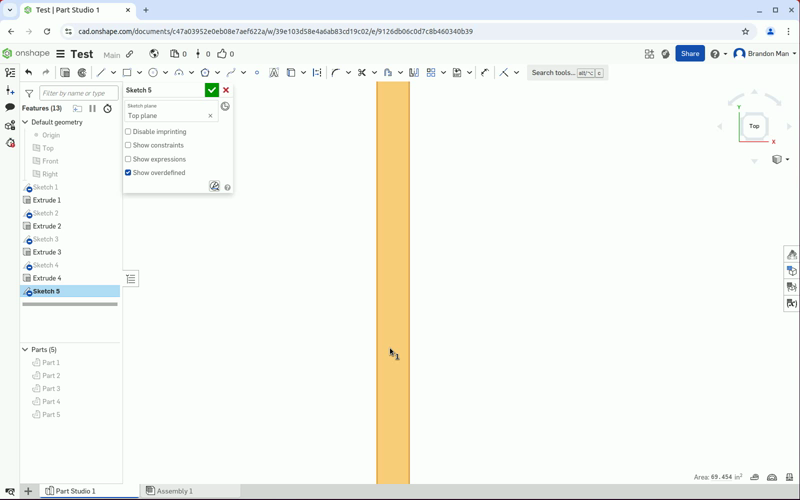
scroll(-6)
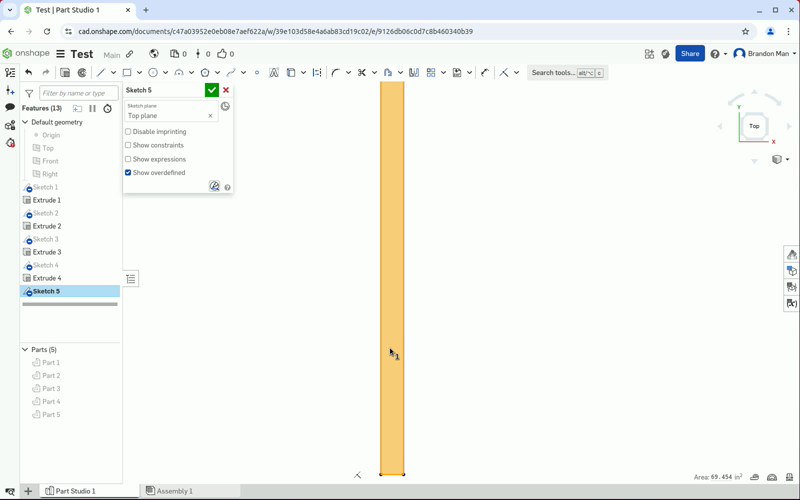
scroll(-6)
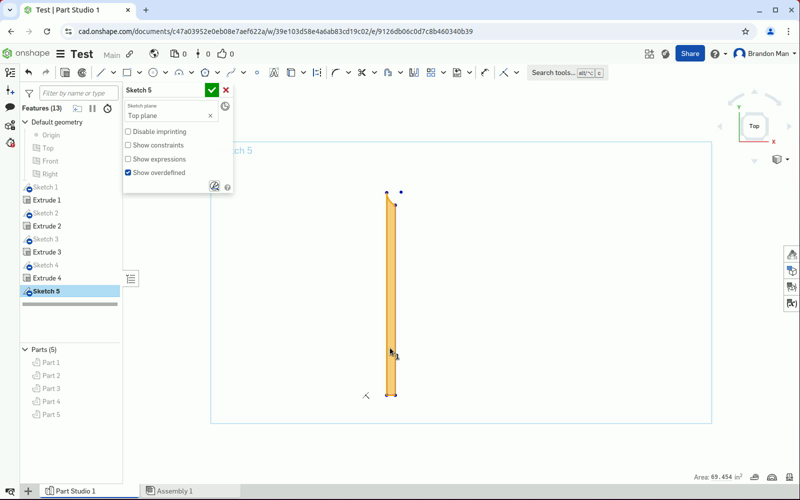
mouse_move(73, 352)
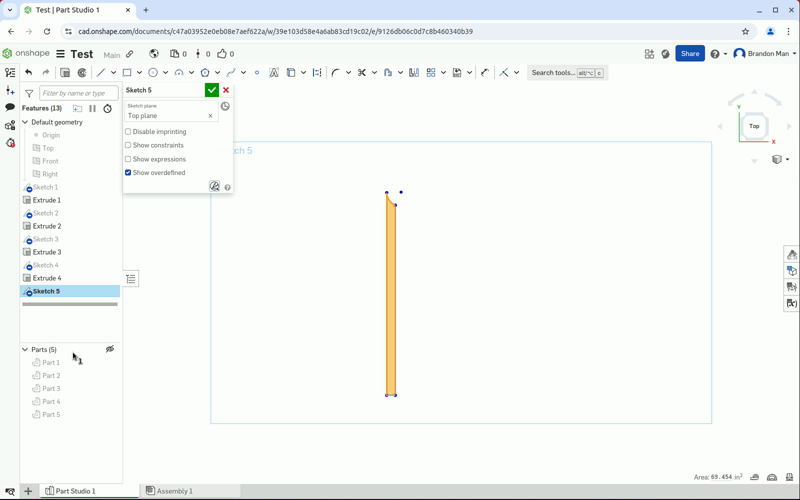
key(shift+y)
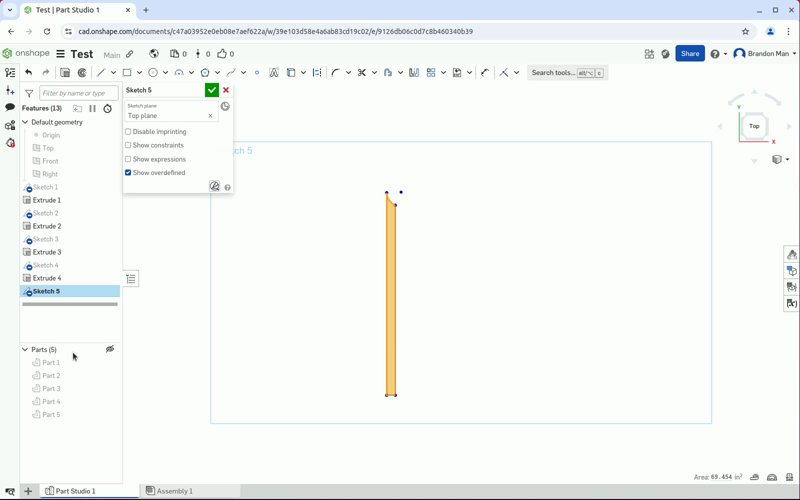
key(shift+e)
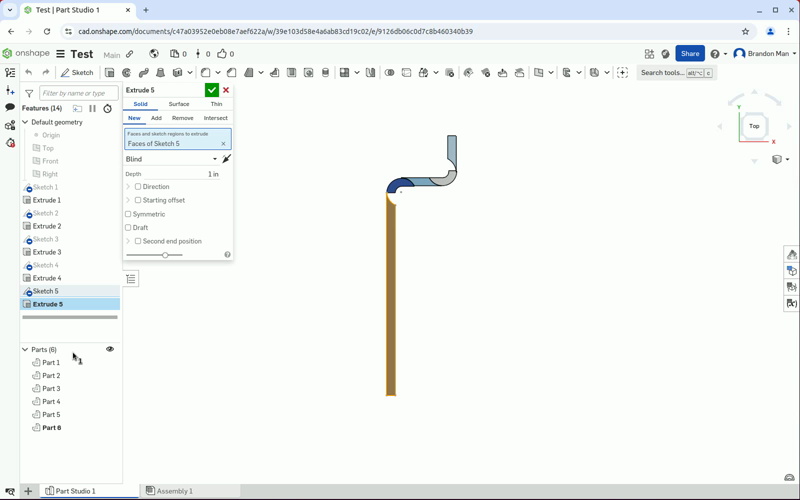
mouse_move(143, 106)
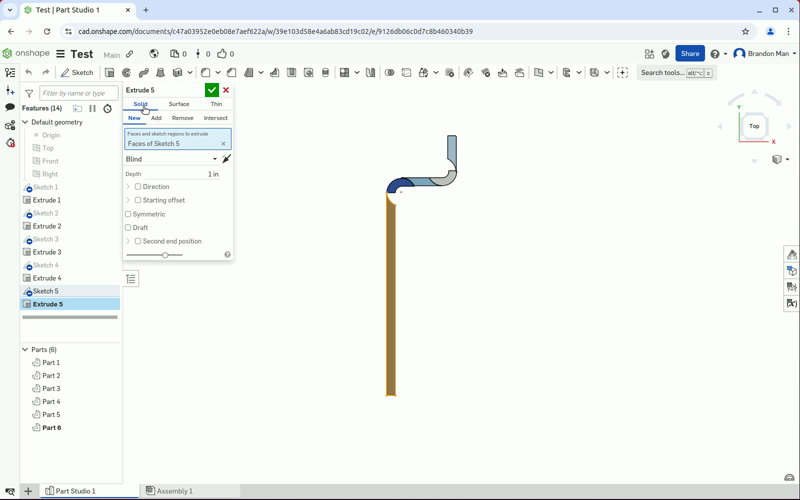
click(143, 106)
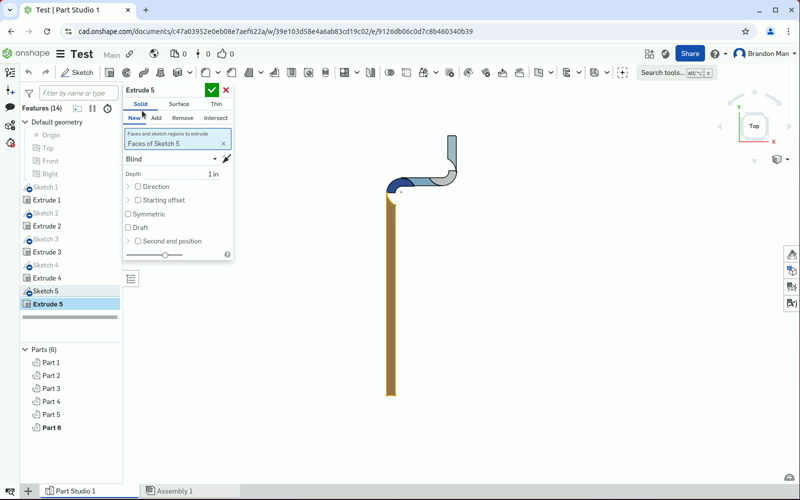
mouse_move(137, 120)
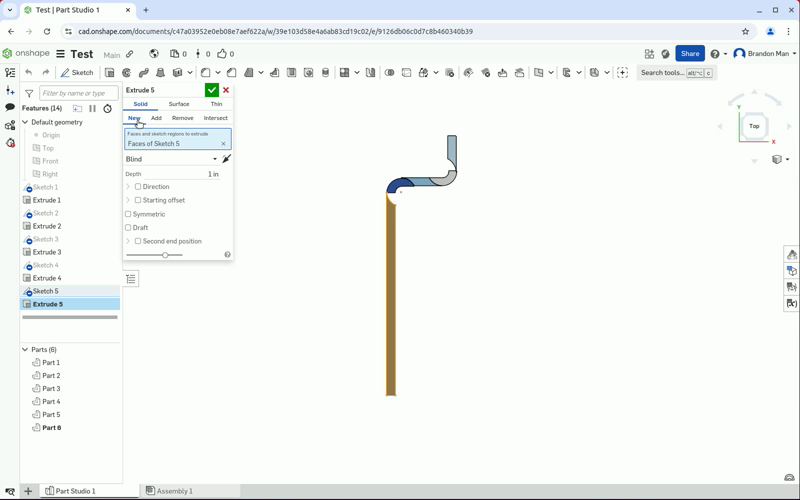
click(137, 120)
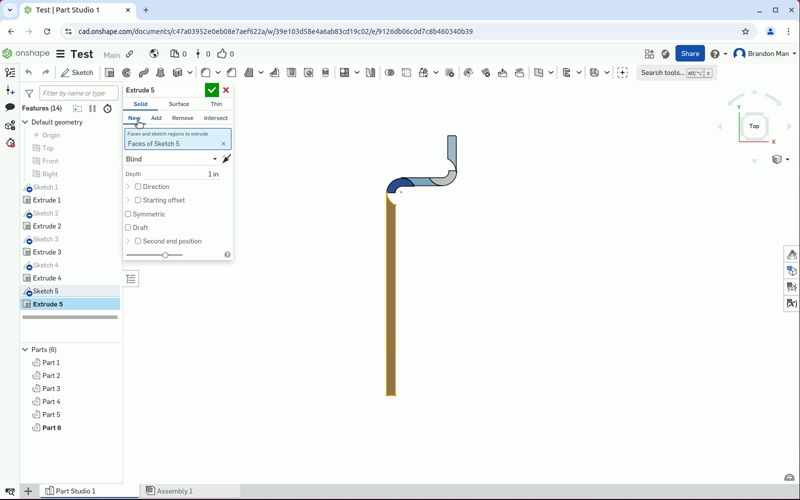
key(tab, 4)
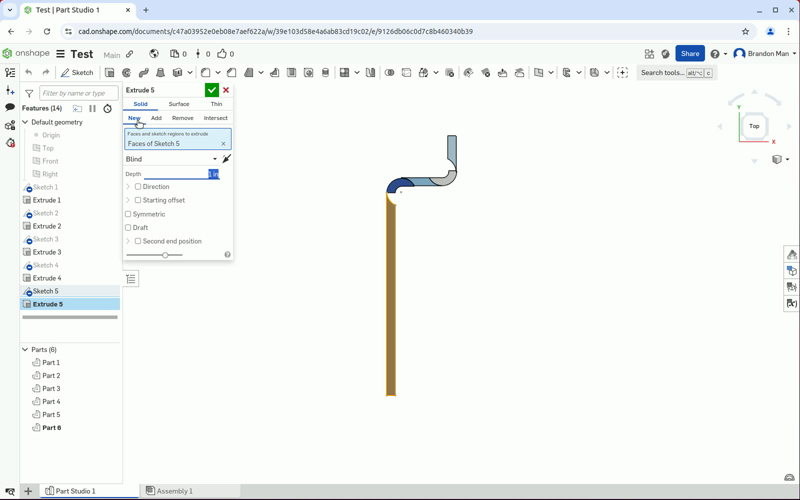
text(7.703)
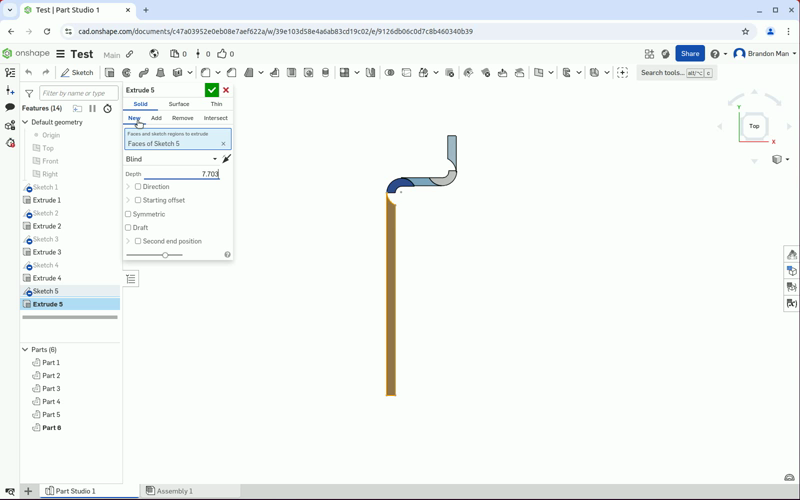
key(enter)
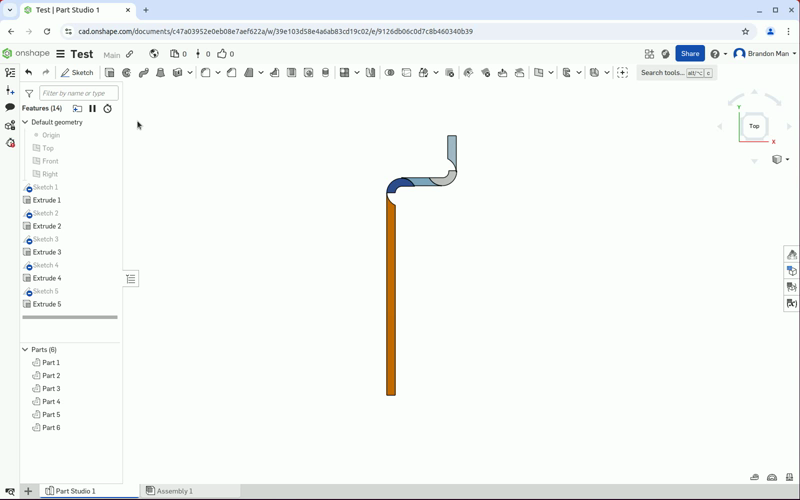
key(shift+h)
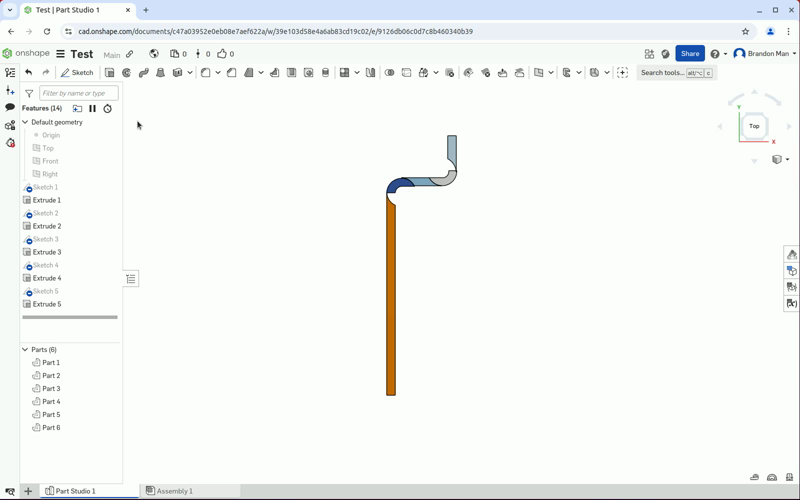
key(shift+h)
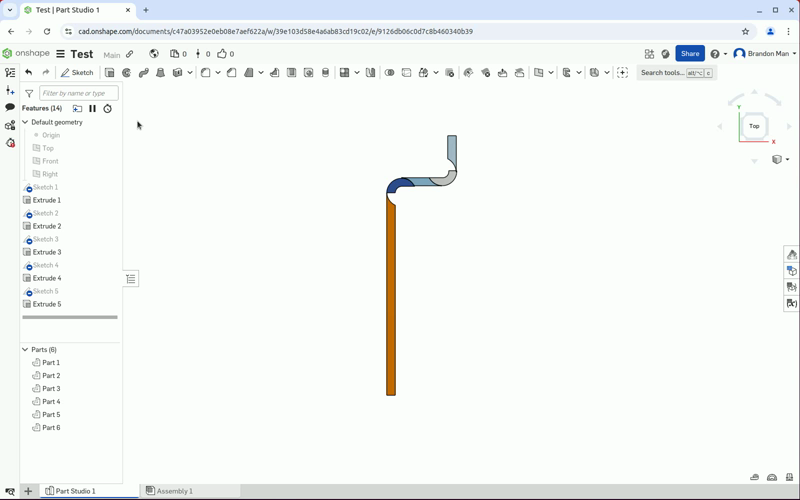
mouse_move(73, 189)
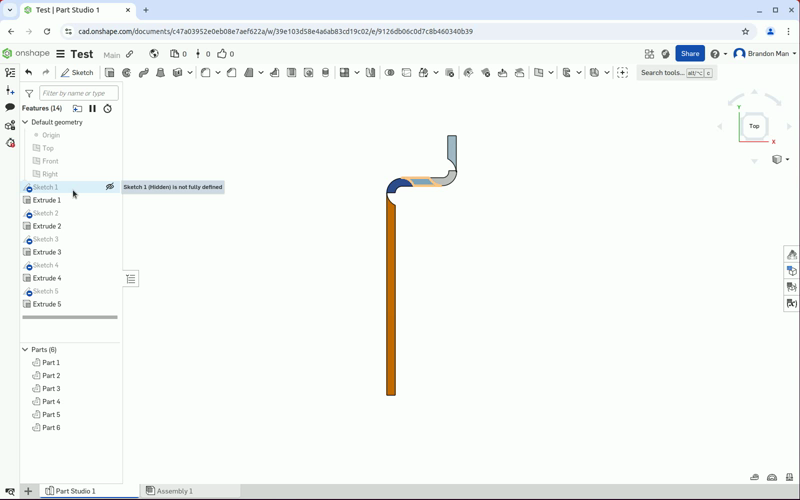
click(73, 189)
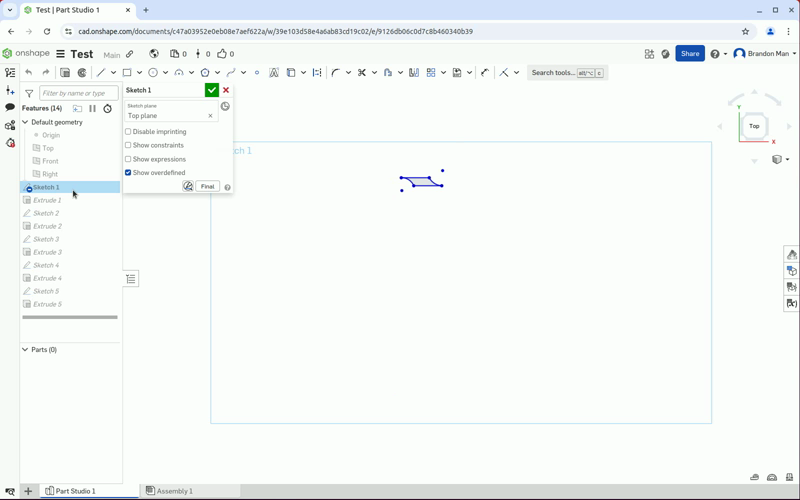
mouse_move(229, 92)
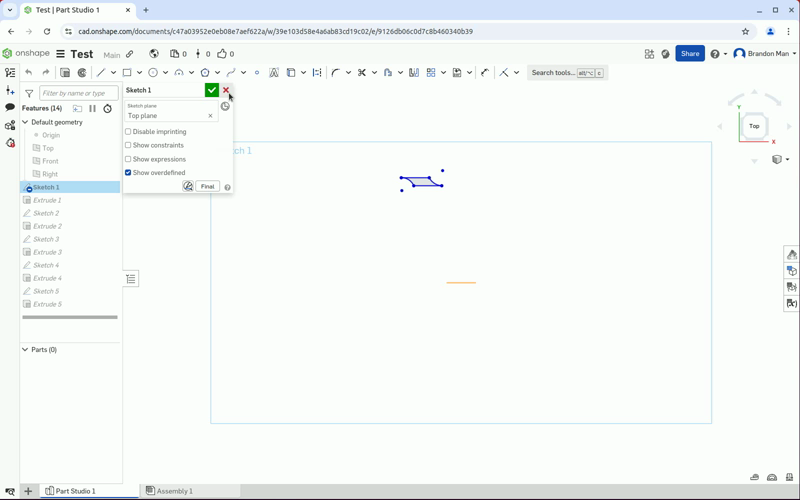
click(229, 92)
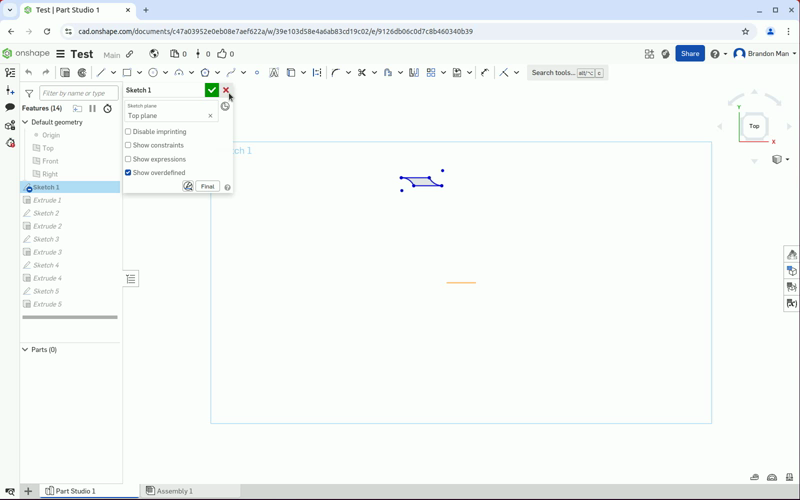
key(shift+s)
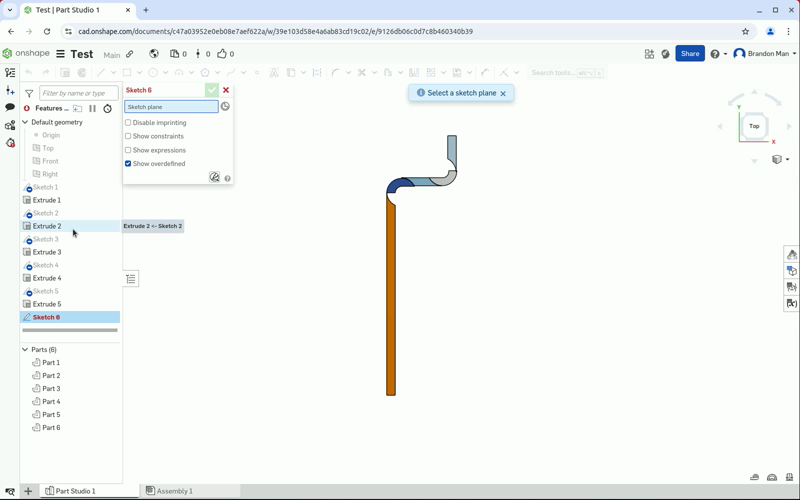
scroll(3)
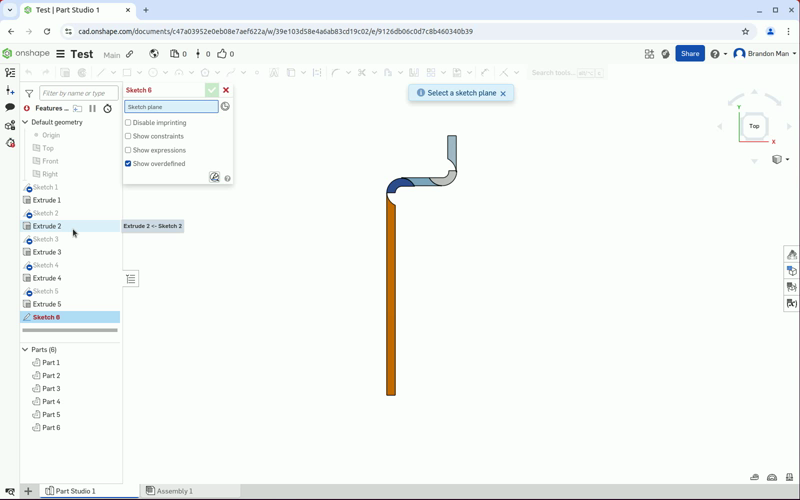
mouse_move(73, 150)
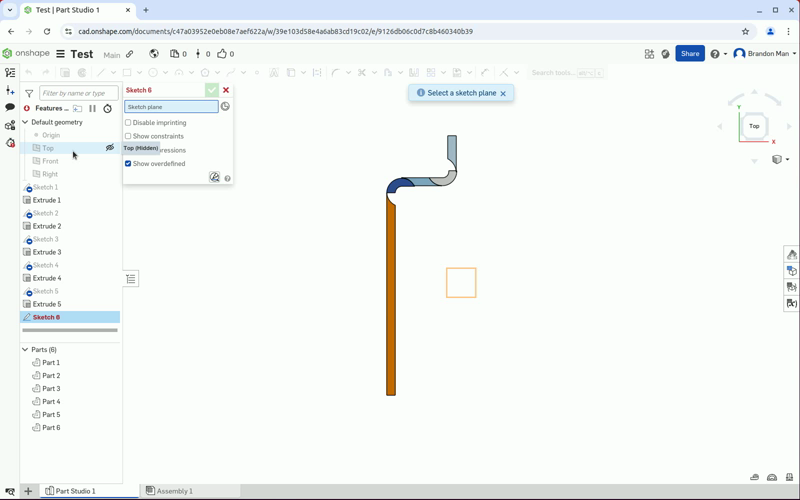
click(73, 150)
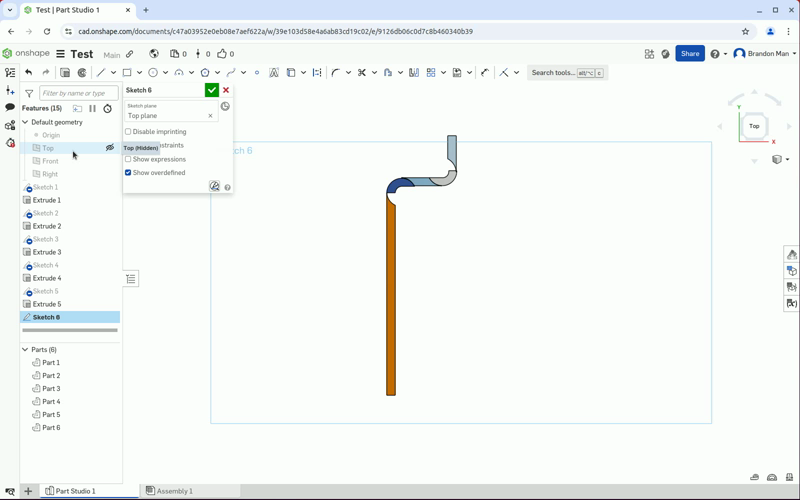
mouse_move(73, 352)
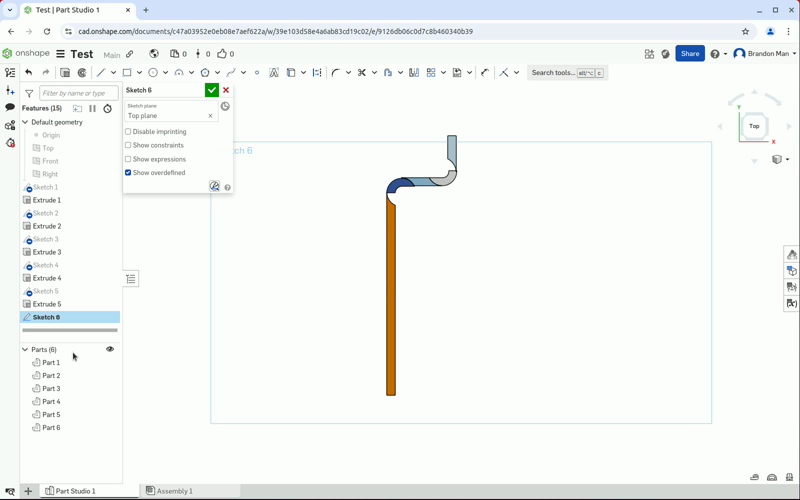
key(y)
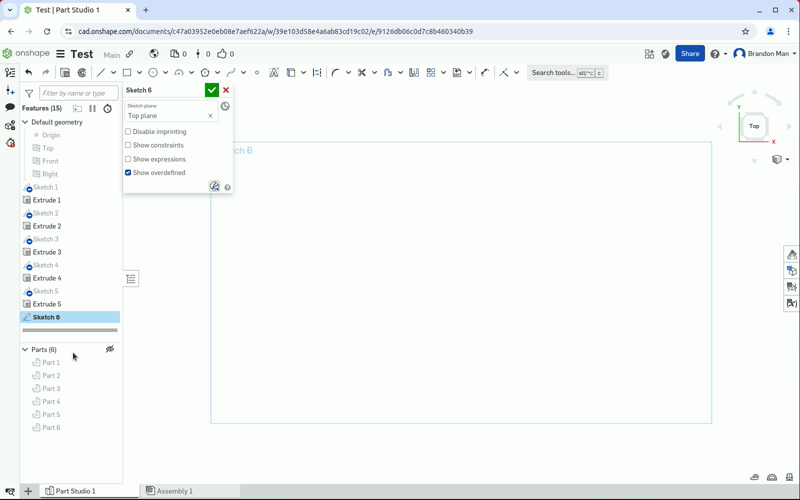
key(a)
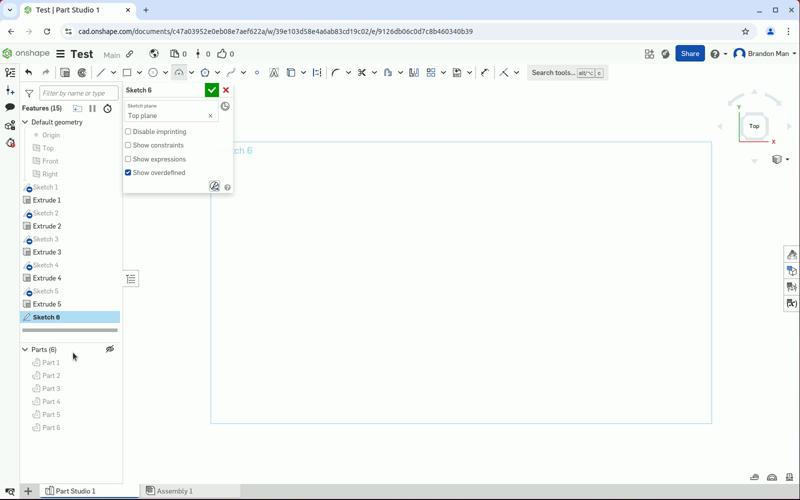
key_down(shift)
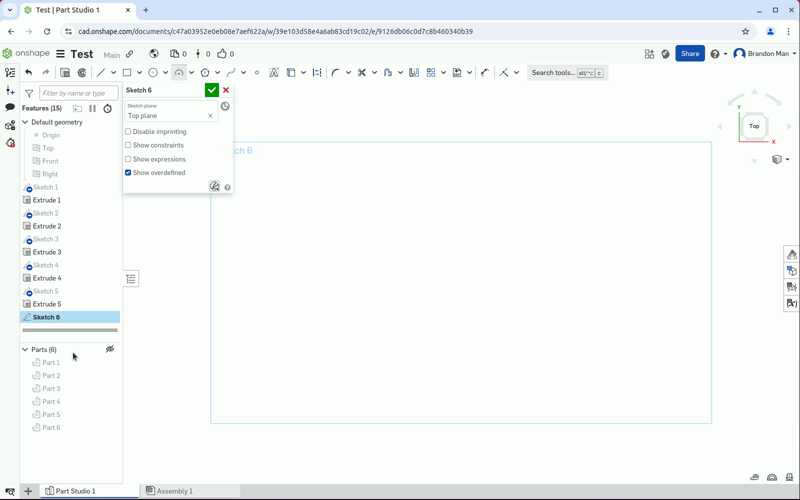
mouse_move(386, 192)
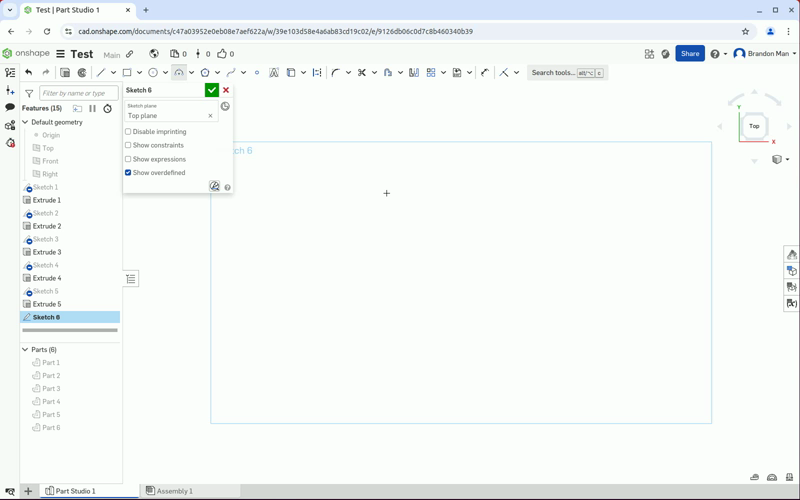
click(386, 192)
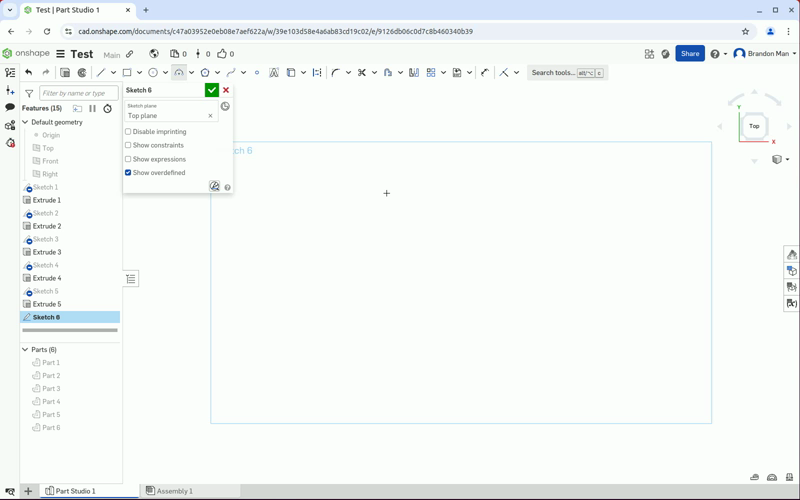
key_up(shift)
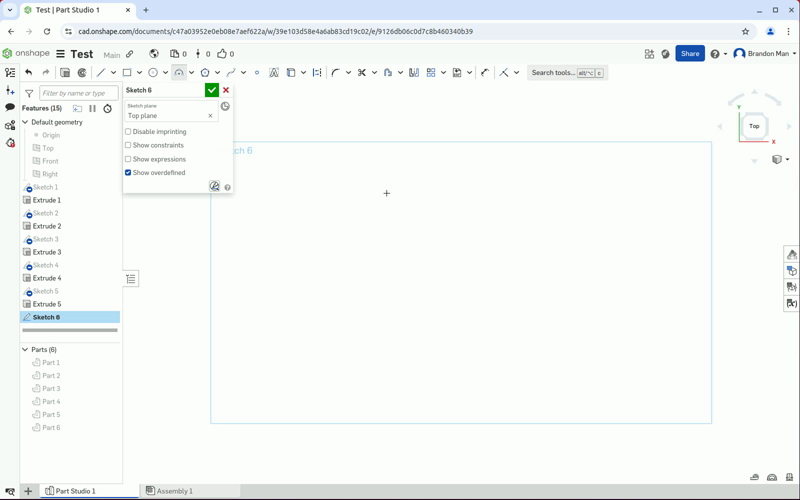
key_down(shift)
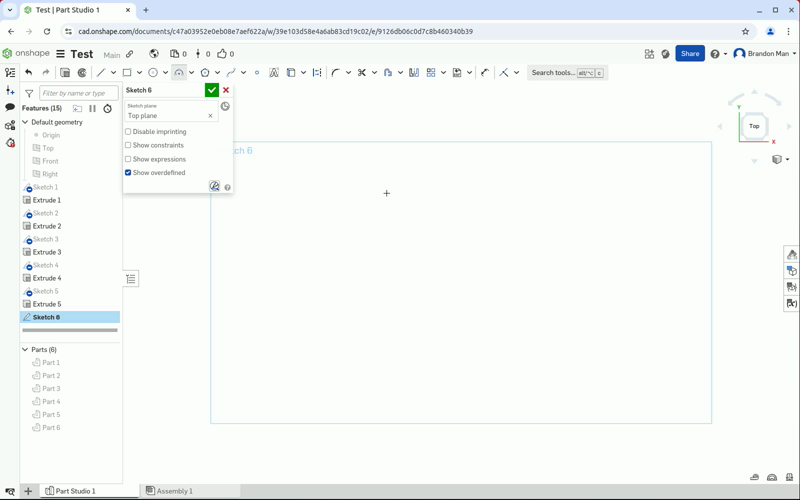
mouse_move(395, 206)
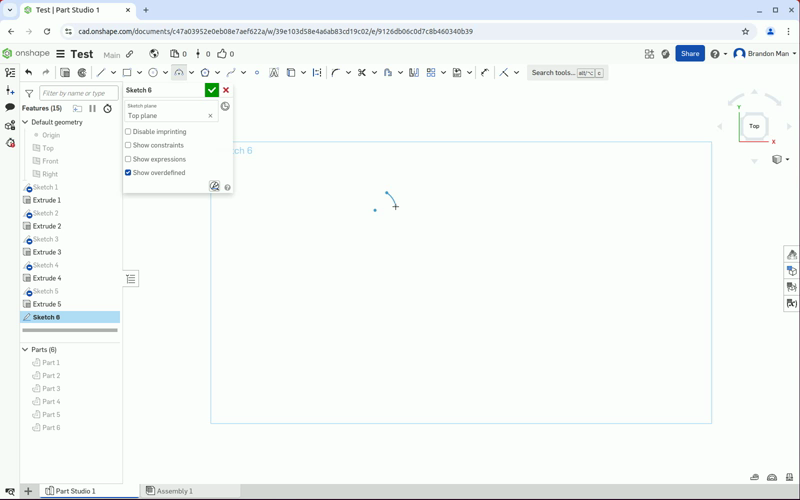
click(395, 206)
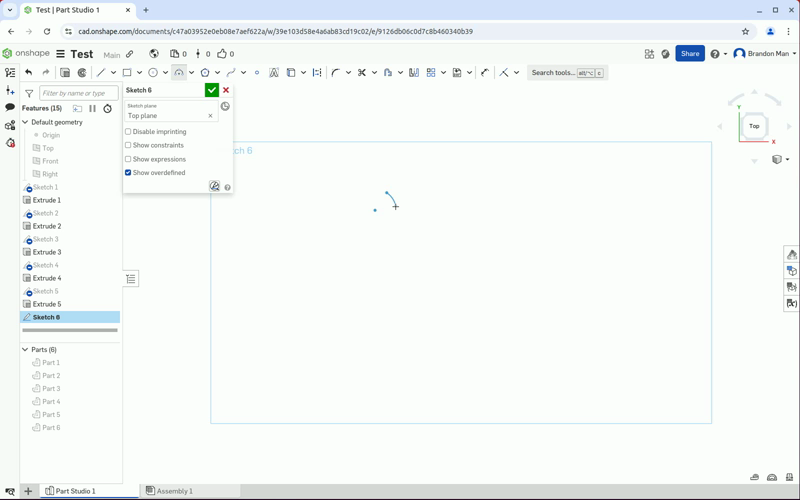
mouse_move(389, 200)
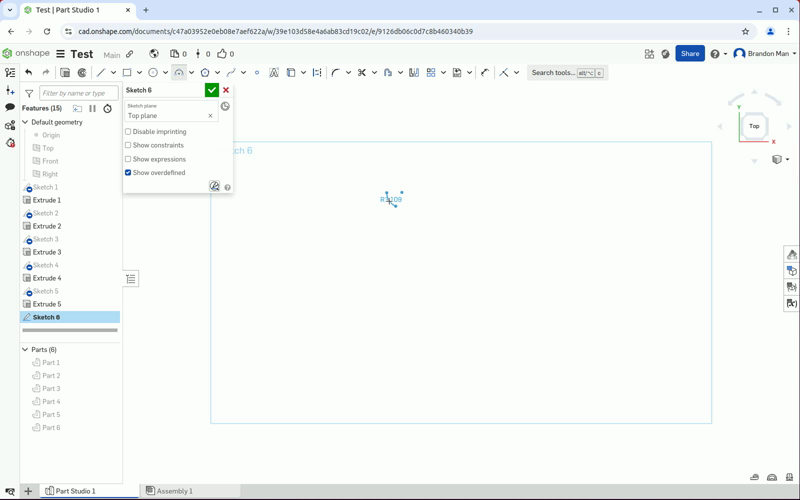
click(389, 200)
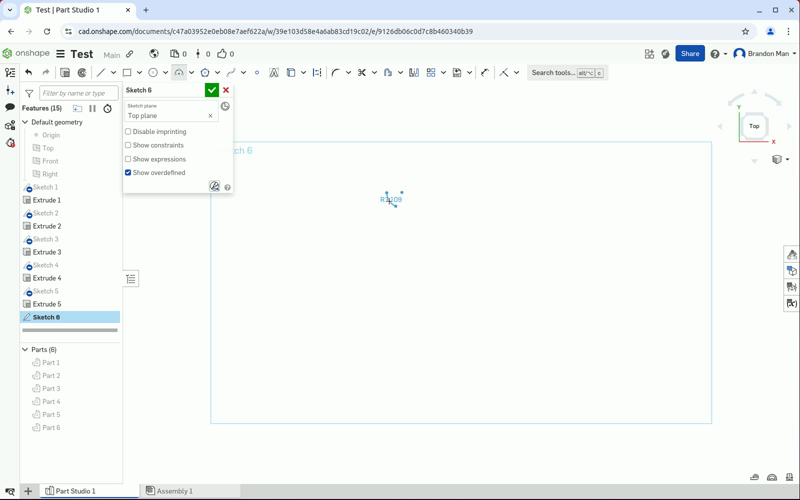
key_up(shift)
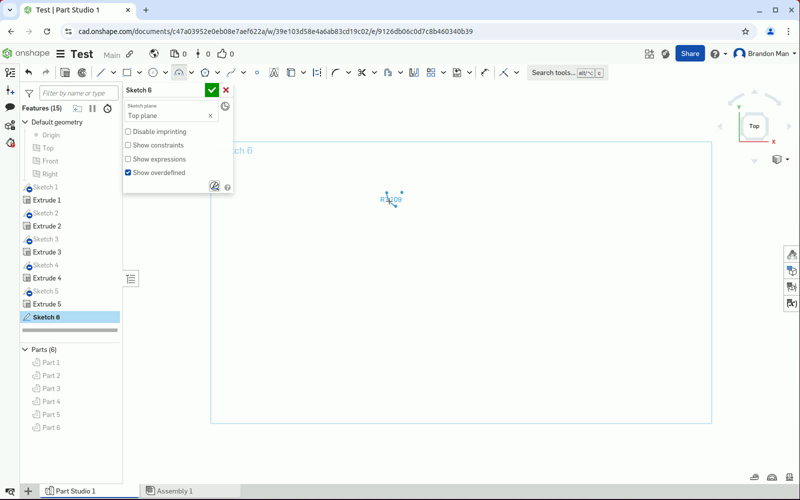
key(esc)
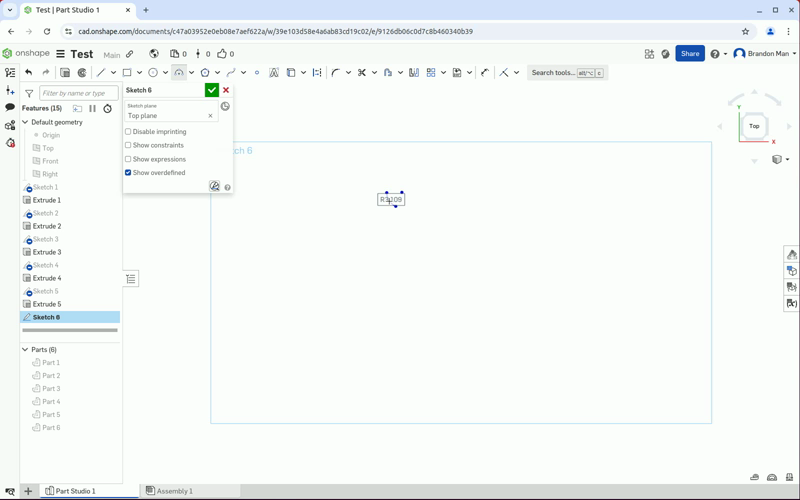
key(l)
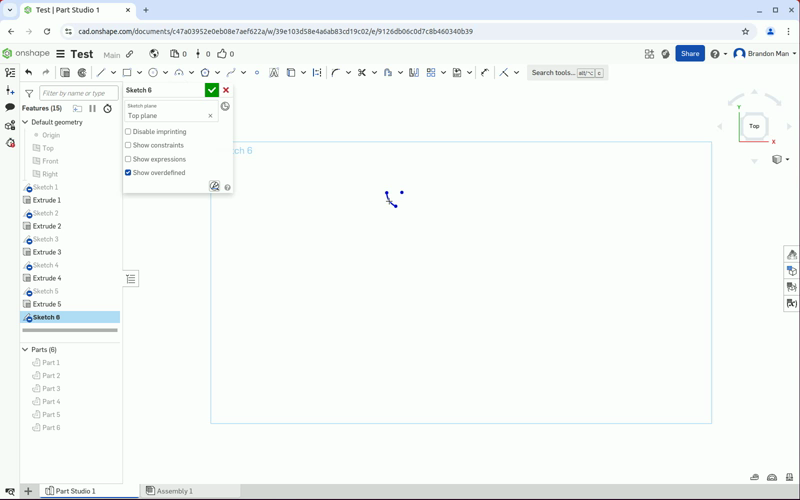
mouse_move(395, 206)
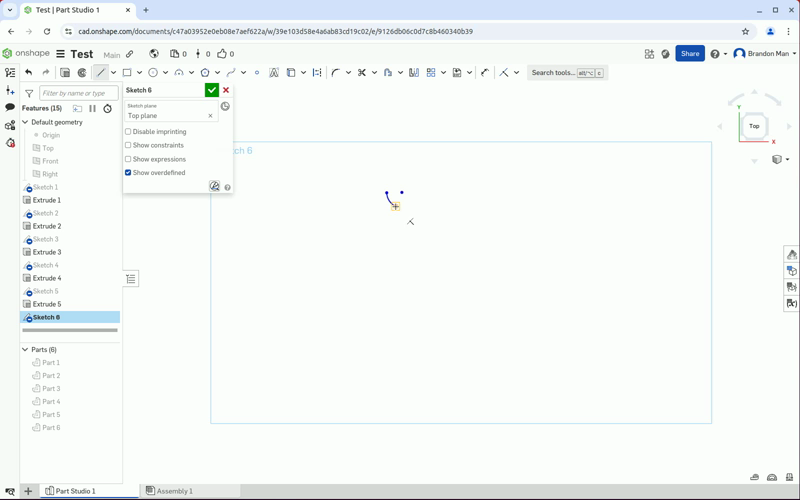
click(395, 206)
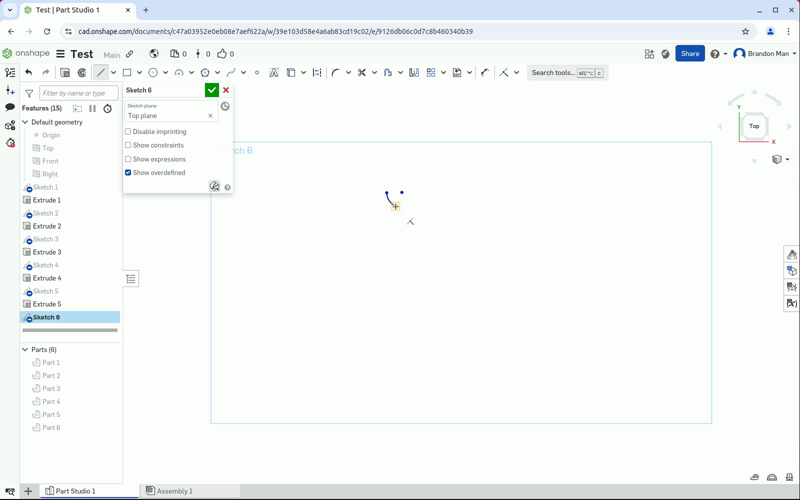
key_down(shift)
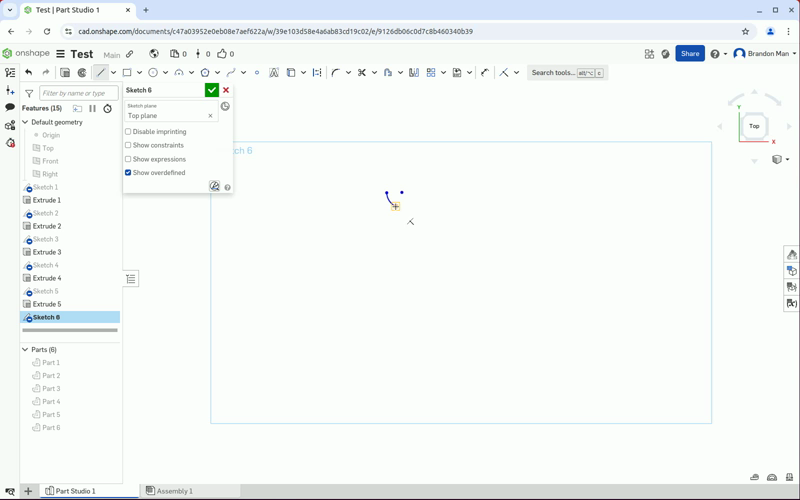
mouse_move(425, 206)
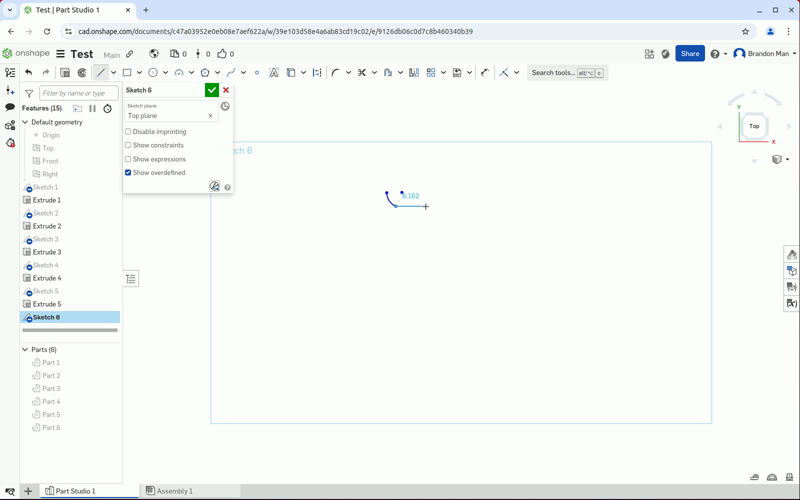
mouse_move(395, 192)
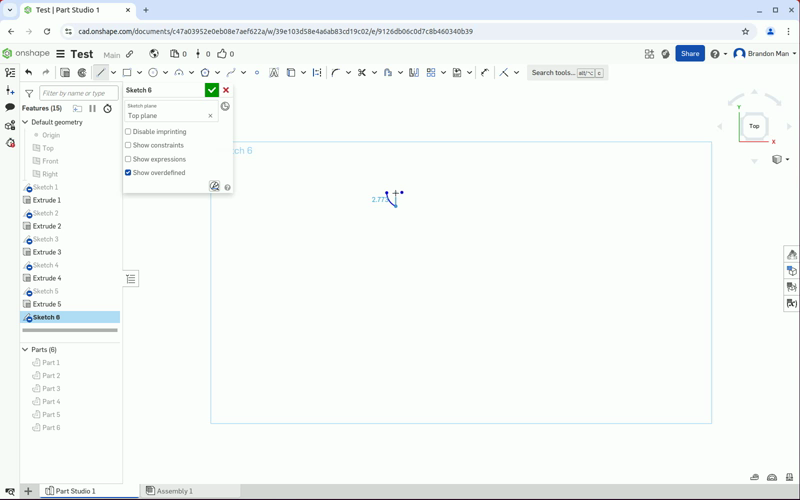
click(395, 192)
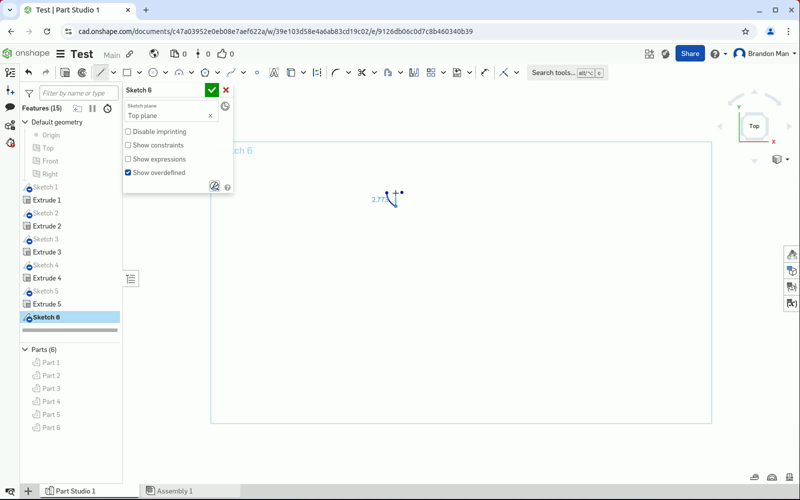
key_up(shift)
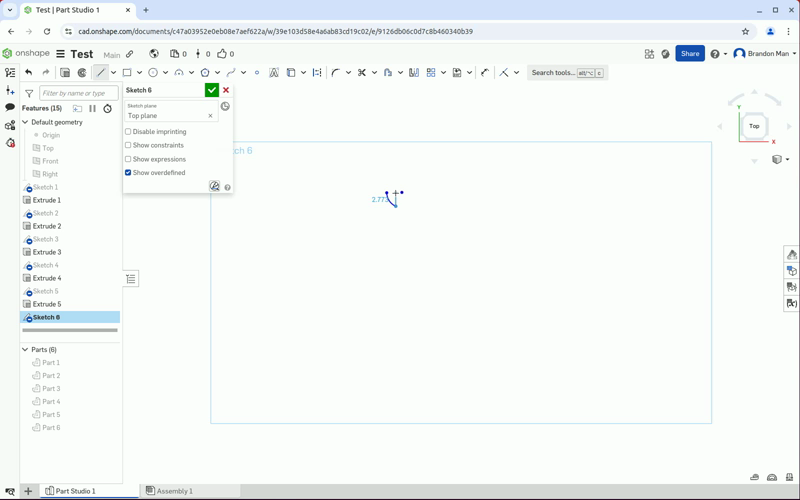
mouse_move(425, 192)
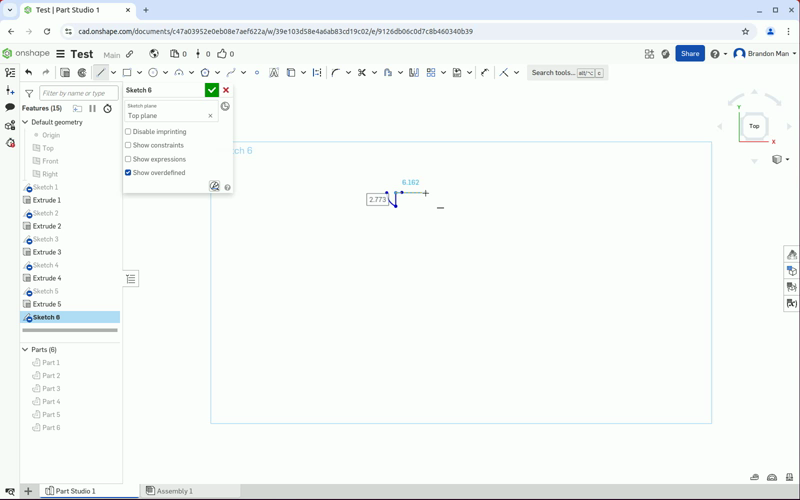
key_down(shift)
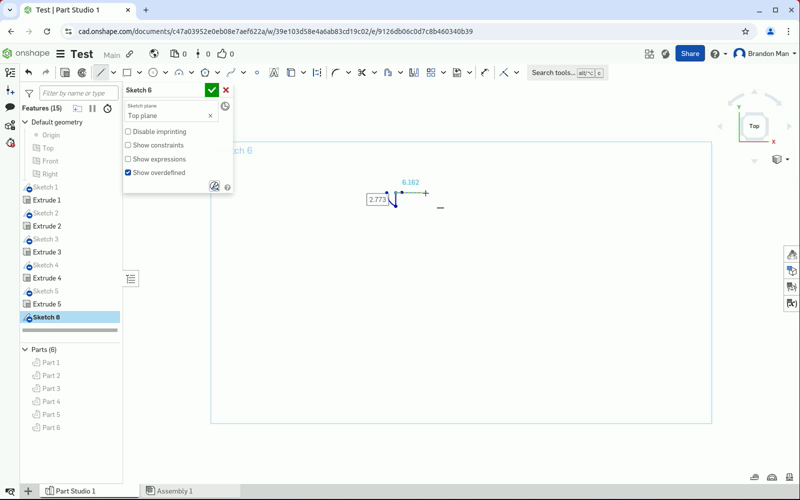
mouse_move(386, 192)
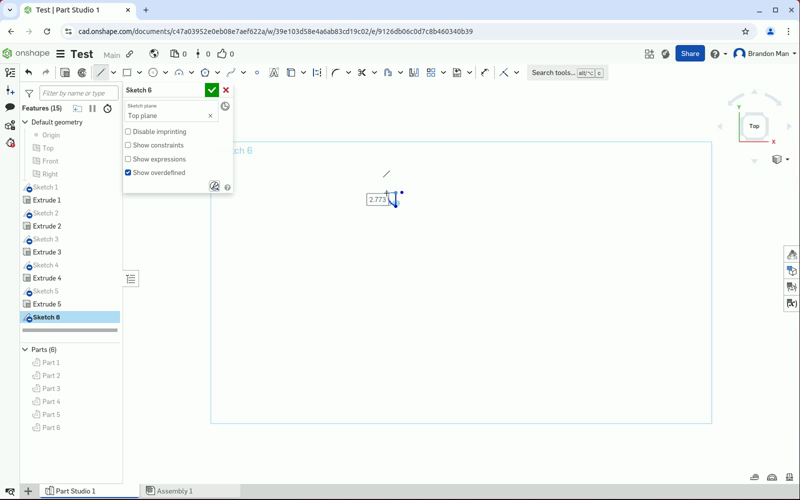
key_up(shift)
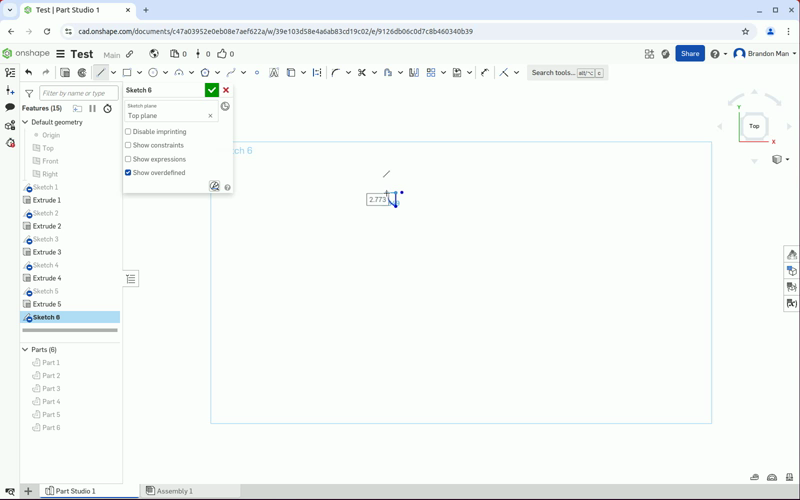
click(386, 192)
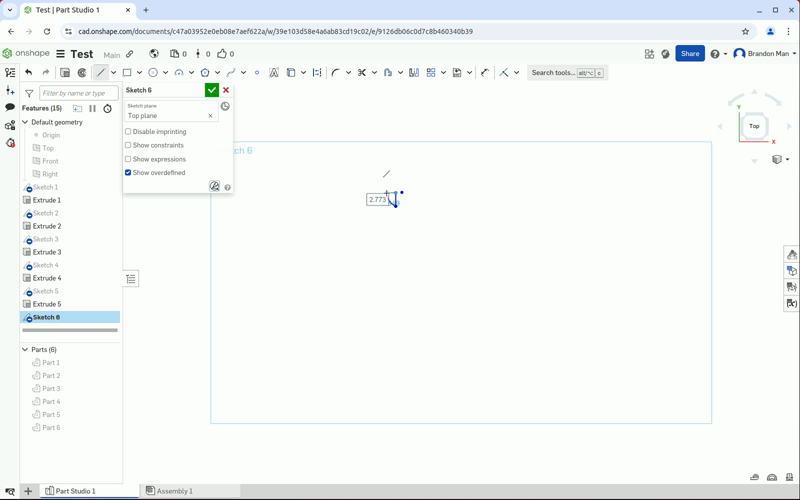
key(esc)
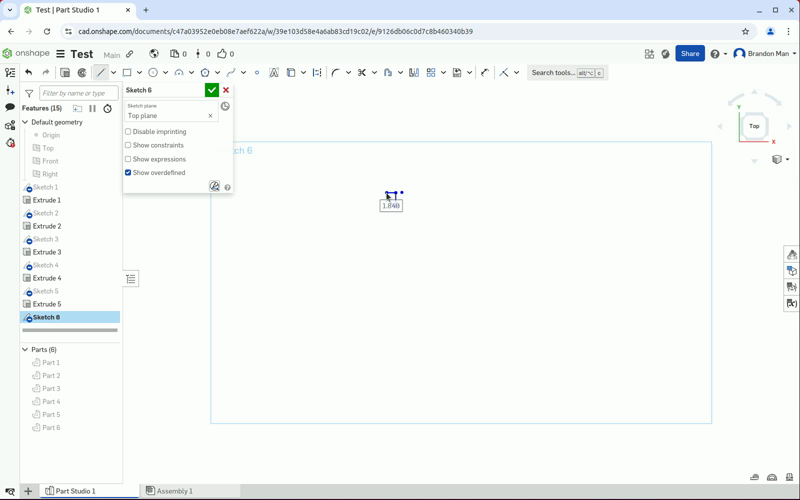
mouse_move(393, 197)
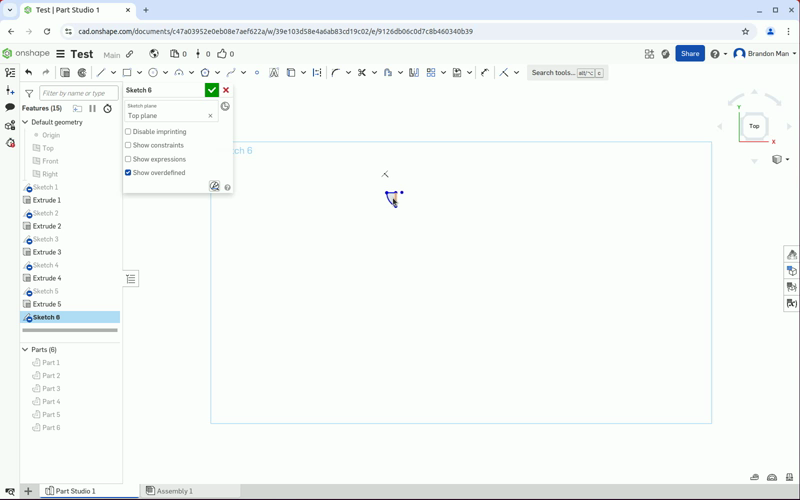
scroll(6)
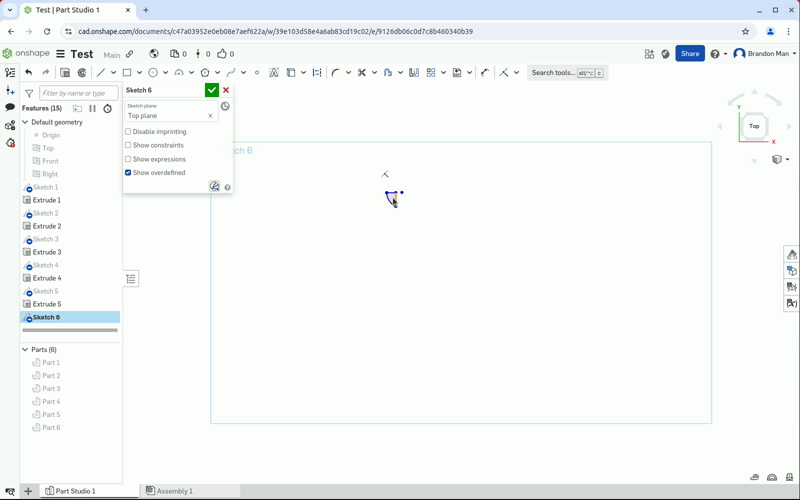
scroll(6)
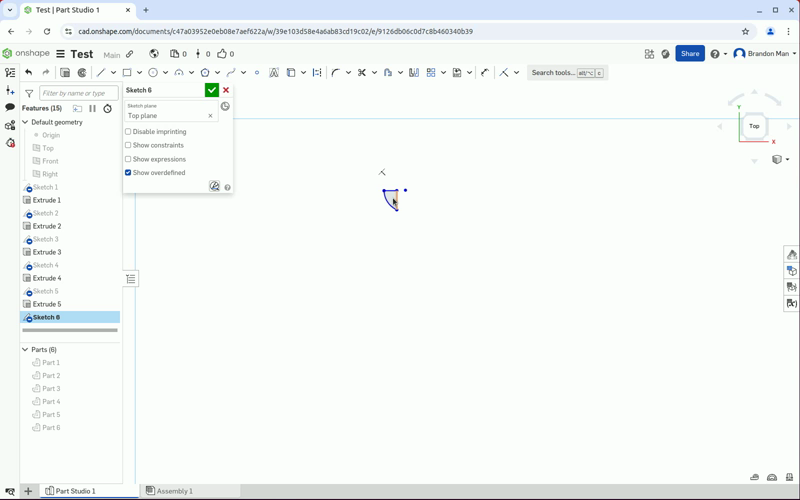
scroll(6)
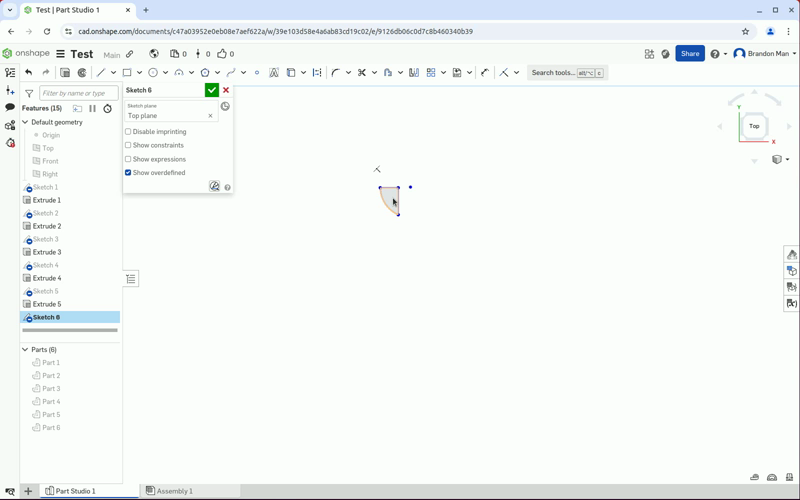
scroll(6)
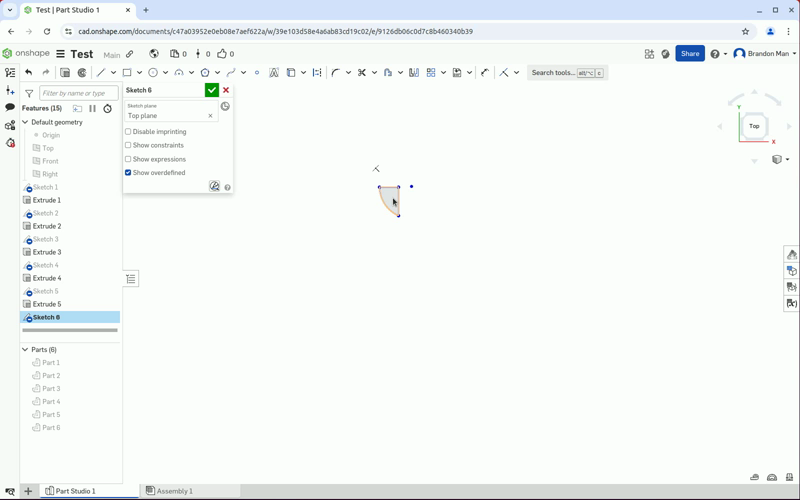
scroll(6)
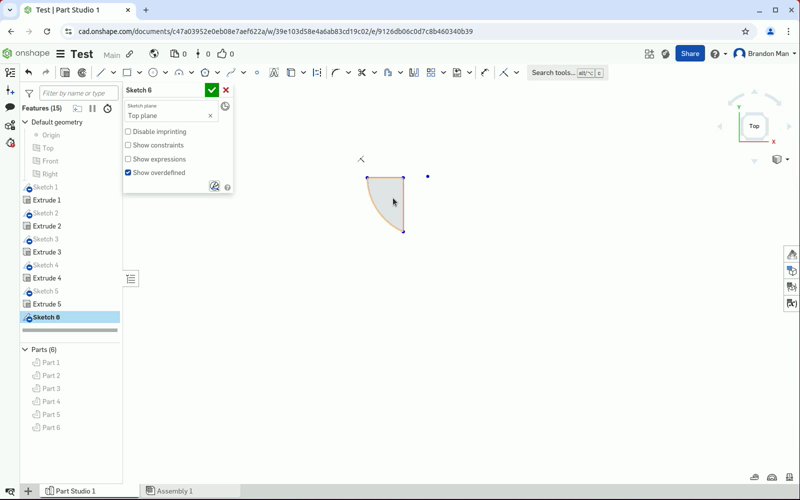
scroll(6)
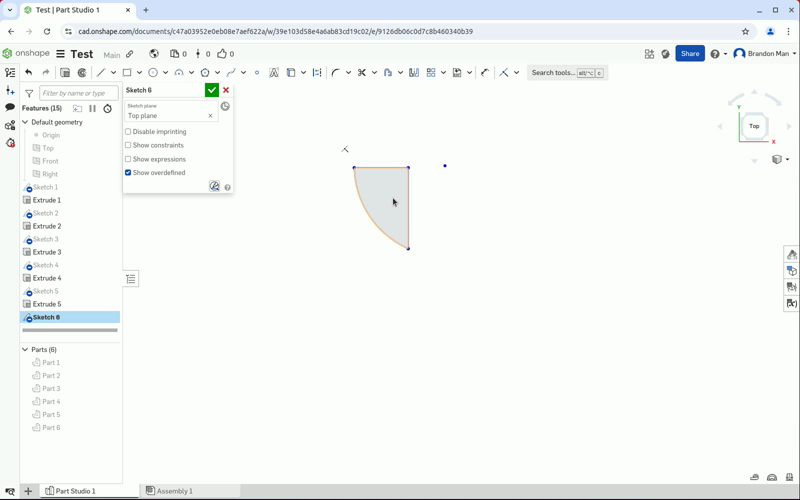
scroll(6)
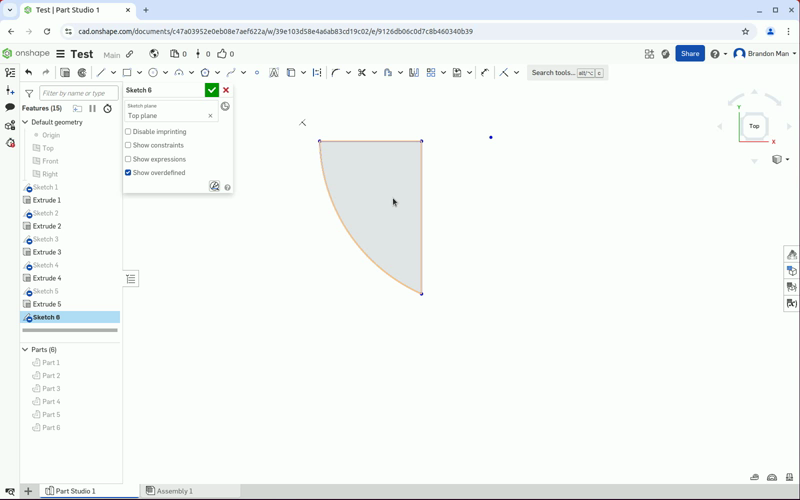
click(393, 197)
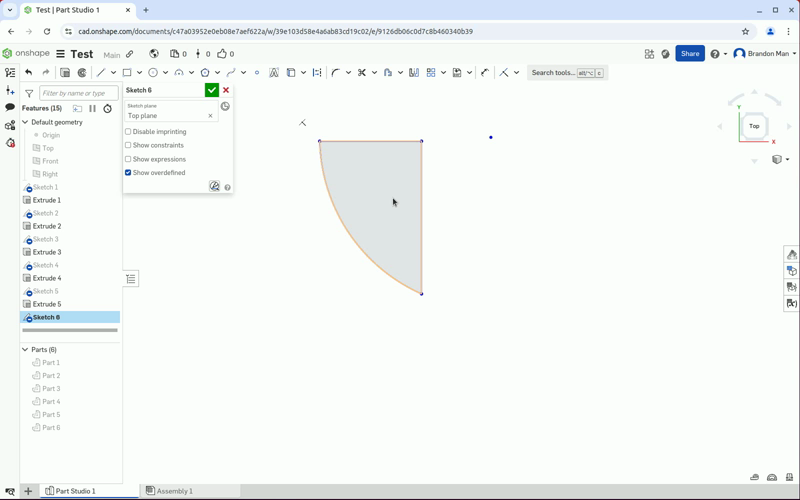
scroll(-6)
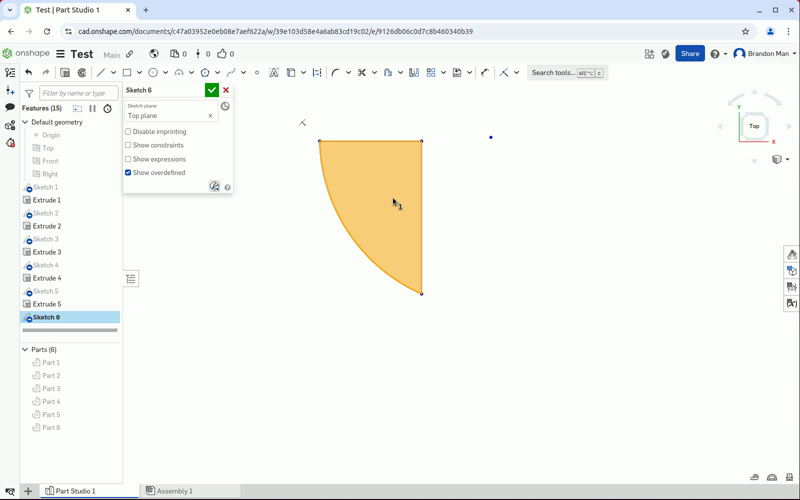
scroll(-6)
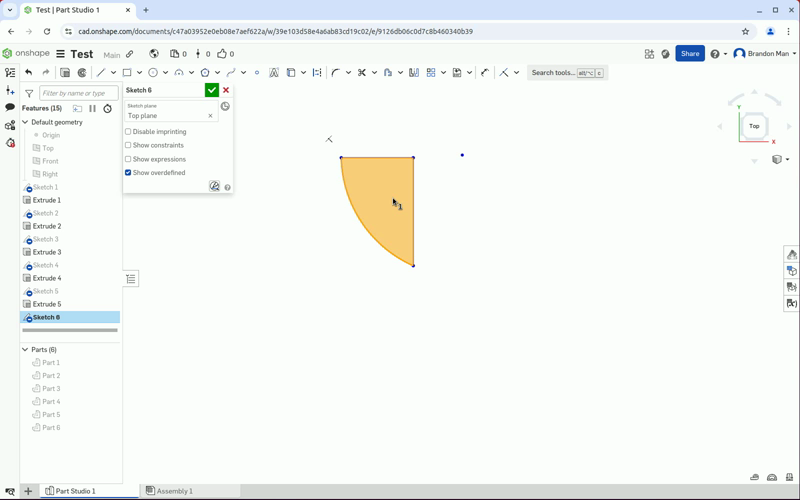
scroll(-6)
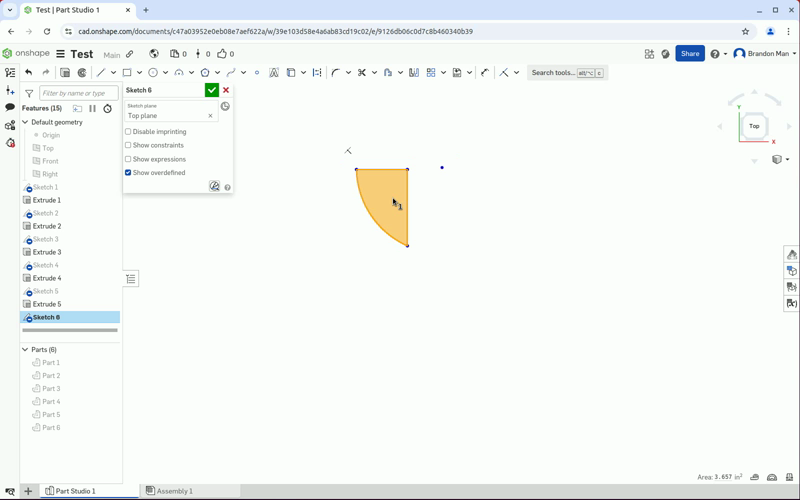
scroll(-6)
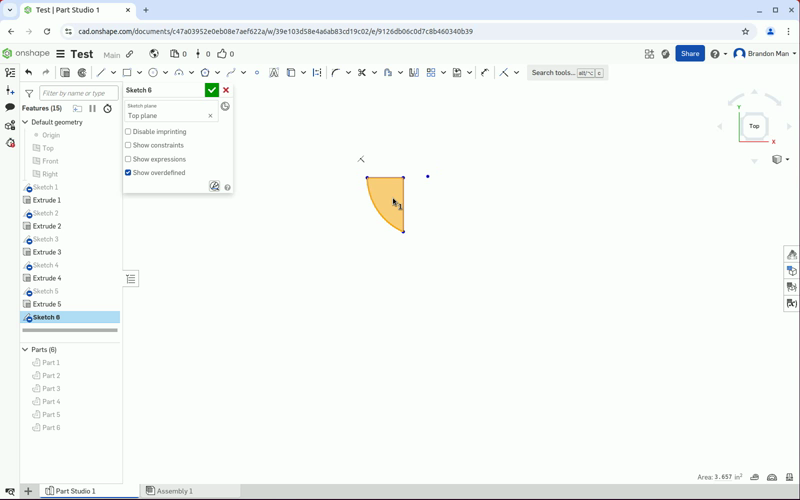
scroll(-6)
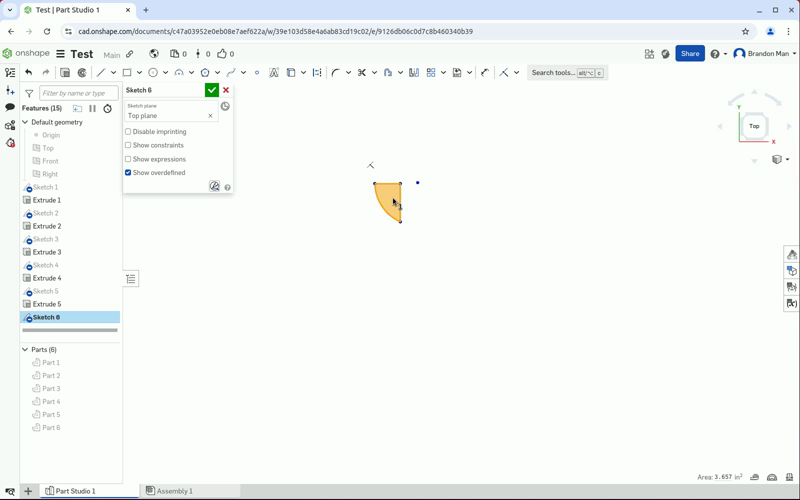
scroll(-6)
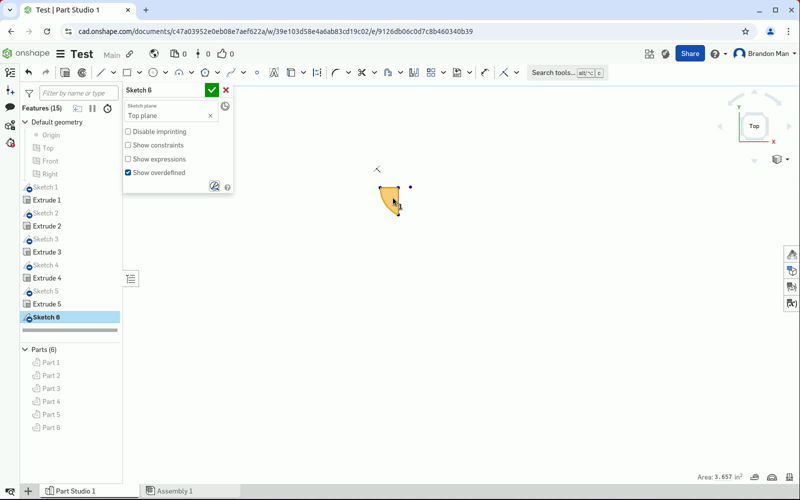
scroll(-6)
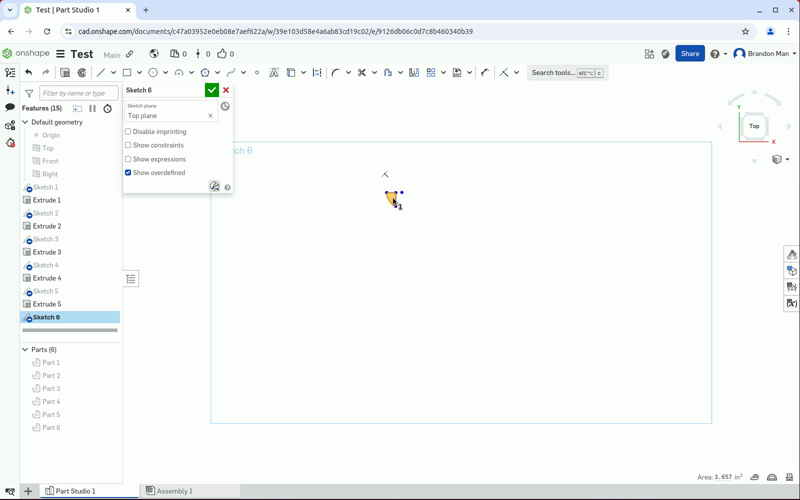
mouse_move(73, 352)
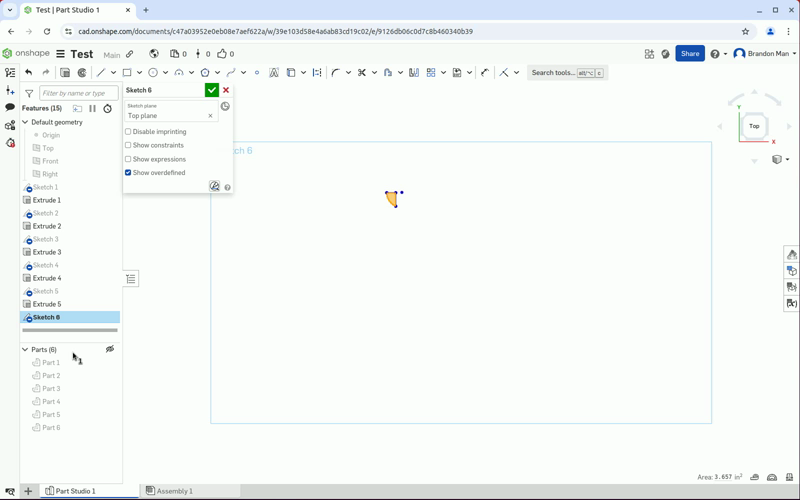
key(shift+y)
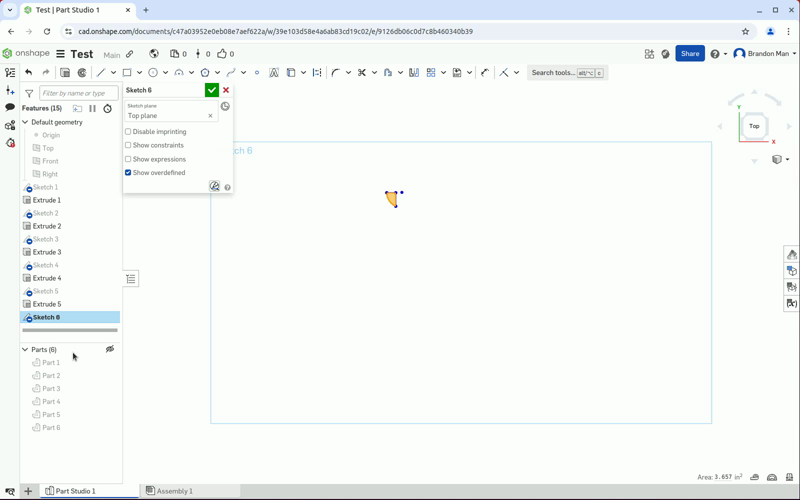
key(shift+e)
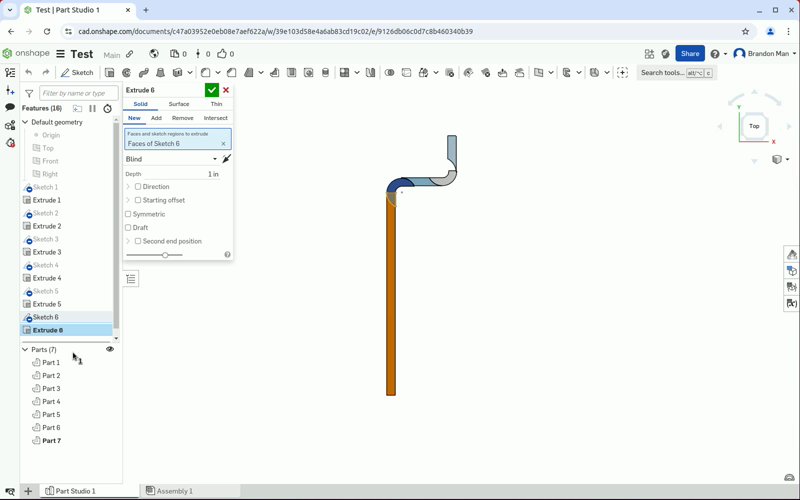
mouse_move(143, 106)
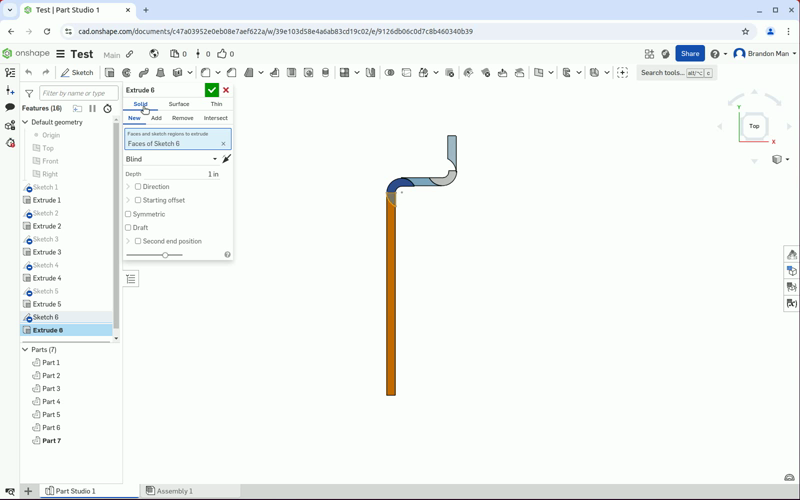
click(143, 106)
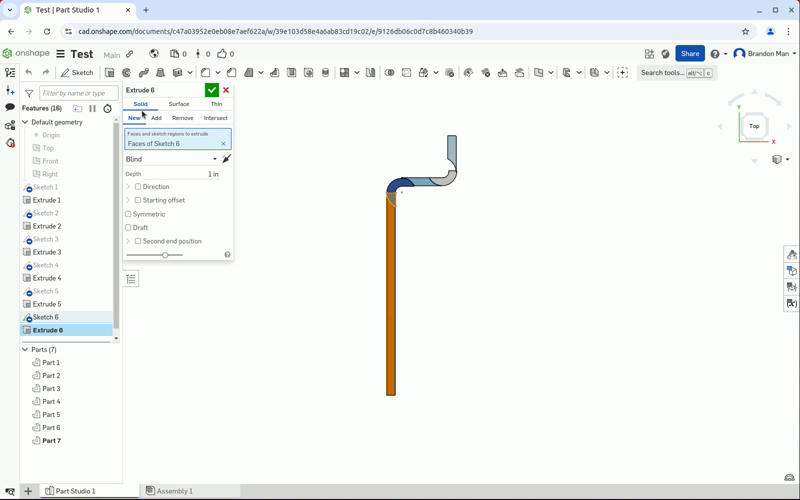
mouse_move(137, 120)
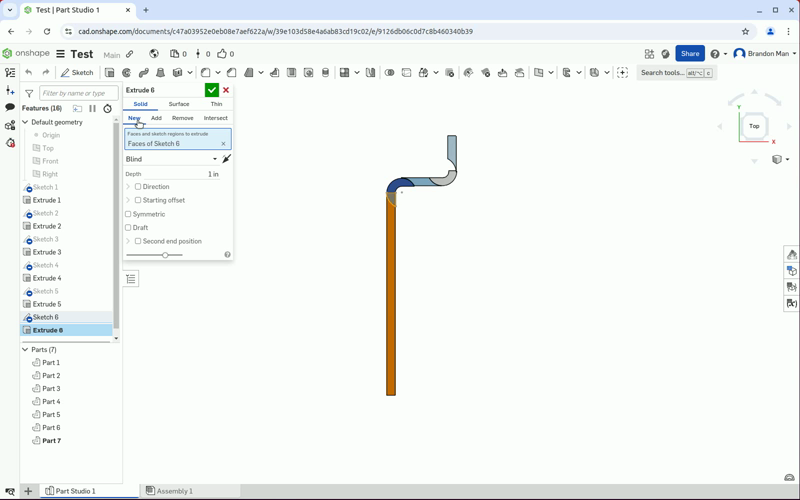
click(137, 120)
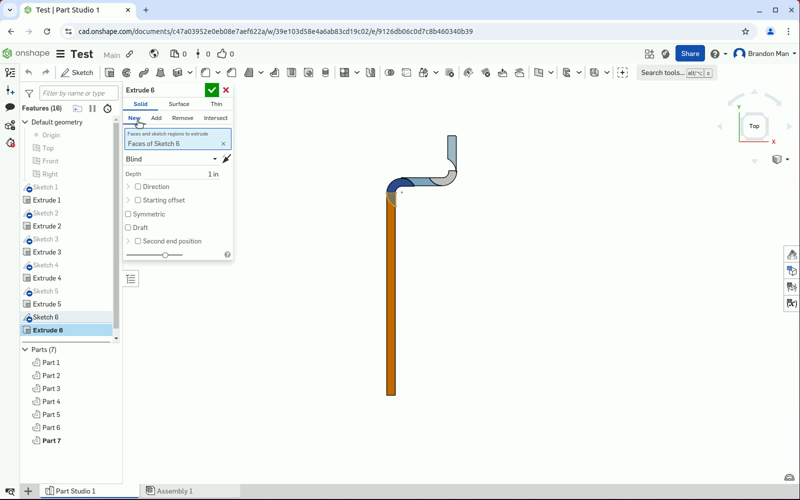
key(tab, 4)
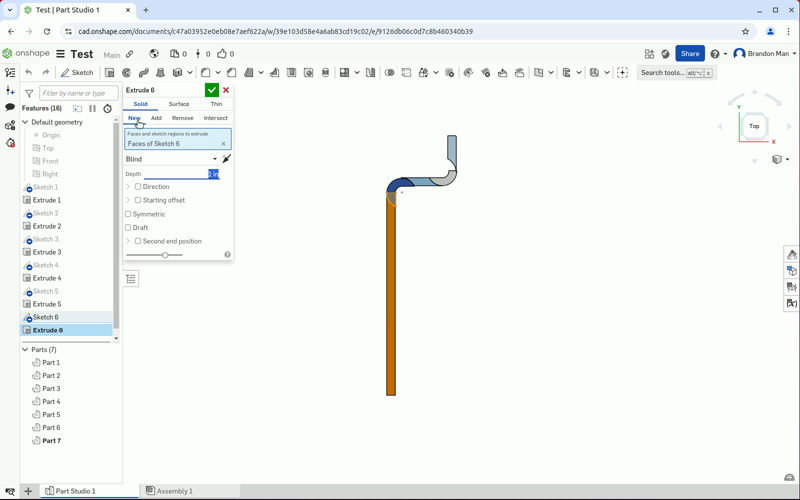
text(7.703)
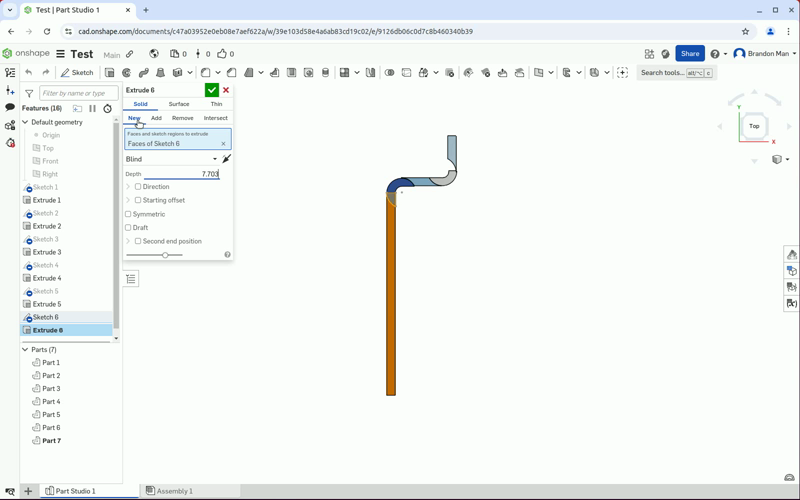
key(enter)
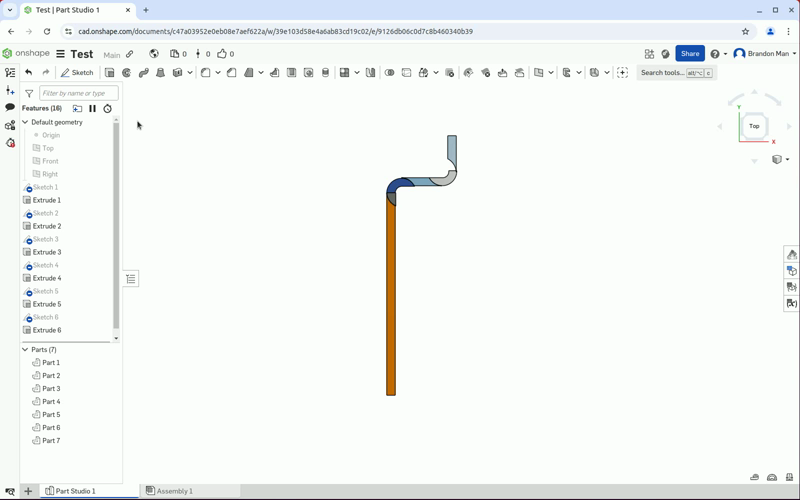
key(shift+h)
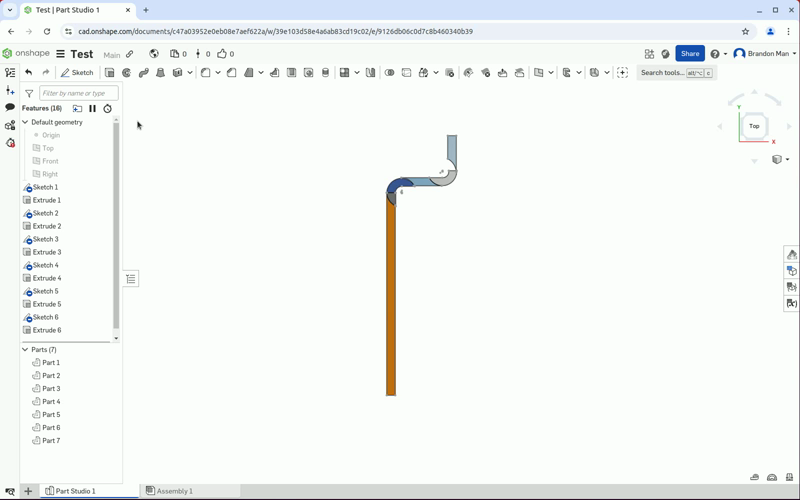
key(shift+h)
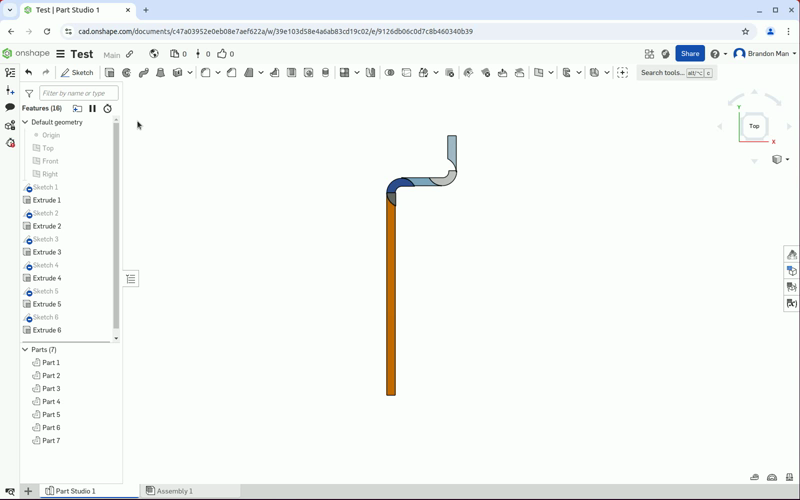
mouse_move(69, 189)
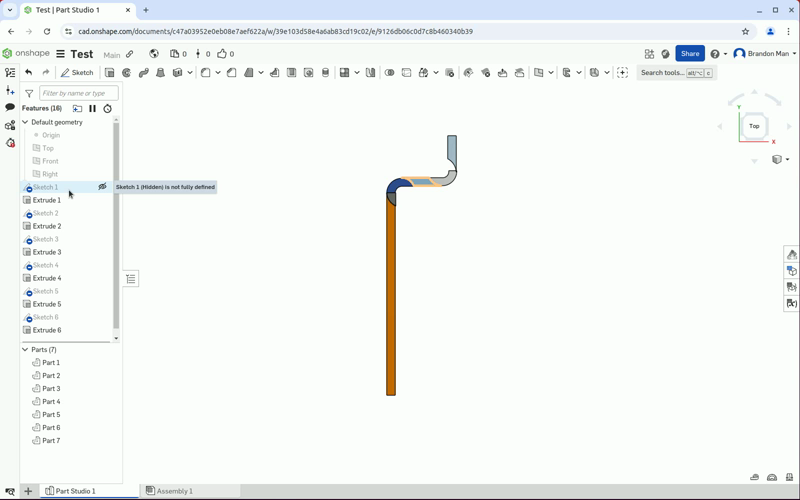
click(69, 189)
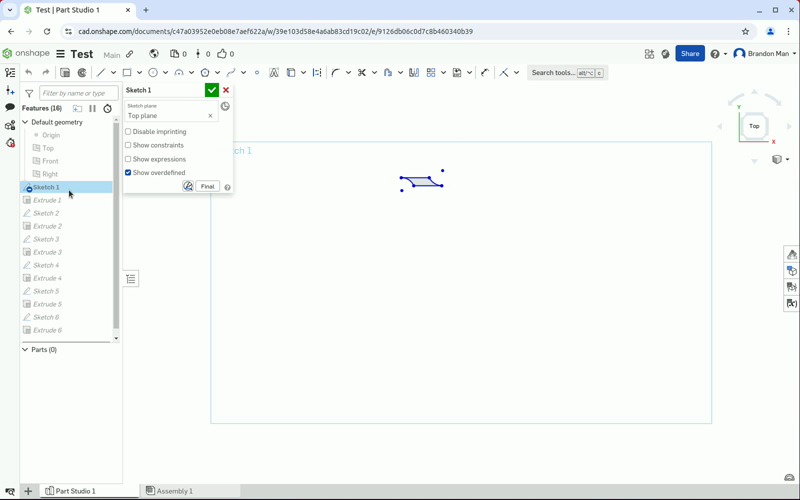
mouse_move(229, 92)
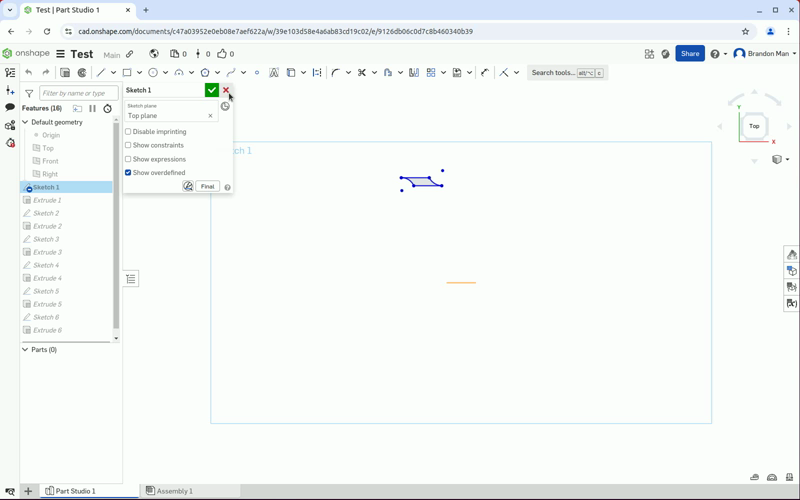
click(229, 92)
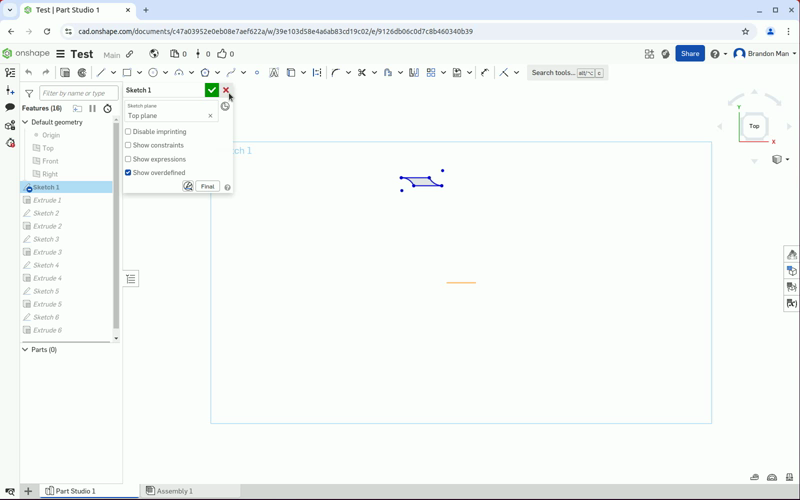
key(shift+s)
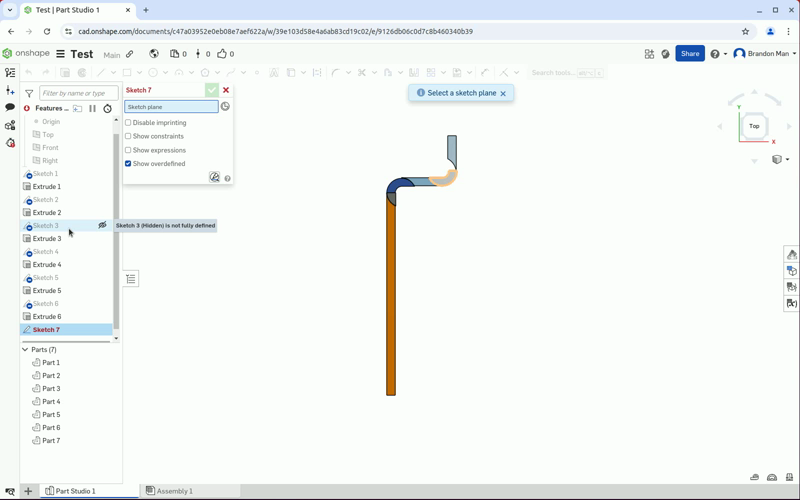
scroll(3)
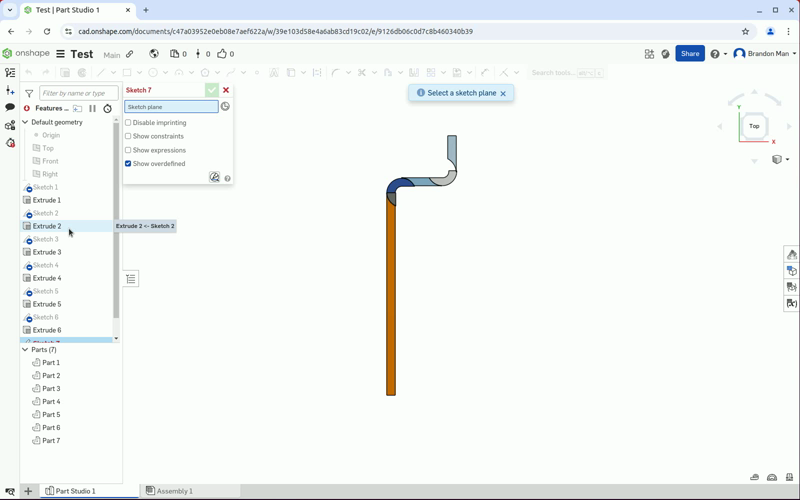
mouse_move(69, 150)
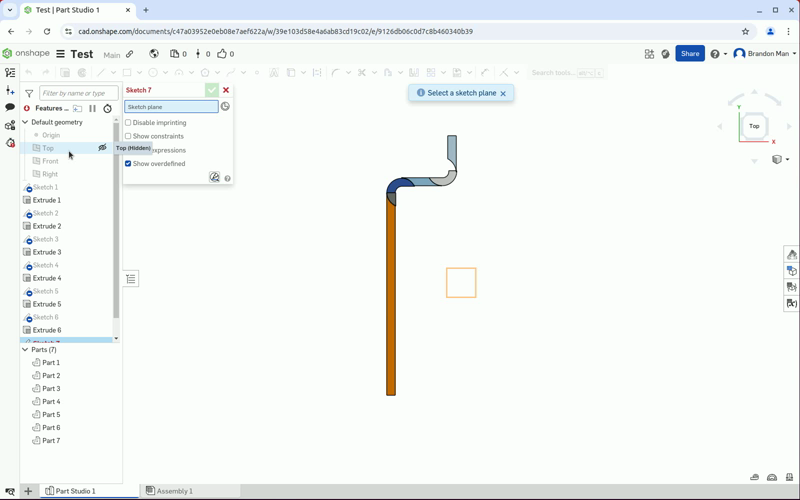
click(69, 150)
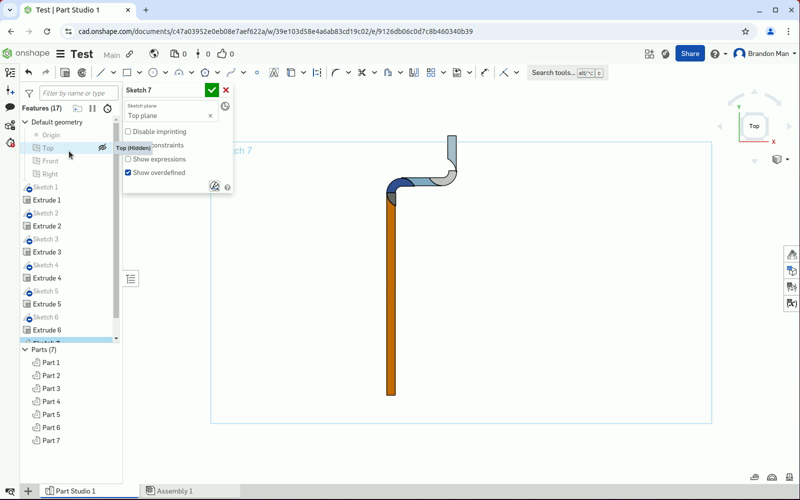
mouse_move(73, 352)
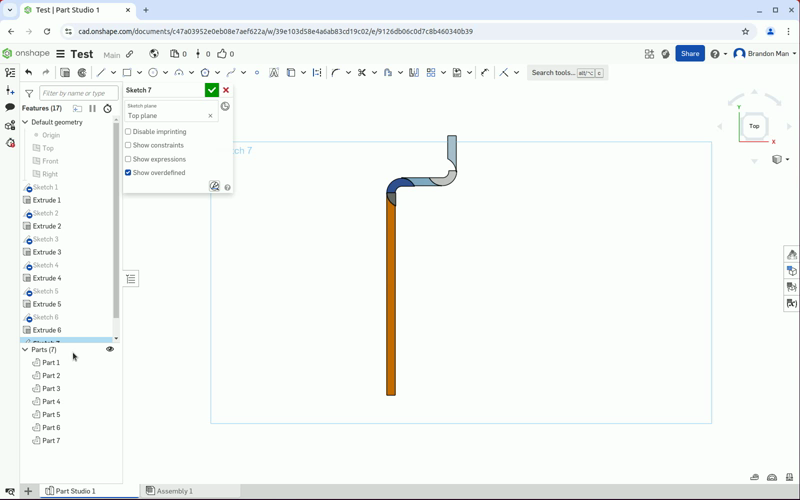
key(y)
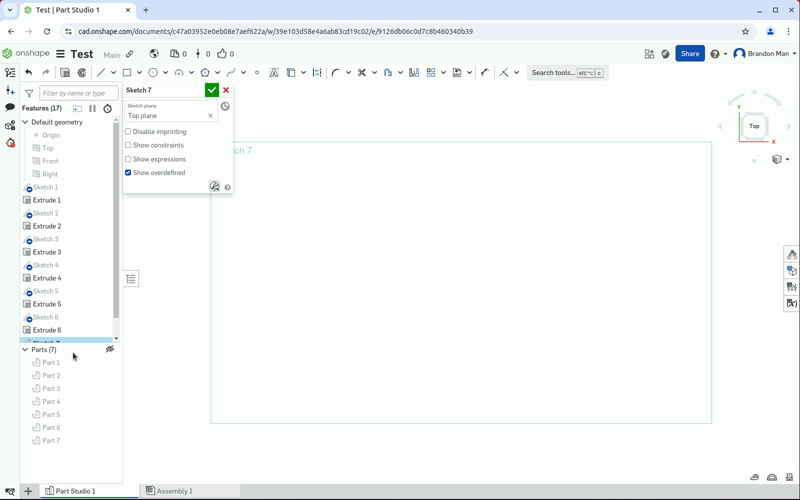
key(l)
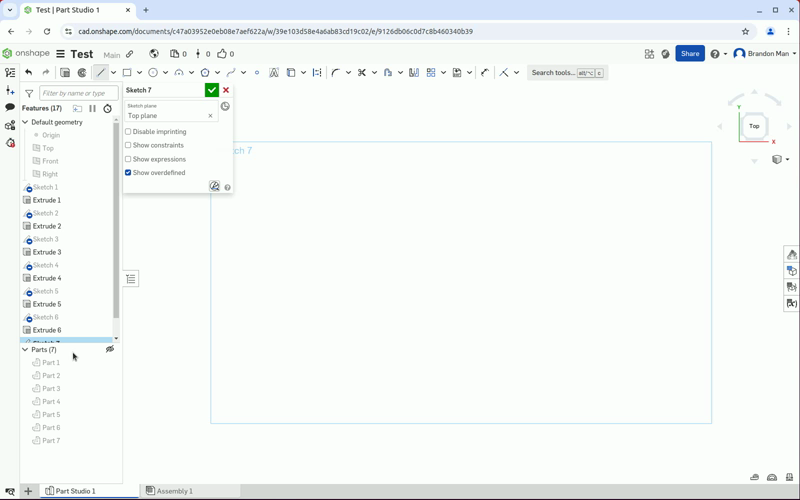
key_down(shift)
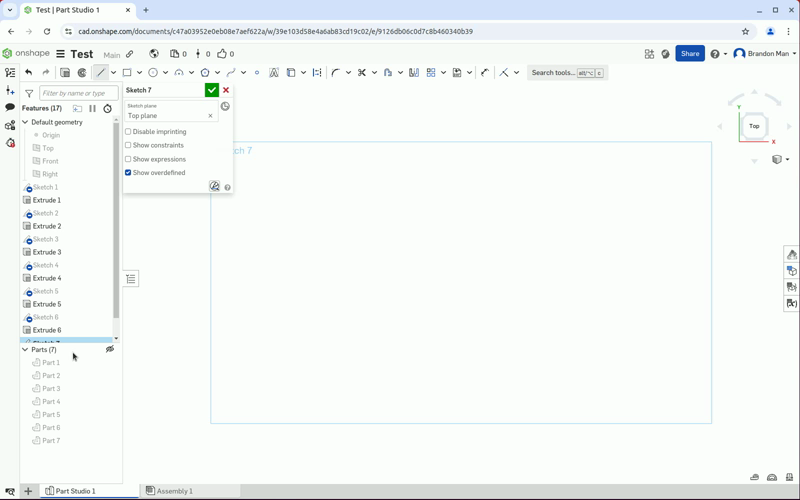
mouse_move(447, 171)
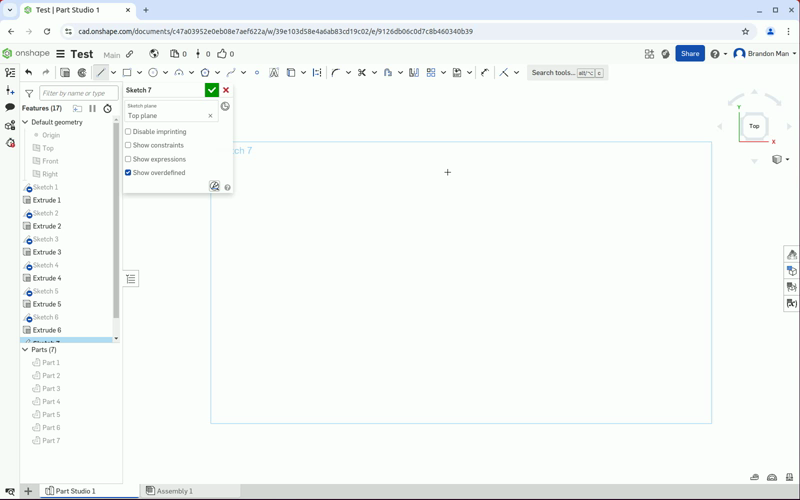
click(447, 171)
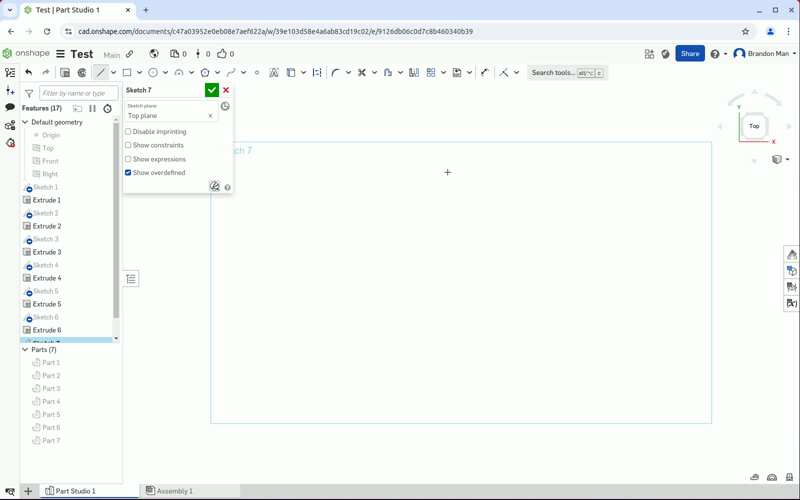
key_up(shift)
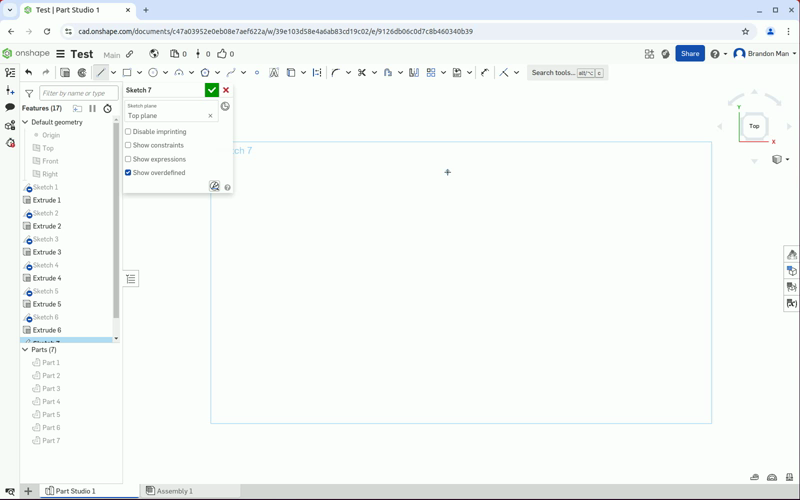
key_down(shift)
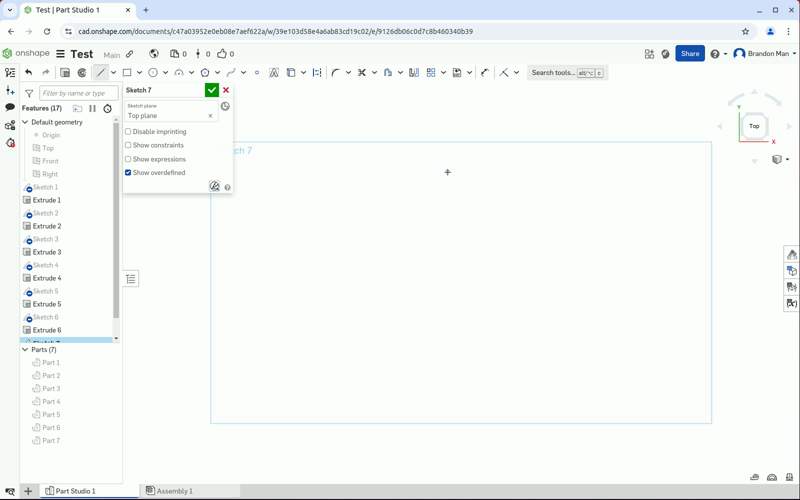
mouse_move(477, 171)
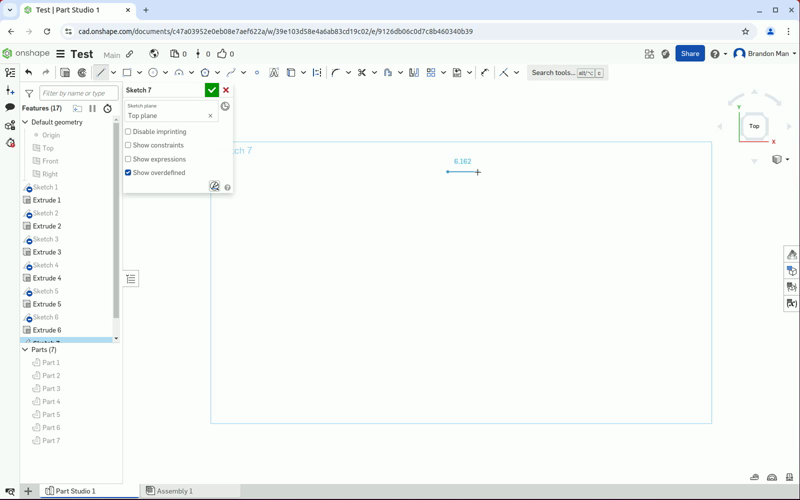
mouse_move(456, 171)
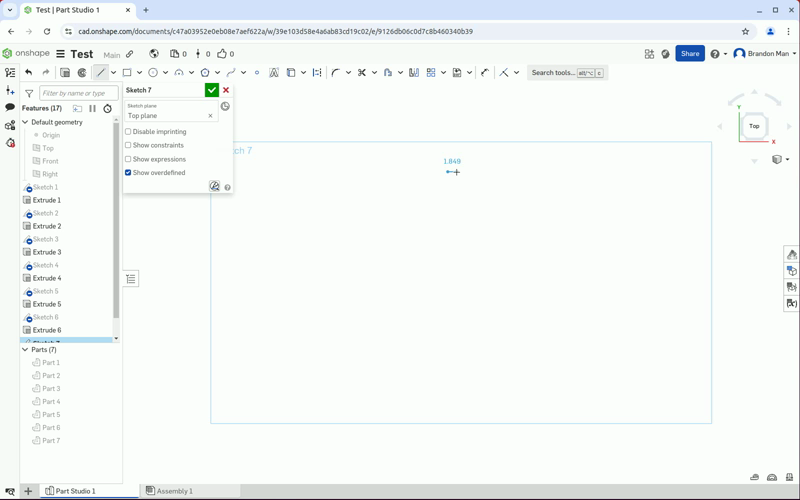
click(456, 171)
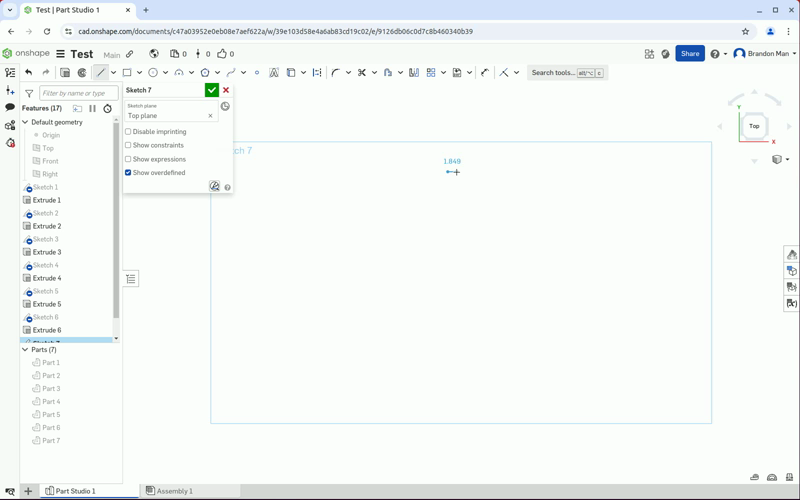
key_up(shift)
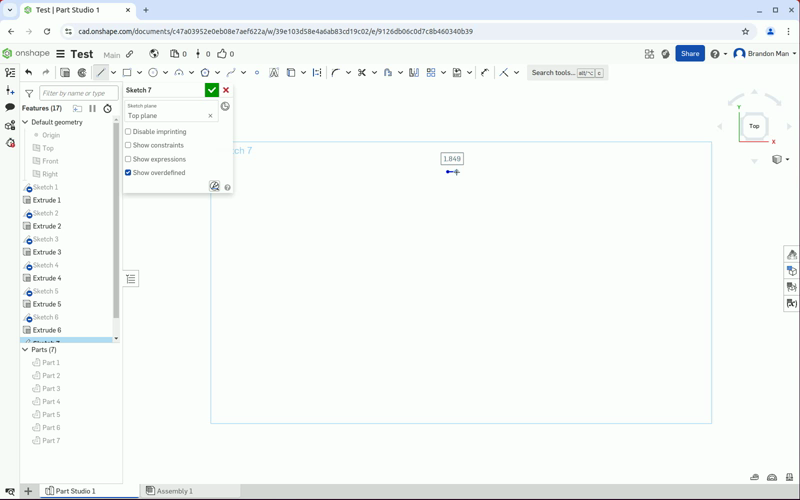
key(esc)
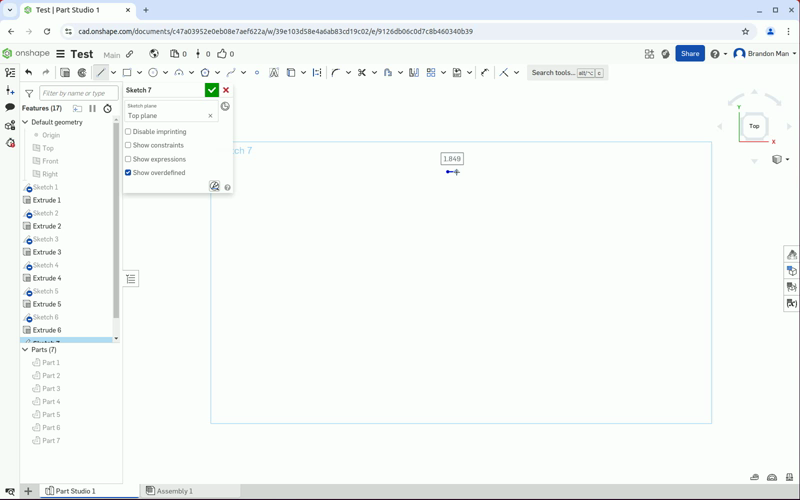
key(a)
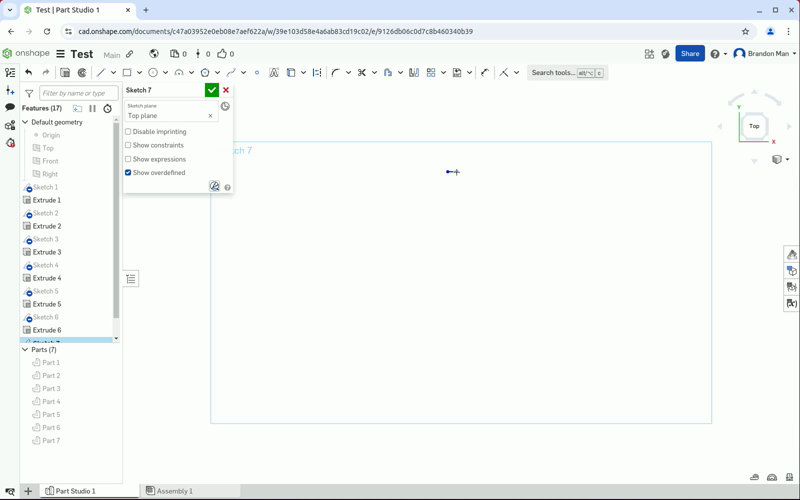
mouse_move(456, 171)
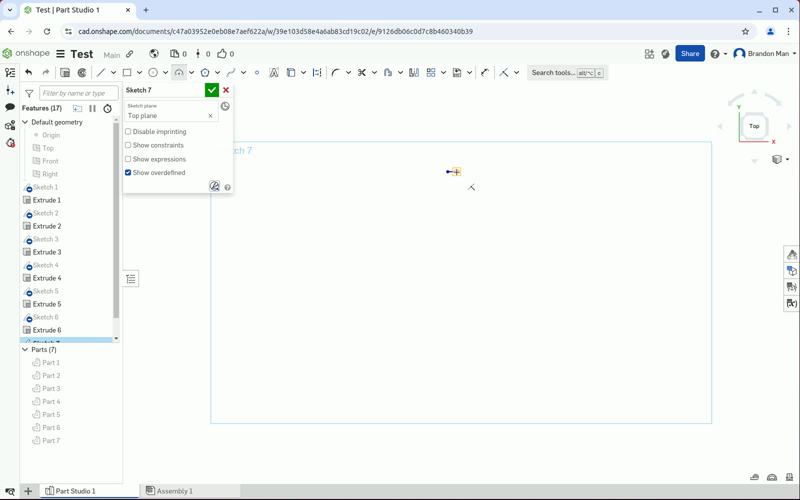
click(456, 171)
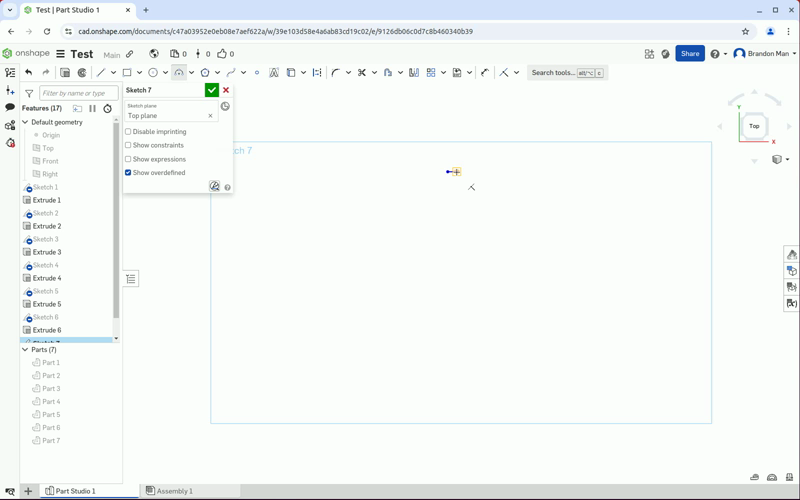
key_down(shift)
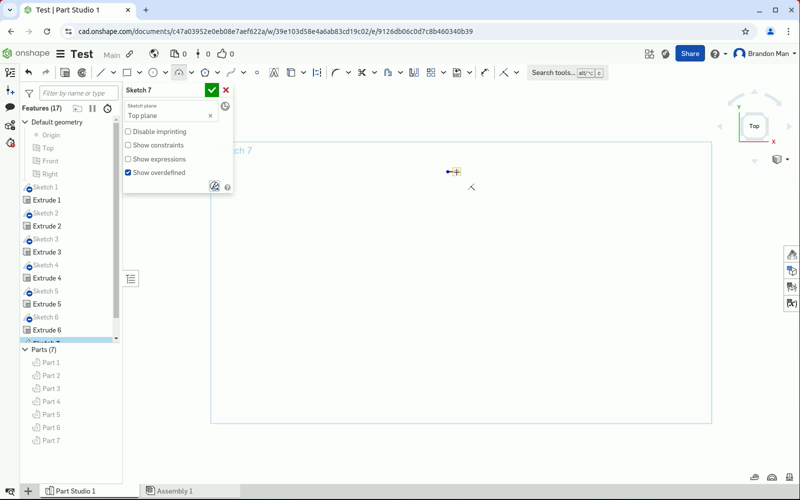
mouse_move(447, 157)
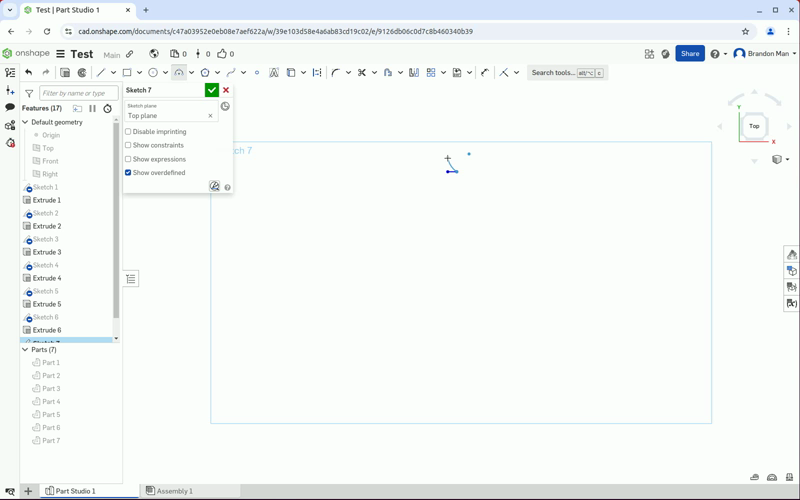
click(447, 157)
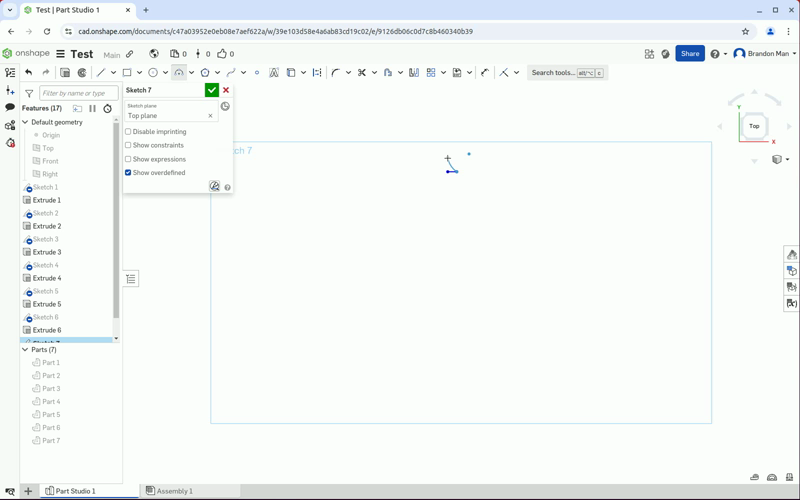
mouse_move(454, 163)
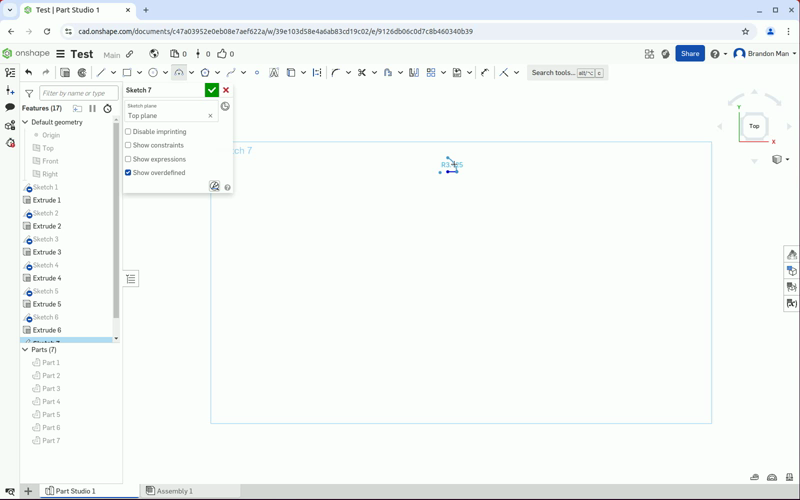
click(454, 163)
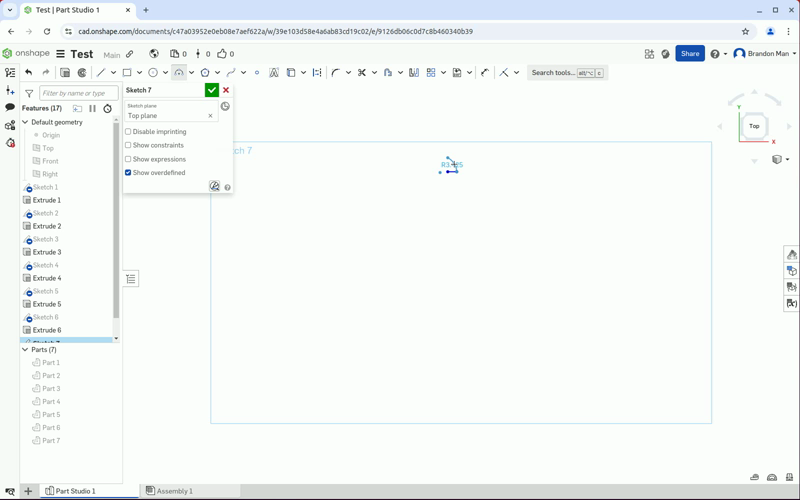
key_up(shift)
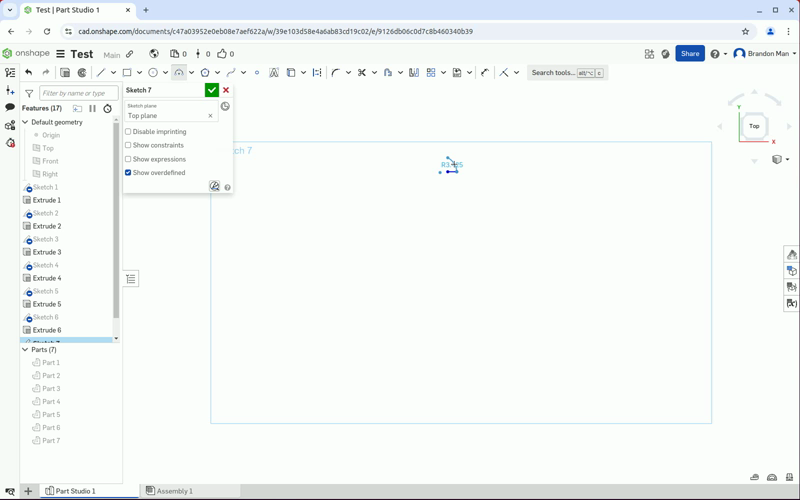
key(esc)
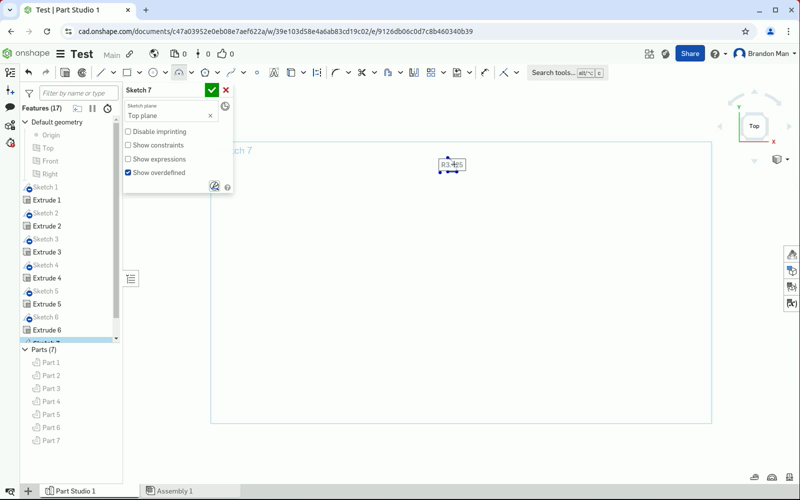
key(l)
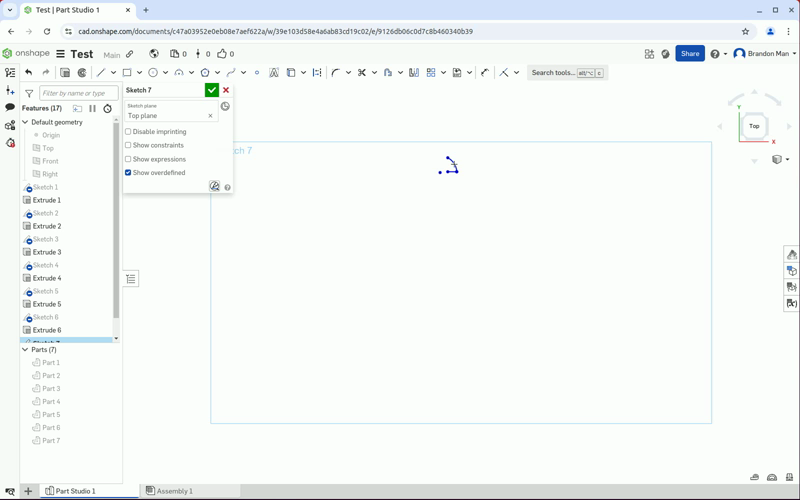
mouse_move(447, 157)
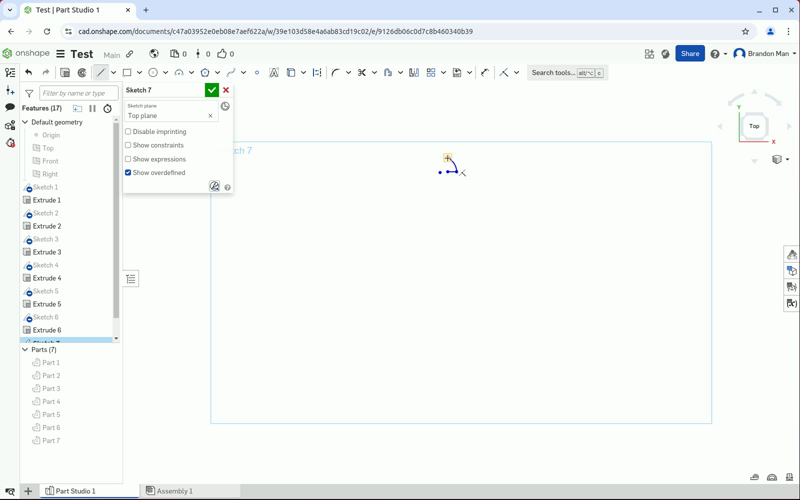
click(447, 157)
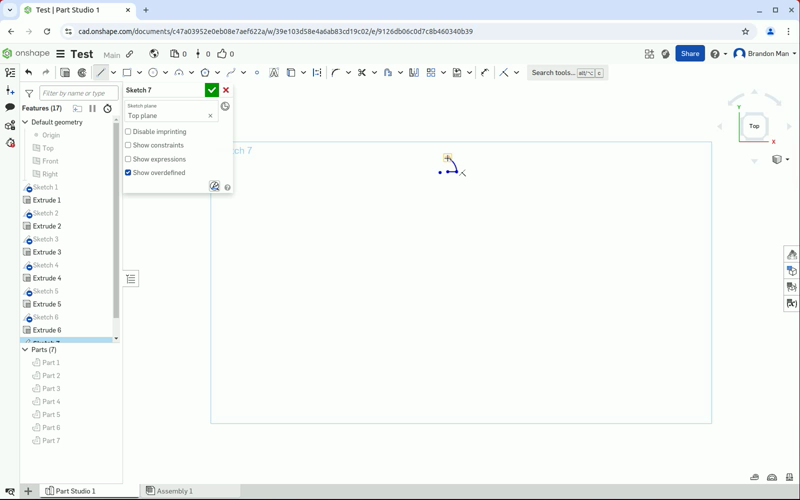
mouse_move(477, 157)
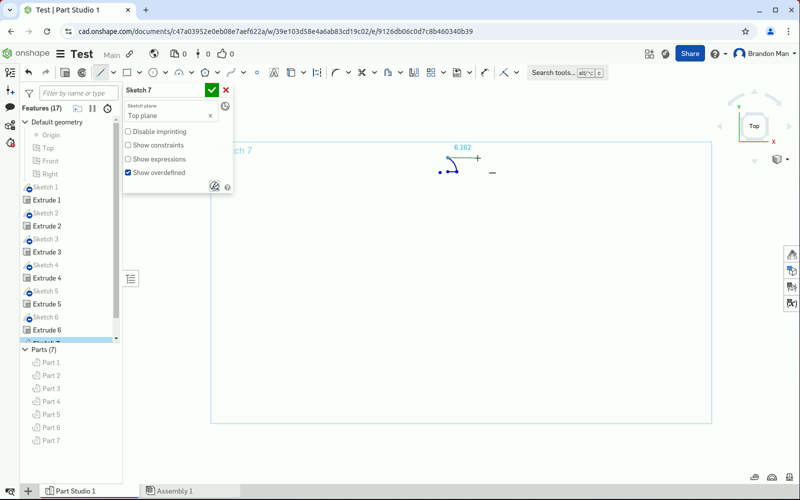
key_down(shift)
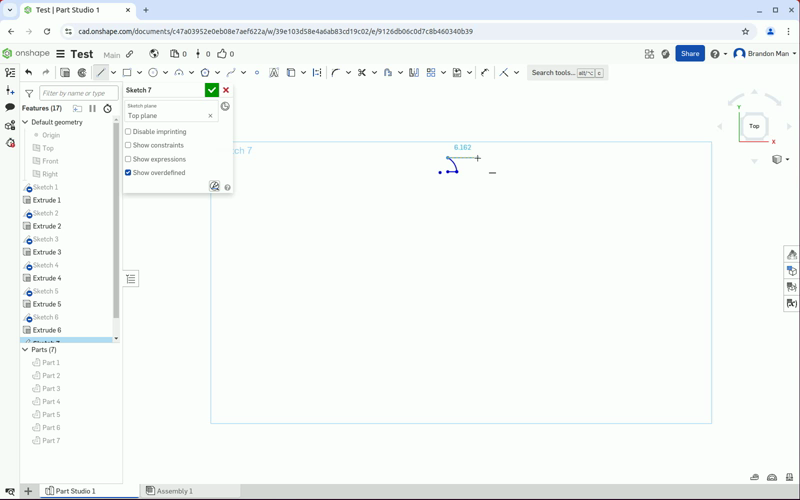
mouse_move(447, 171)
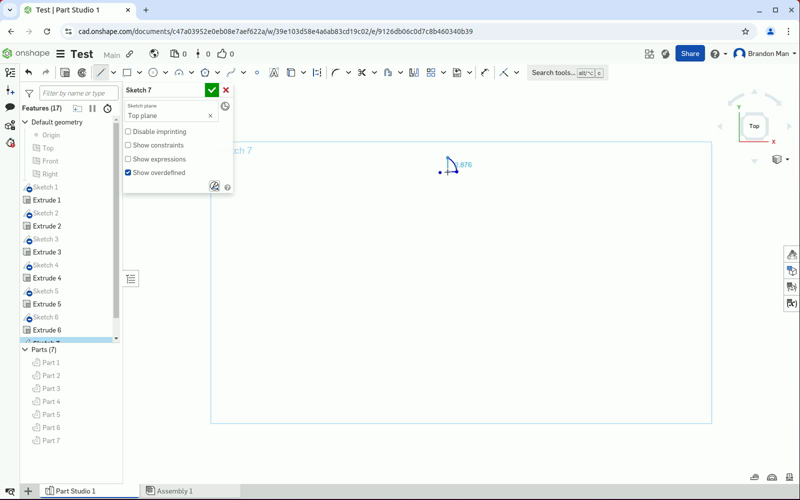
key_up(shift)
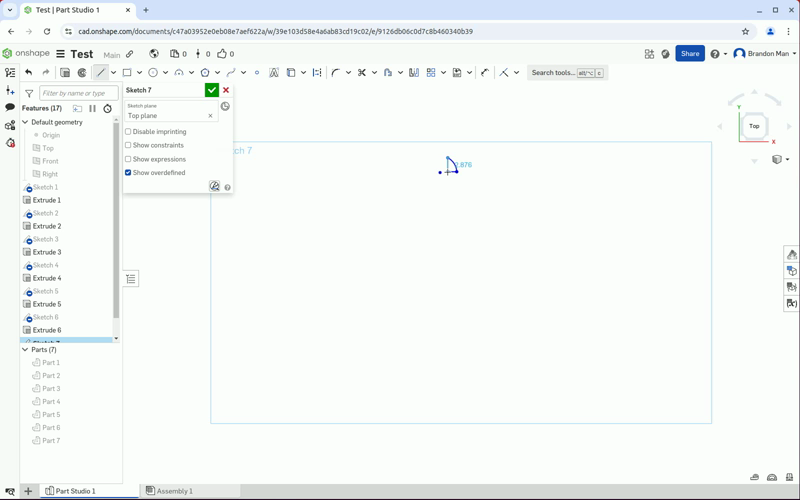
click(447, 171)
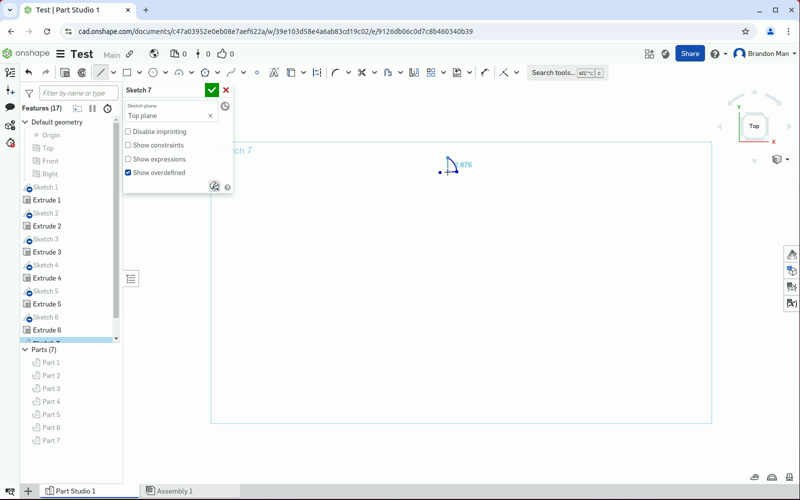
key(esc)
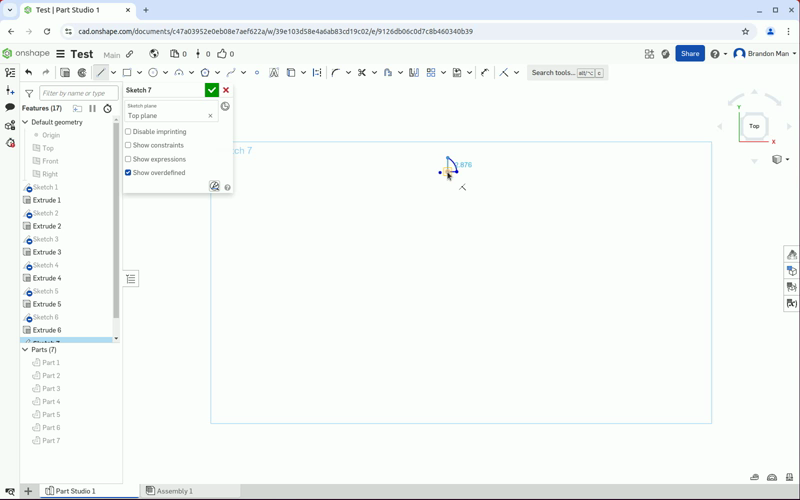
mouse_move(452, 161)
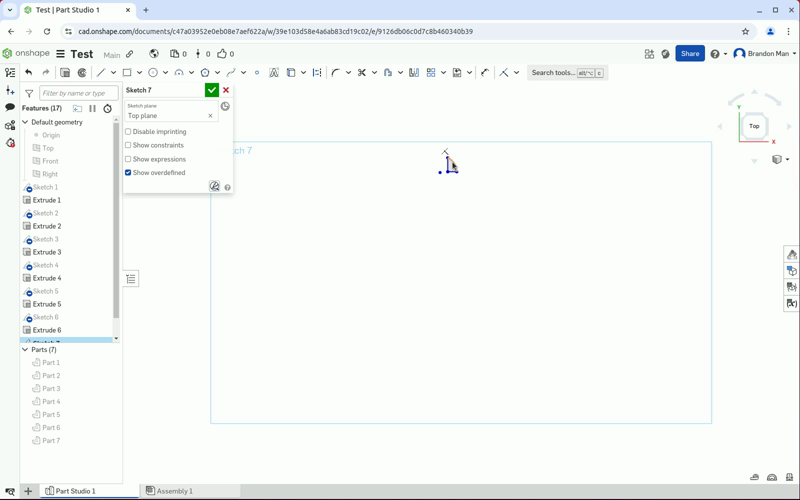
scroll(6)
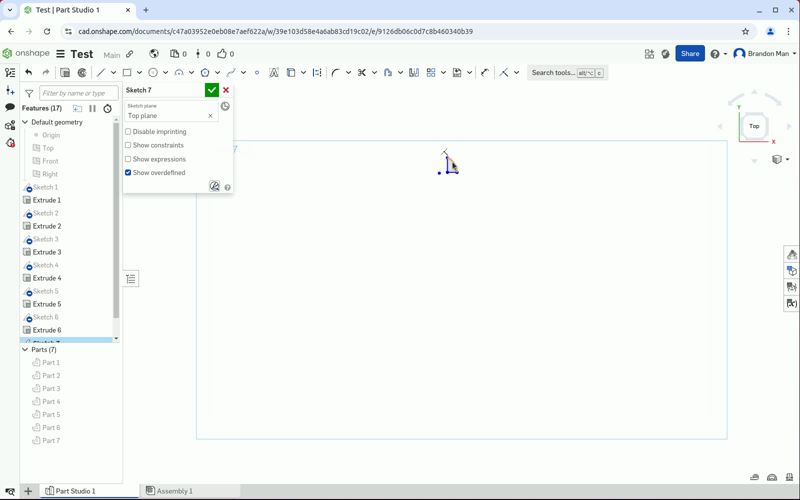
scroll(6)
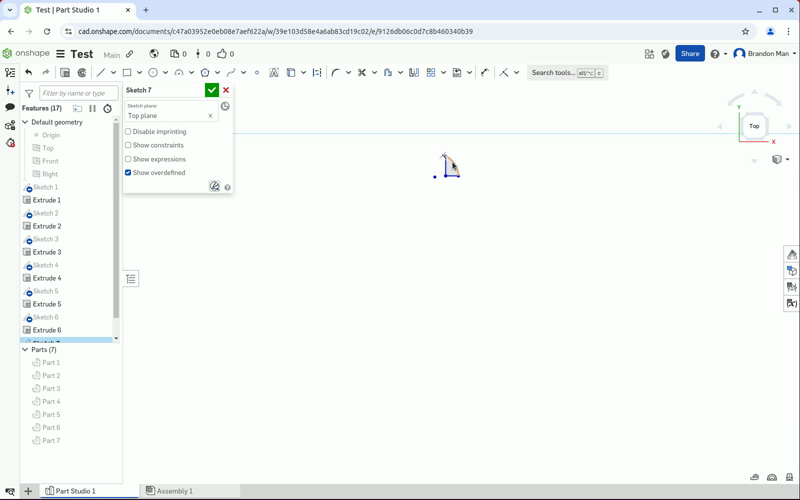
scroll(6)
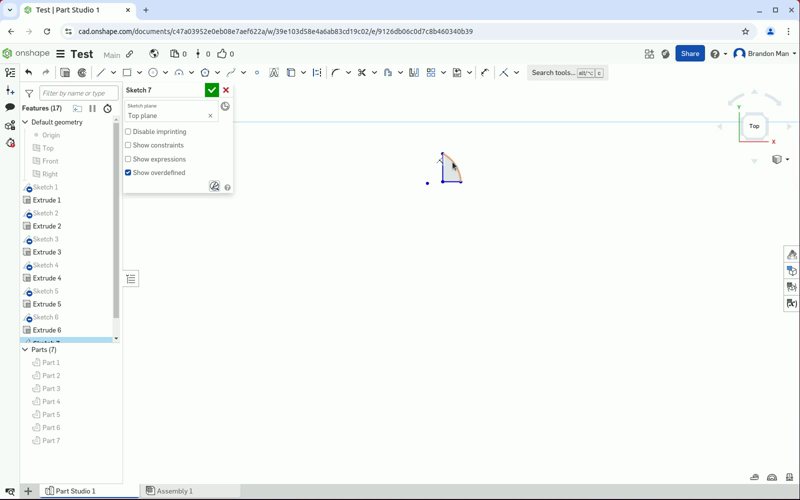
scroll(6)
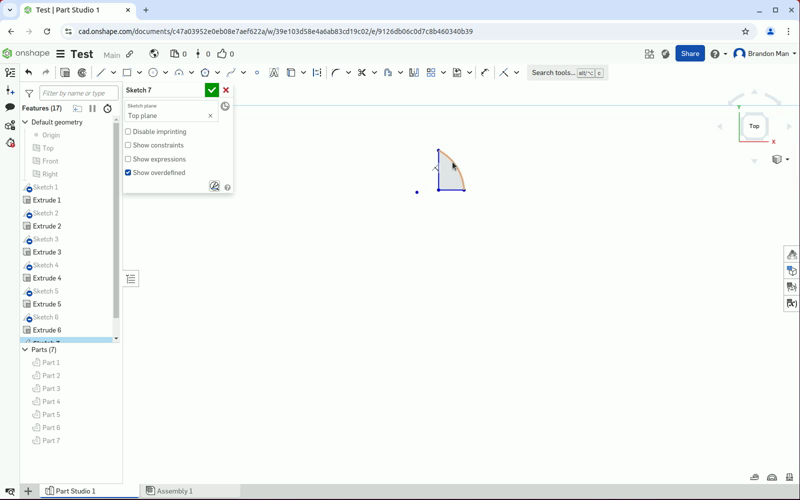
scroll(6)
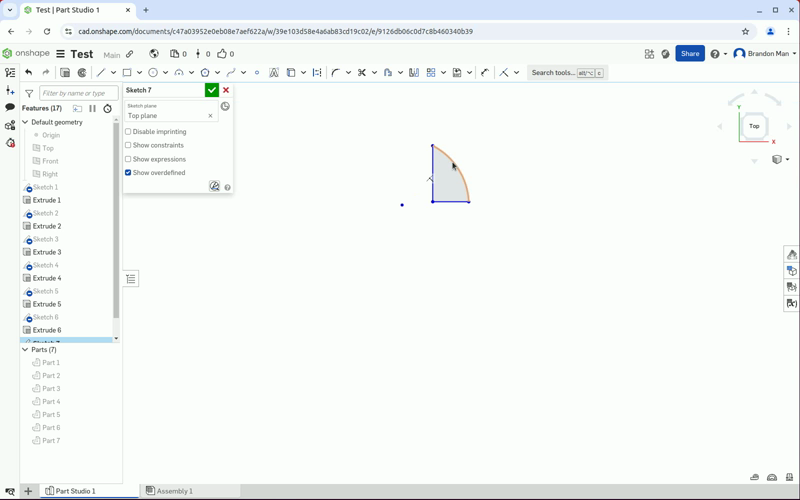
scroll(6)
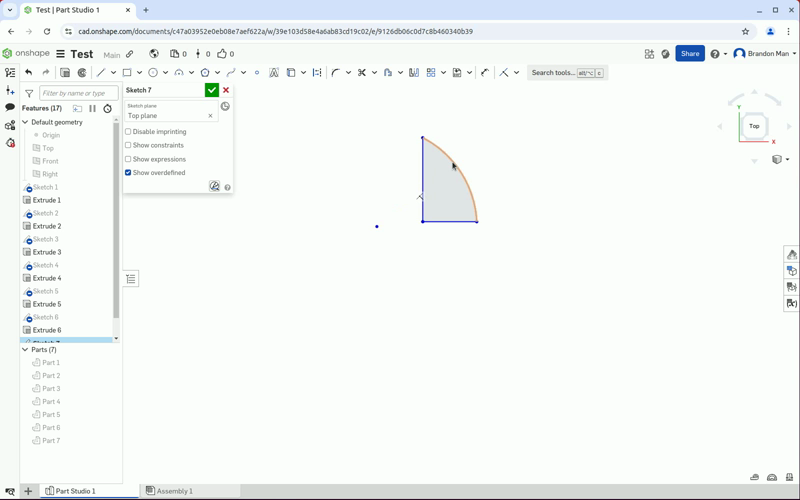
scroll(6)
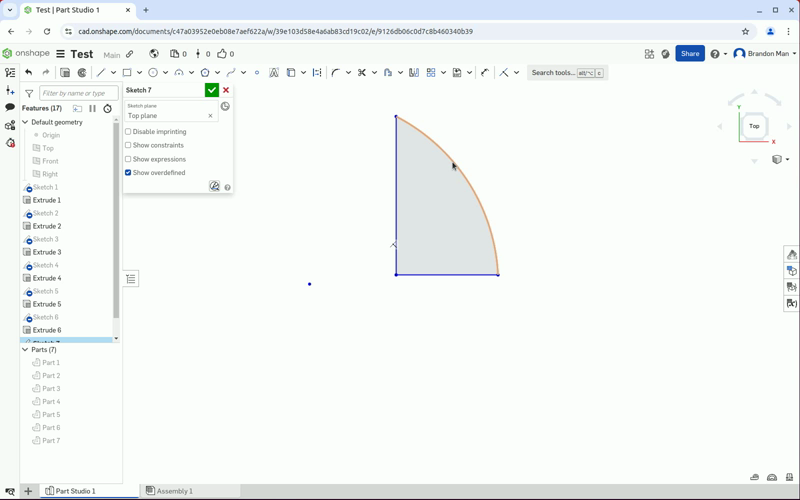
click(452, 161)
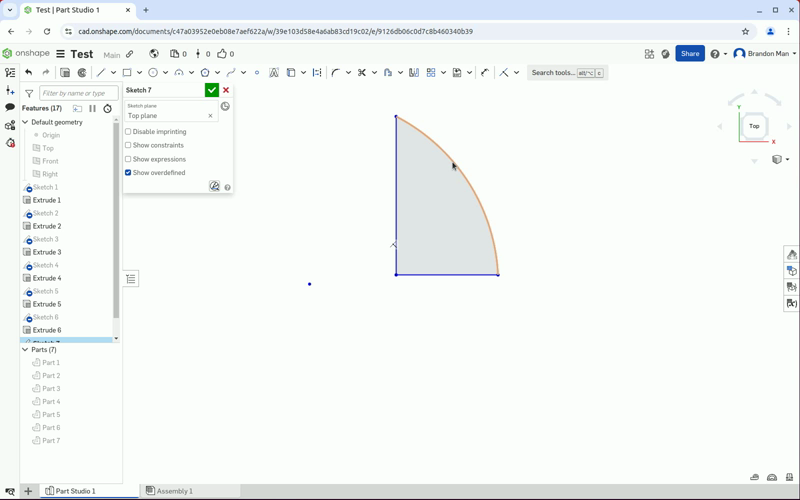
scroll(-6)
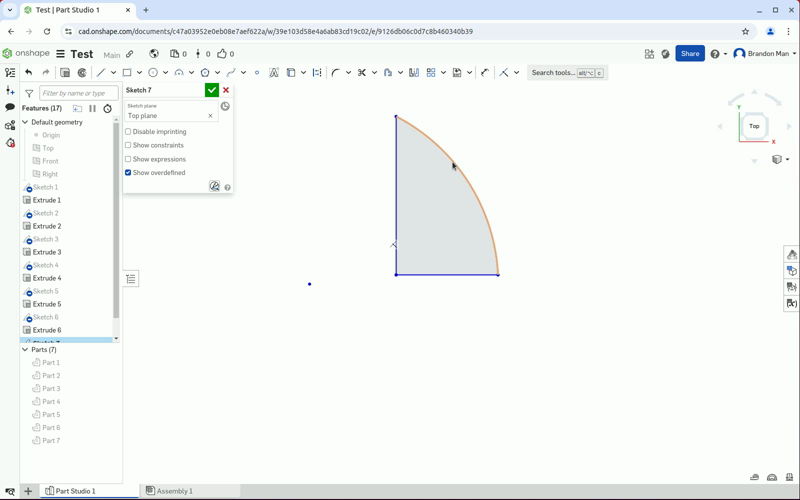
scroll(-6)
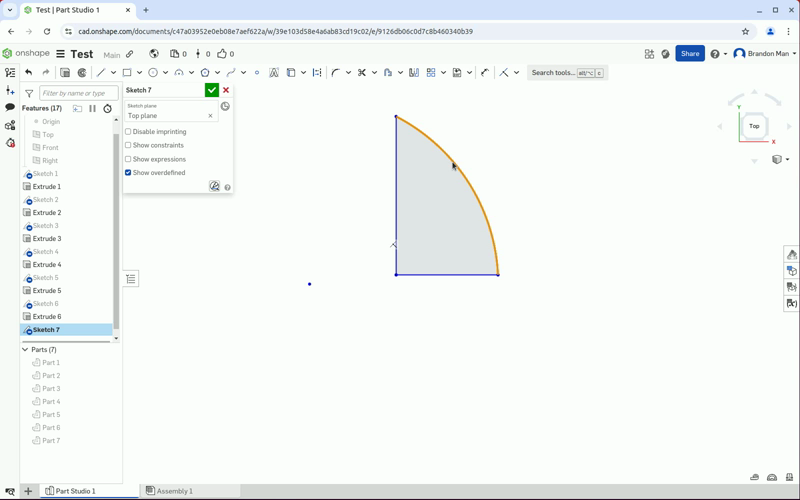
scroll(-6)
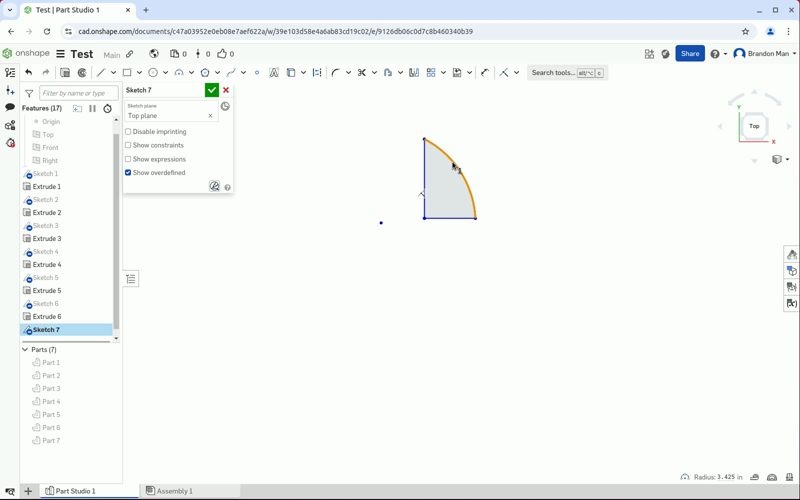
scroll(-6)
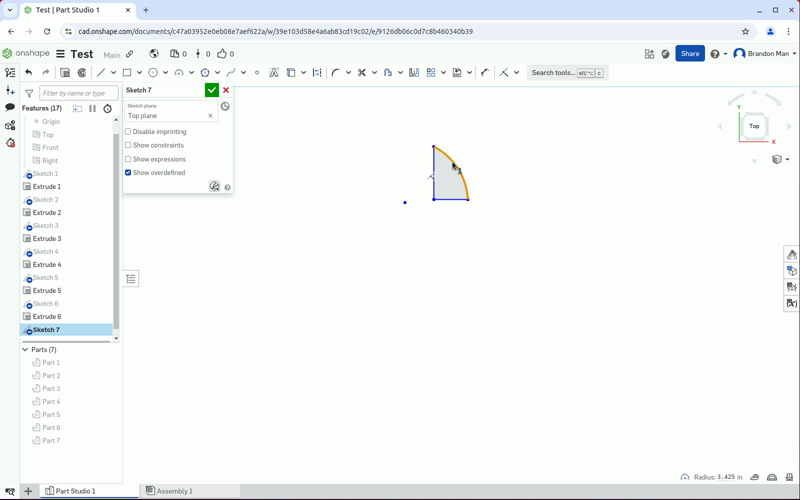
scroll(-6)
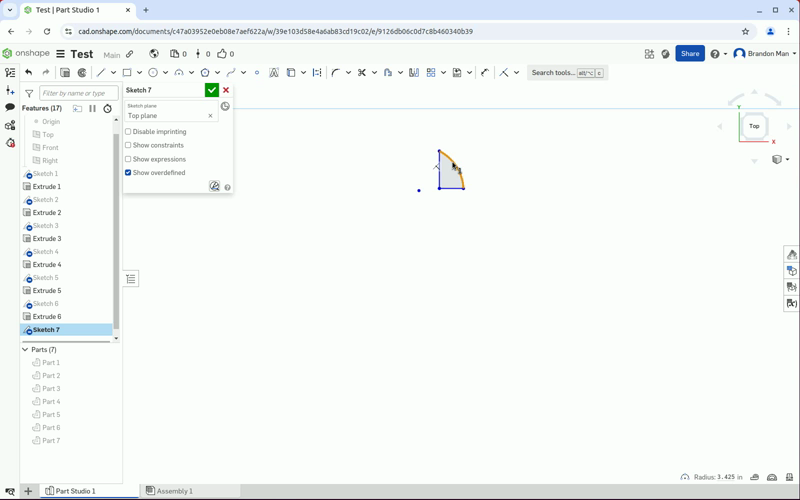
scroll(-6)
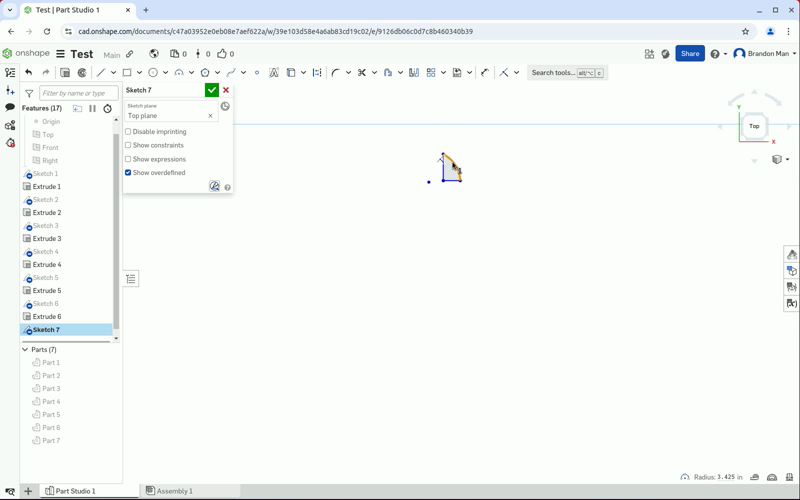
scroll(-6)
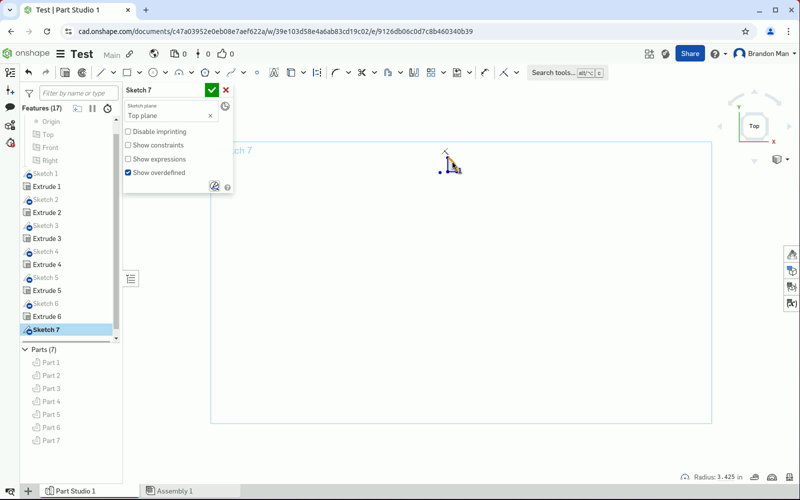
mouse_move(73, 352)
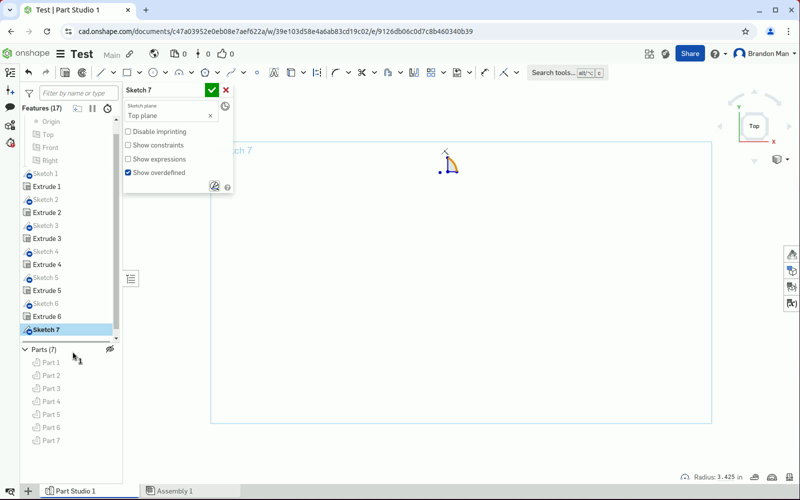
key(shift+y)
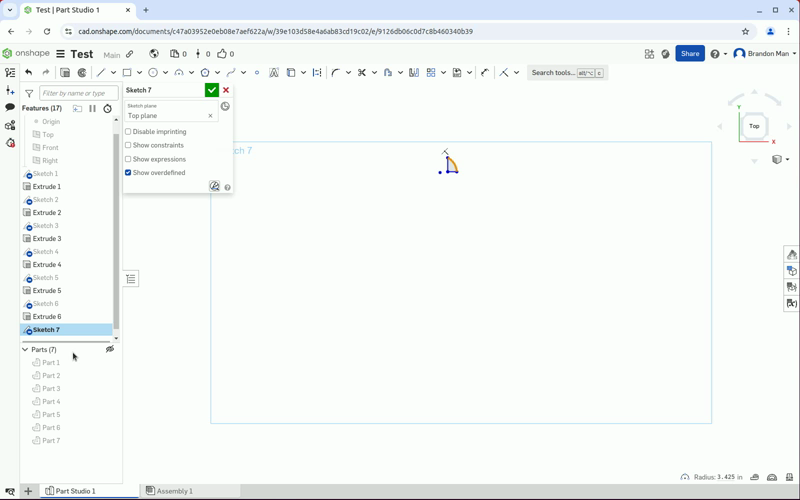
key(shift+e)
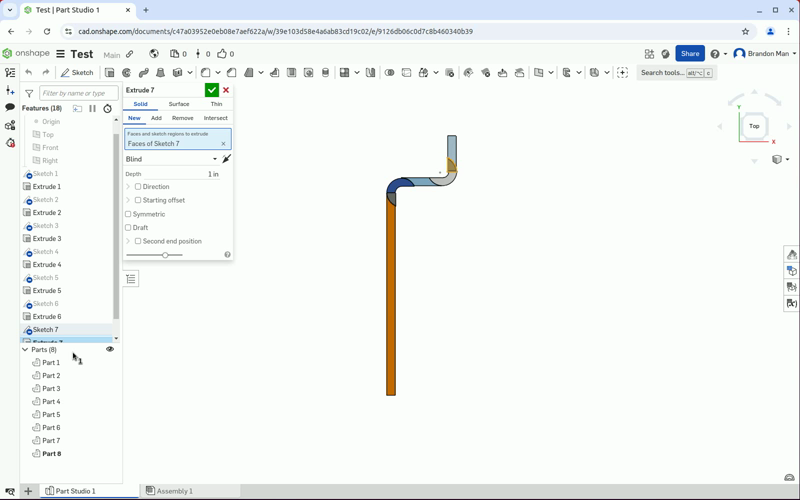
mouse_move(143, 106)
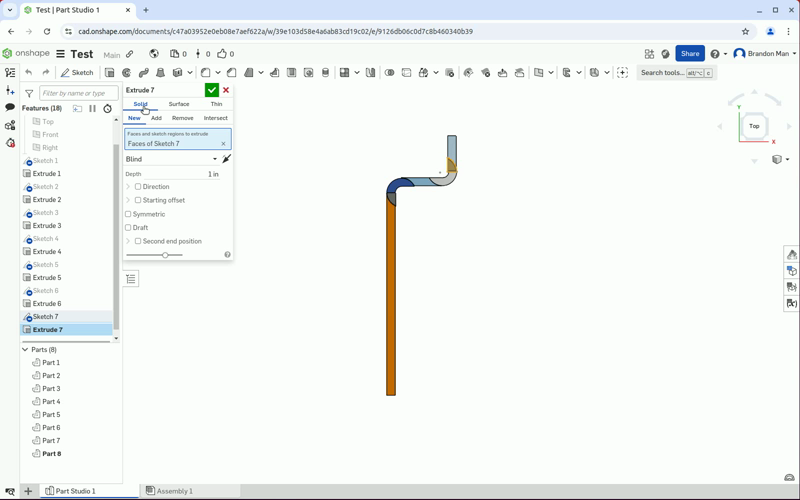
click(143, 106)
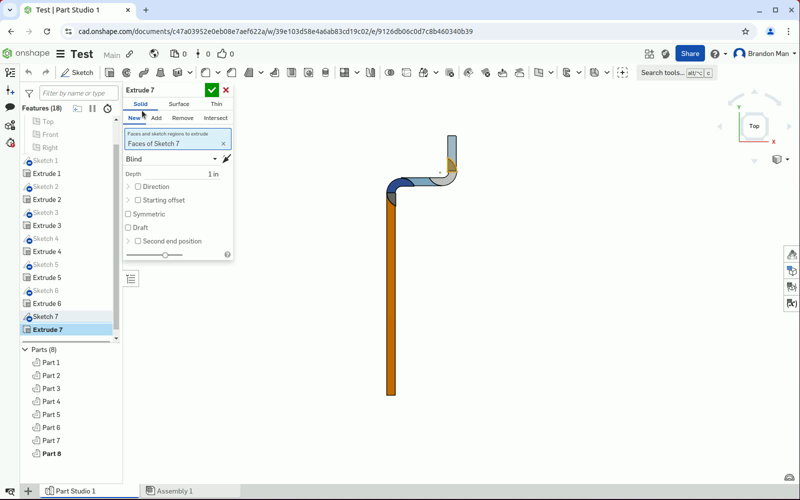
mouse_move(137, 120)
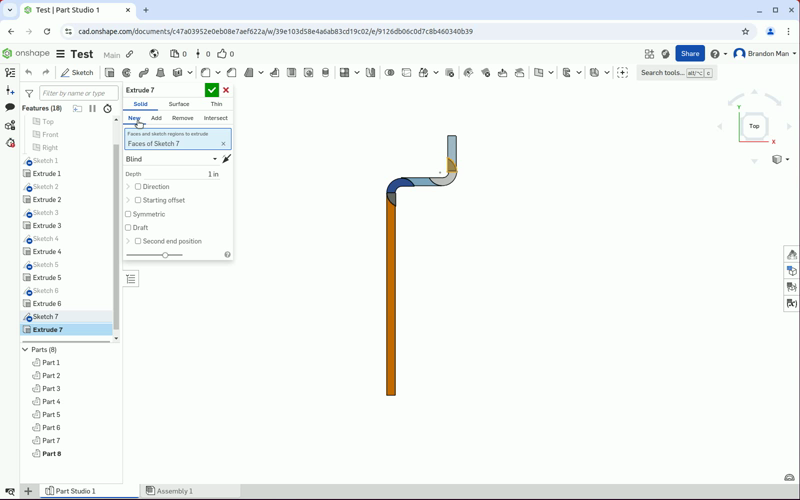
click(137, 120)
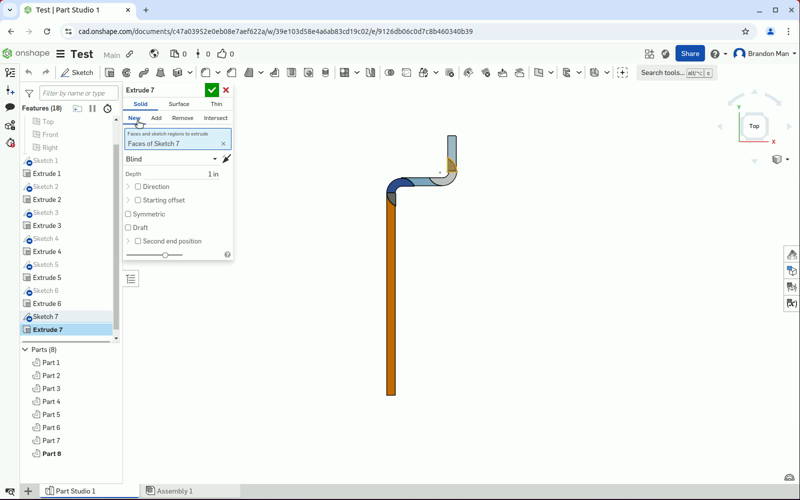
key(tab, 4)
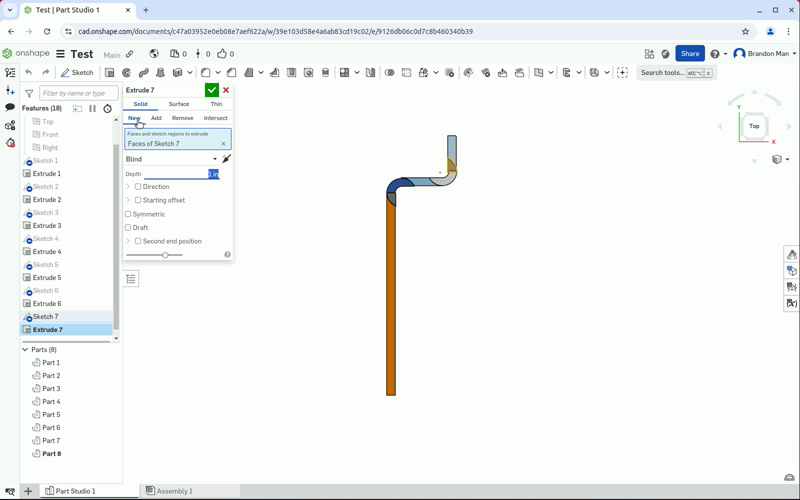
text(7.703)
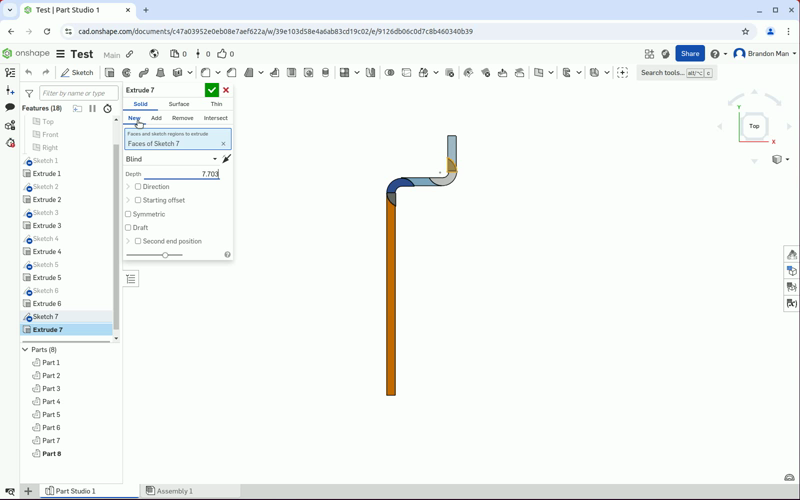
key(enter)
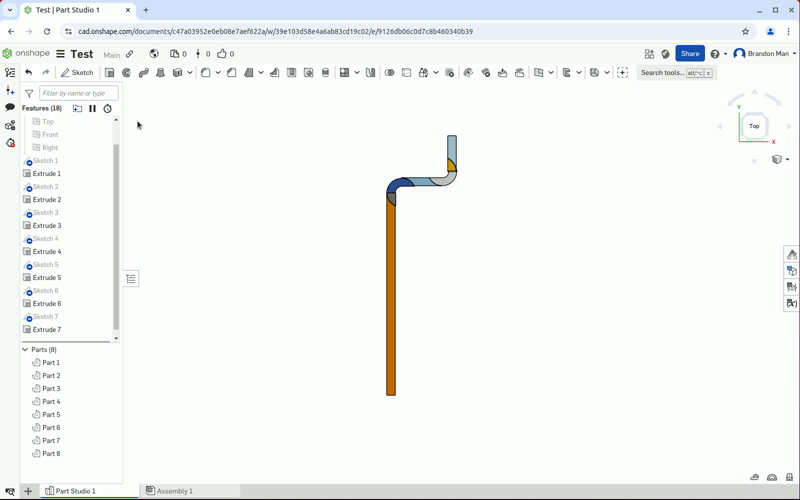
key(shift+h)
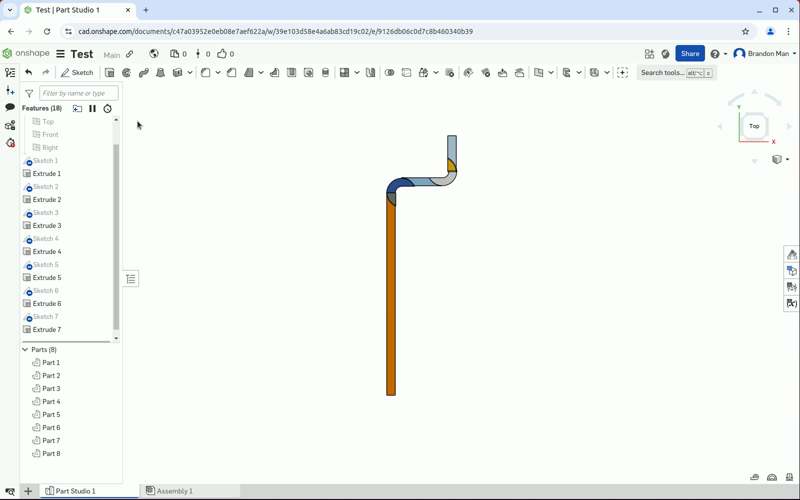
key(shift+h)
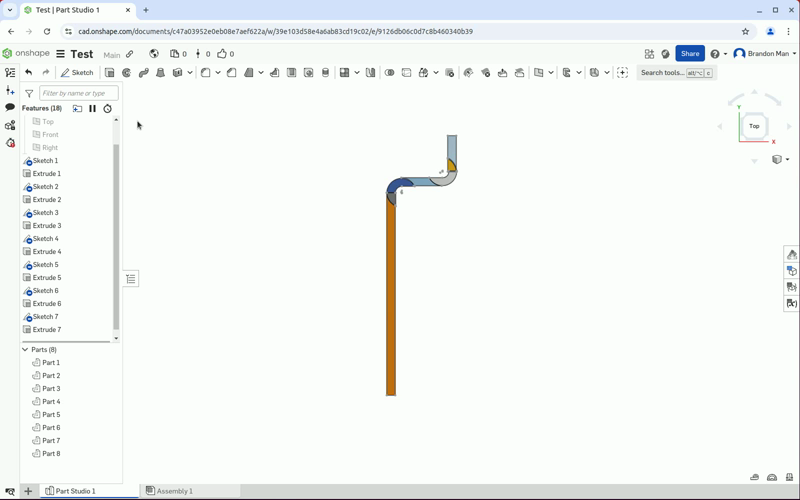
key(shift+7)
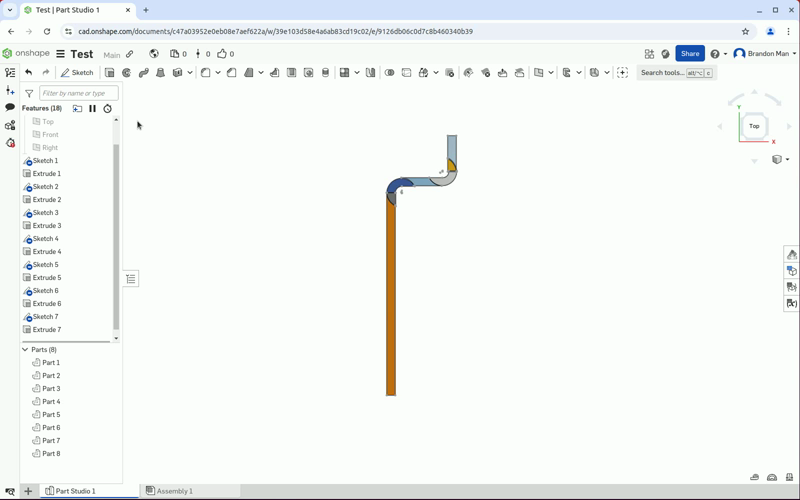
key(up, 3)
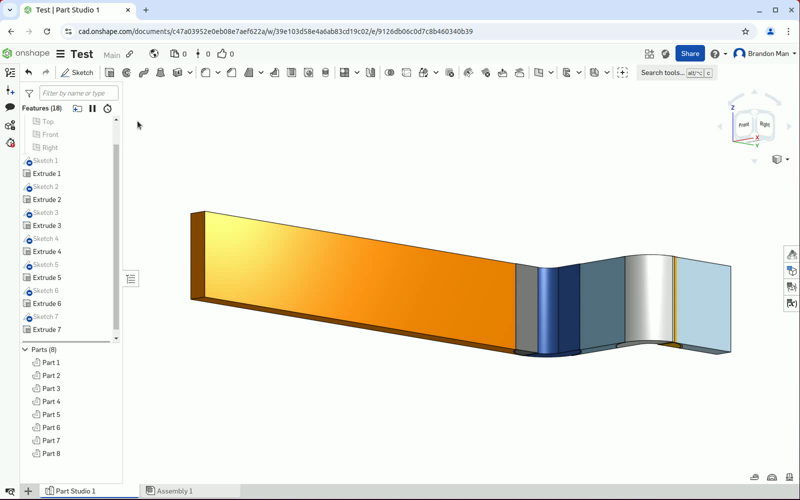
key(left, 3)
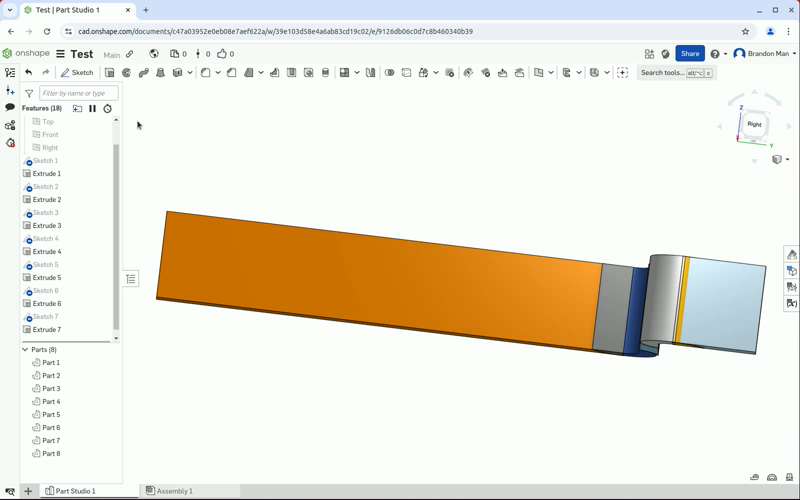
key(right, 3)
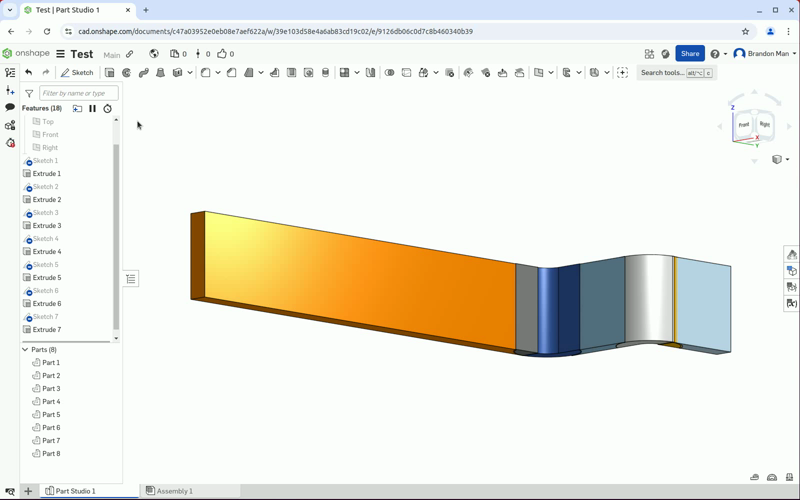
key(down, 3)
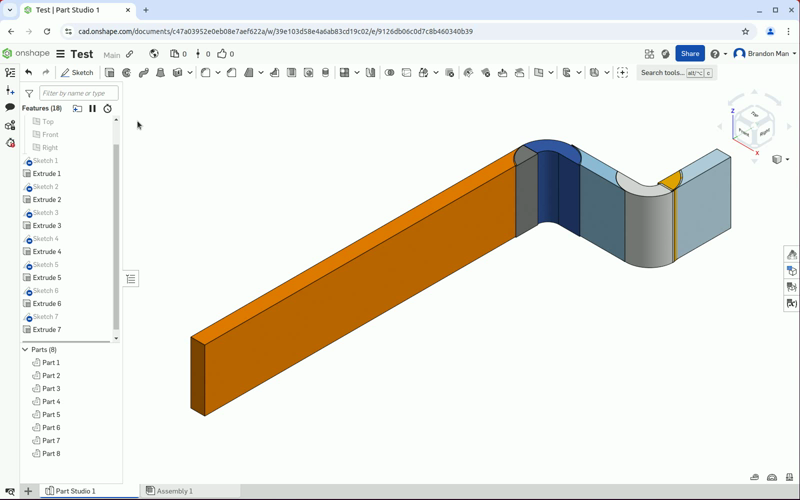
mouse_move(69, 163)
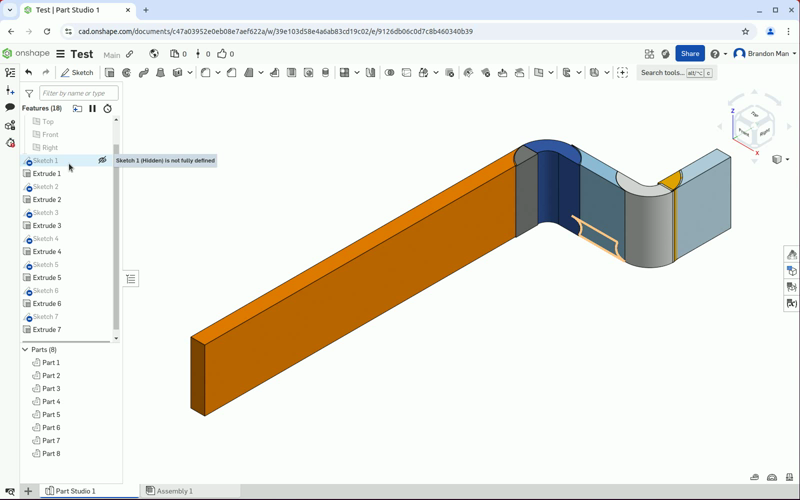
click(69, 163)